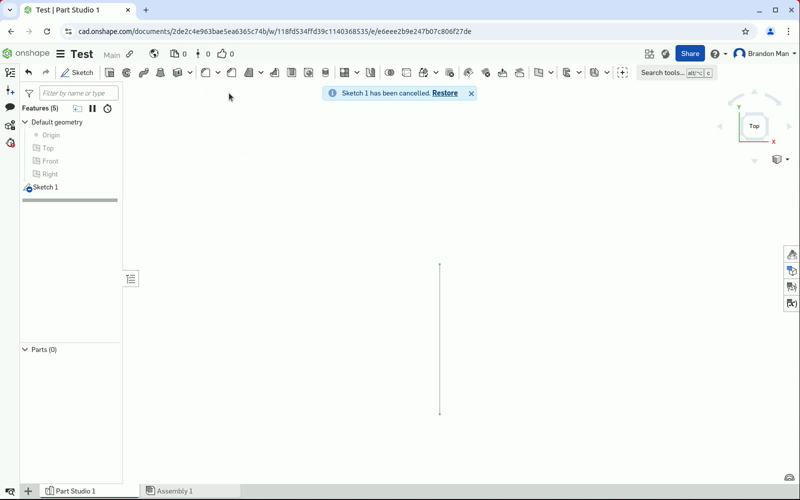
key(shift+h)
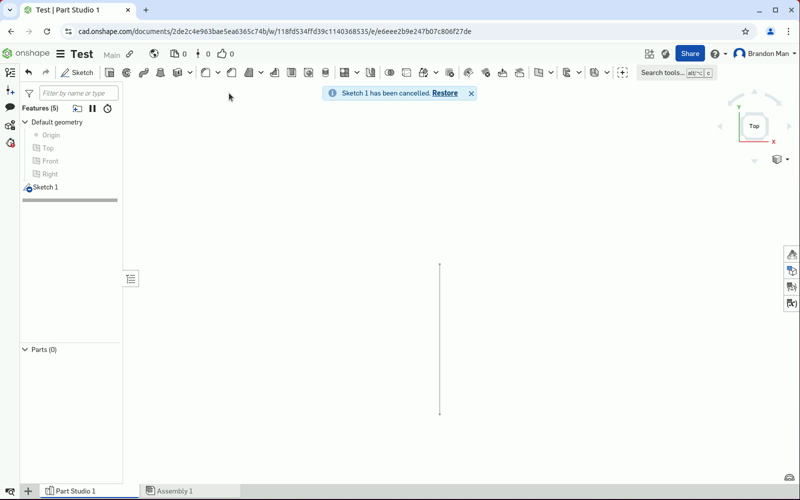
key(shift+s)
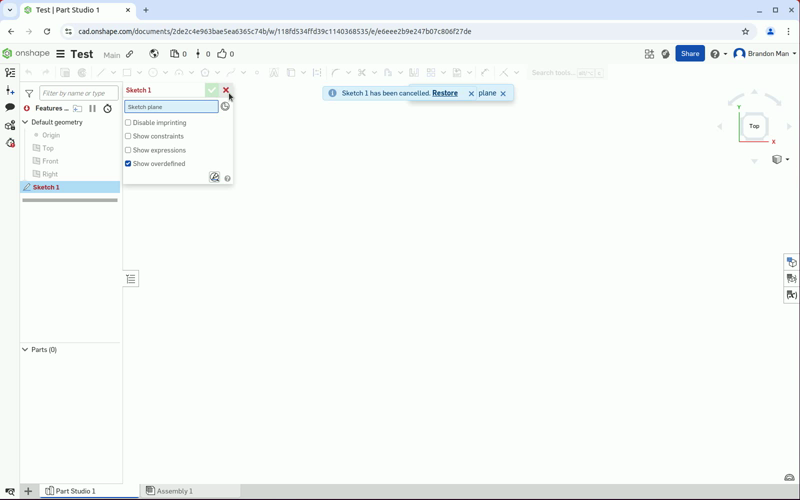
mouse_move(73, 150)
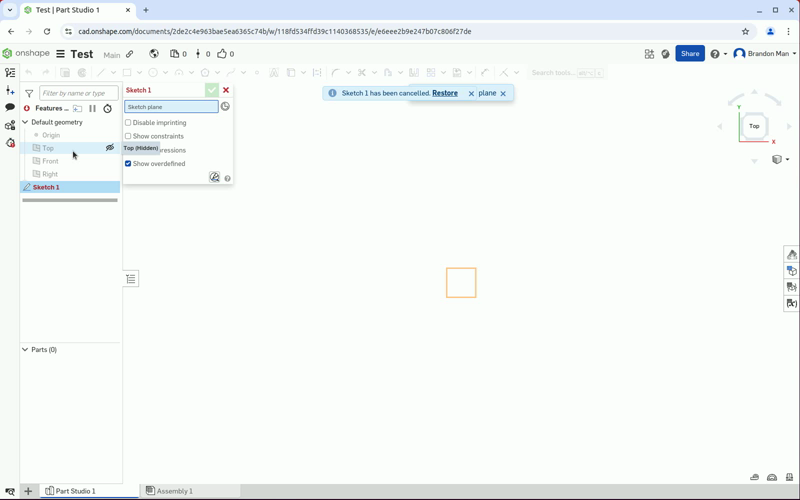
click(73, 150)
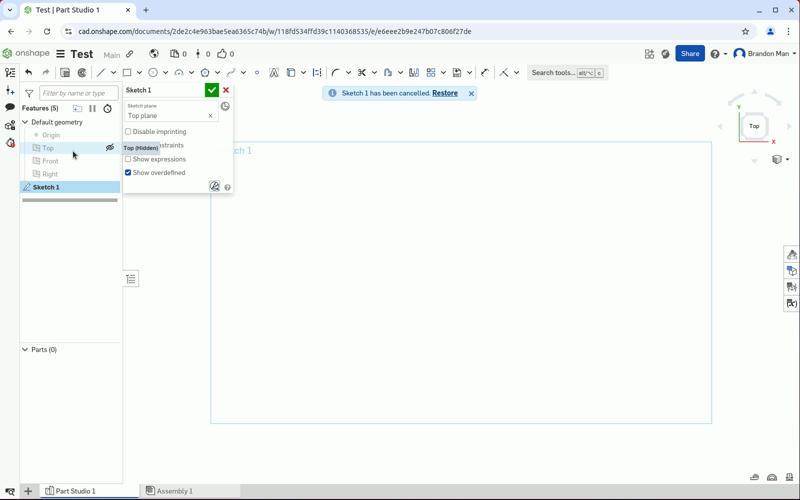
mouse_move(73, 352)
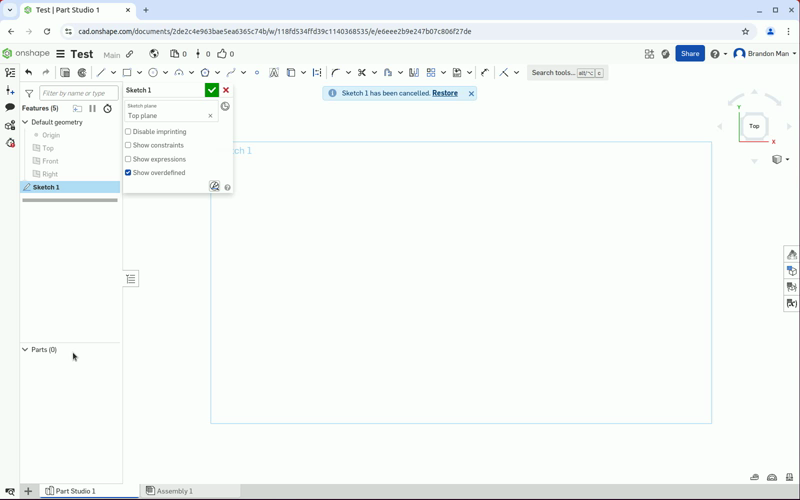
key(y)
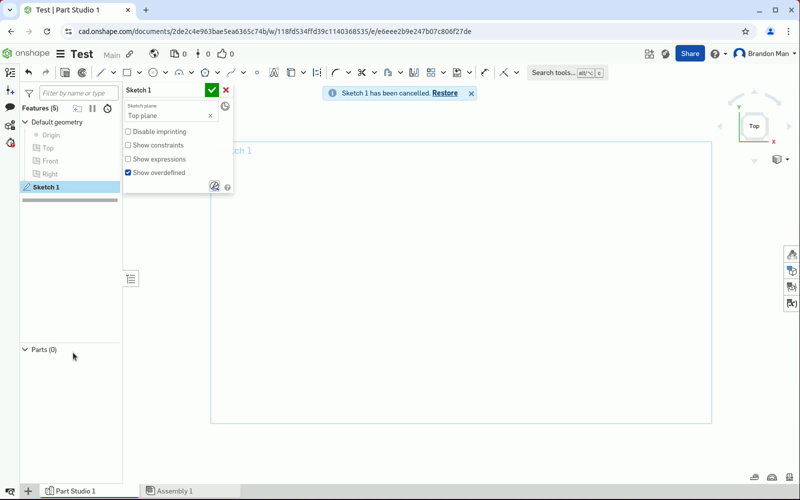
key(l)
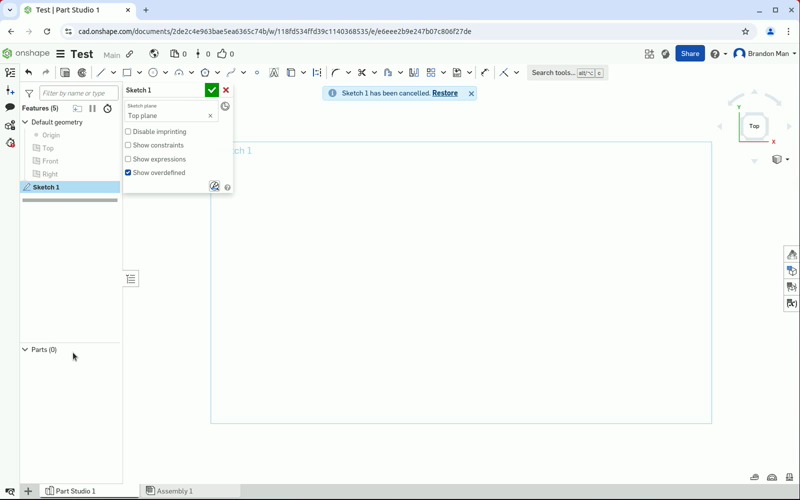
key_down(shift)
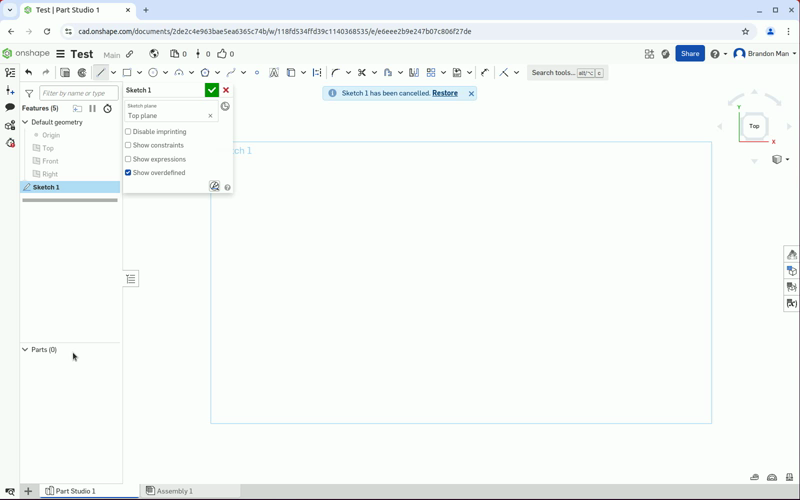
mouse_move(399, 313)
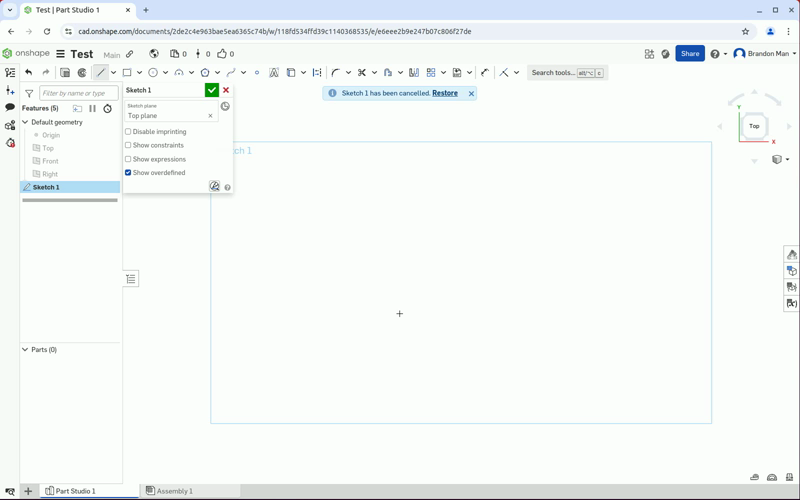
click(399, 313)
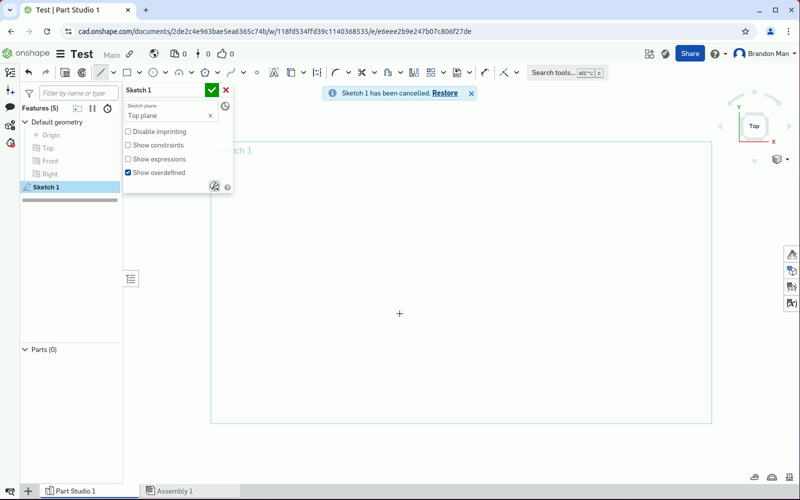
key_up(shift)
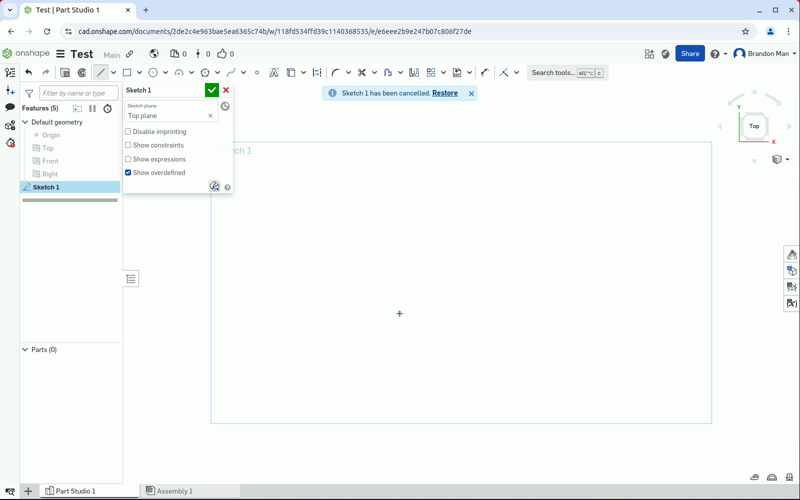
key_down(shift)
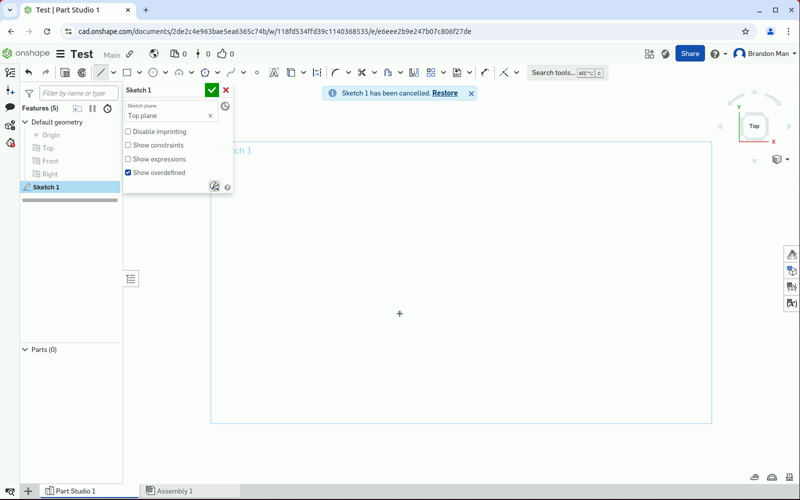
mouse_move(520, 313)
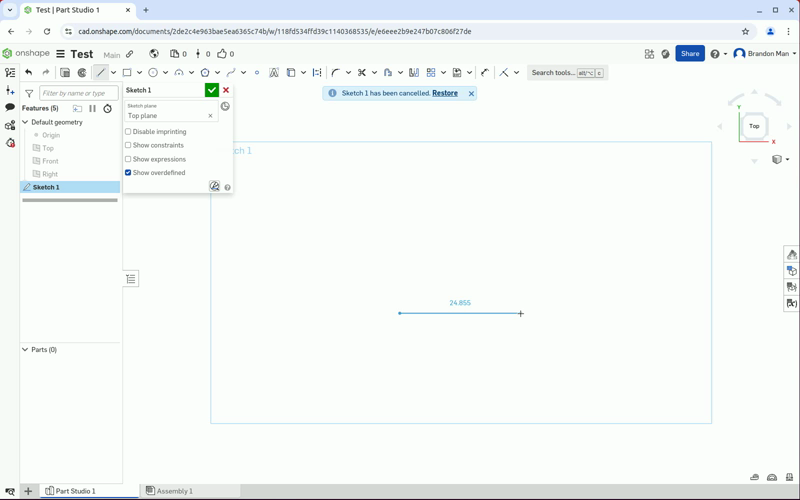
click(520, 313)
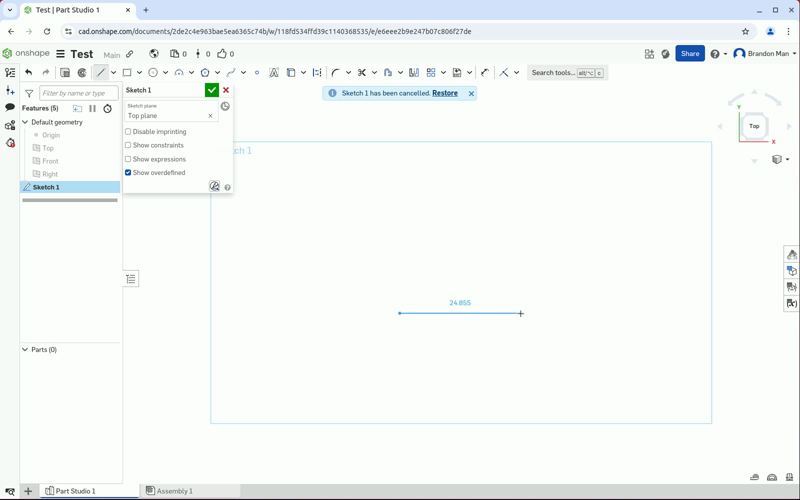
key_up(shift)
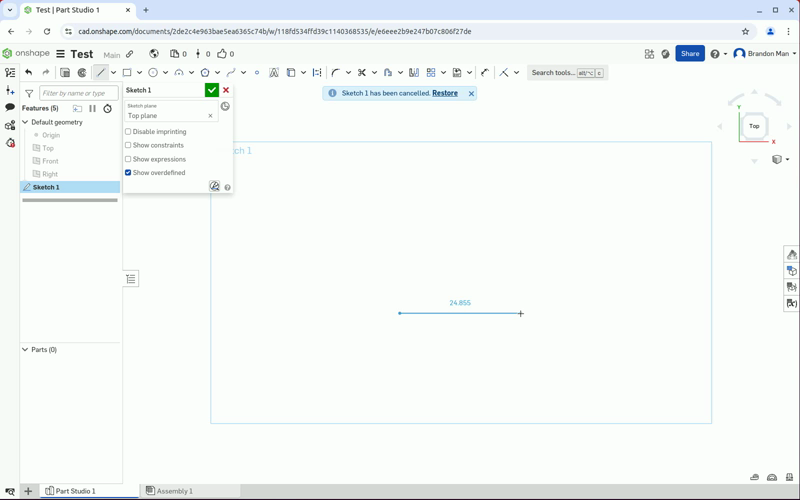
key_down(shift)
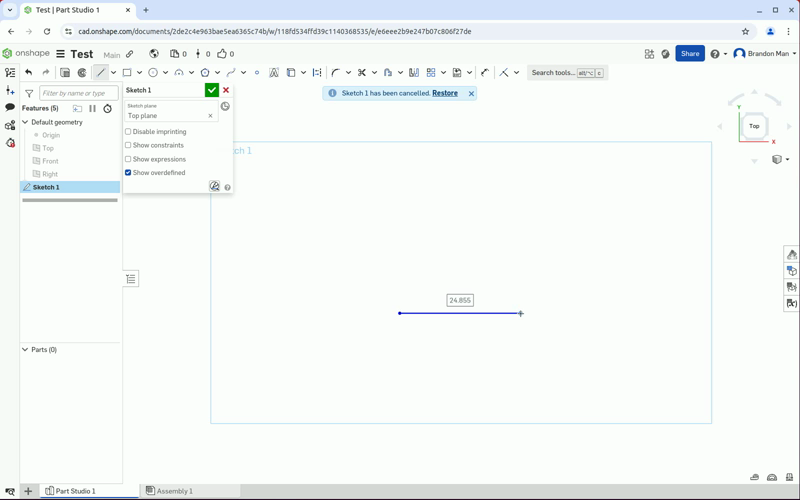
mouse_move(520, 251)
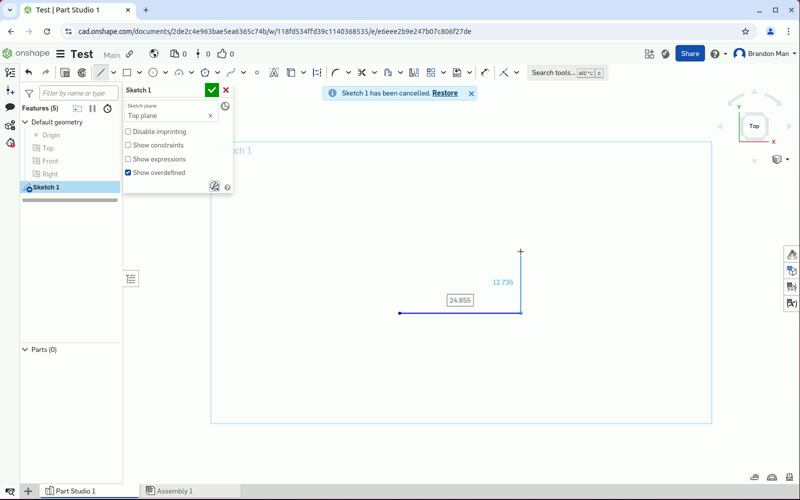
click(520, 251)
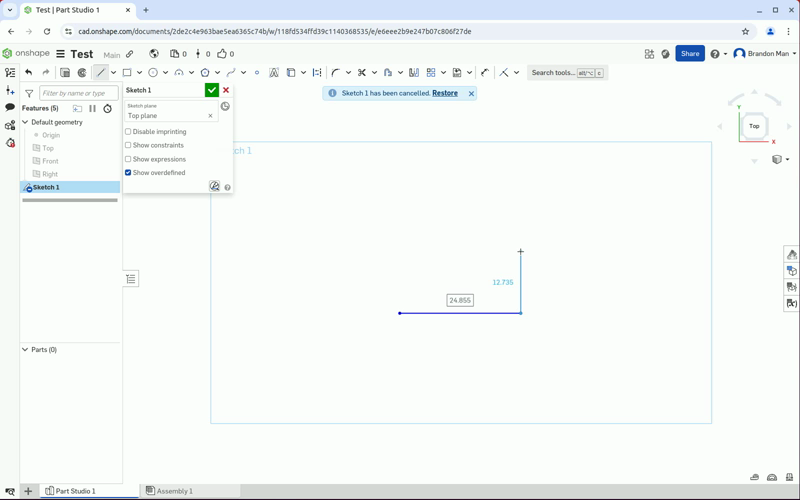
key_up(shift)
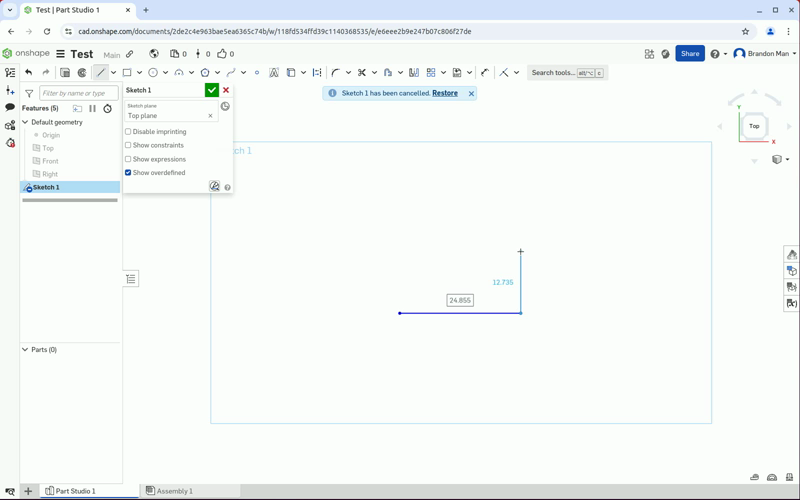
key_down(shift)
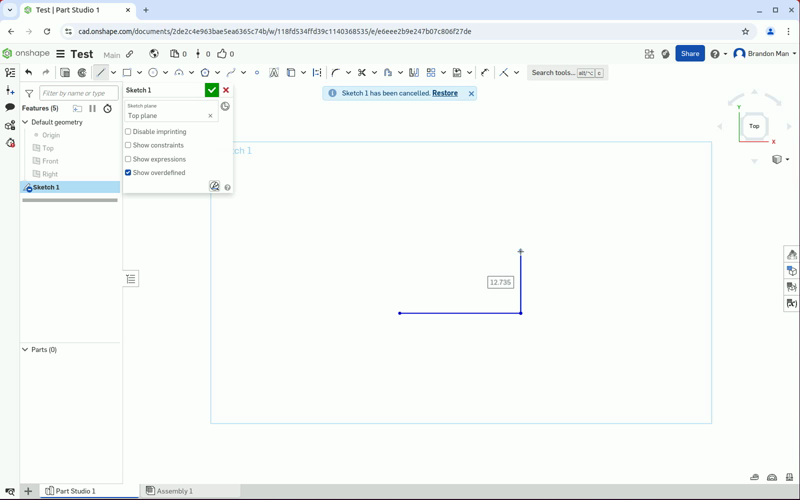
mouse_move(399, 251)
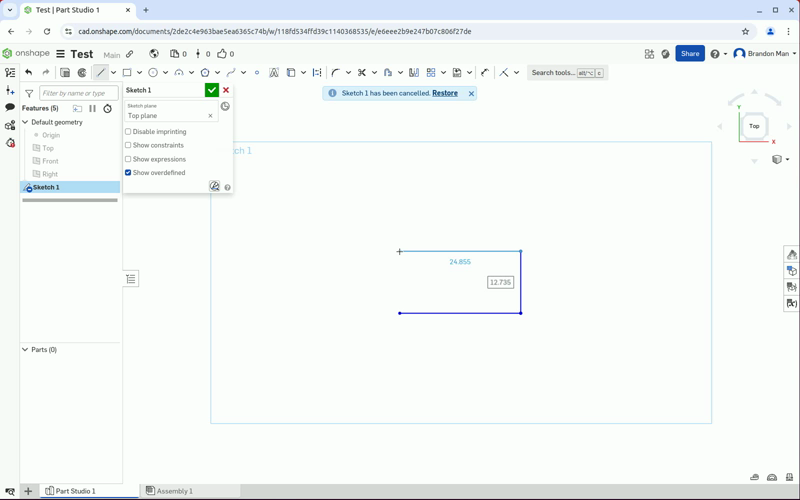
click(399, 251)
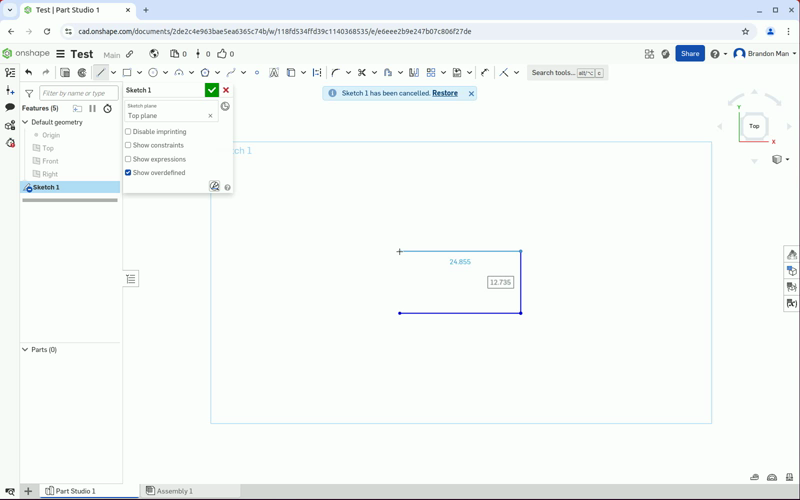
key_up(shift)
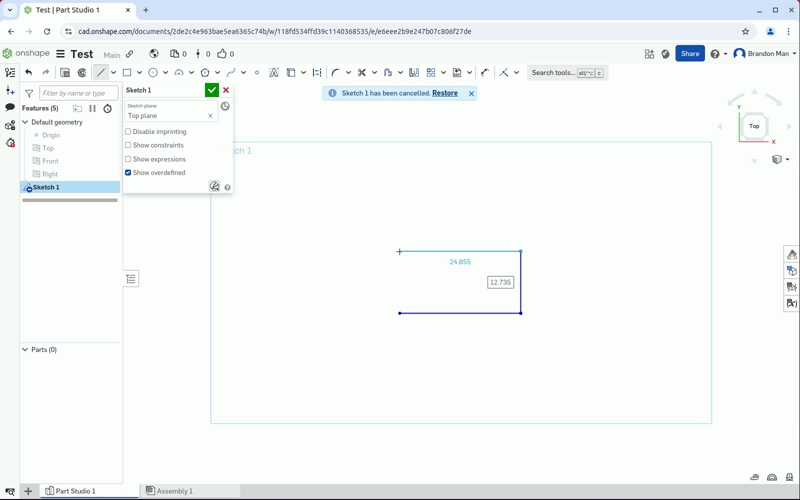
key_down(shift)
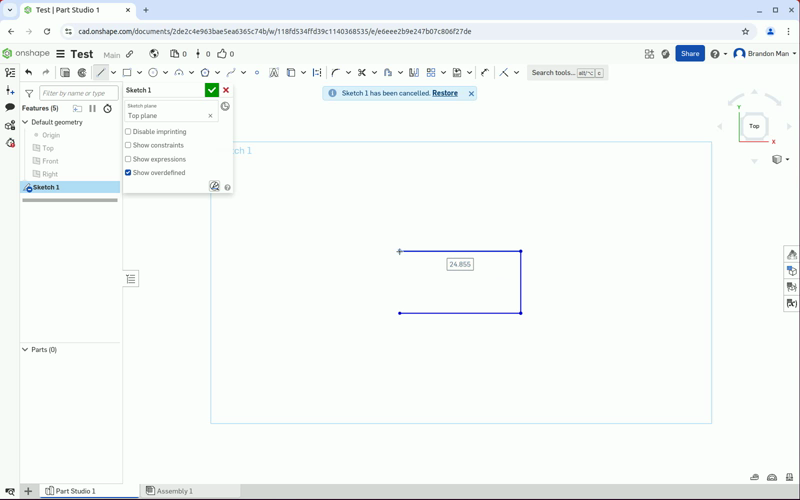
mouse_move(399, 313)
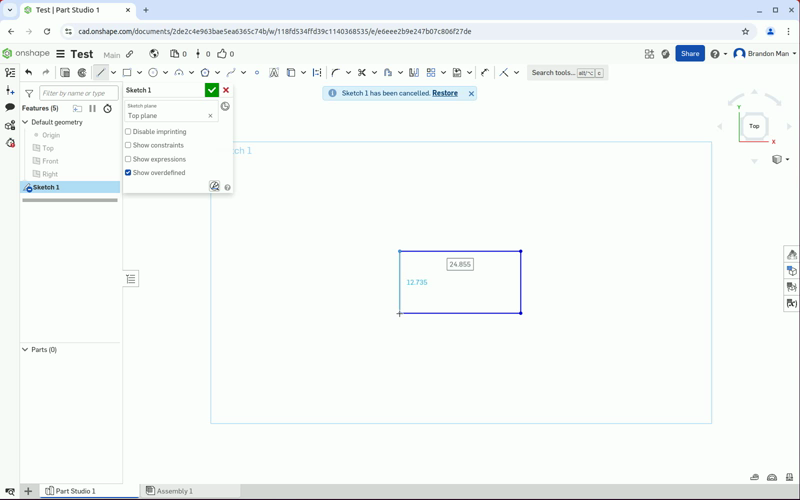
key_up(shift)
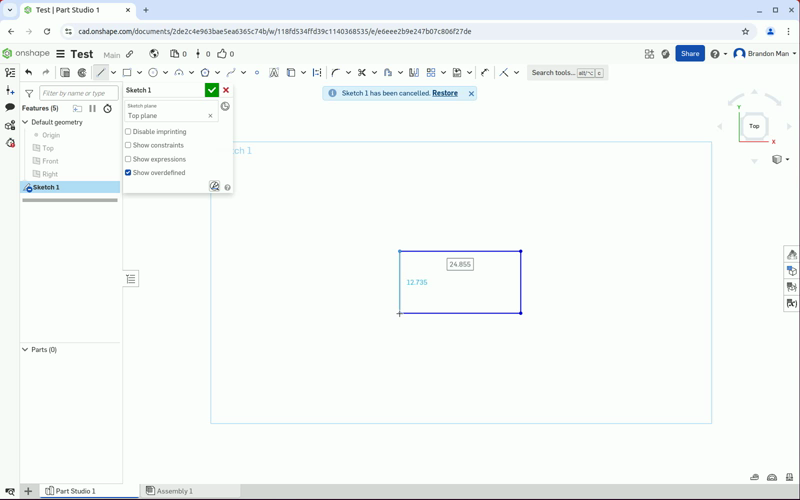
click(399, 313)
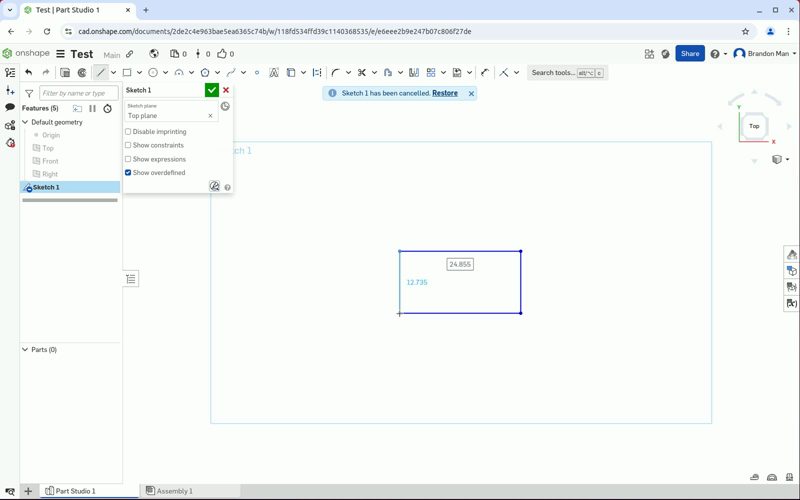
key(esc)
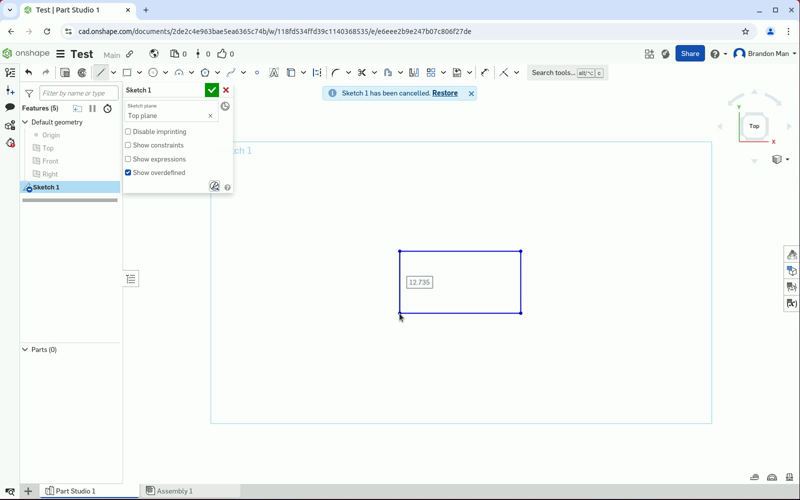
mouse_move(503, 260)
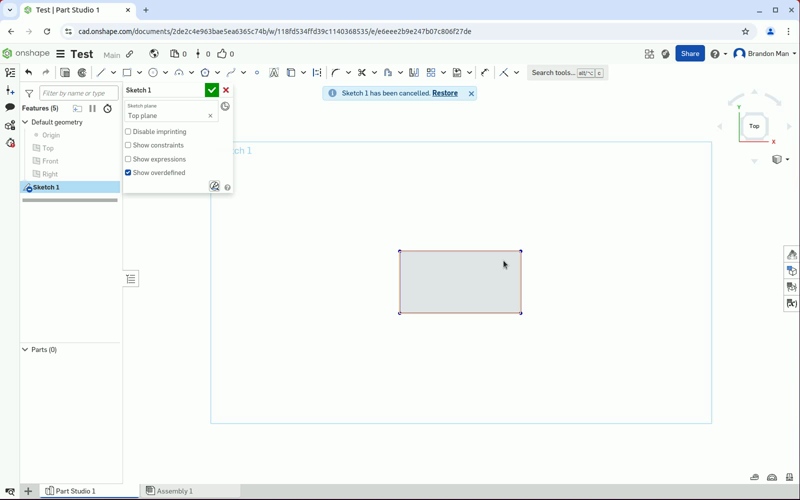
click(503, 260)
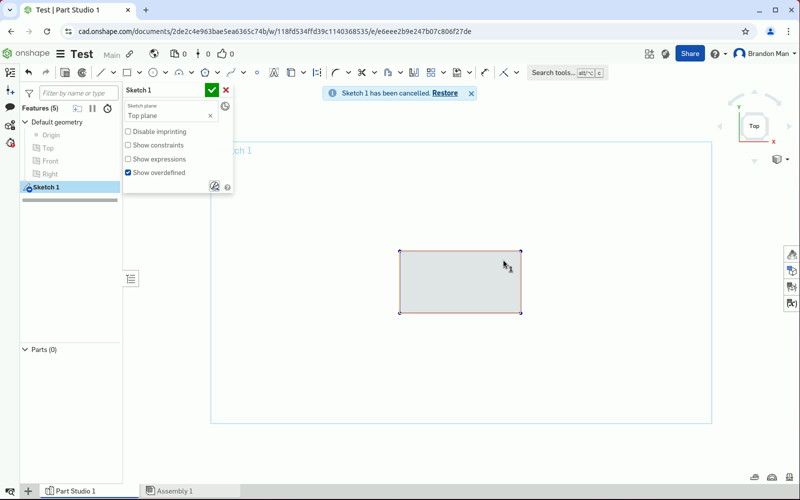
mouse_move(73, 352)
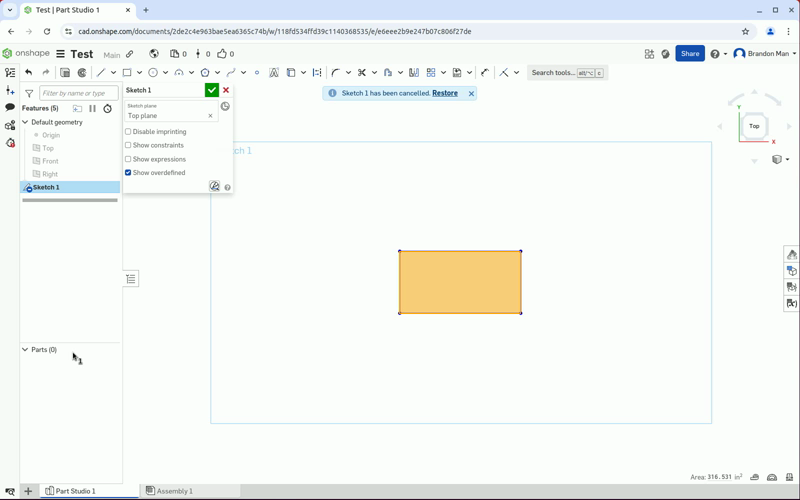
key(shift+y)
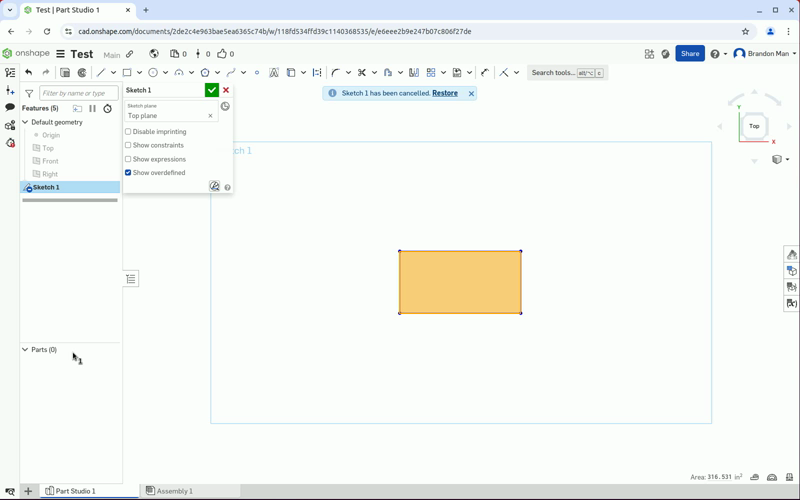
key(shift+e)
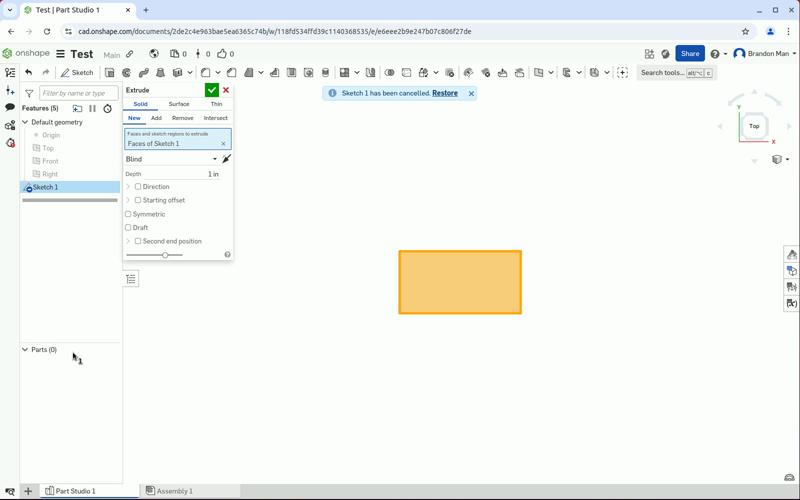
mouse_move(143, 106)
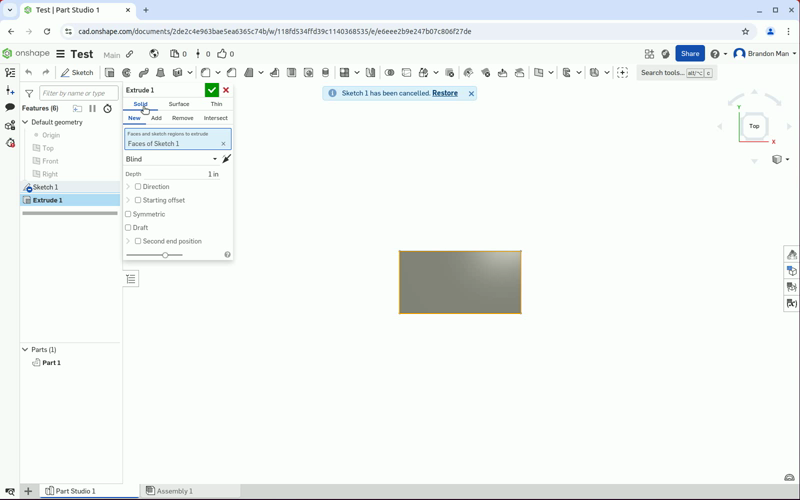
click(143, 106)
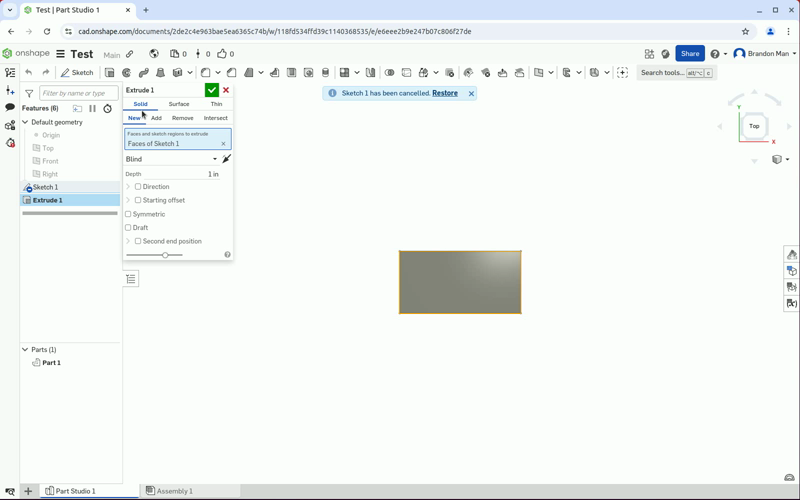
mouse_move(137, 120)
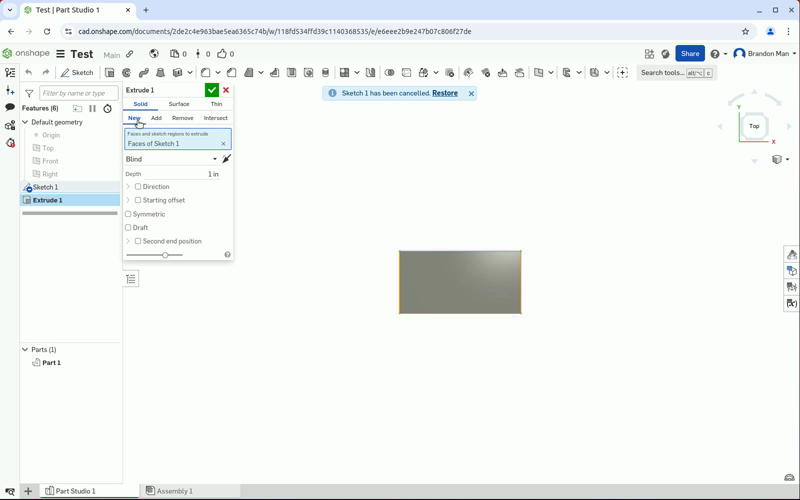
click(137, 120)
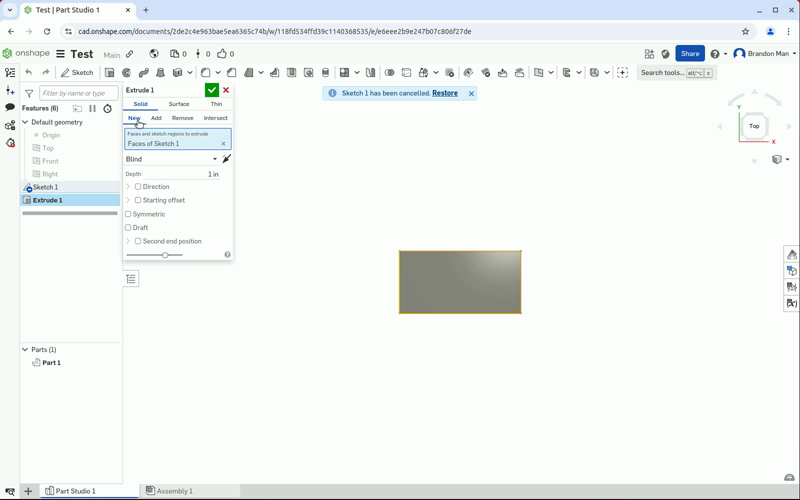
key(tab, 4)
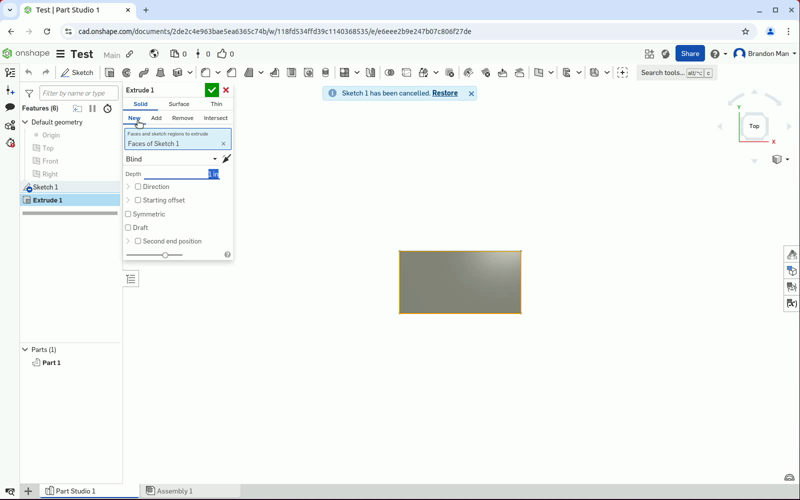
text(0.963)
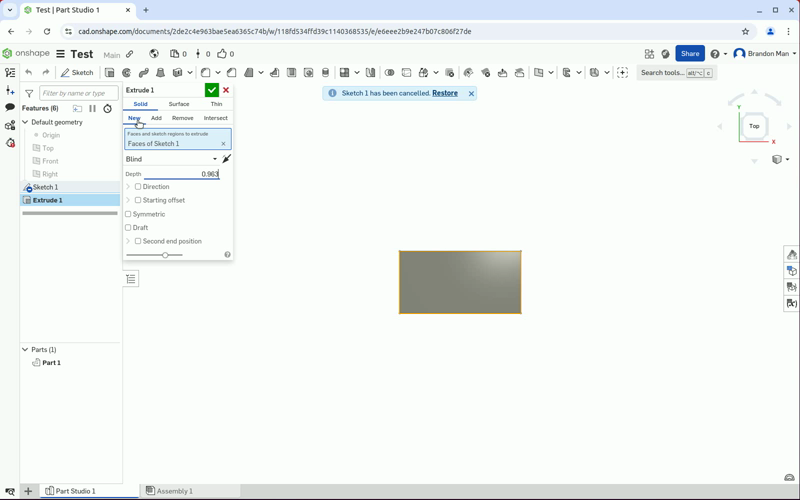
key(enter)
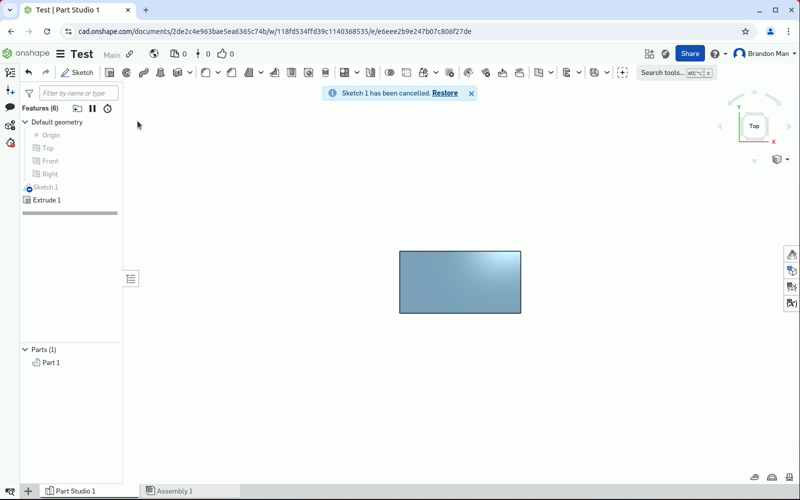
key(shift+h)
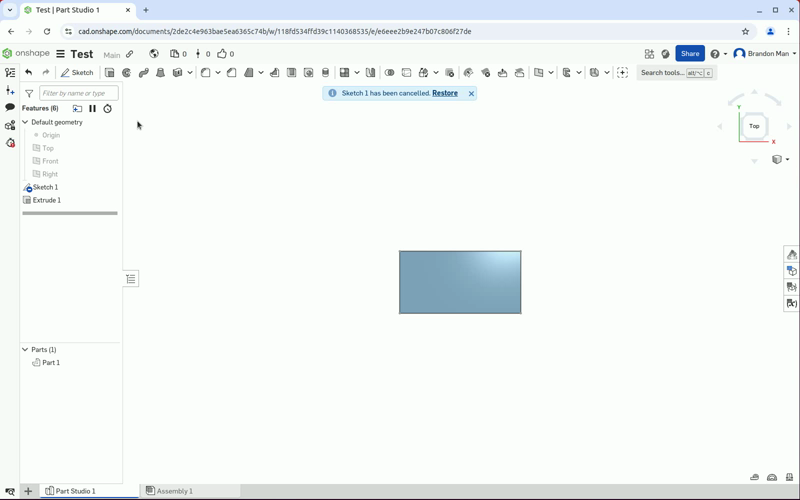
key(shift+h)
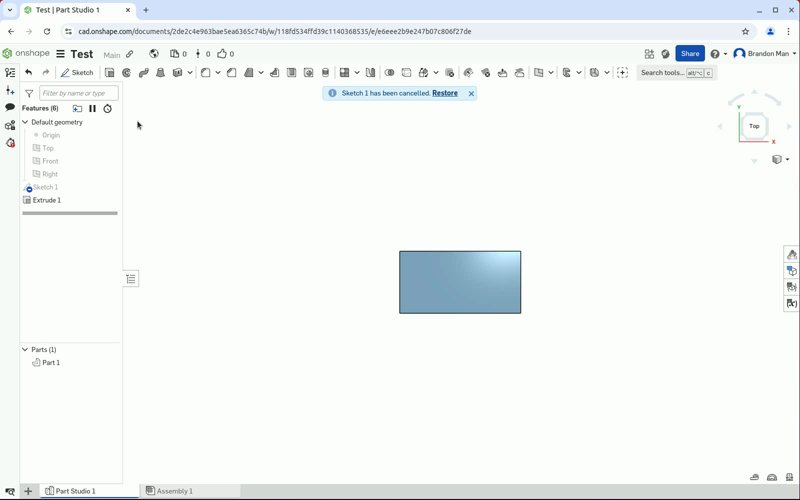
mouse_move(73, 189)
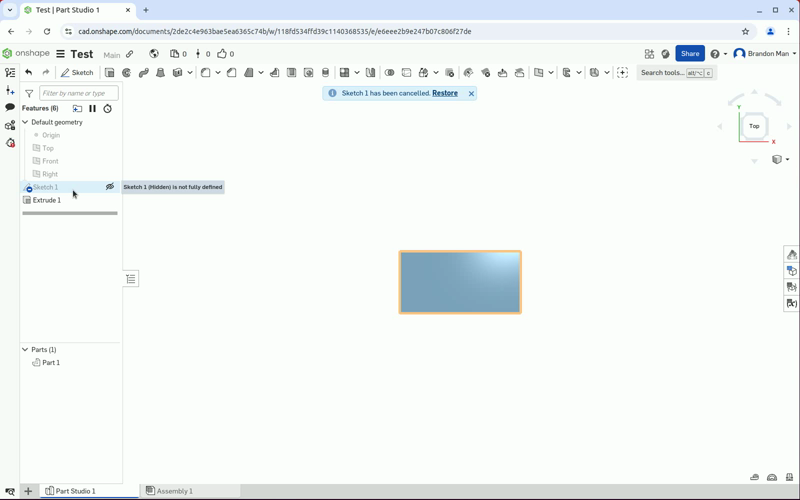
click(73, 189)
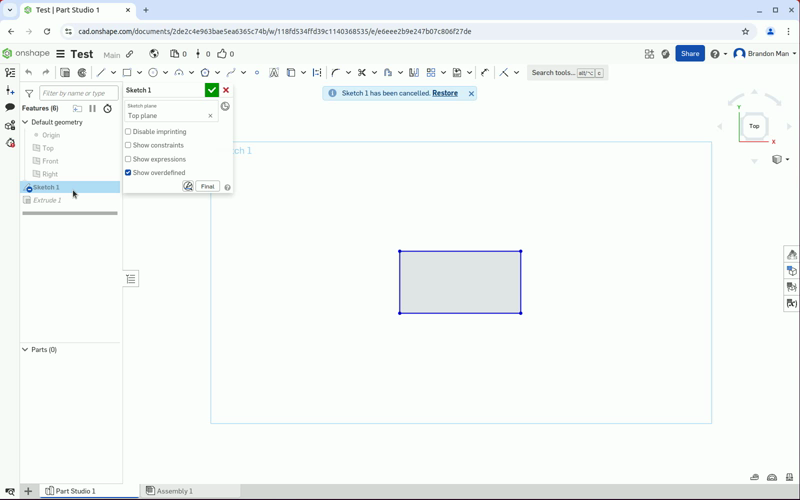
mouse_move(229, 92)
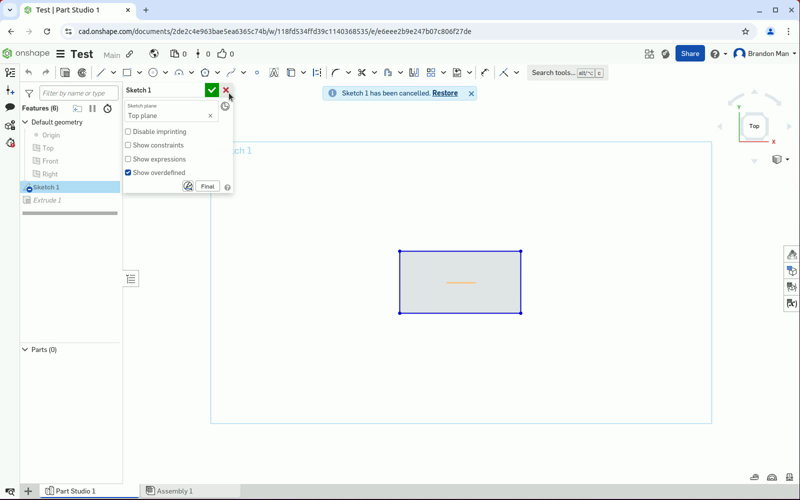
click(229, 92)
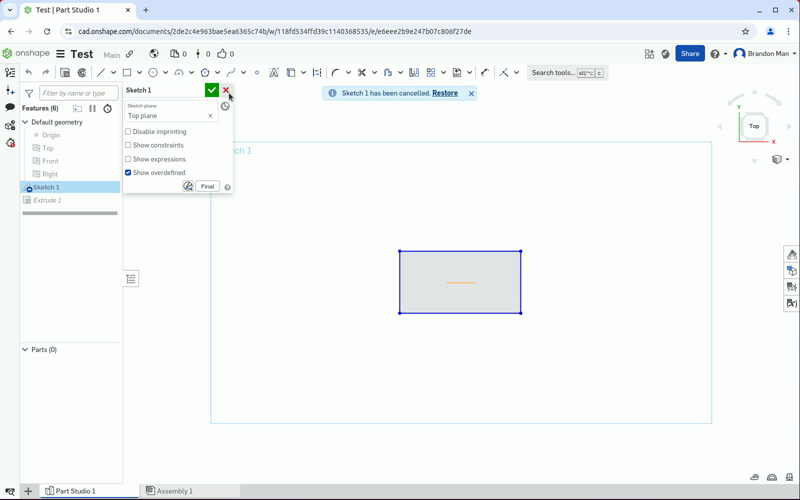
key(shift+s)
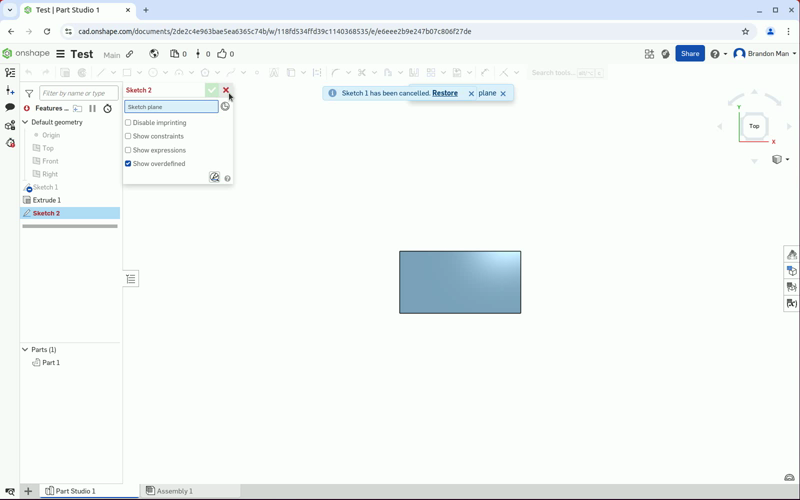
mouse_move(73, 150)
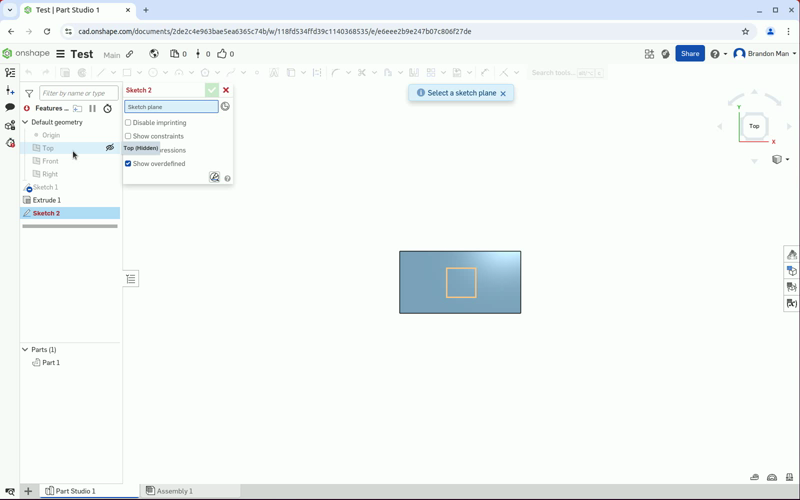
click(73, 150)
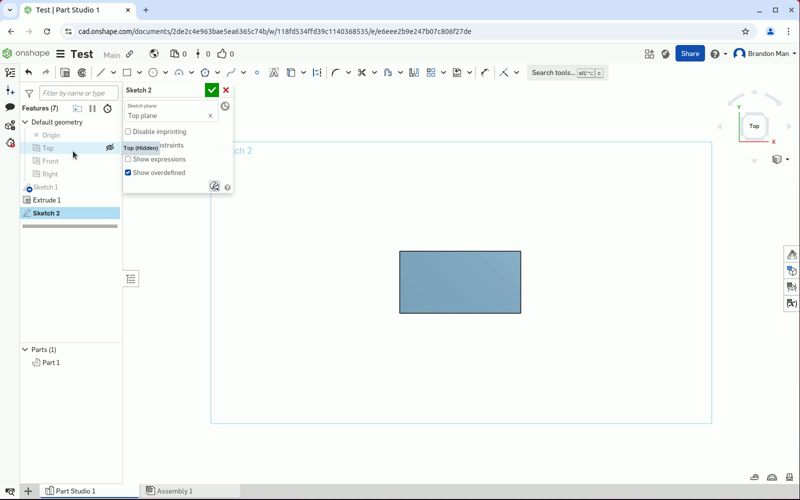
mouse_move(73, 352)
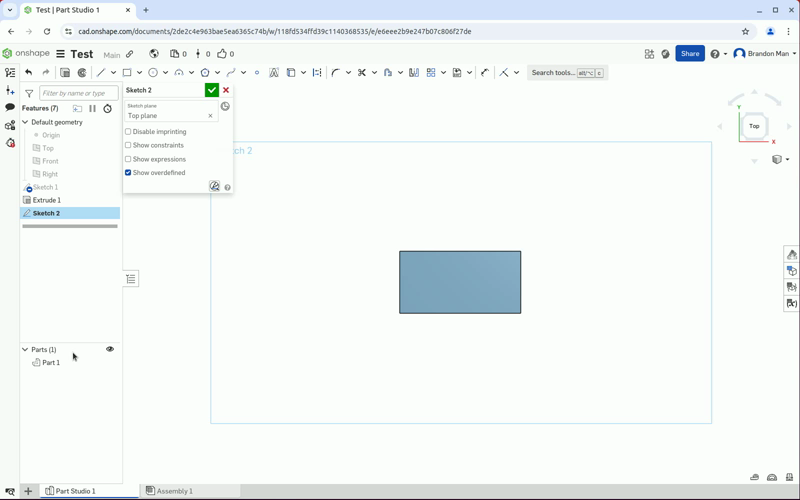
key(y)
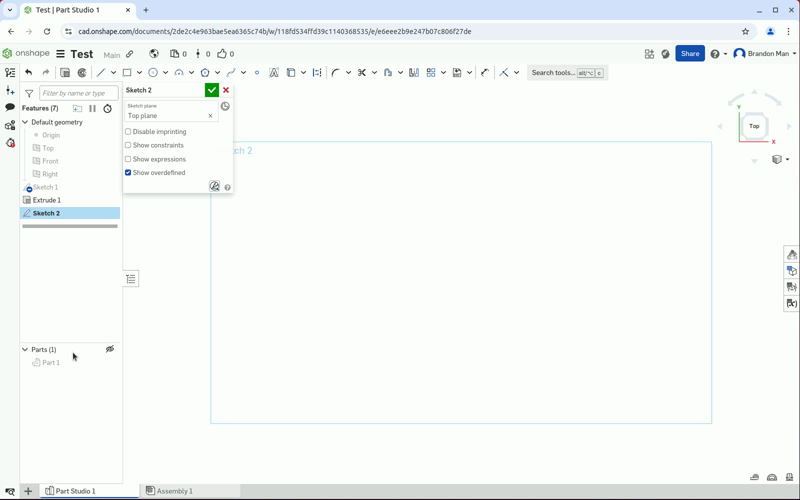
key(l)
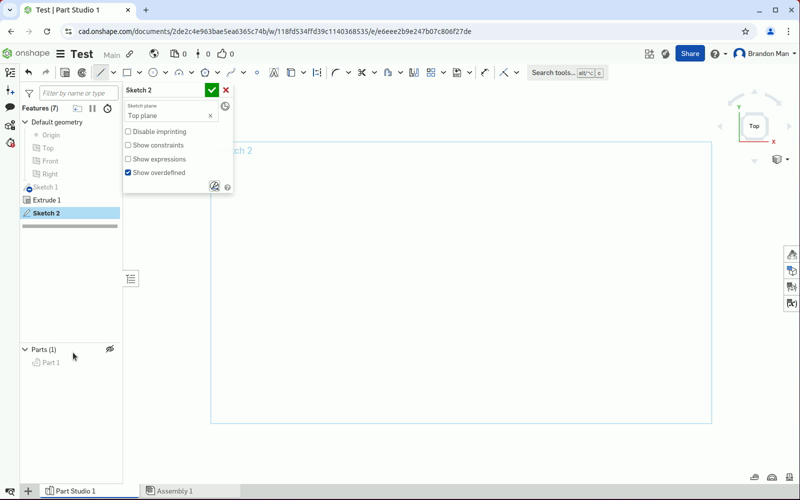
key_down(shift)
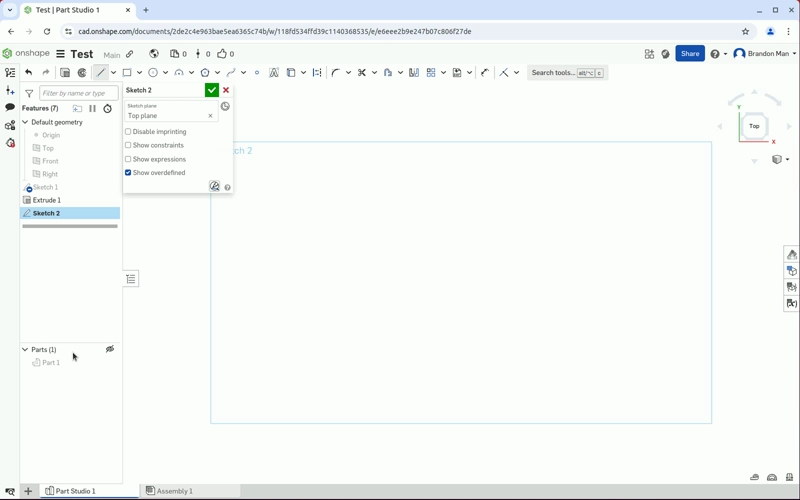
mouse_move(348, 395)
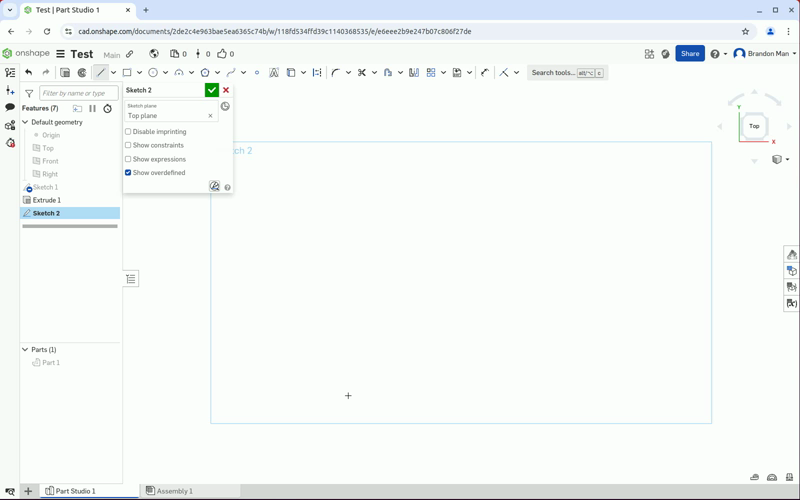
click(348, 395)
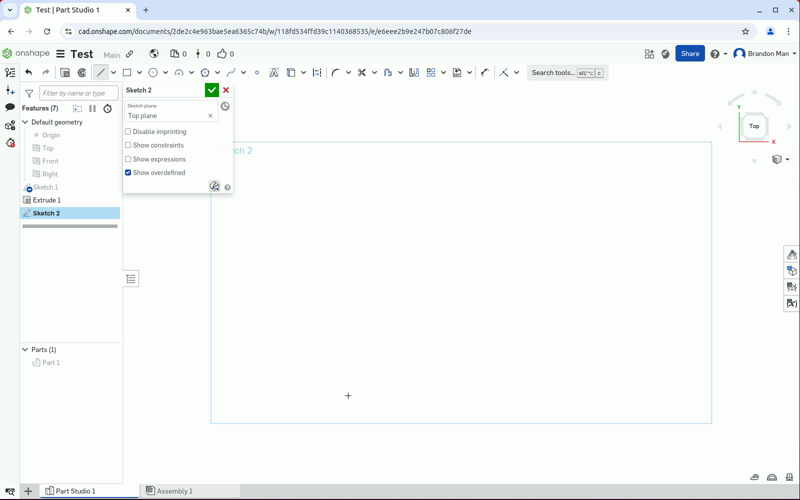
key_up(shift)
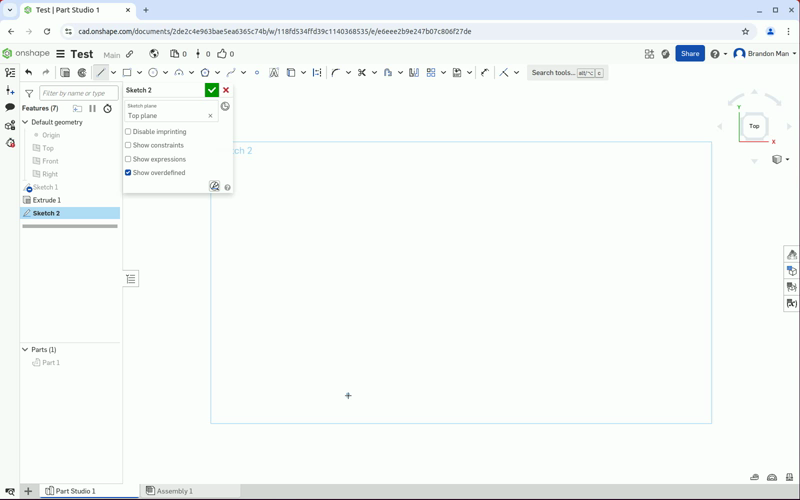
key_down(shift)
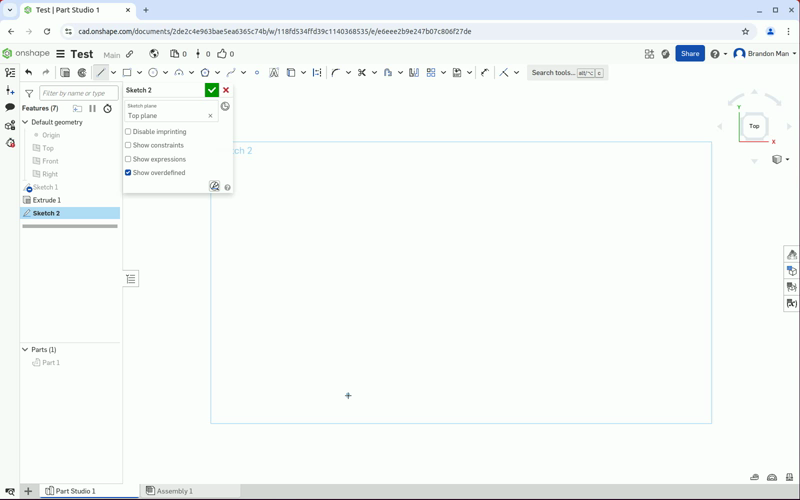
mouse_move(378, 395)
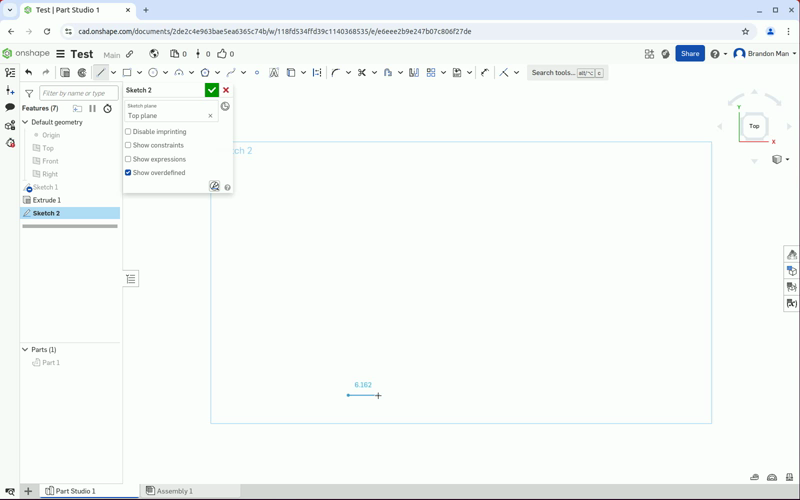
mouse_move(353, 395)
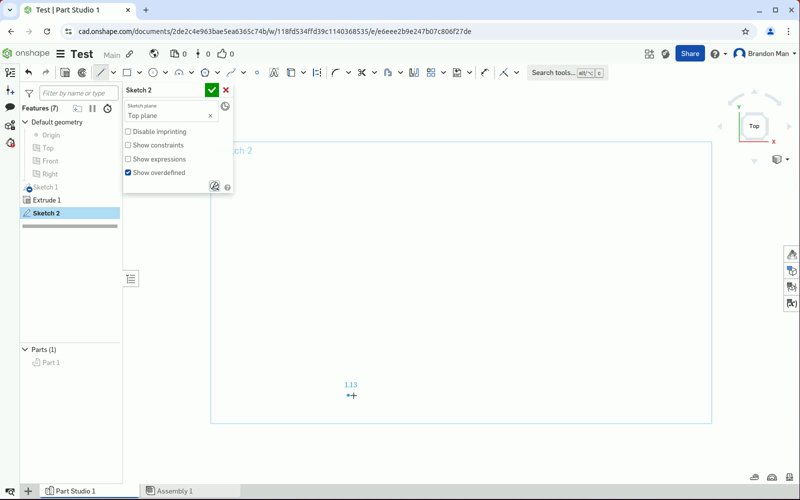
scroll(6)
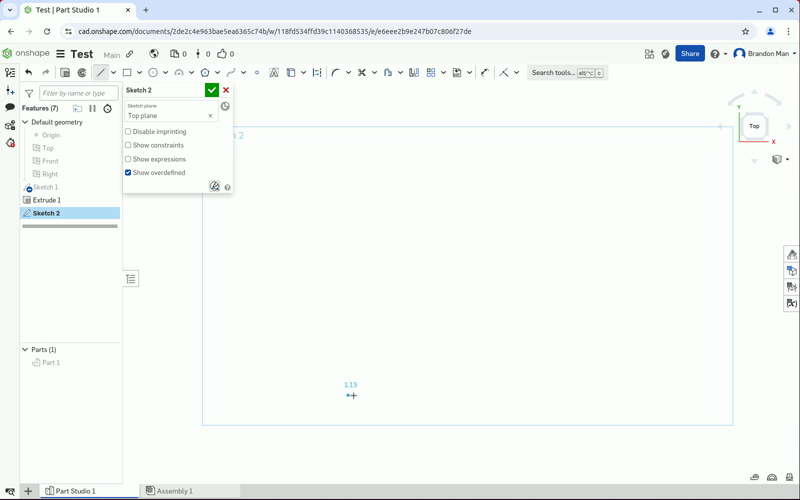
scroll(6)
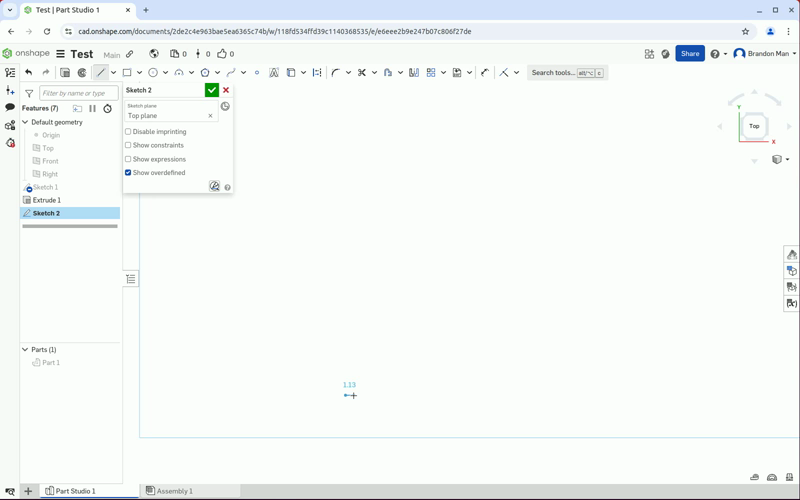
scroll(6)
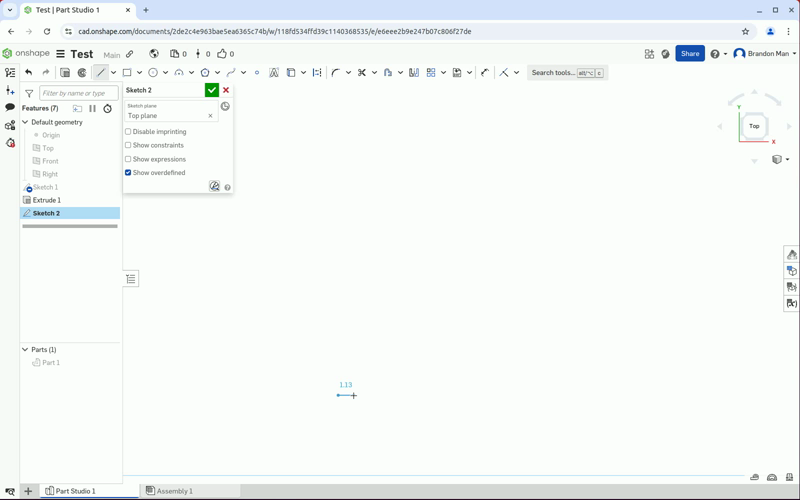
scroll(6)
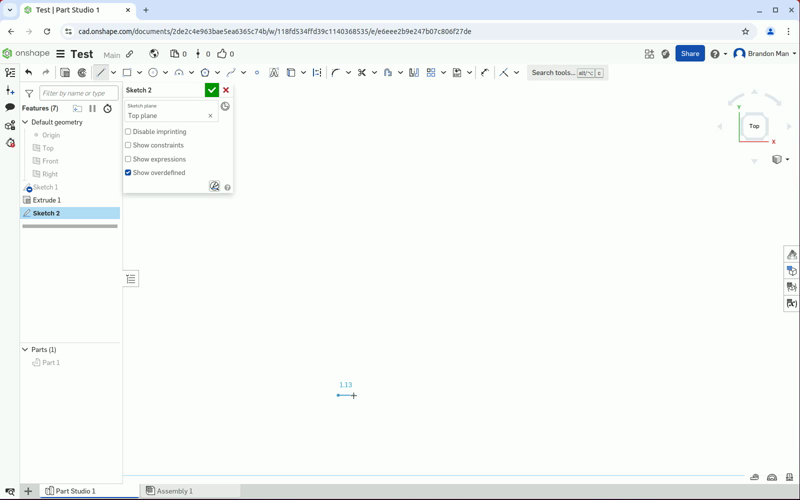
scroll(6)
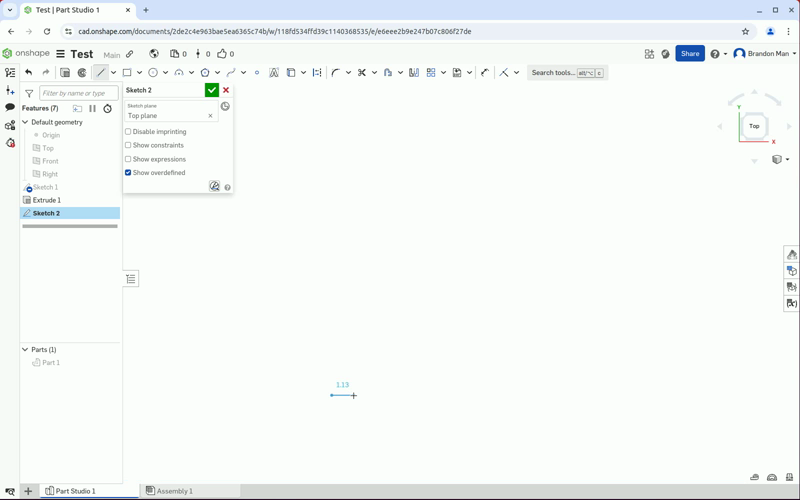
scroll(6)
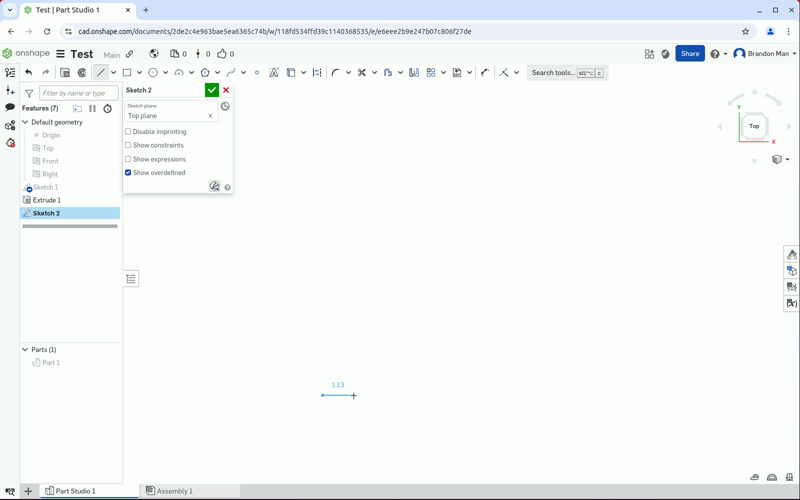
scroll(6)
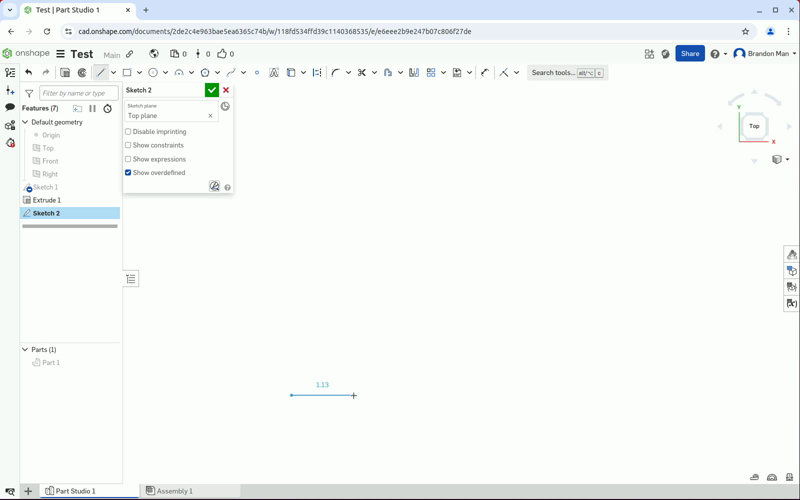
click(353, 395)
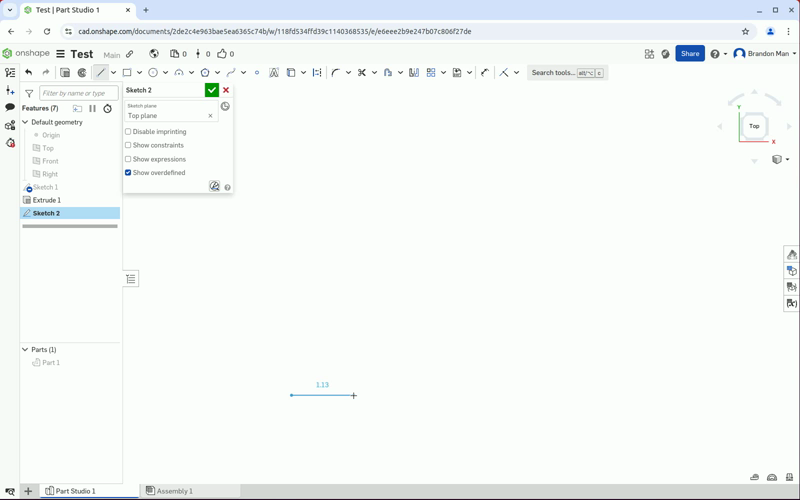
scroll(-6)
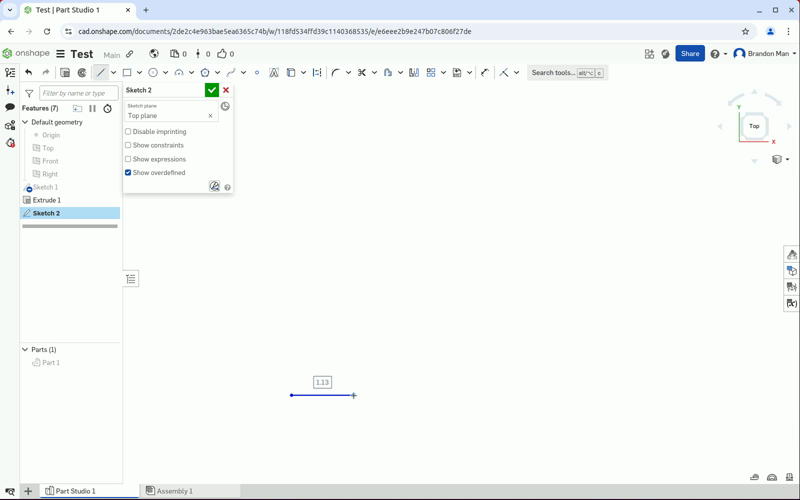
scroll(-6)
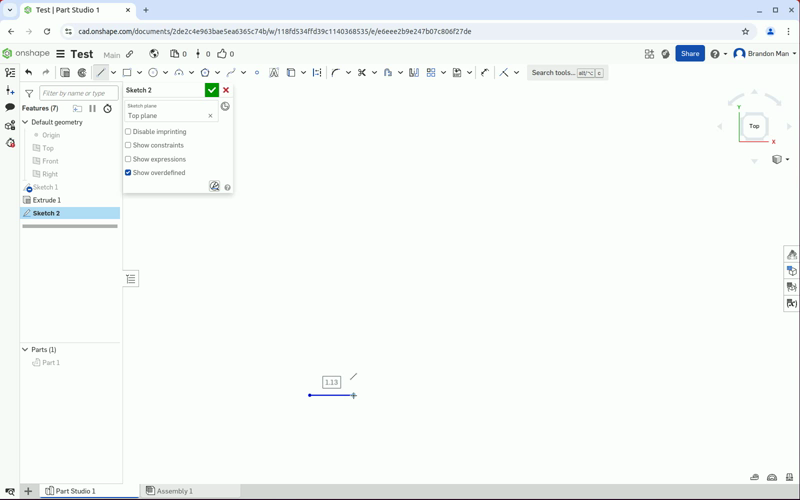
scroll(-6)
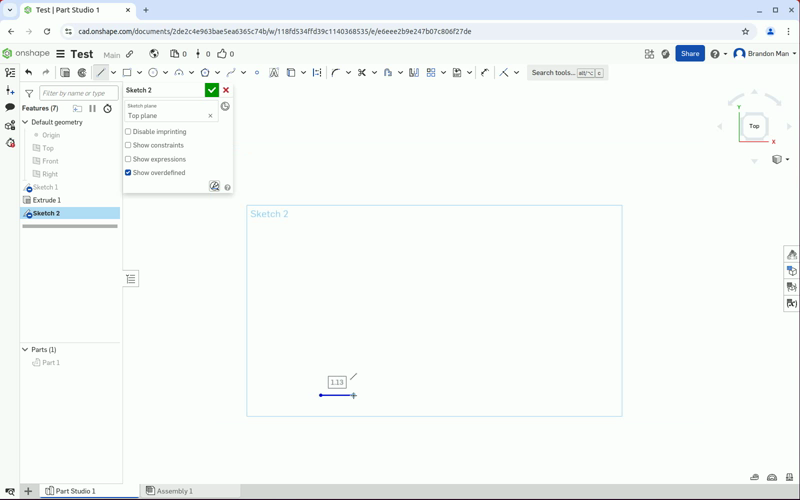
scroll(-6)
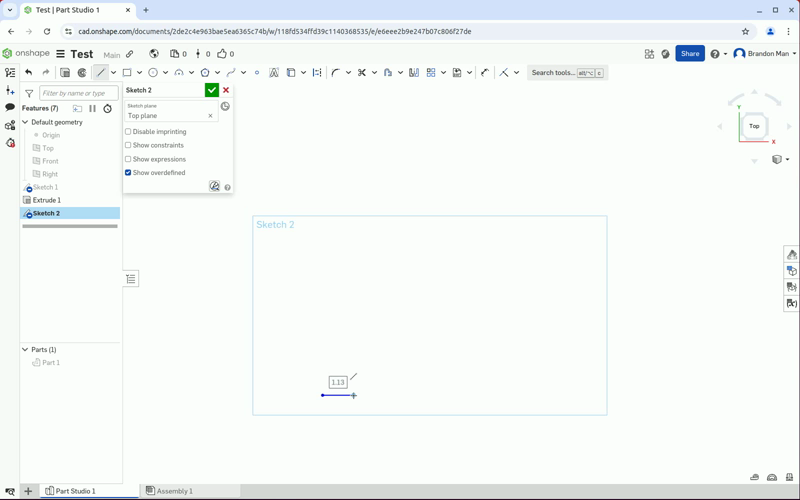
scroll(-6)
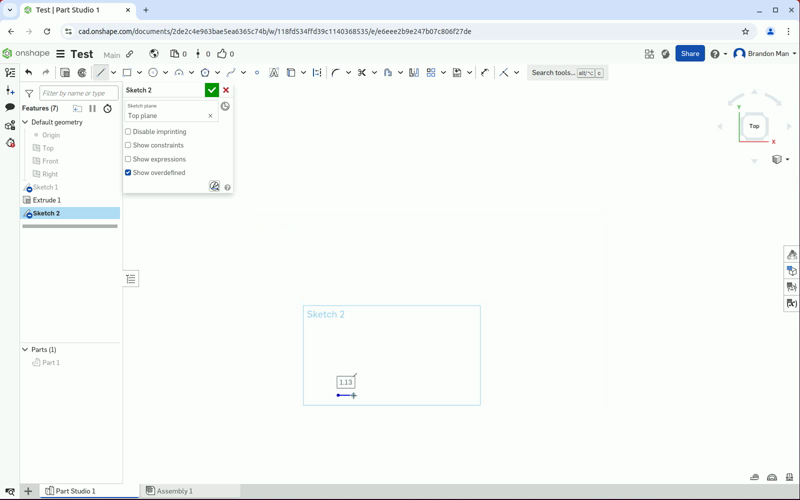
scroll(-6)
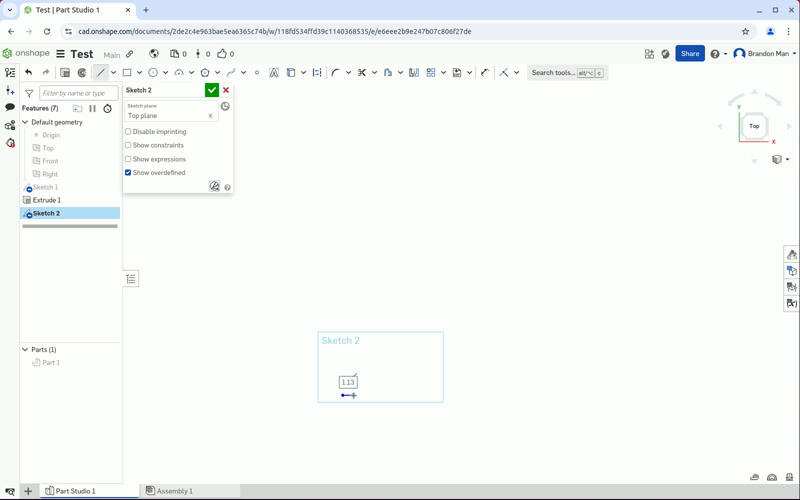
scroll(-6)
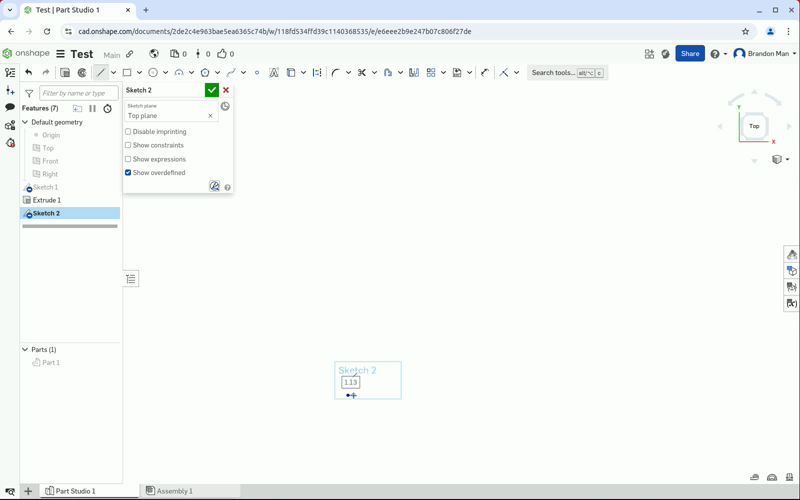
key_up(shift)
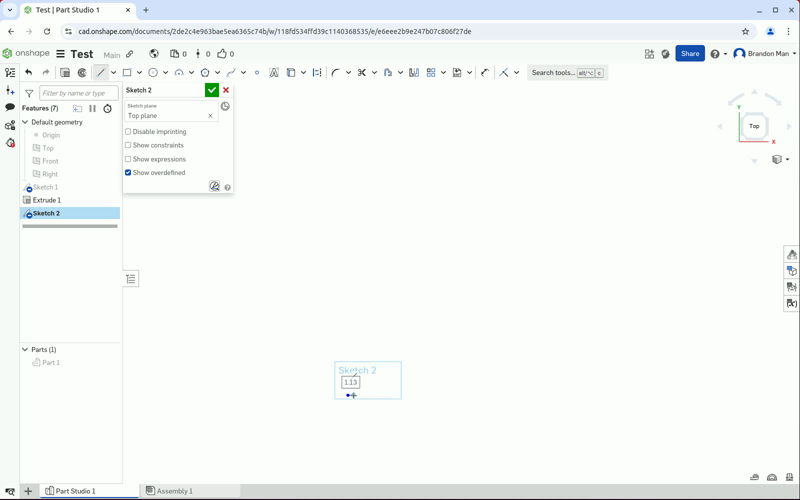
key_down(shift)
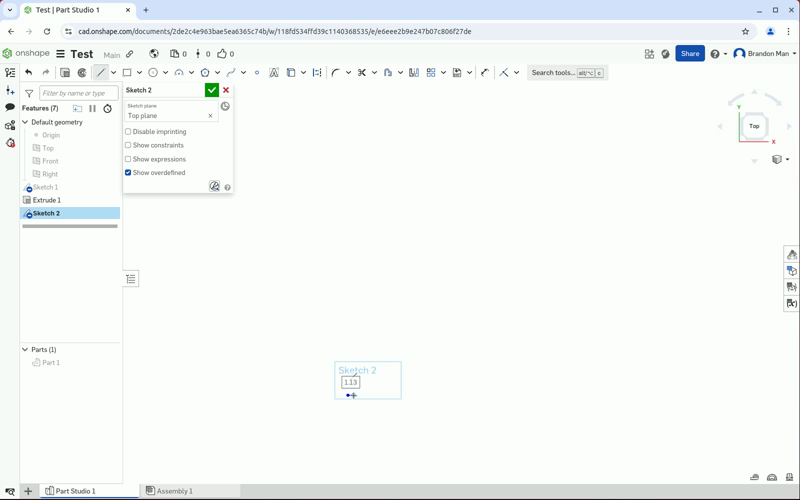
mouse_move(383, 395)
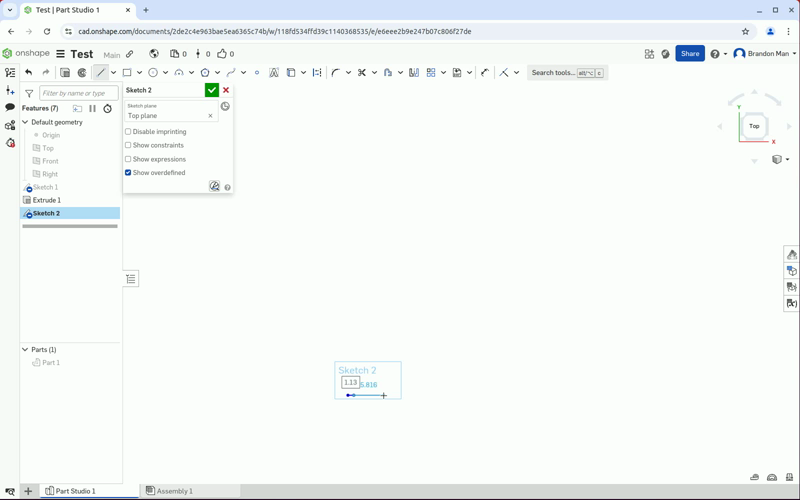
mouse_move(353, 394)
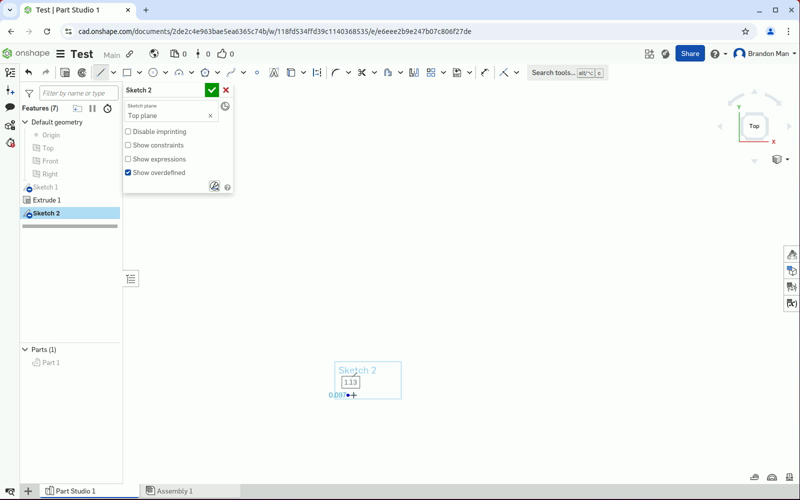
scroll(6)
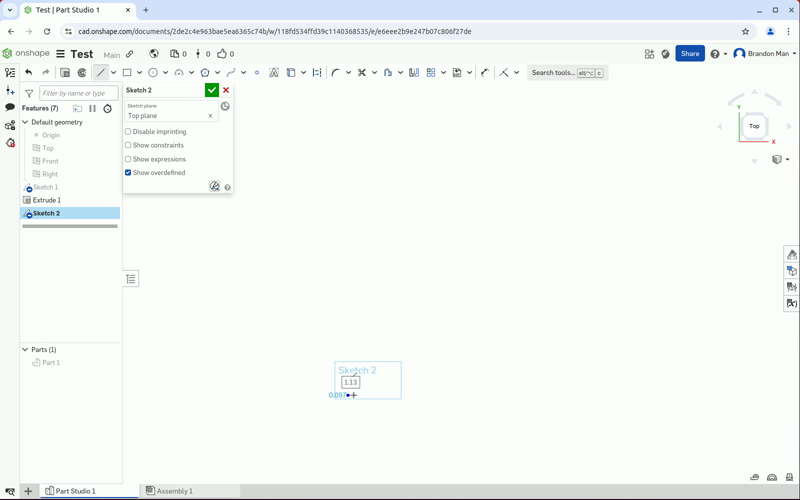
scroll(6)
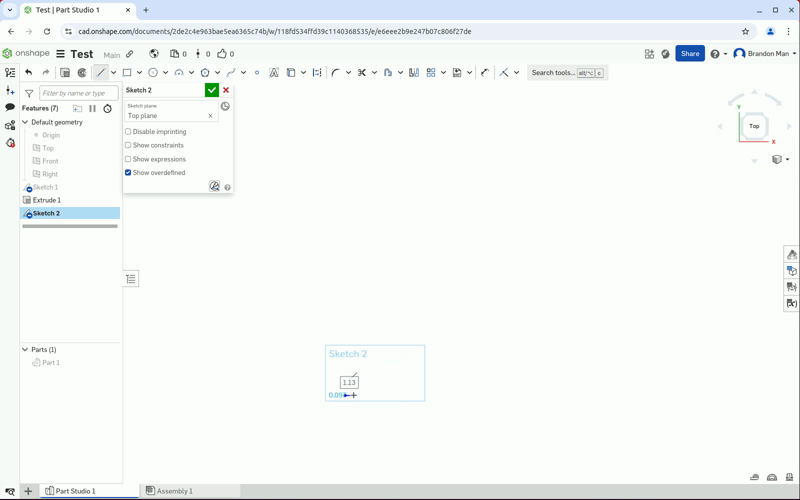
scroll(6)
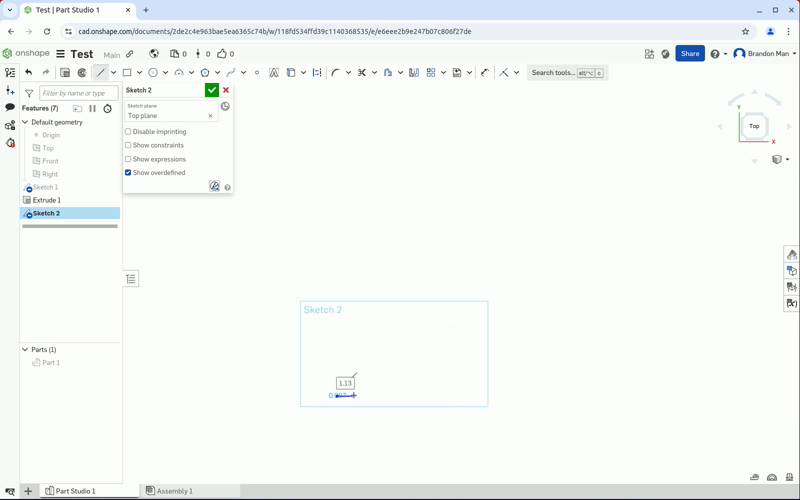
scroll(6)
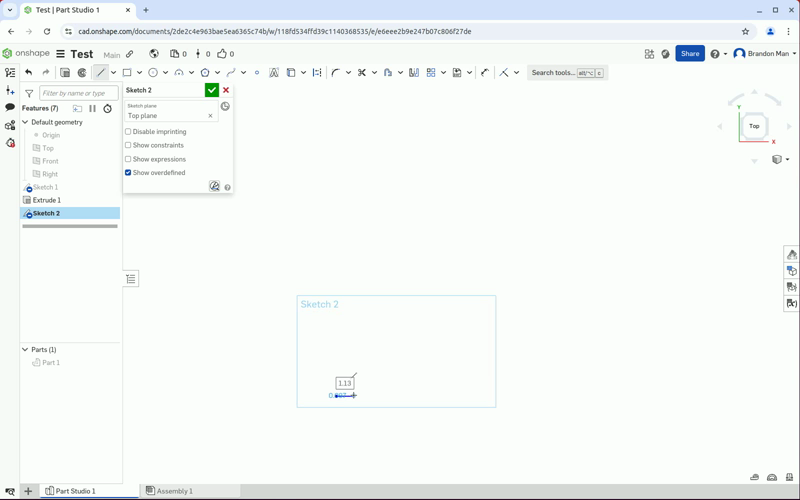
scroll(6)
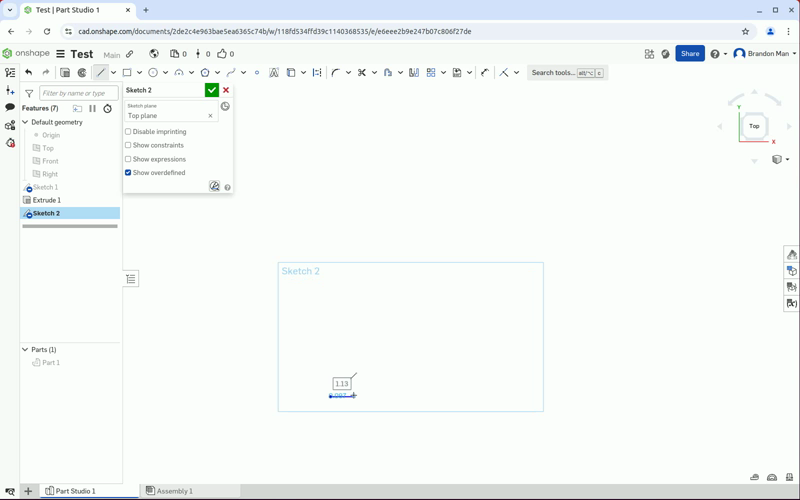
scroll(6)
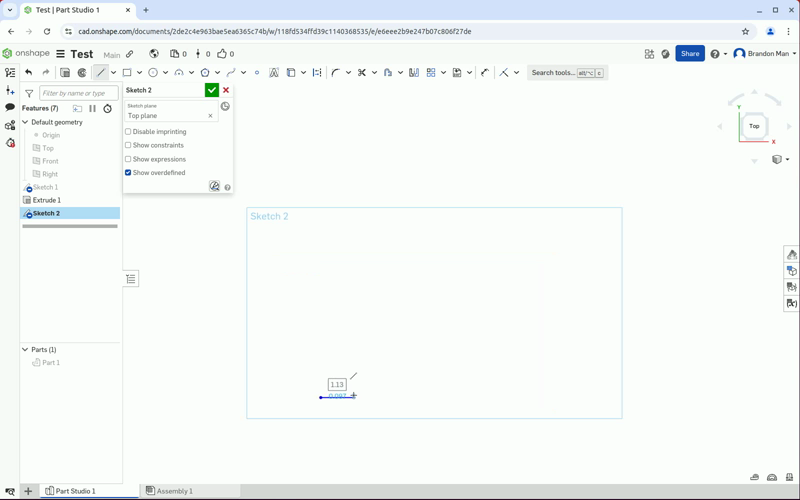
scroll(6)
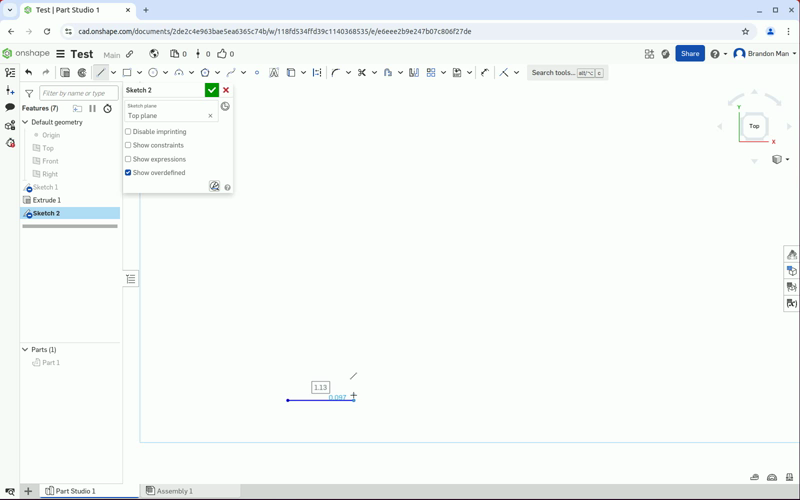
click(353, 394)
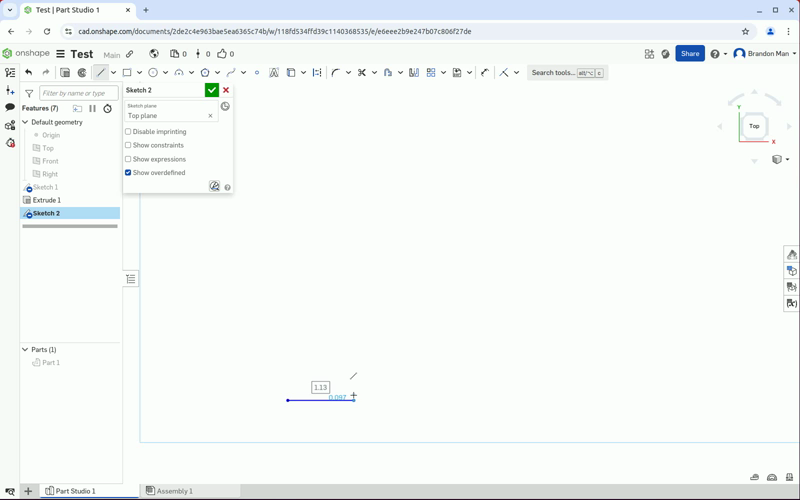
scroll(-6)
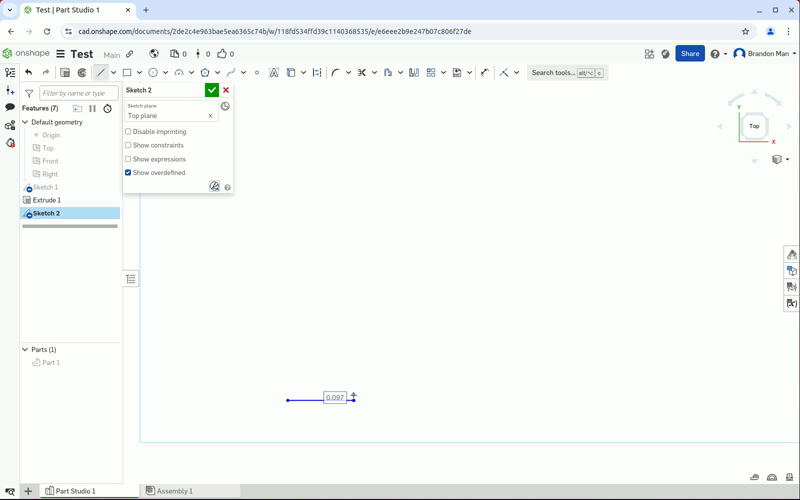
scroll(-6)
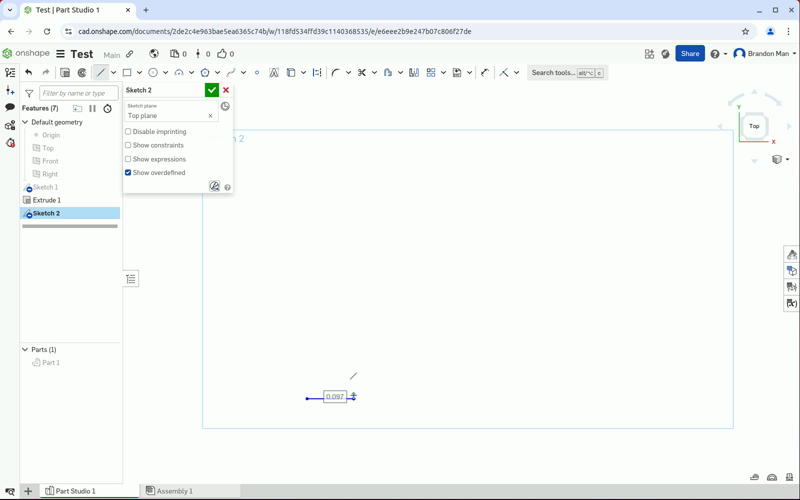
scroll(-6)
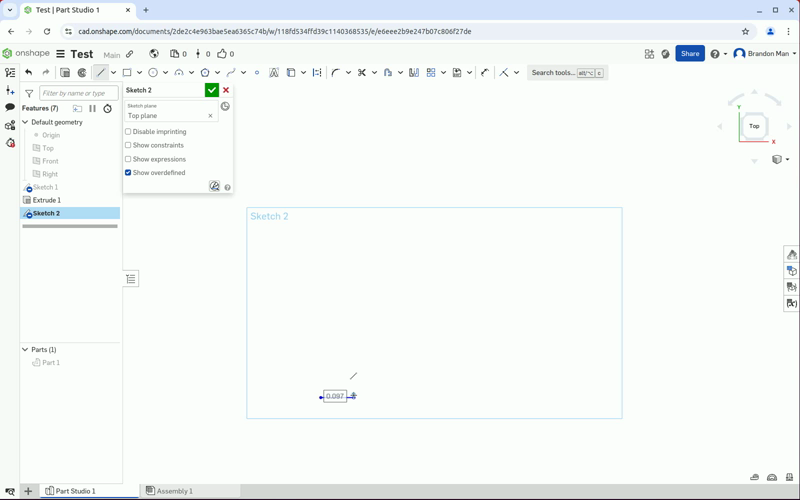
scroll(-6)
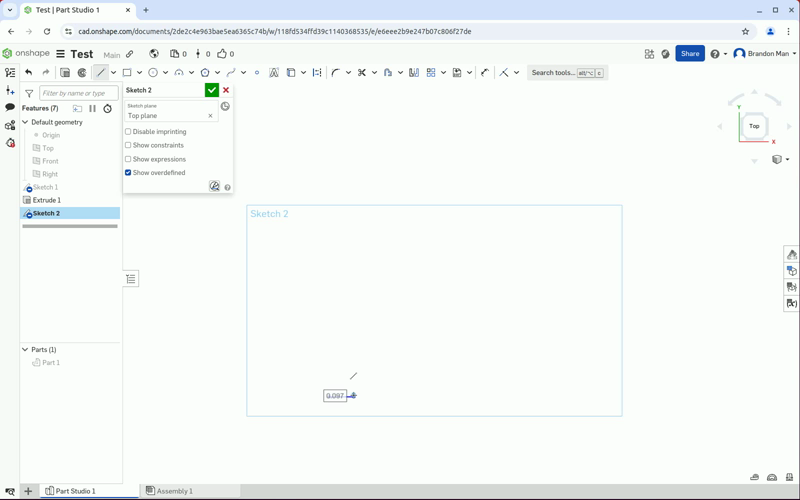
scroll(-6)
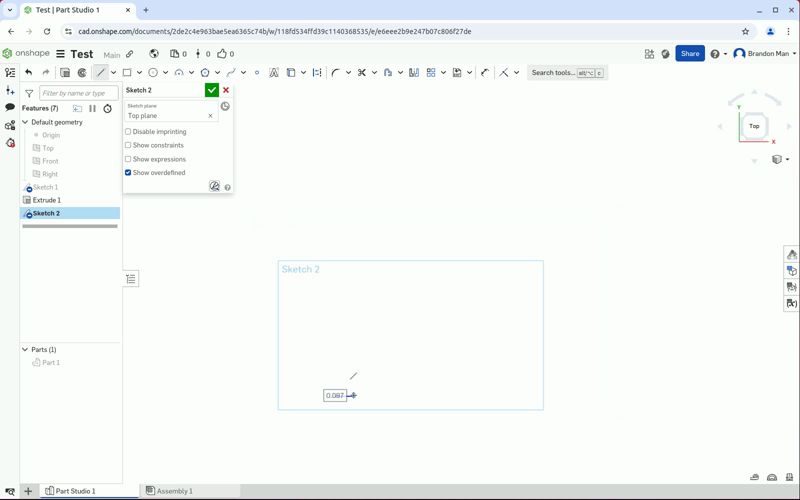
scroll(-6)
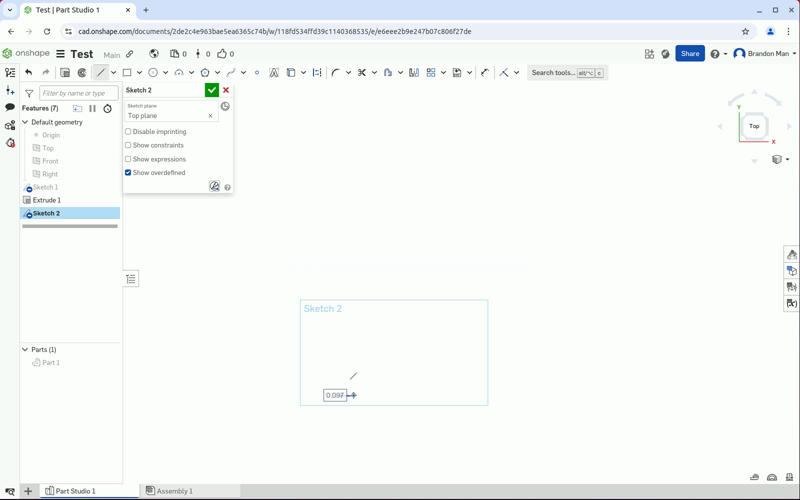
scroll(-6)
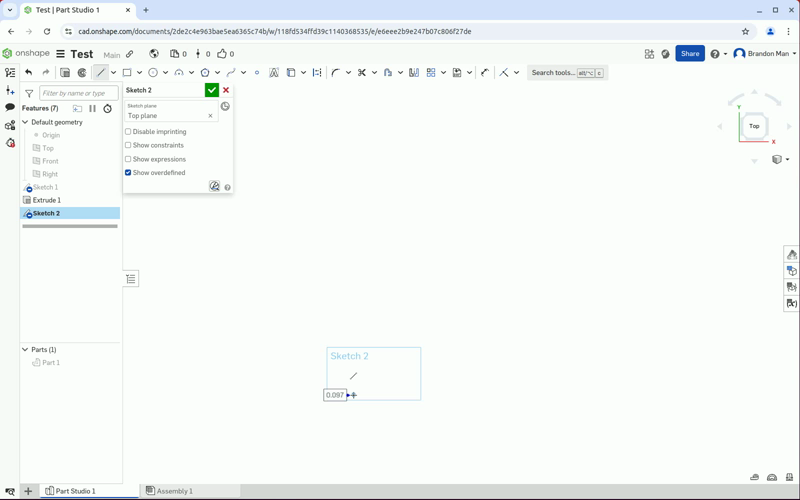
key_up(shift)
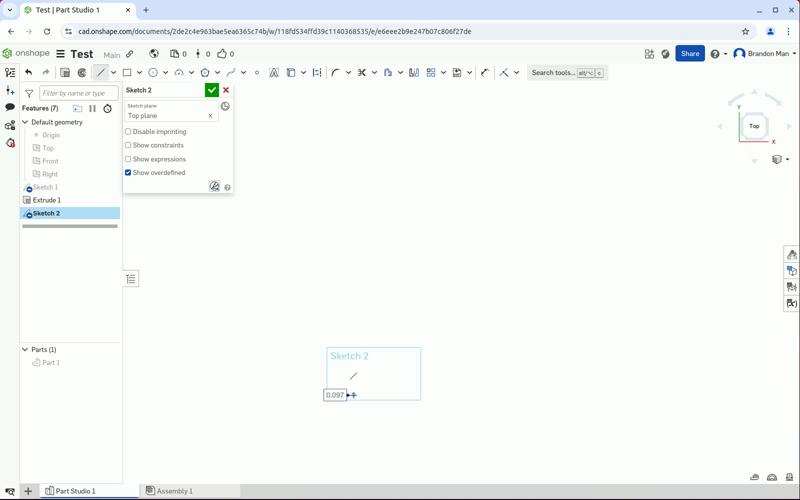
key_down(shift)
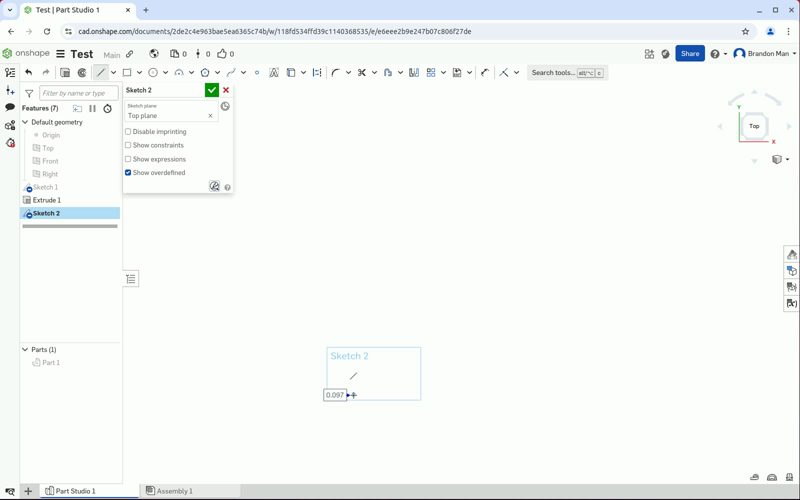
mouse_move(383, 394)
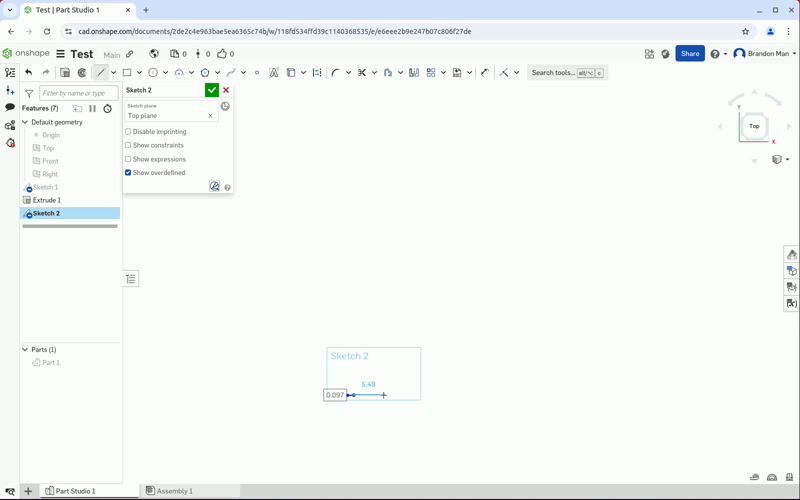
mouse_move(348, 394)
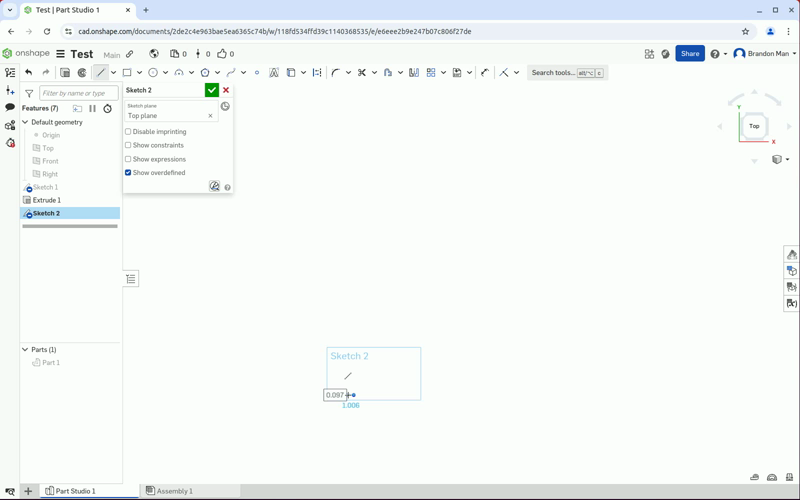
scroll(6)
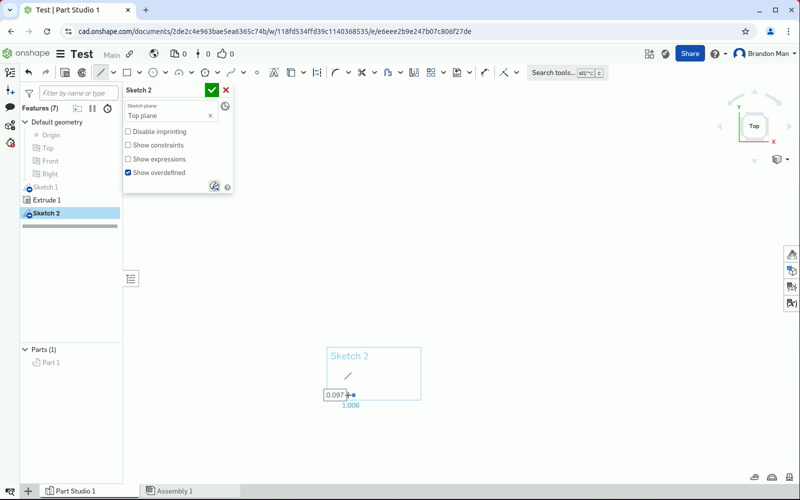
scroll(6)
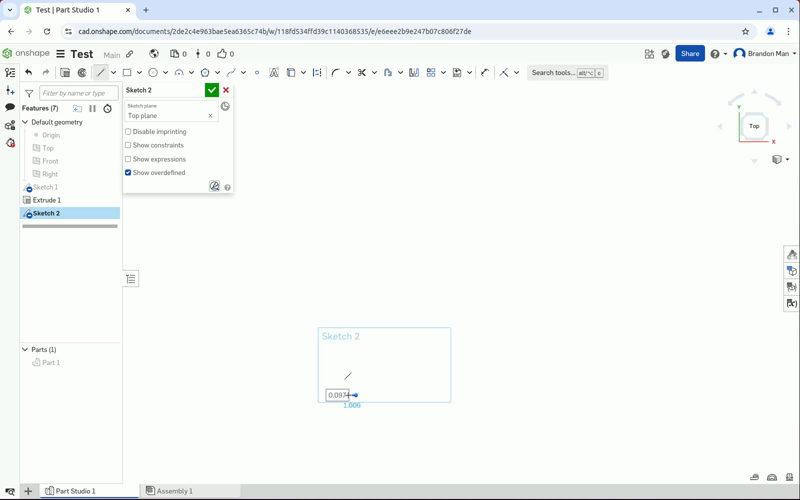
scroll(6)
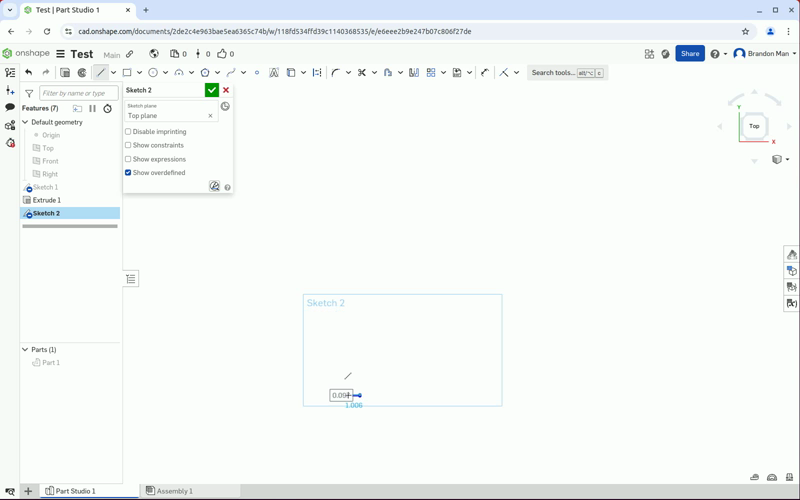
scroll(6)
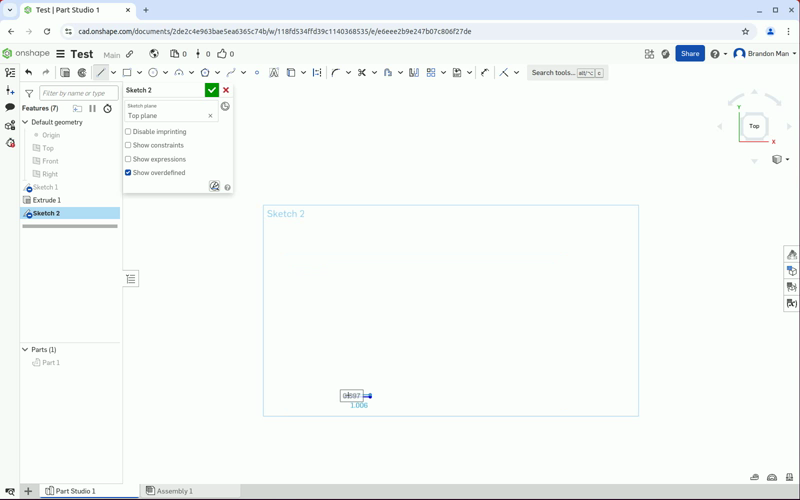
scroll(6)
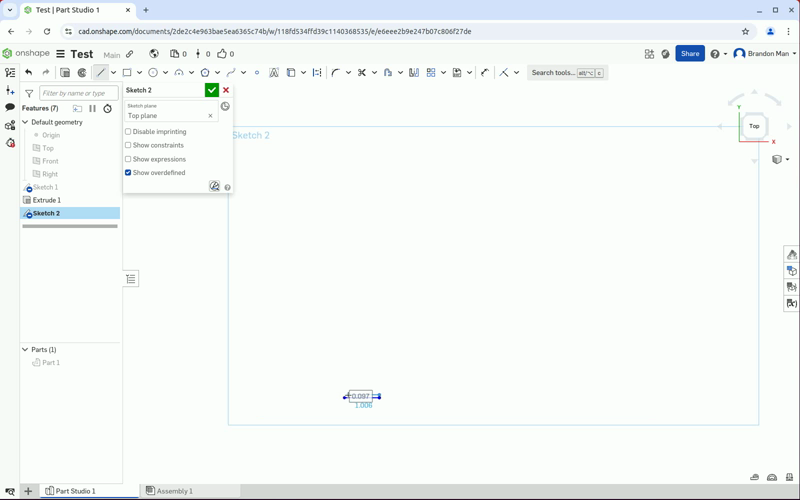
scroll(6)
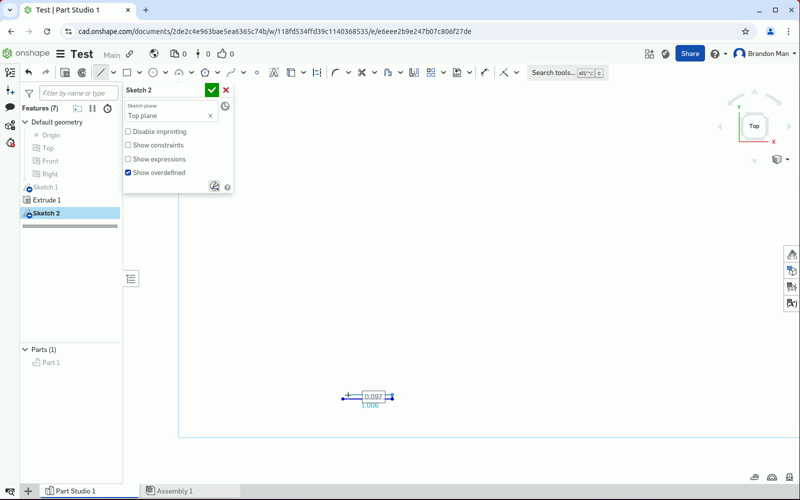
scroll(6)
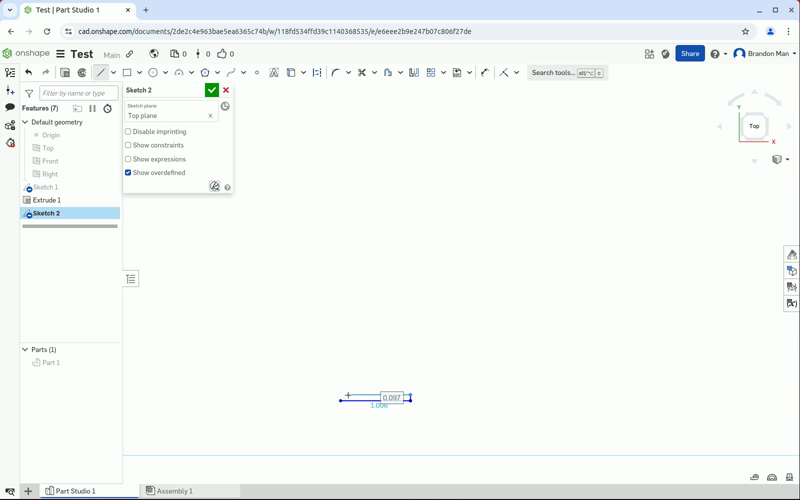
click(348, 394)
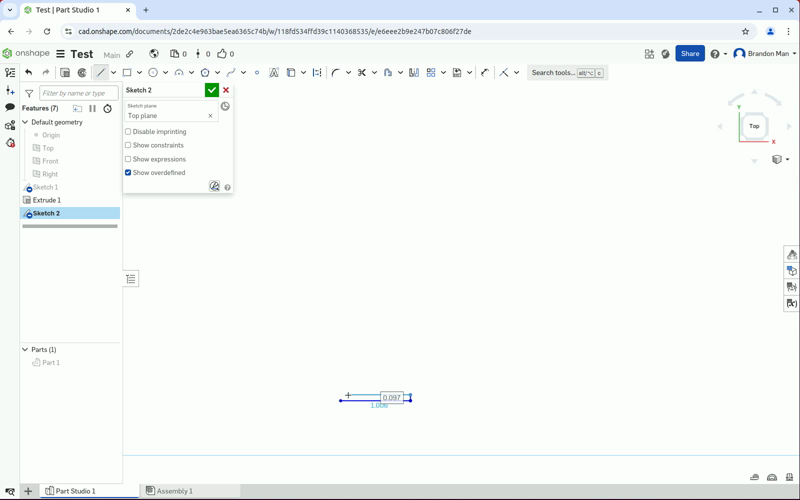
scroll(-6)
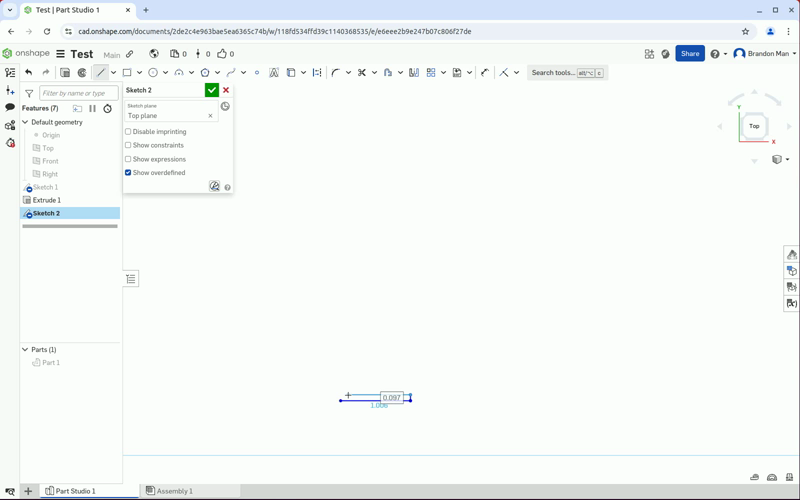
scroll(-6)
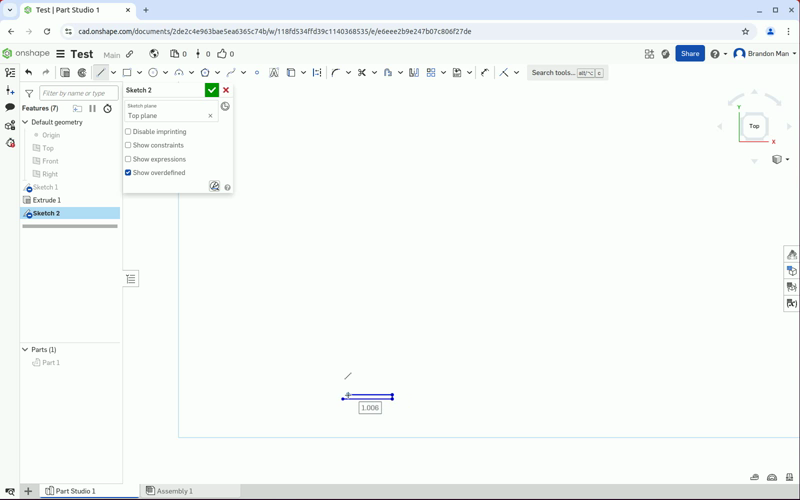
scroll(-6)
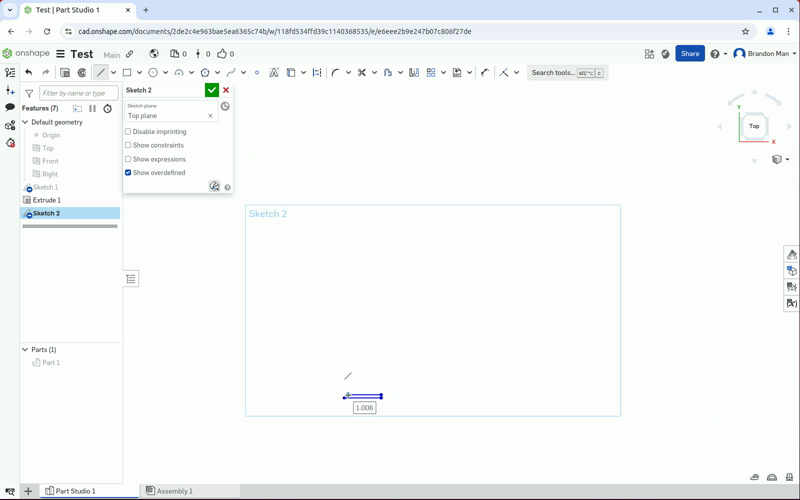
scroll(-6)
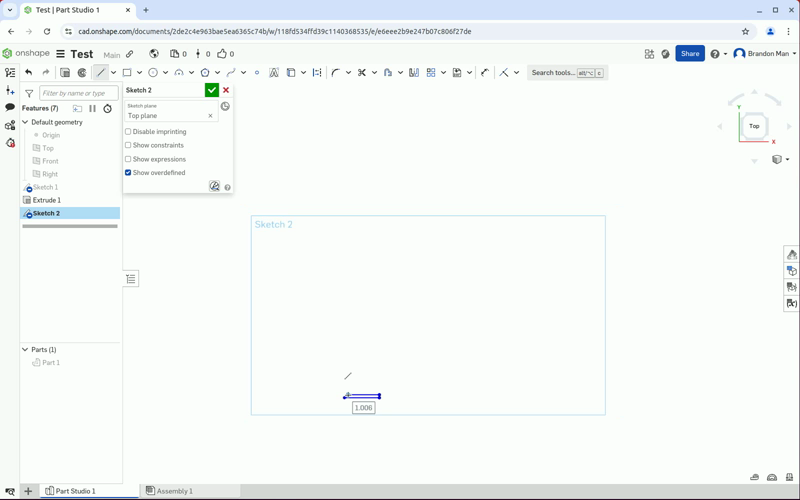
scroll(-6)
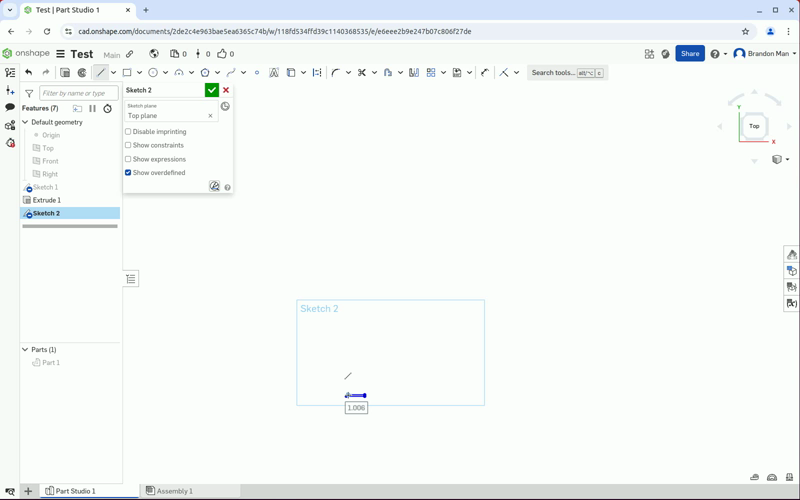
scroll(-6)
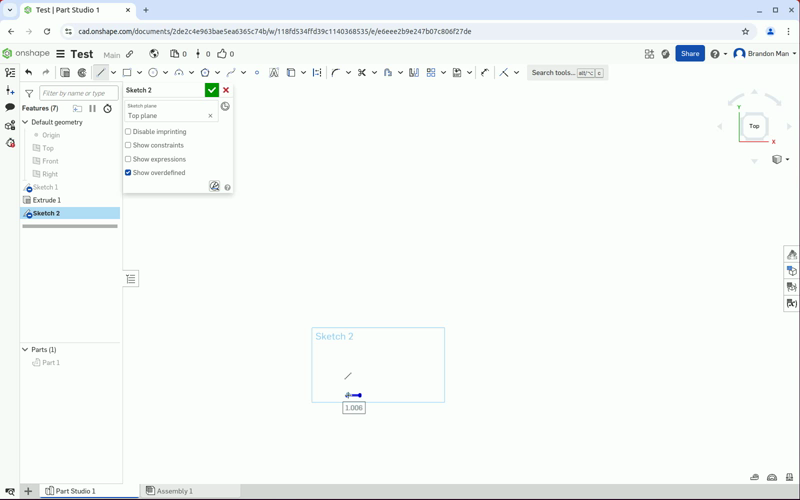
scroll(-6)
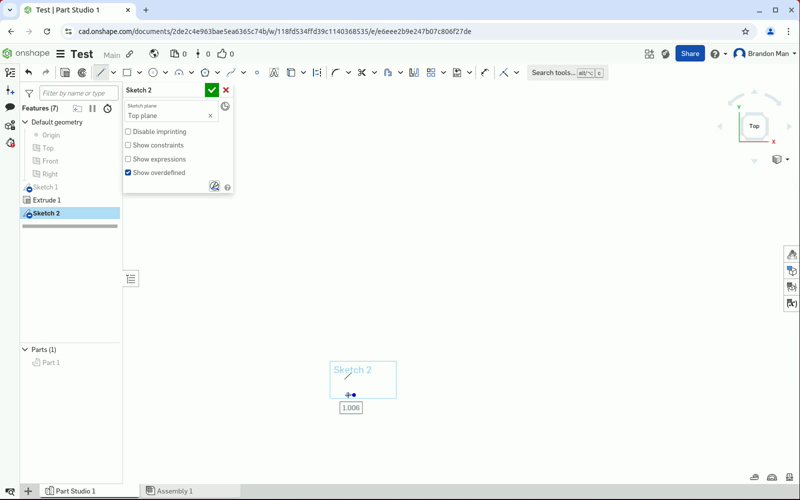
key_up(shift)
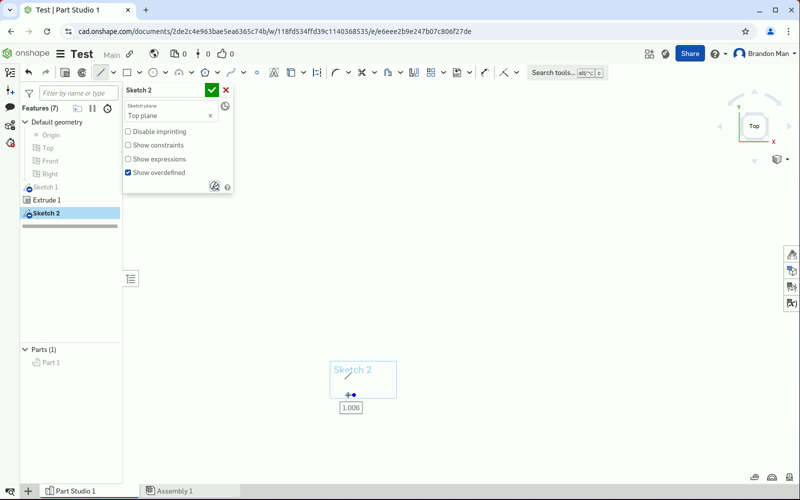
mouse_move(378, 394)
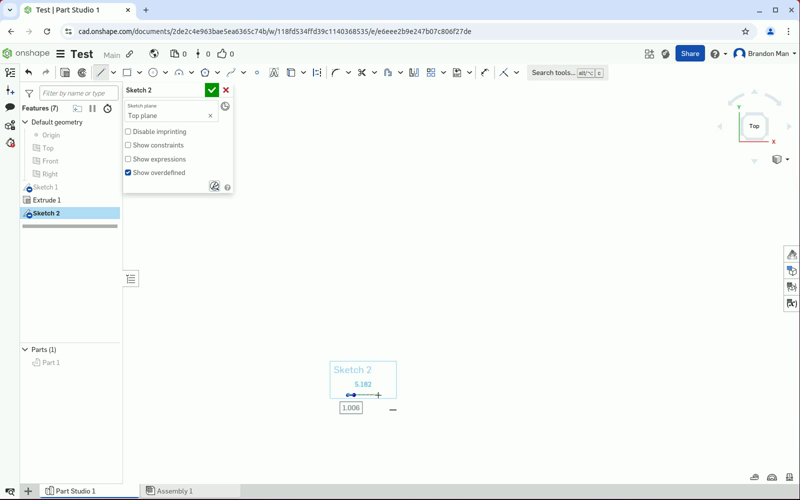
key_down(shift)
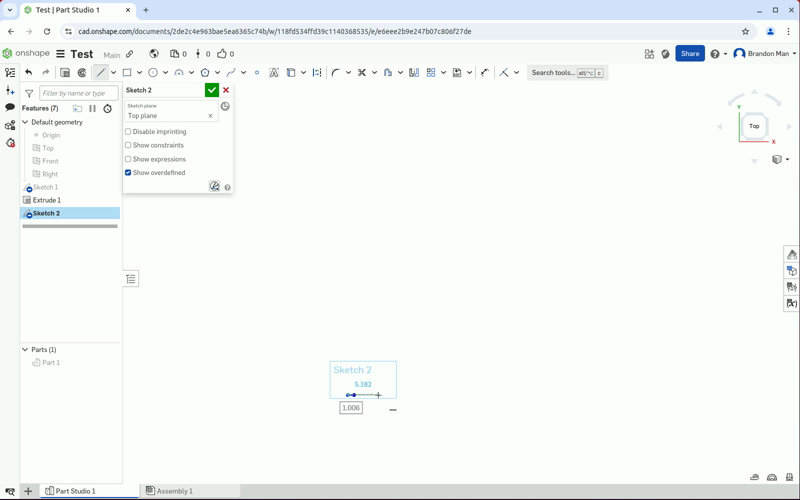
mouse_move(348, 395)
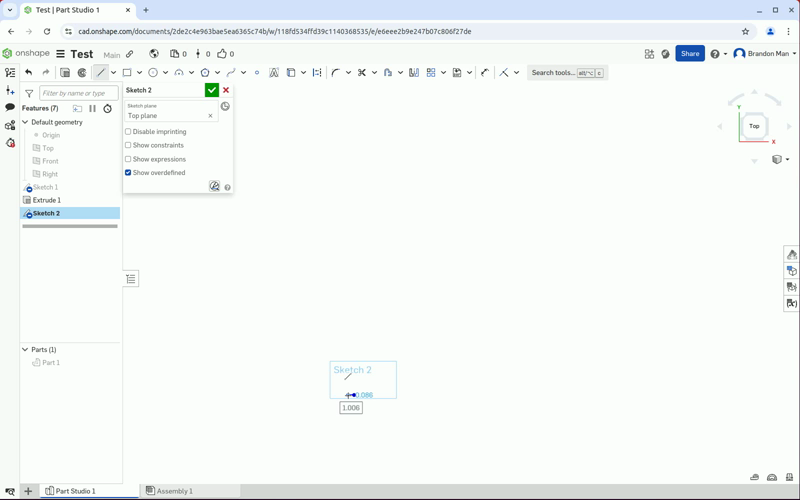
scroll(6)
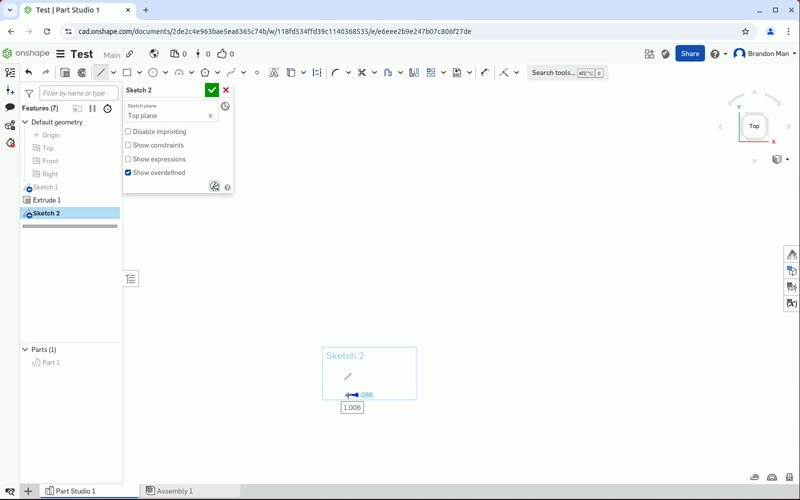
scroll(6)
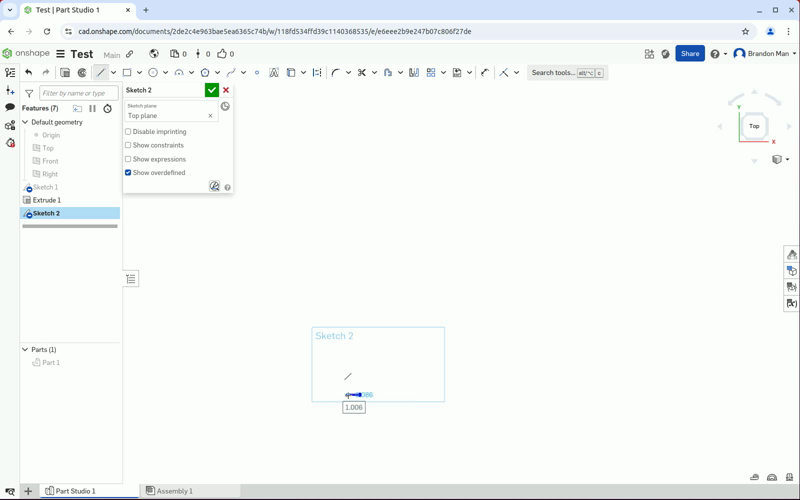
scroll(6)
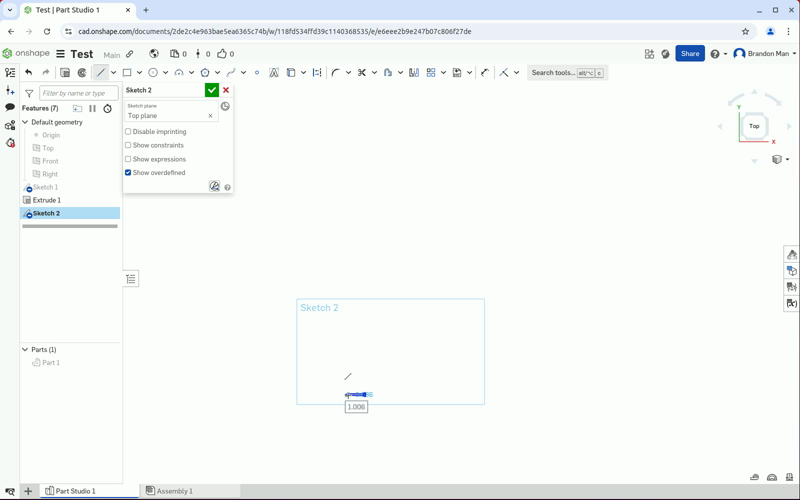
scroll(6)
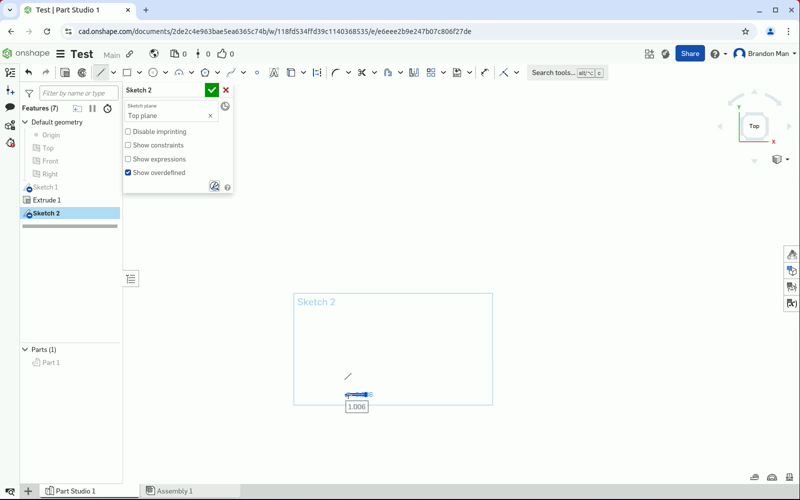
scroll(6)
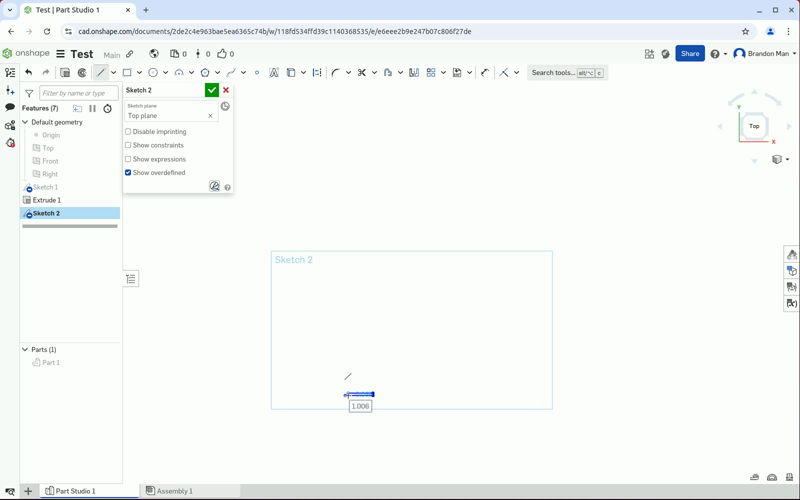
scroll(6)
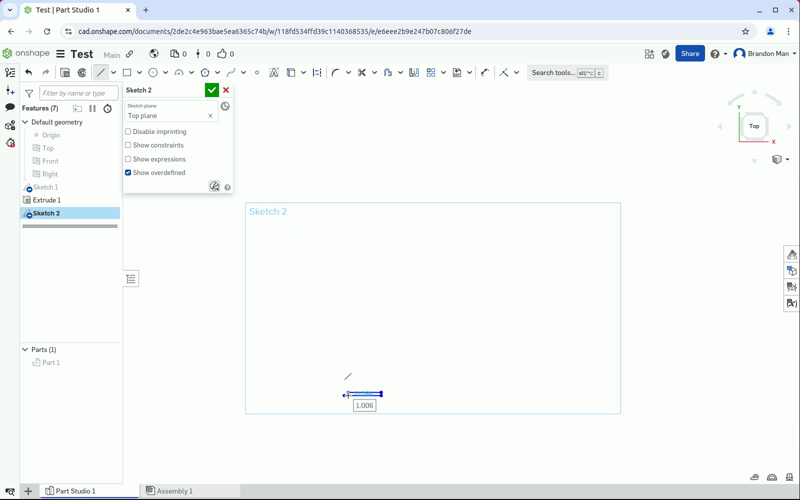
scroll(6)
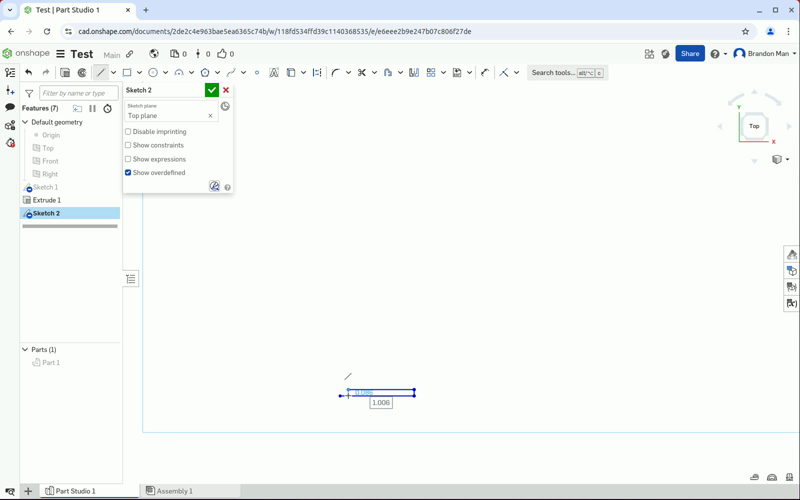
key_up(shift)
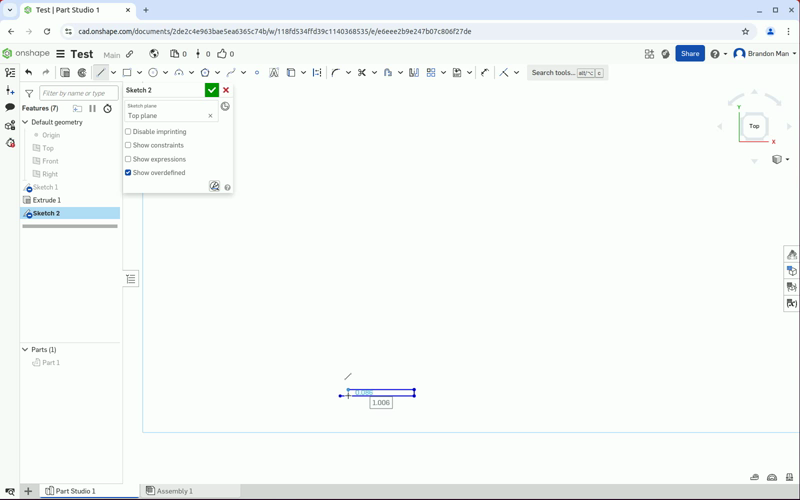
click(348, 395)
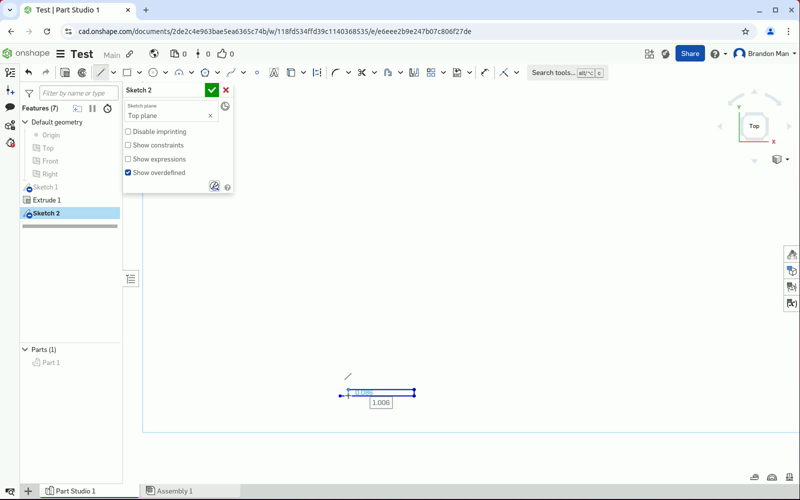
scroll(-6)
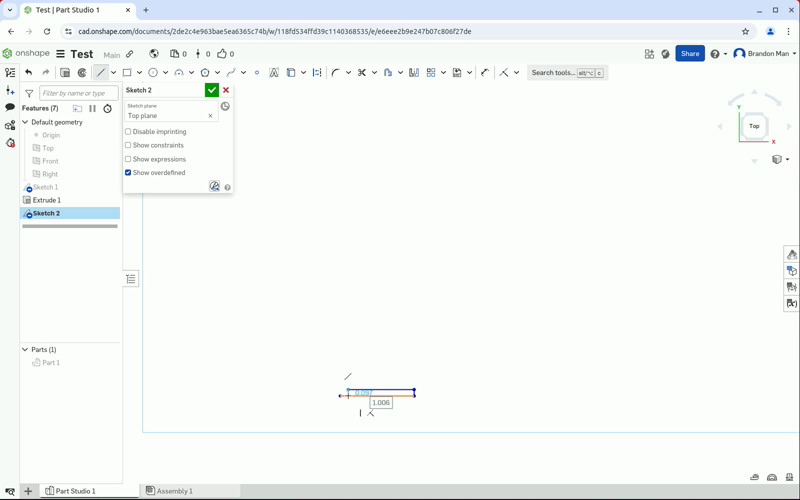
scroll(-6)
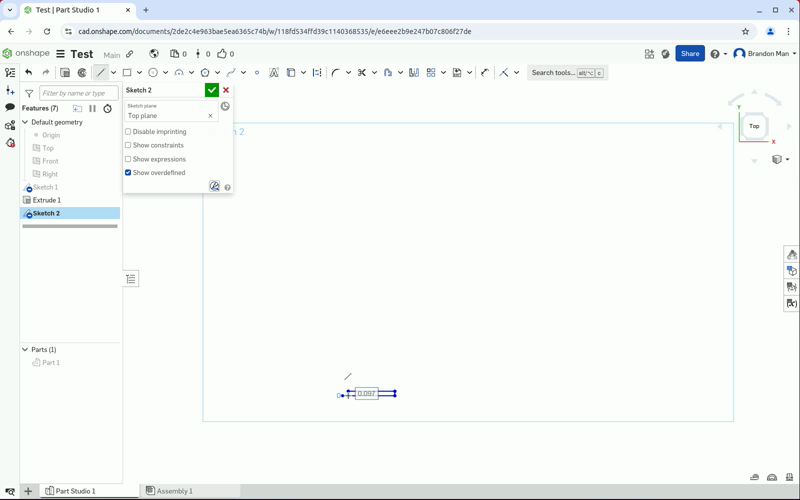
scroll(-6)
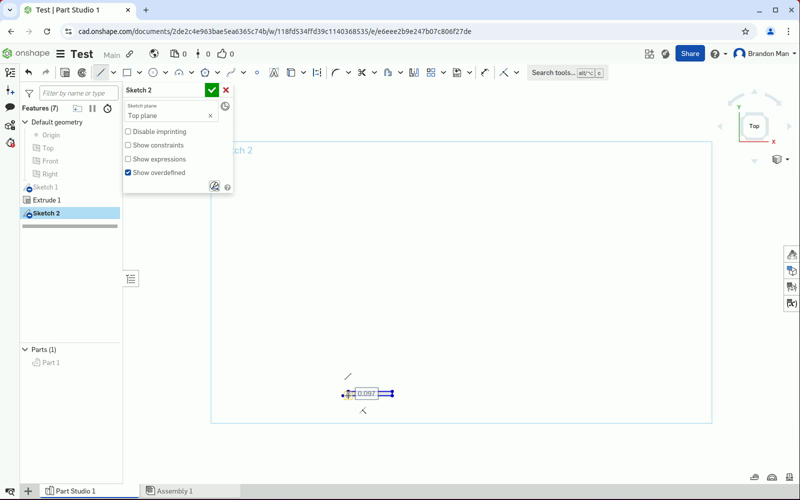
scroll(-6)
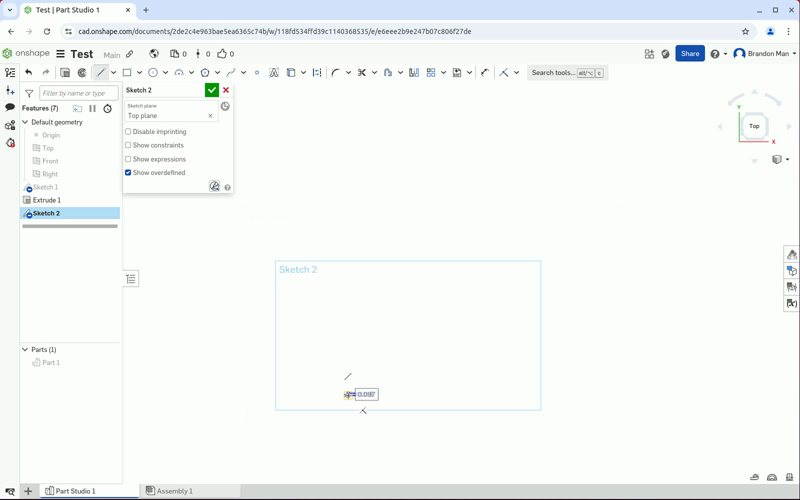
scroll(-6)
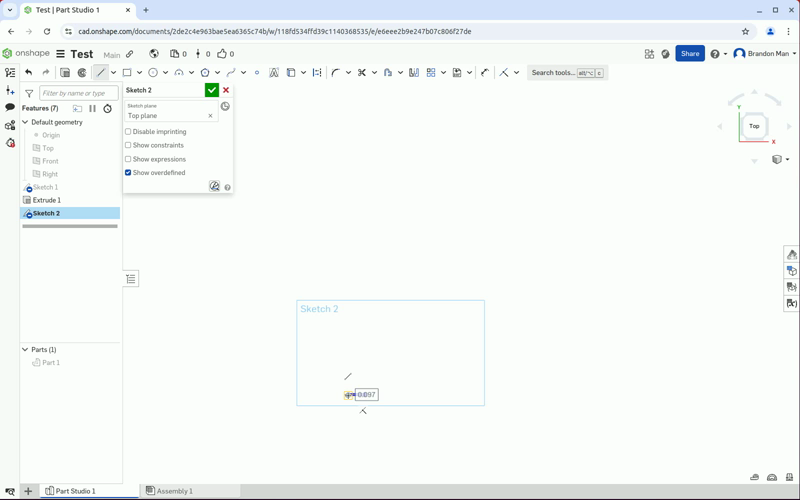
scroll(-6)
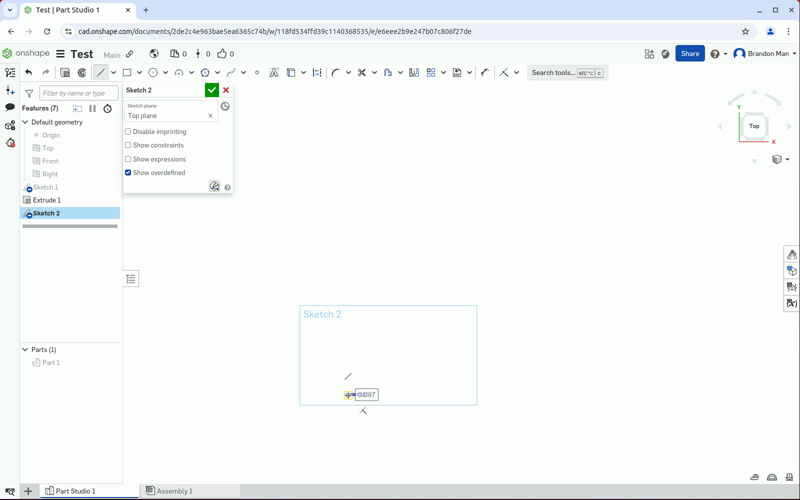
scroll(-6)
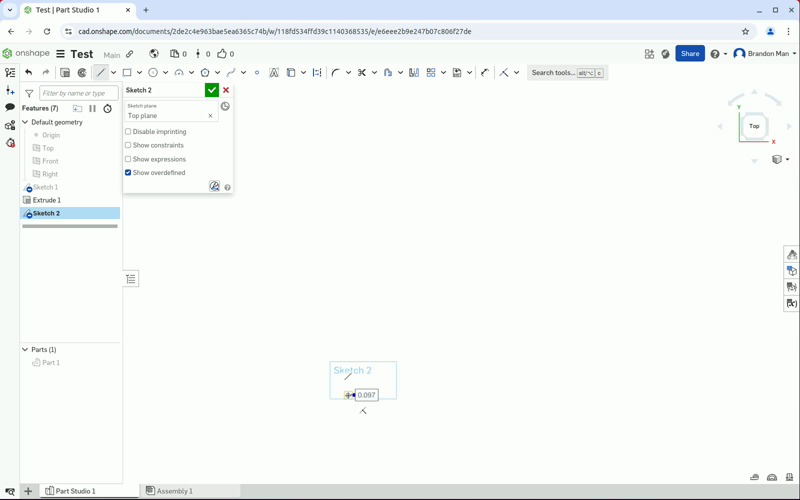
key(esc)
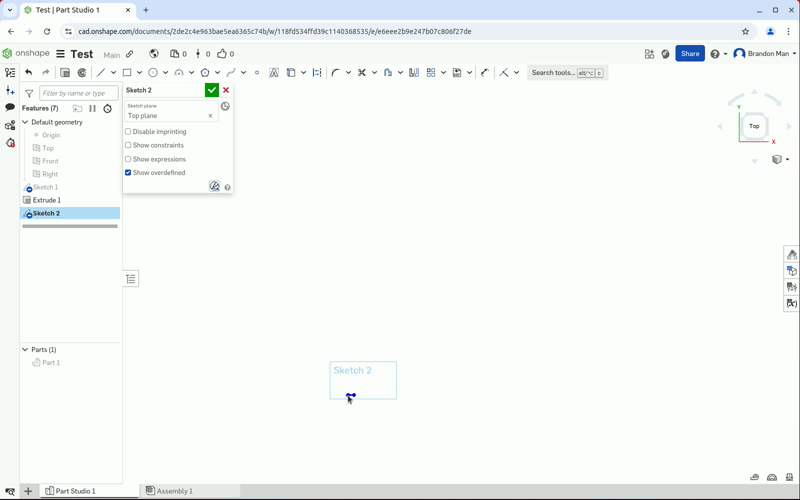
mouse_move(352, 394)
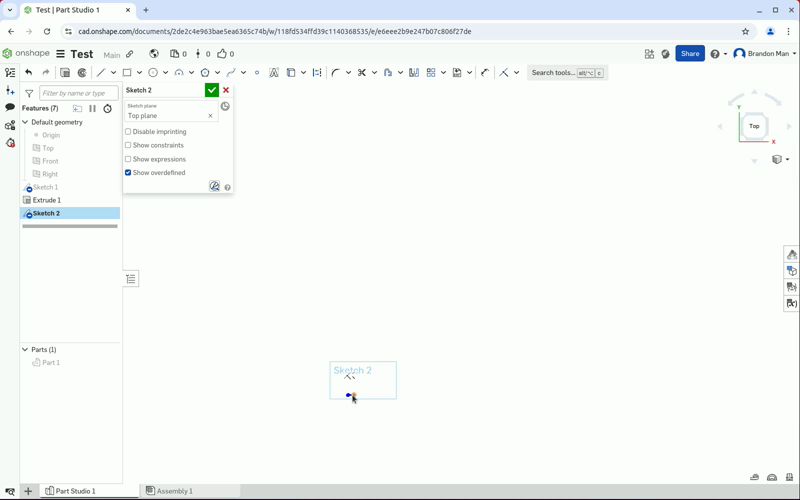
scroll(6)
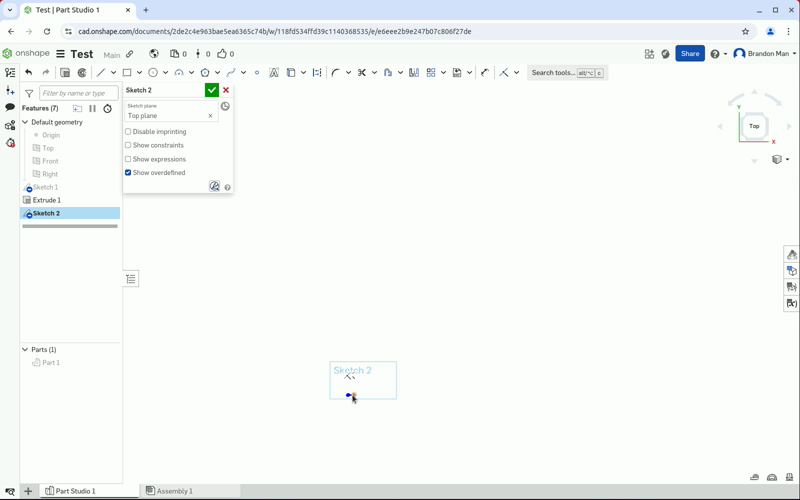
scroll(6)
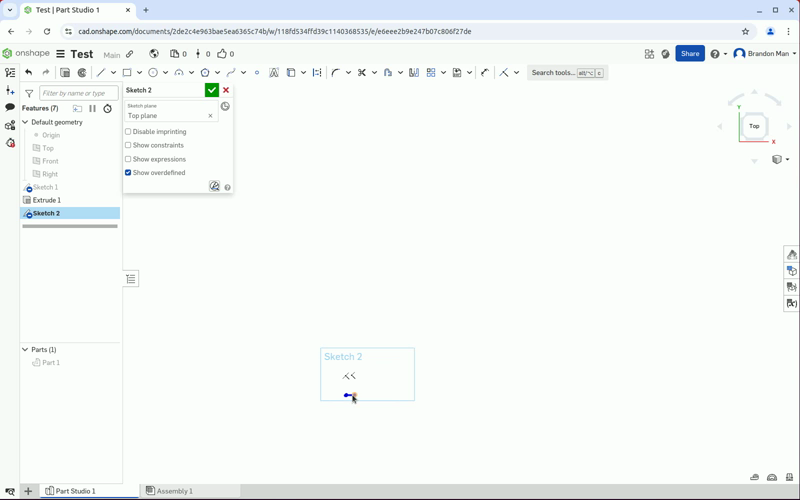
scroll(6)
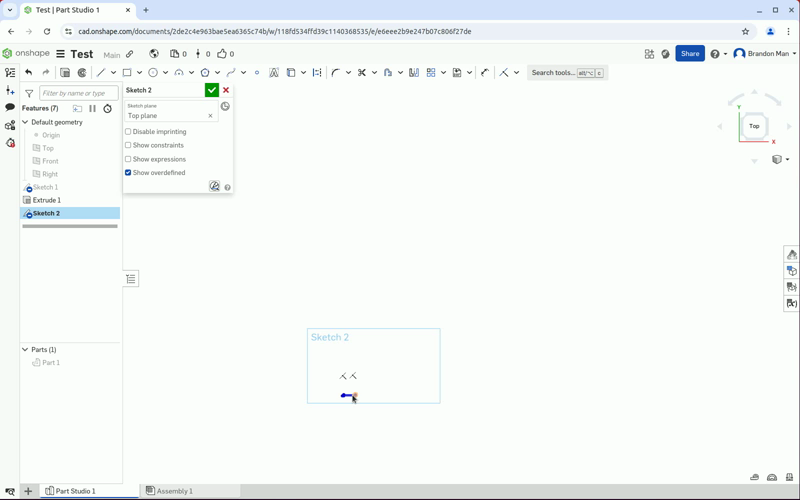
scroll(6)
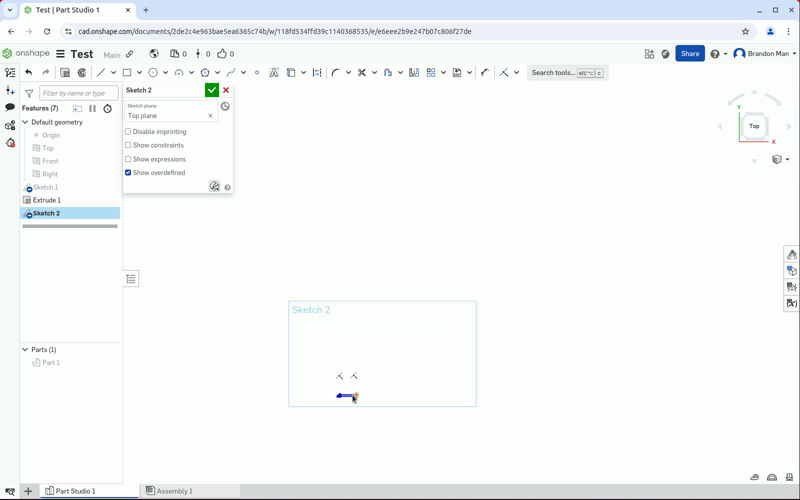
scroll(6)
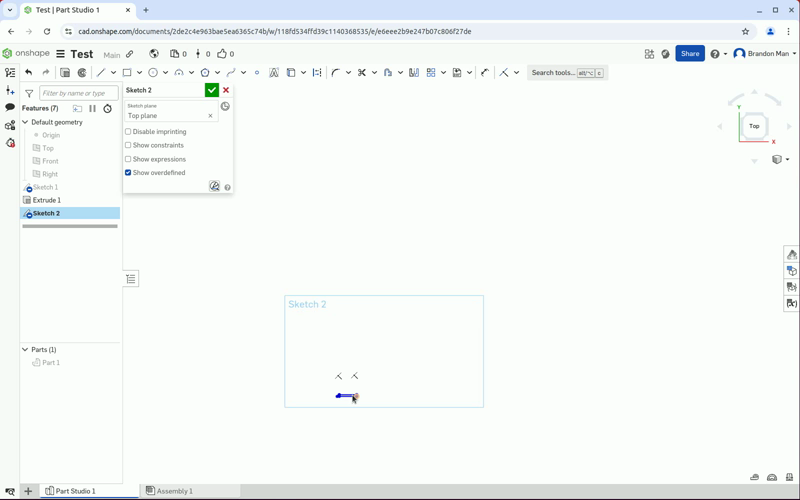
scroll(6)
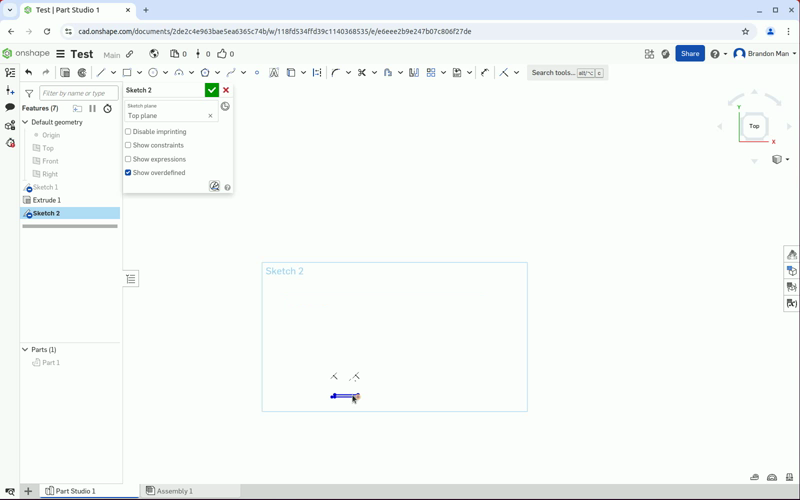
scroll(6)
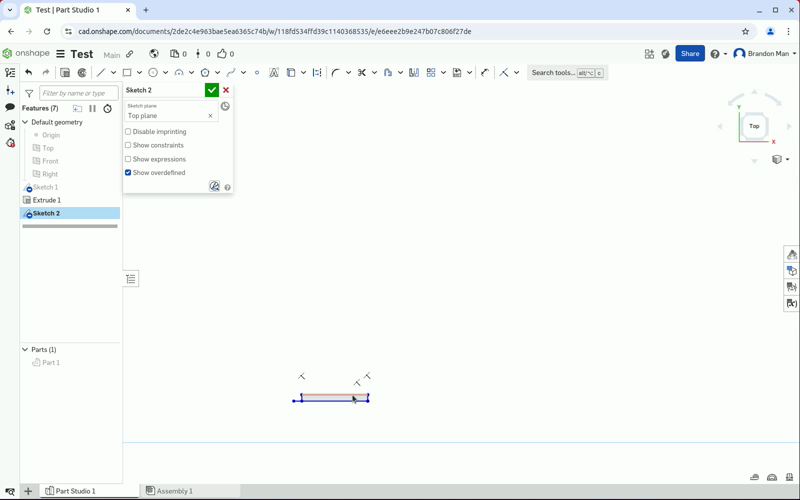
click(352, 394)
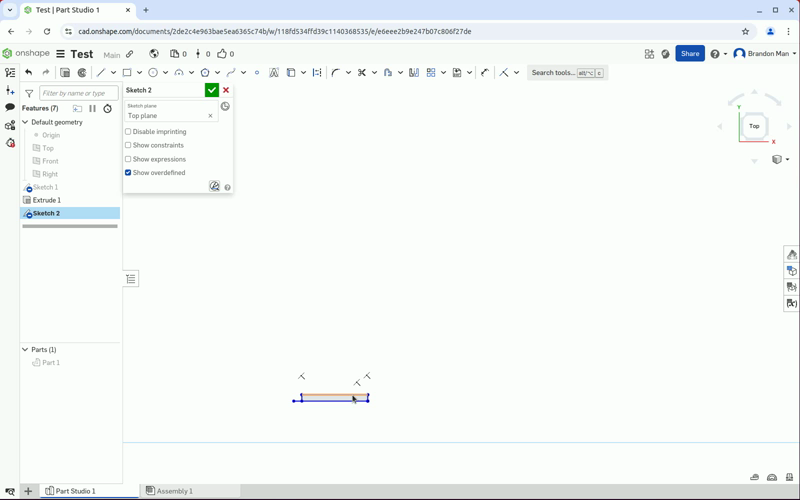
scroll(-6)
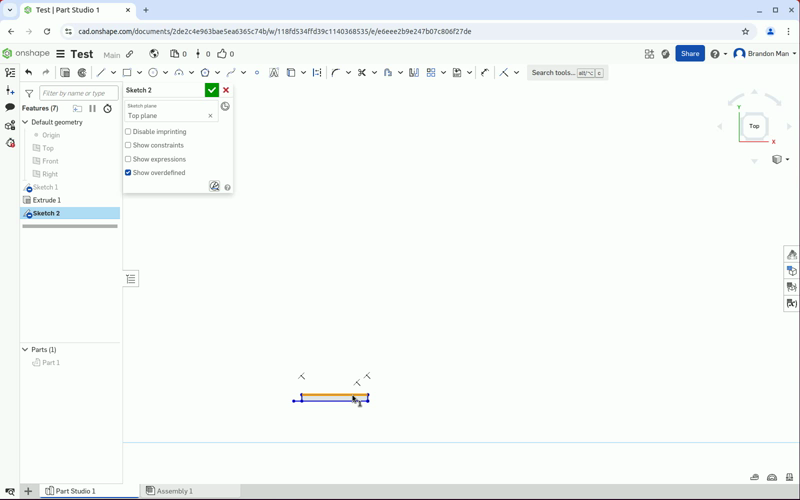
scroll(-6)
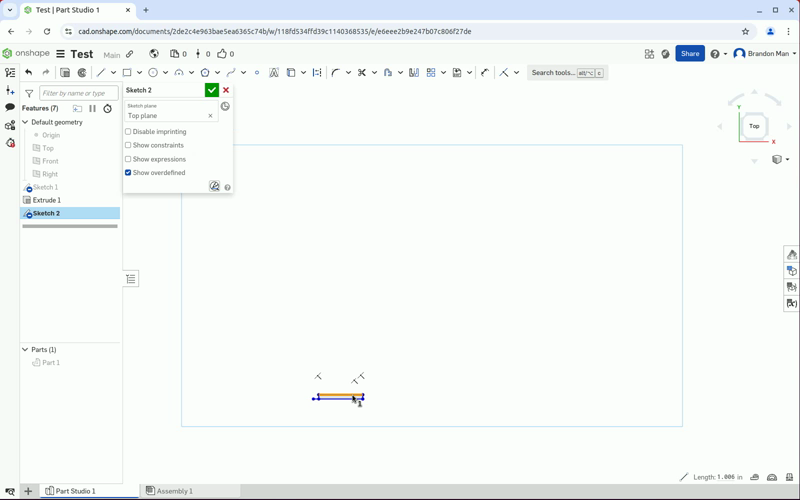
scroll(-6)
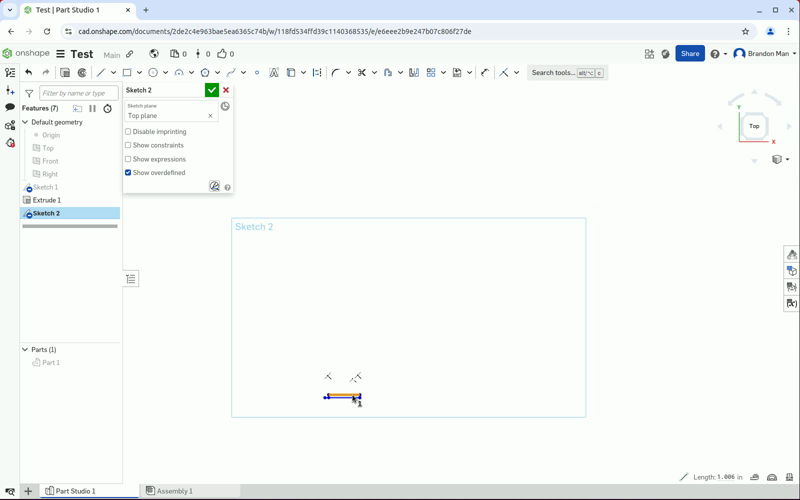
scroll(-6)
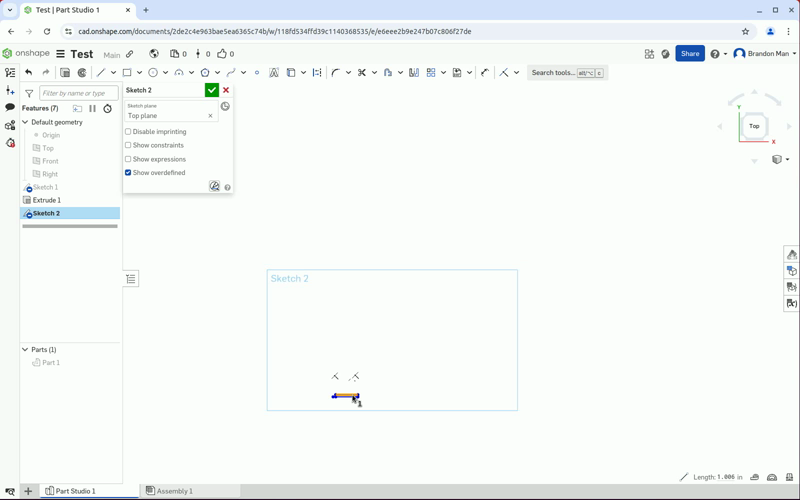
scroll(-6)
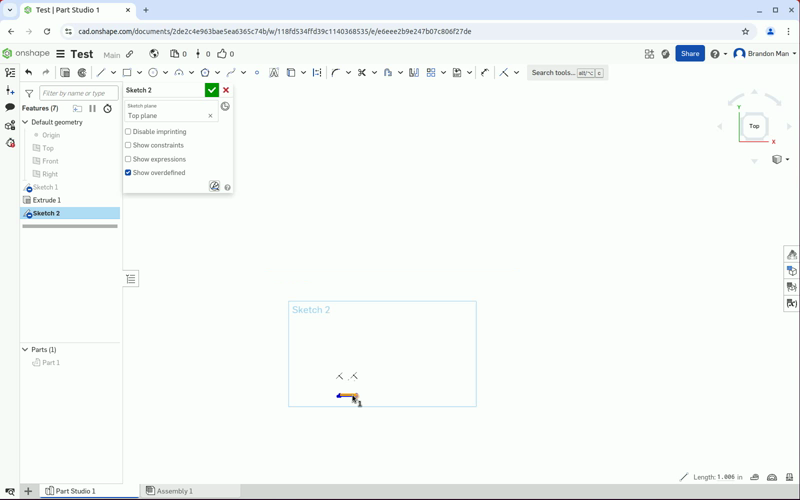
scroll(-6)
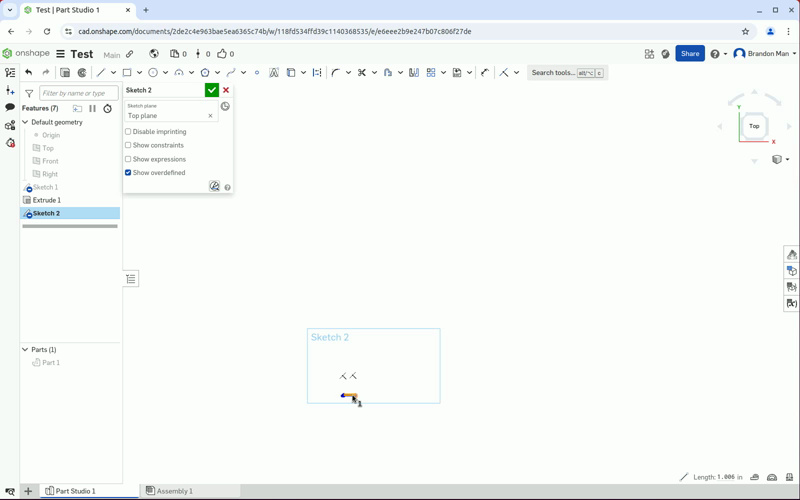
scroll(-6)
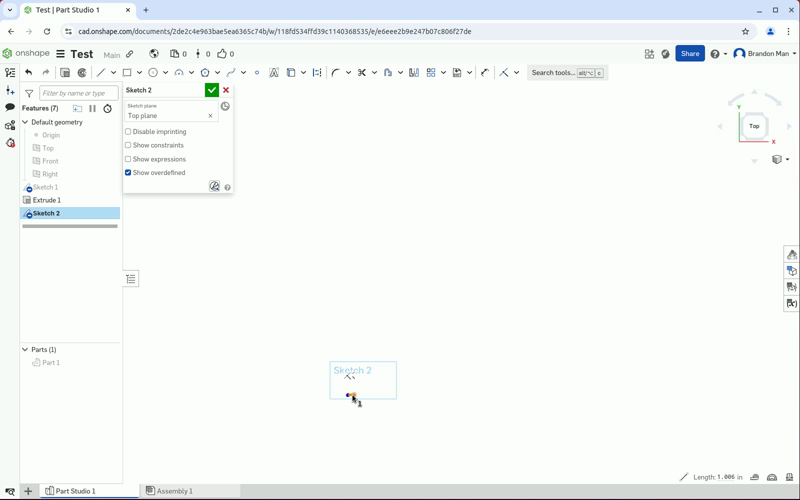
mouse_move(73, 352)
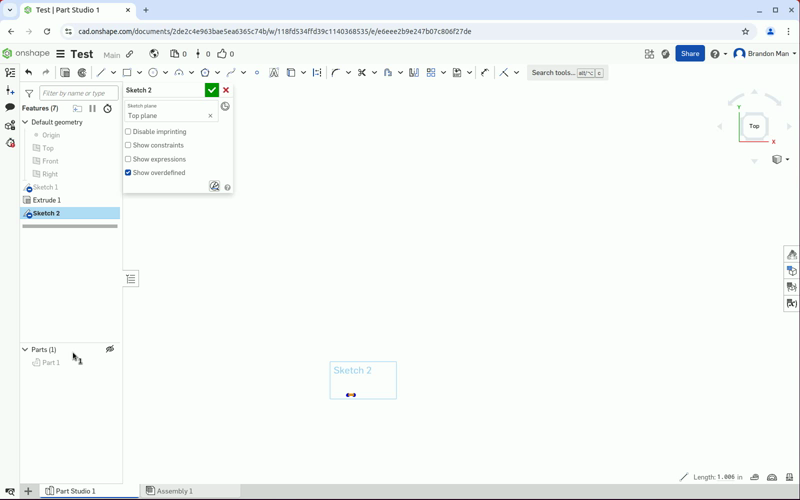
key(shift+y)
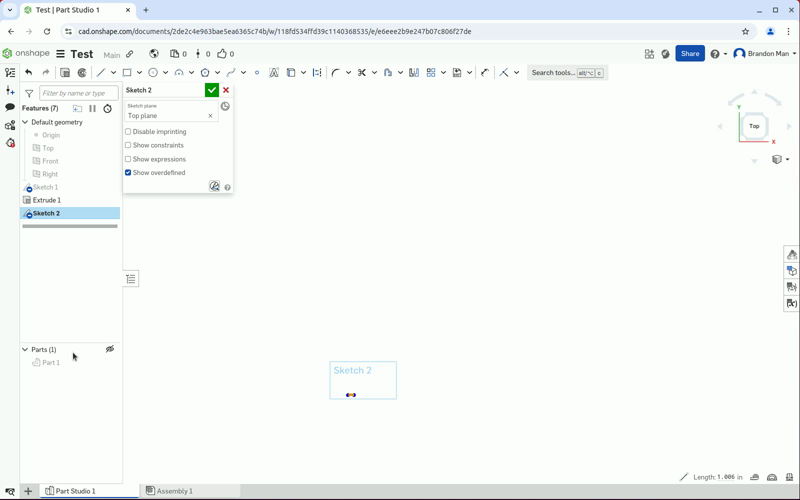
key(shift+e)
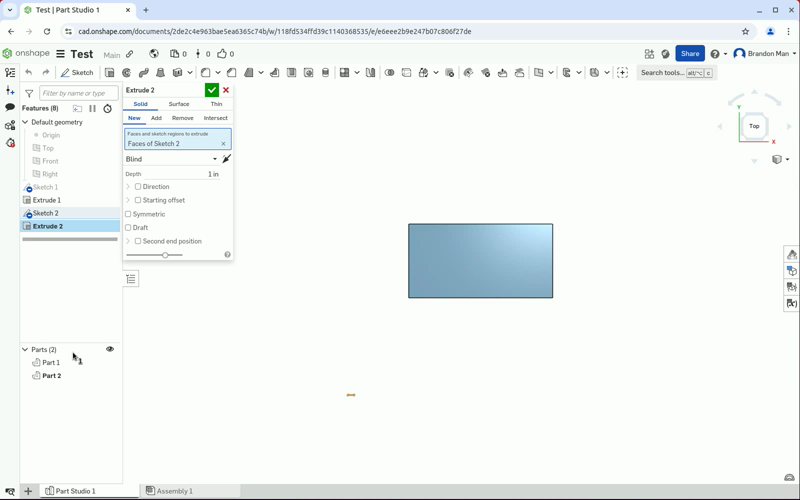
mouse_move(143, 106)
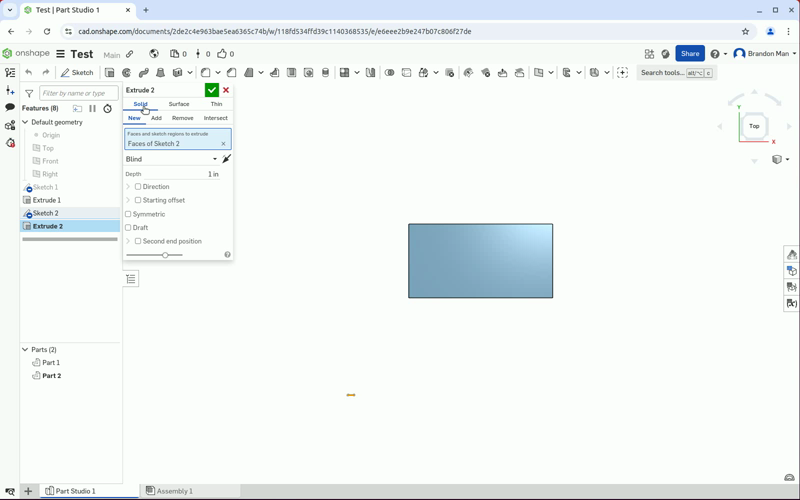
click(143, 106)
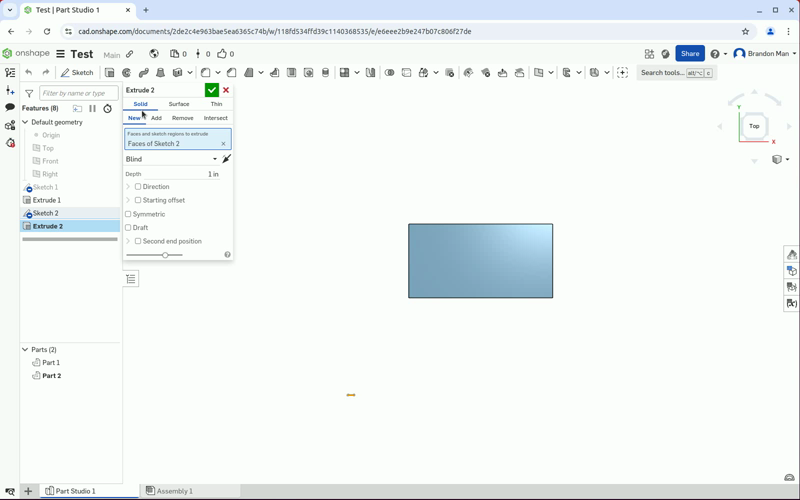
mouse_move(137, 120)
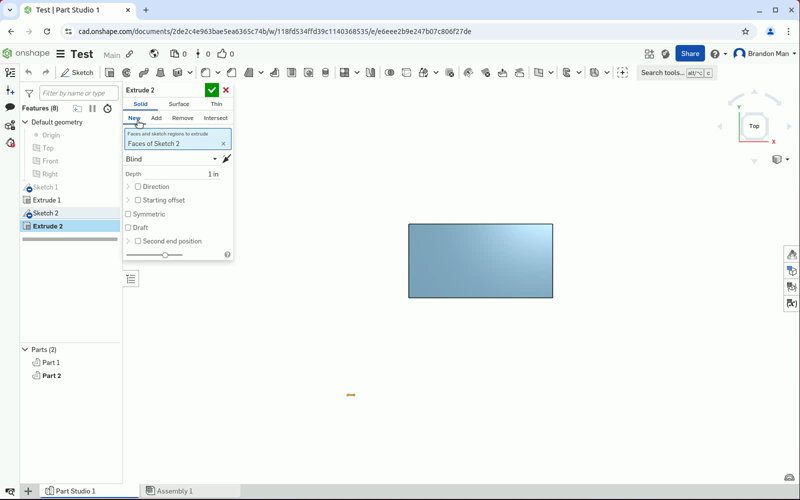
click(137, 120)
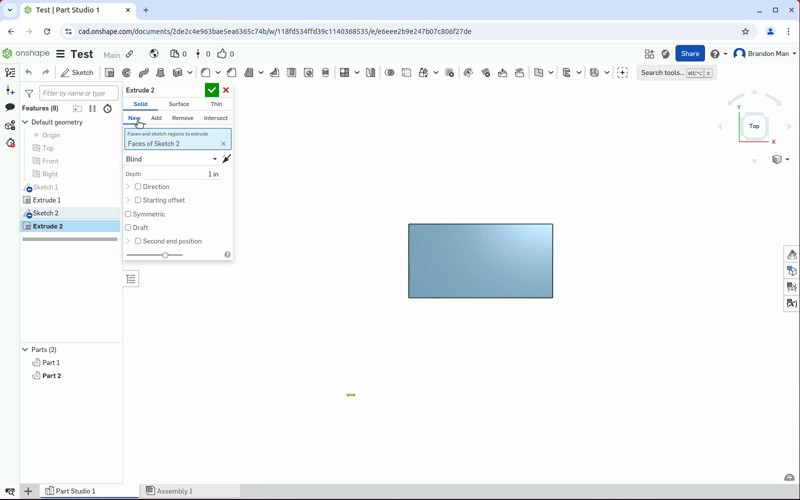
key(tab, 4)
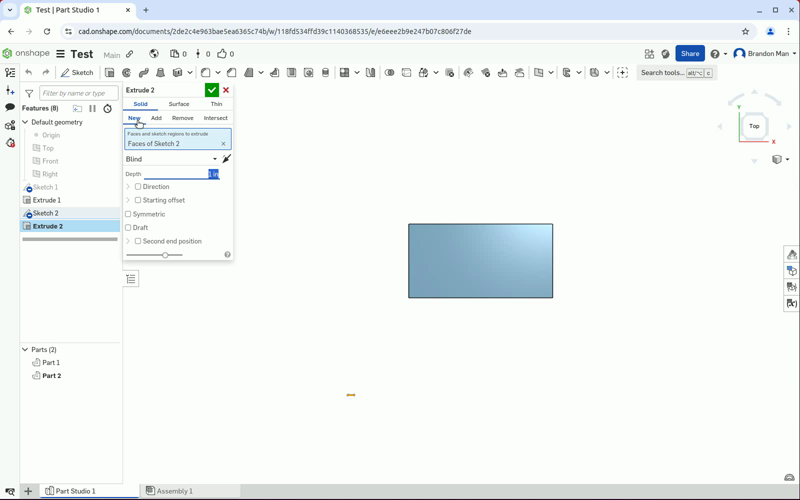
text(0.963)
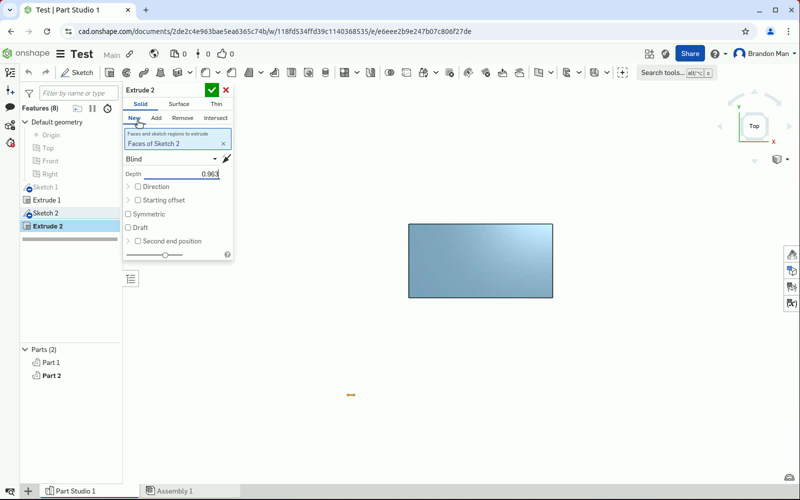
key(enter)
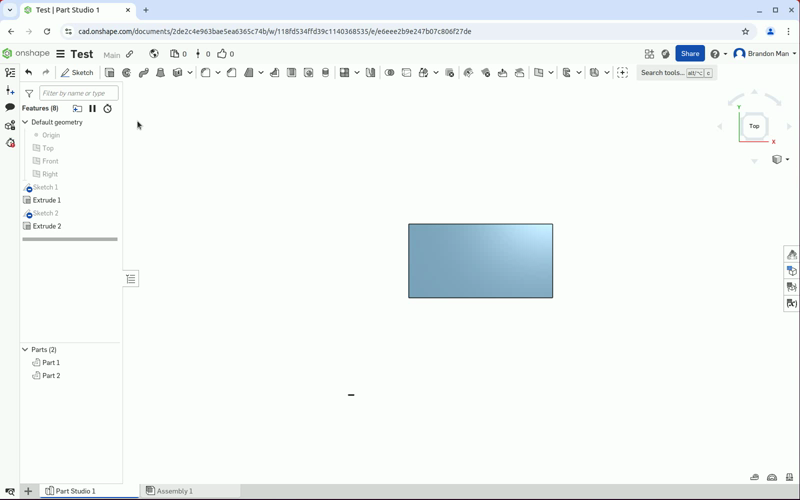
key(shift+h)
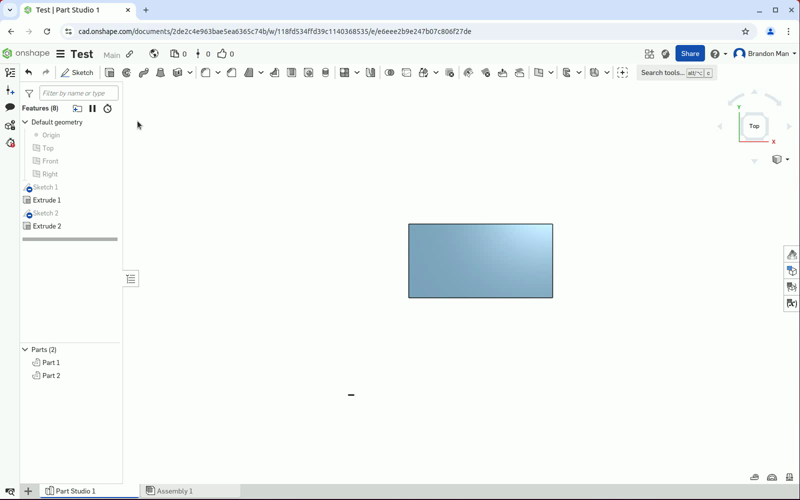
key(shift+h)
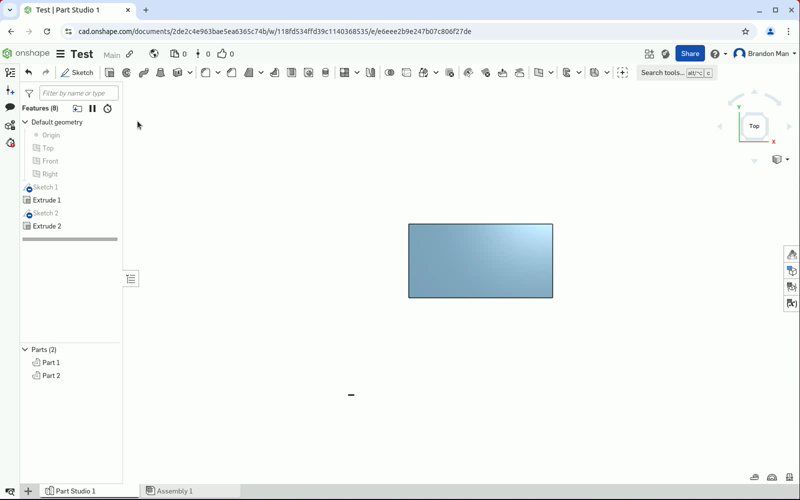
mouse_move(73, 189)
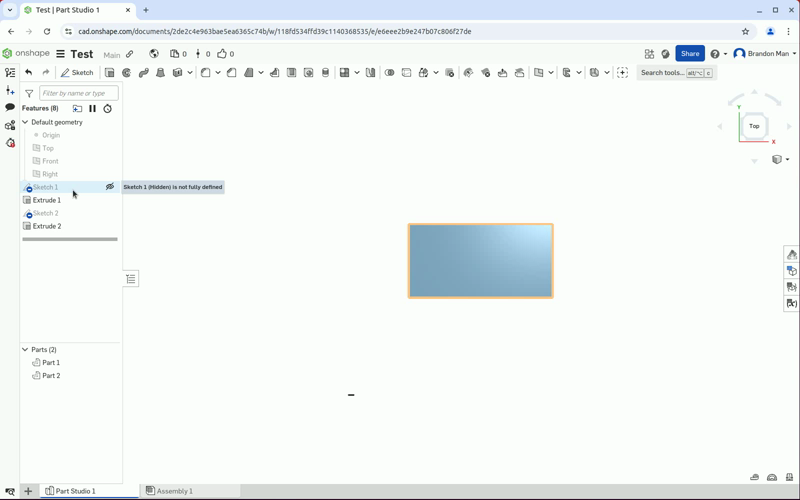
click(73, 189)
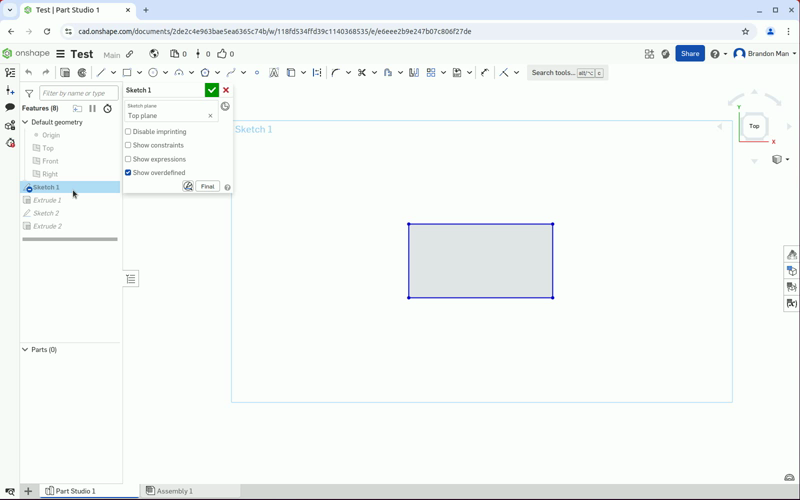
mouse_move(229, 92)
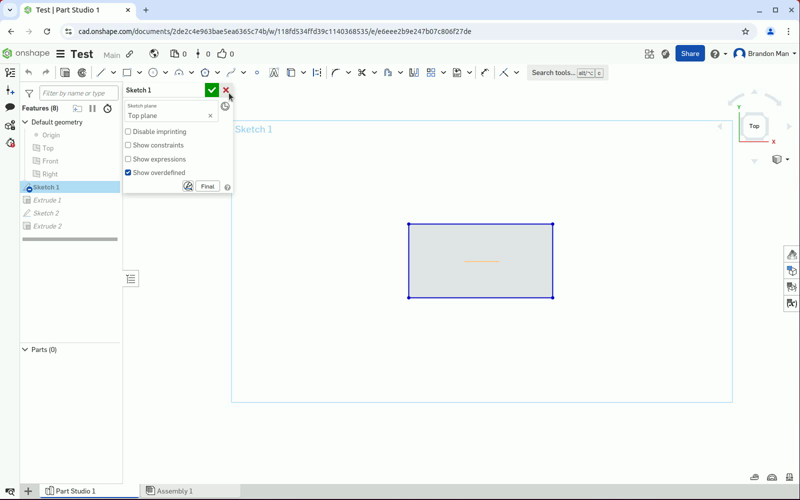
click(229, 92)
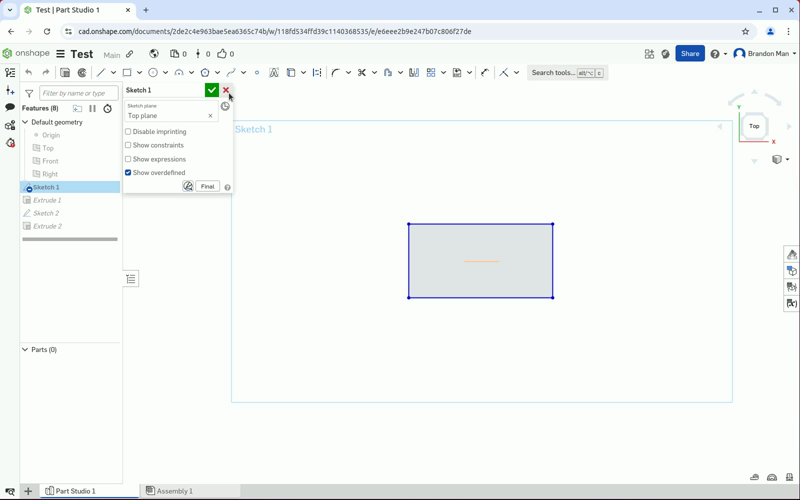
key(shift+s)
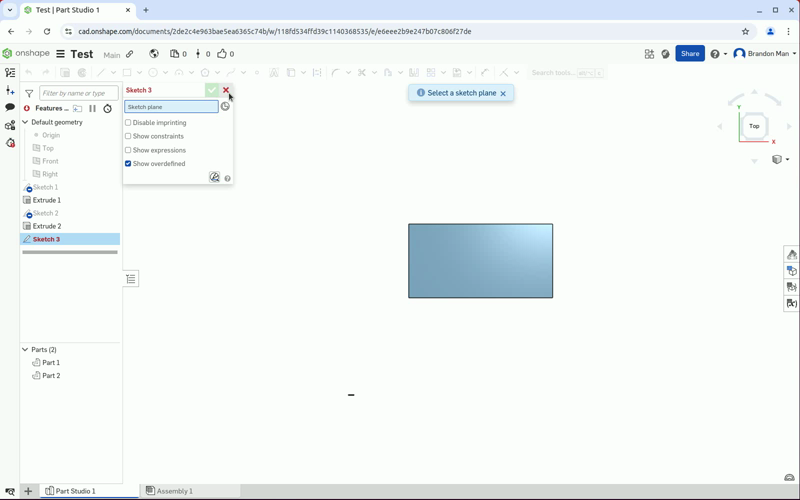
mouse_move(73, 150)
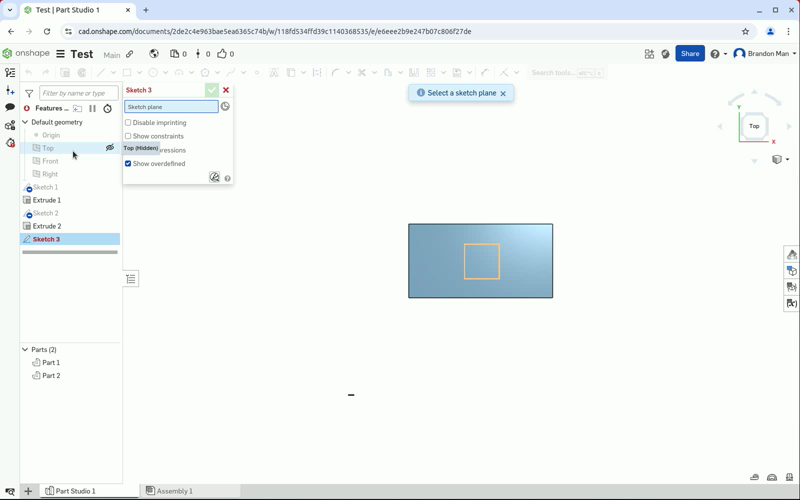
click(73, 150)
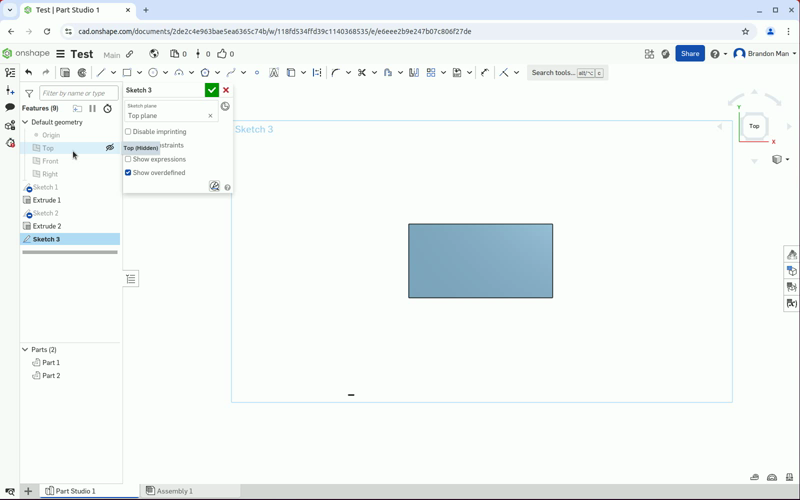
mouse_move(73, 352)
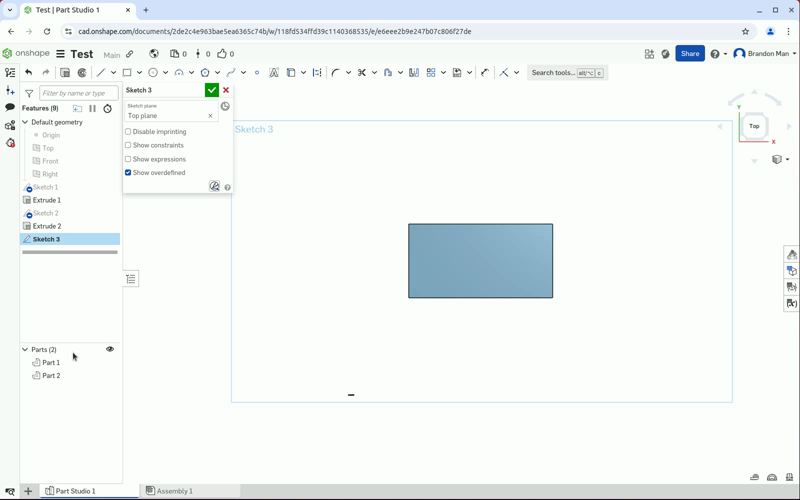
key(y)
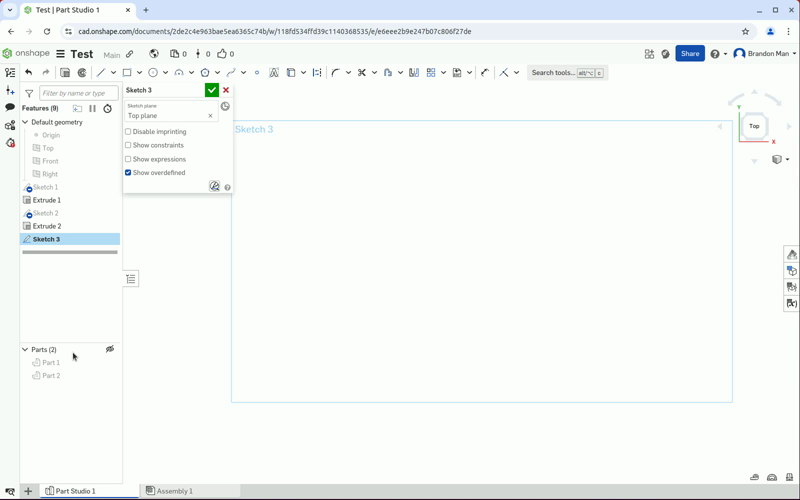
key(l)
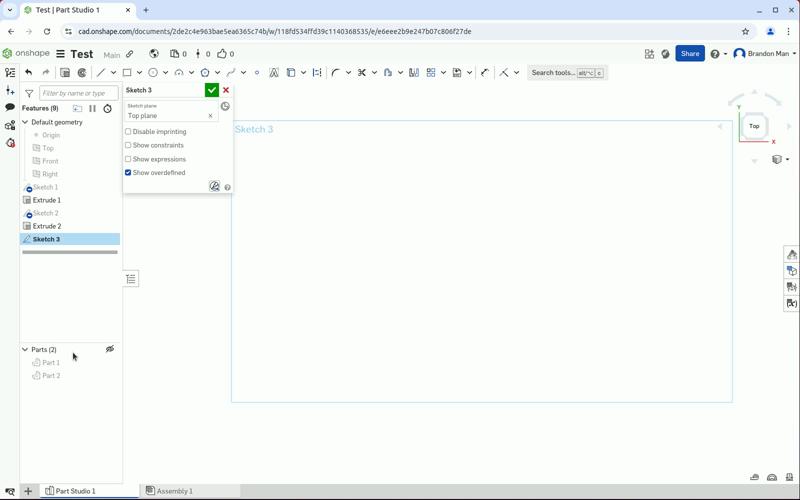
key_down(shift)
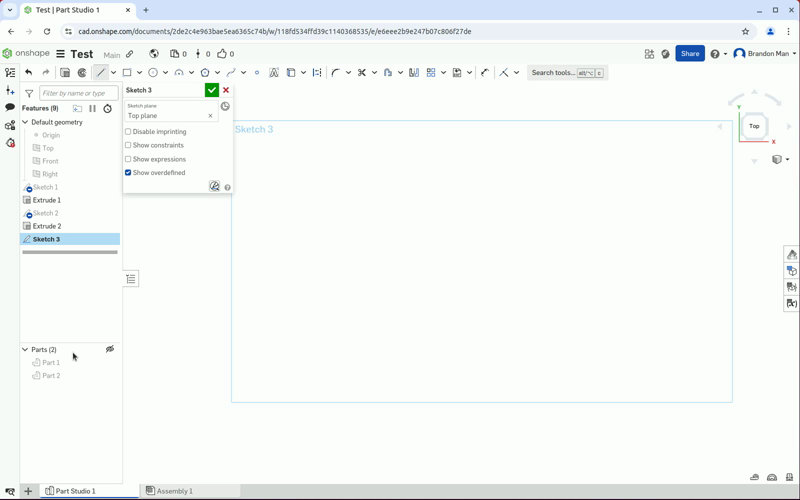
mouse_move(348, 395)
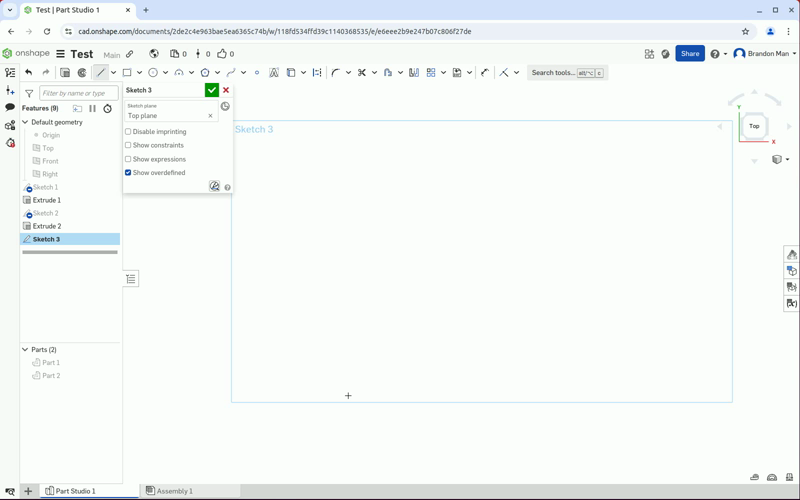
click(348, 395)
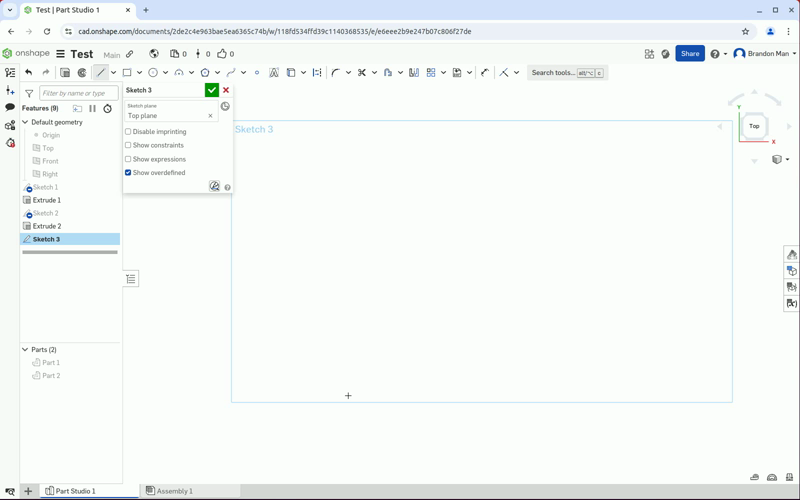
key_up(shift)
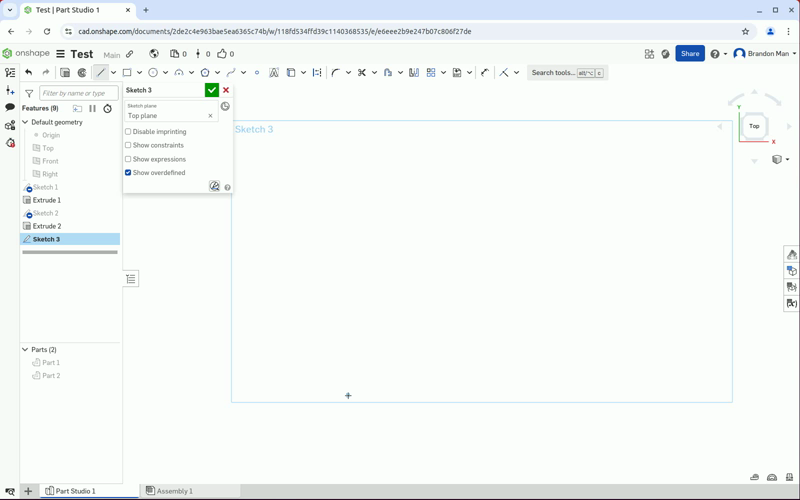
key_down(shift)
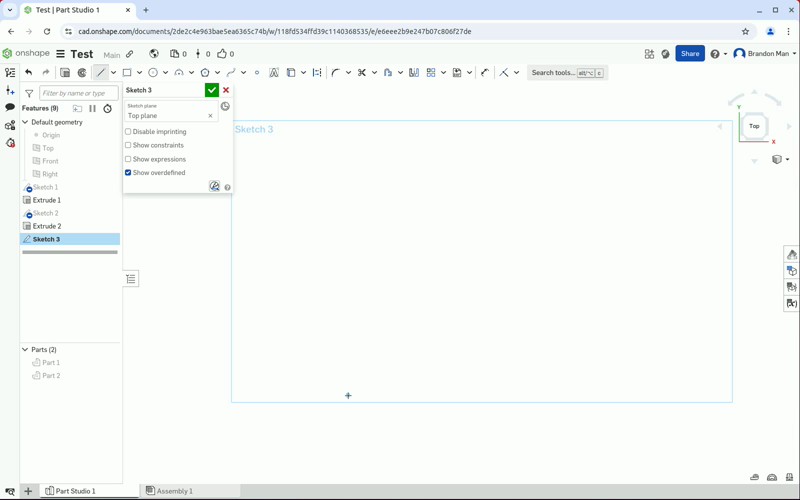
mouse_move(378, 395)
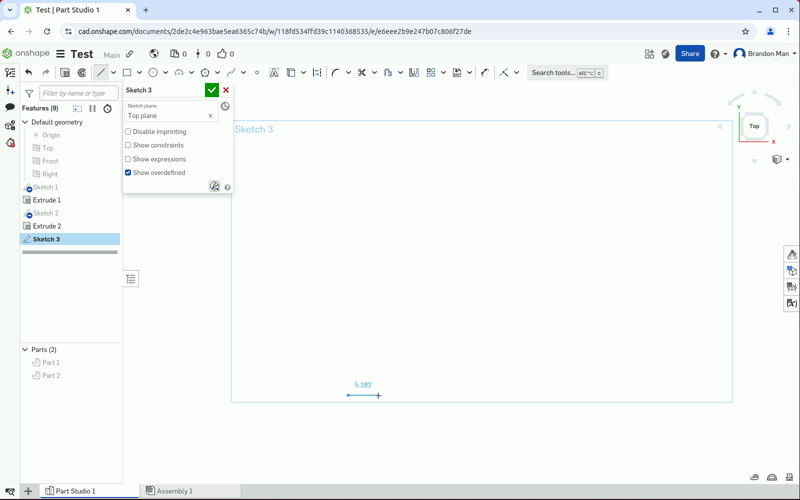
mouse_move(352, 395)
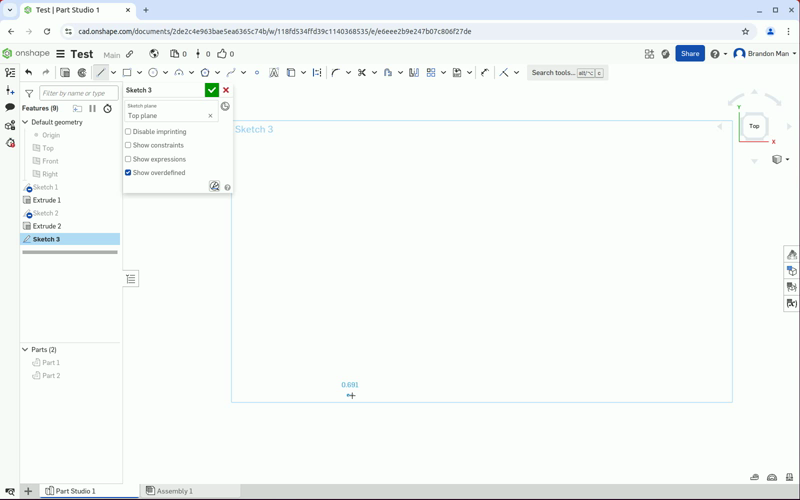
scroll(6)
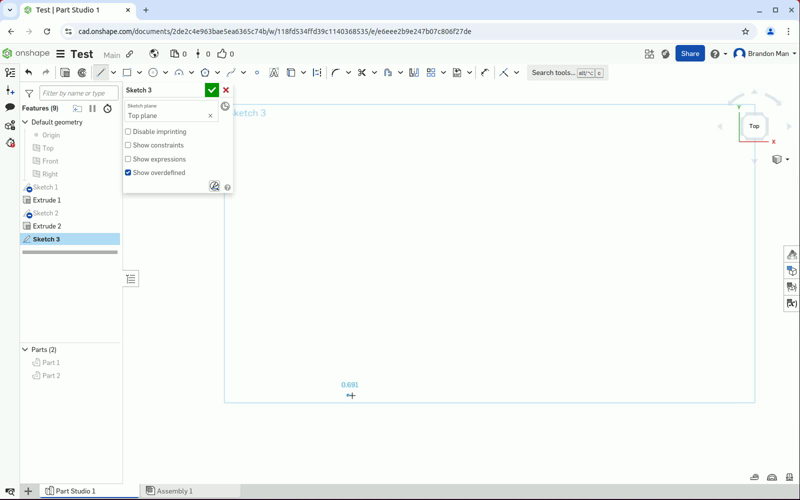
scroll(6)
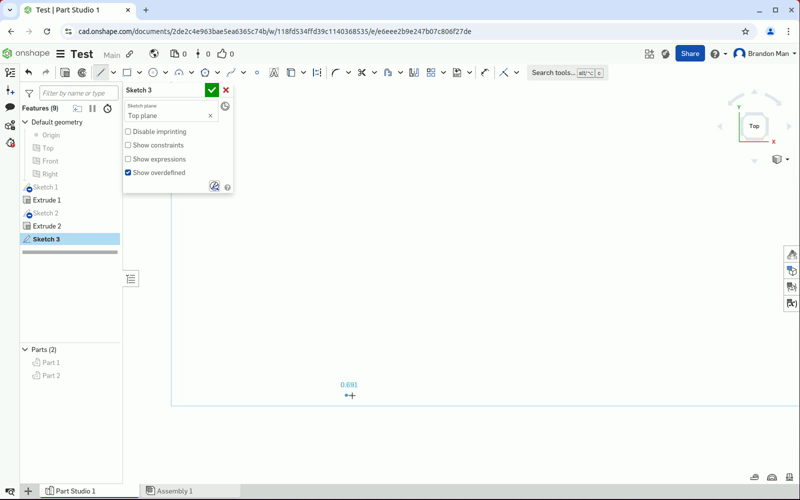
scroll(6)
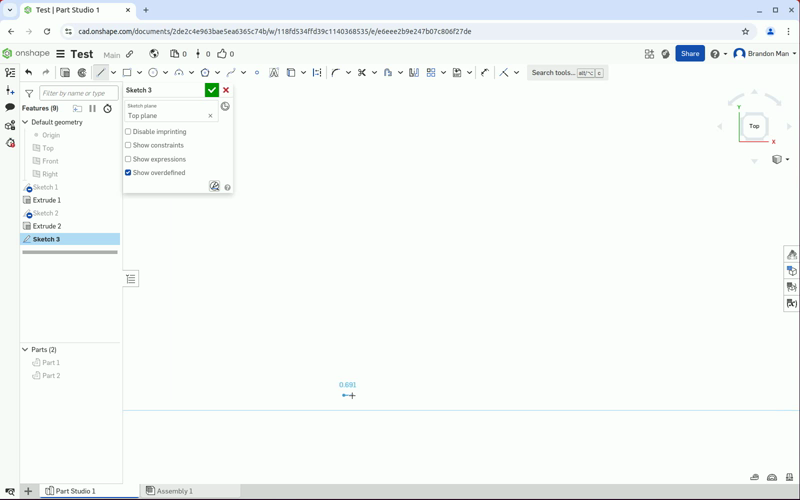
scroll(6)
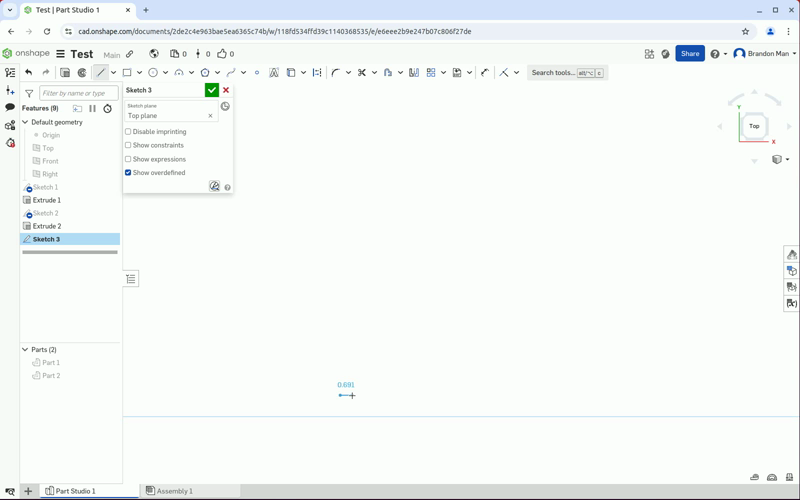
scroll(6)
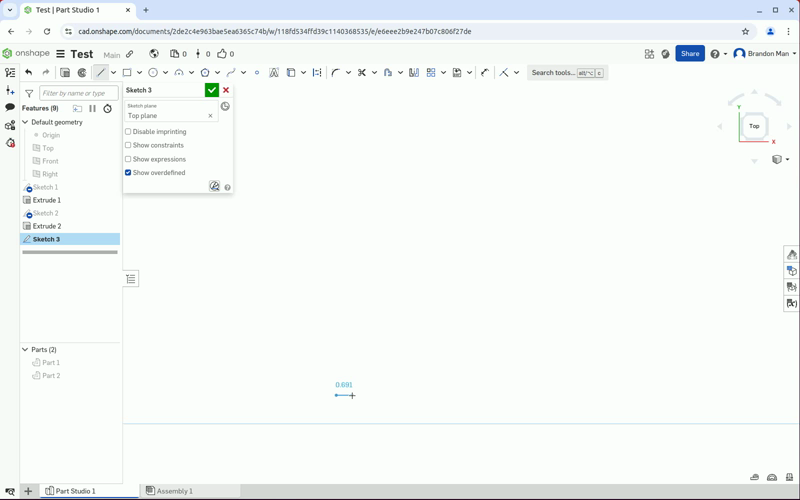
scroll(6)
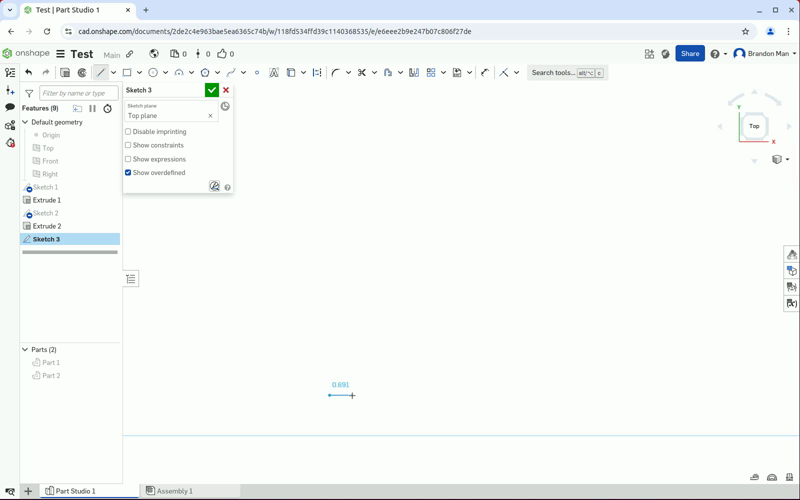
scroll(6)
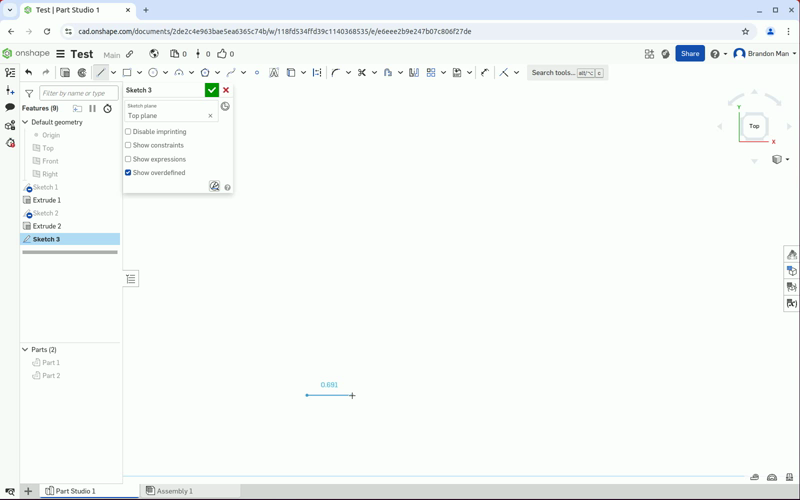
click(352, 395)
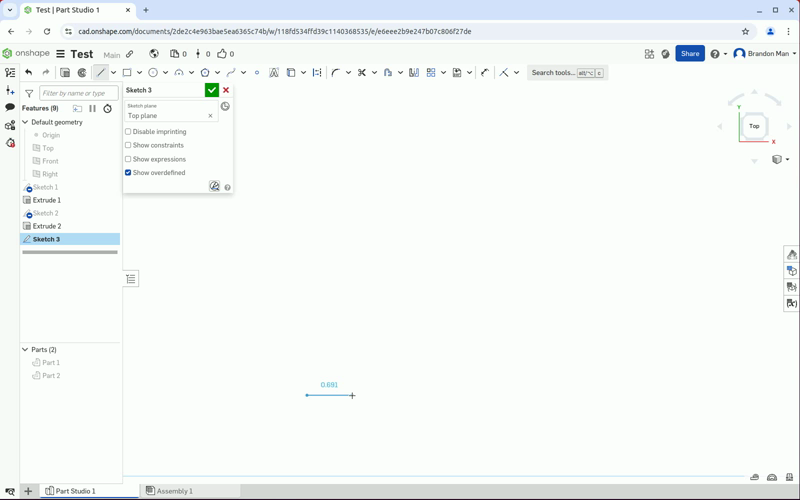
scroll(-6)
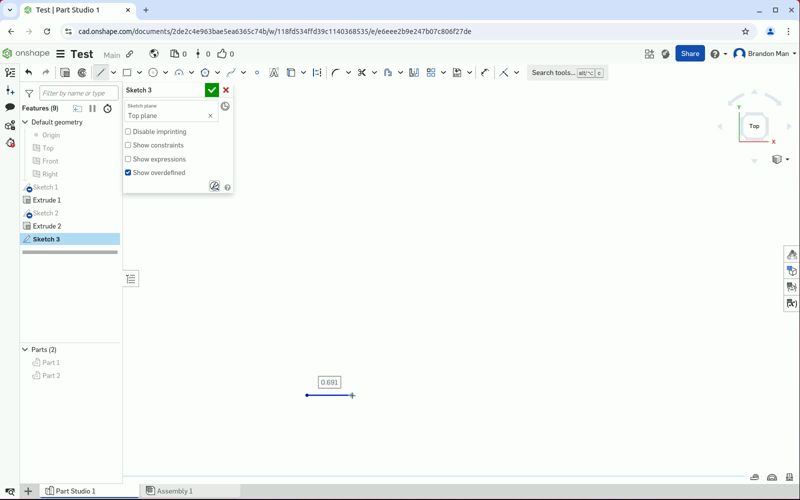
scroll(-6)
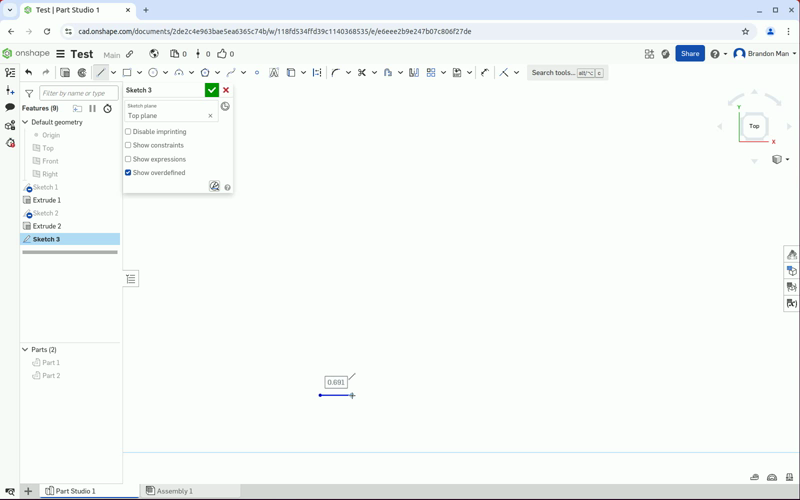
scroll(-6)
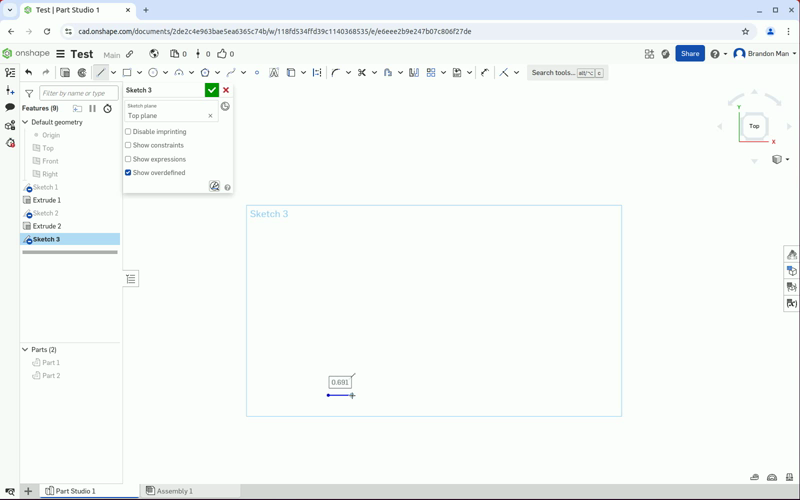
scroll(-6)
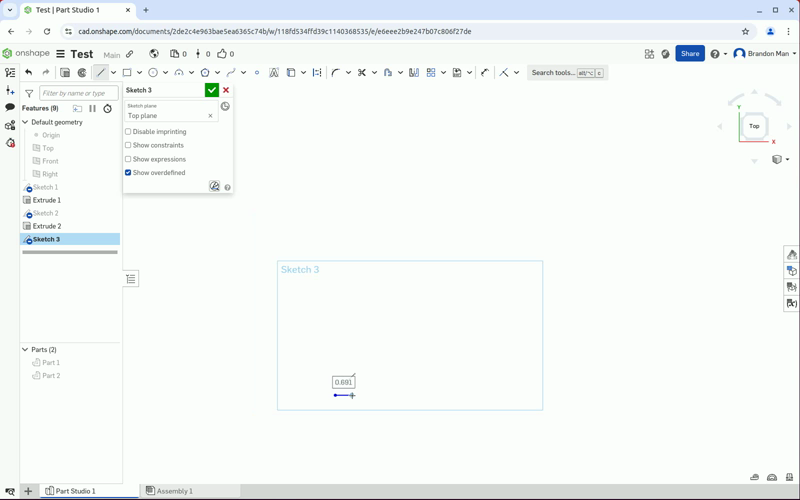
scroll(-6)
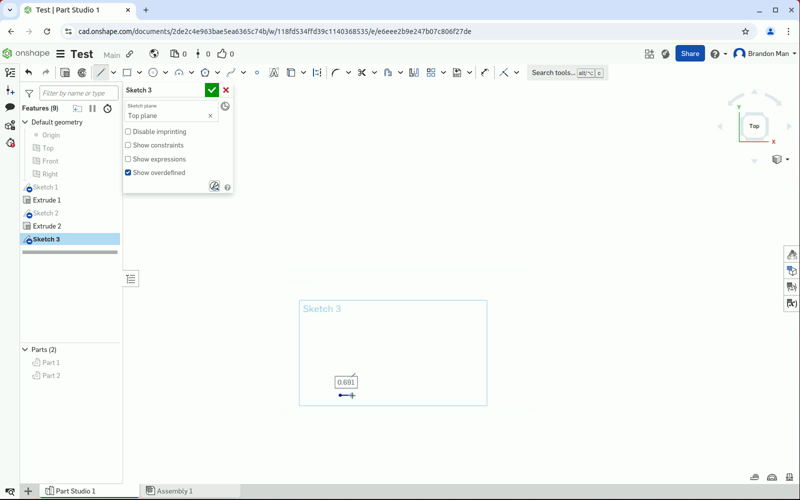
scroll(-6)
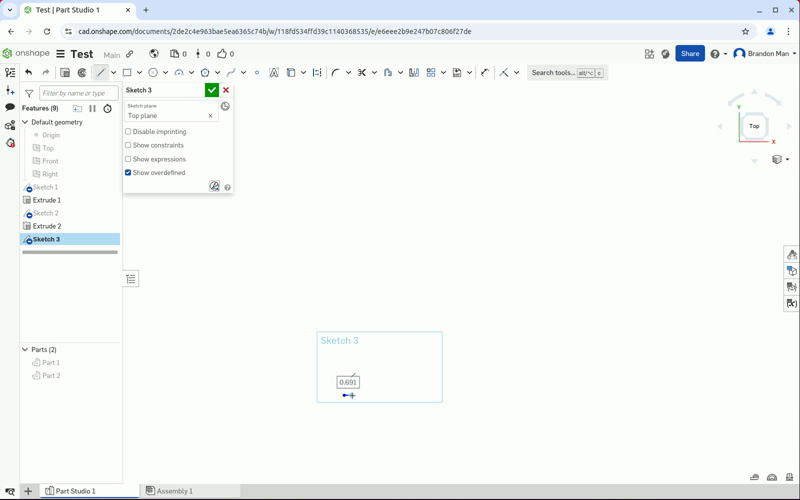
scroll(-6)
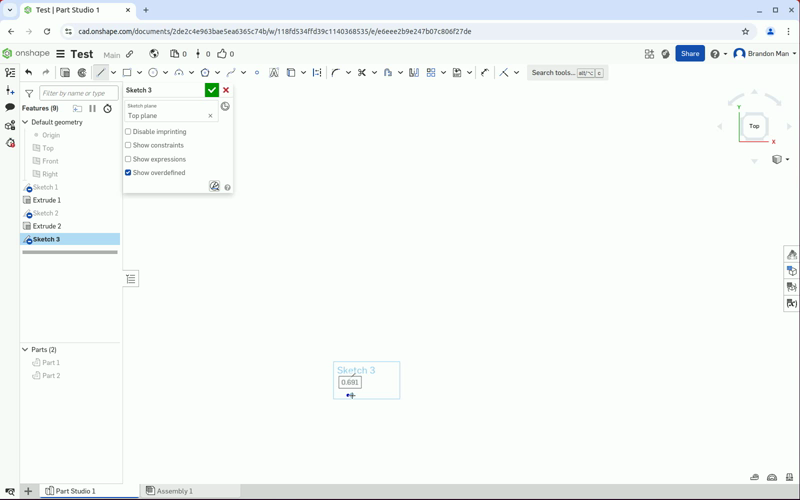
key_up(shift)
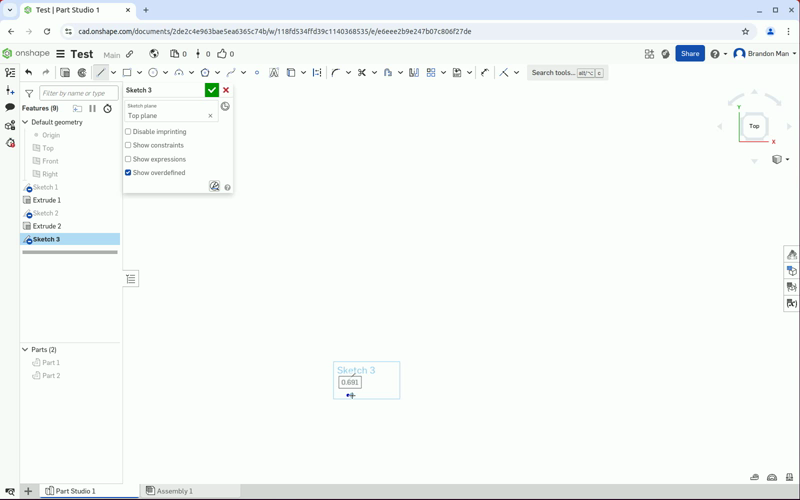
key_down(shift)
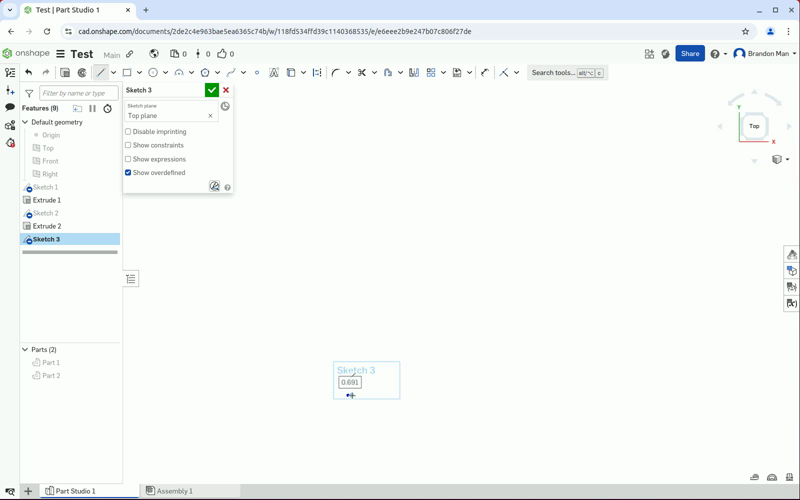
mouse_move(352, 190)
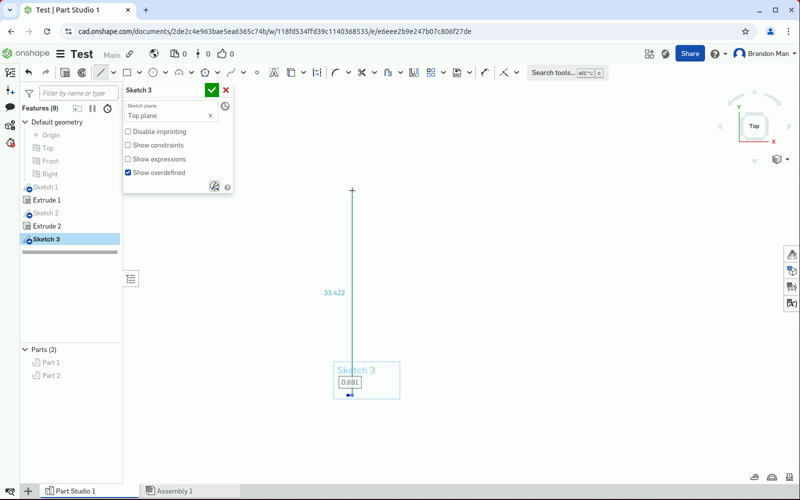
click(352, 190)
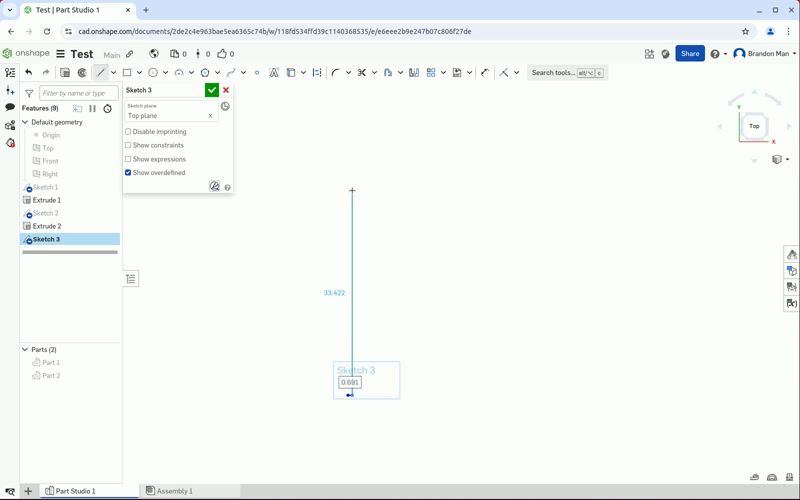
key_up(shift)
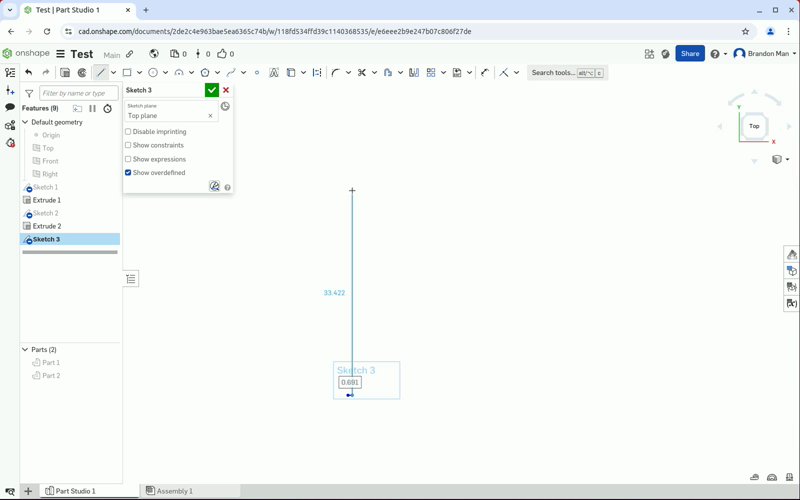
key_down(shift)
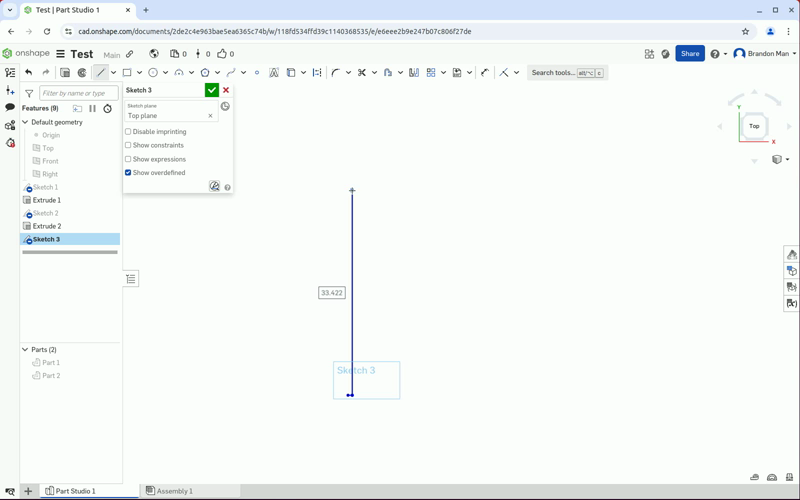
mouse_move(382, 190)
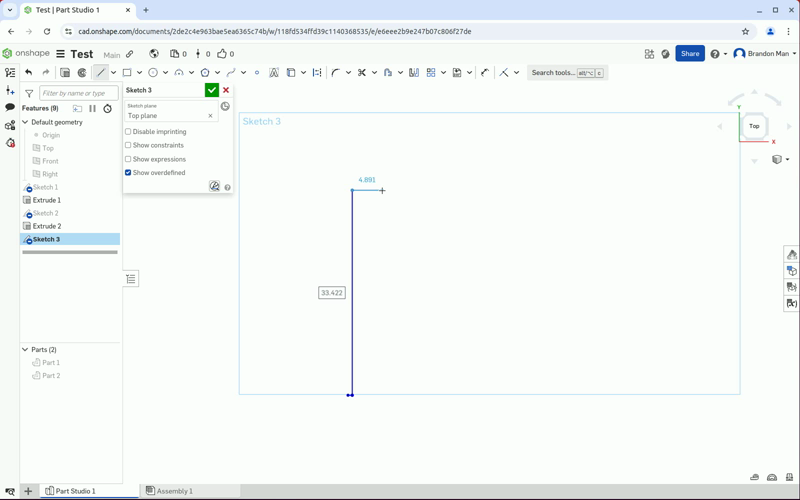
mouse_move(348, 190)
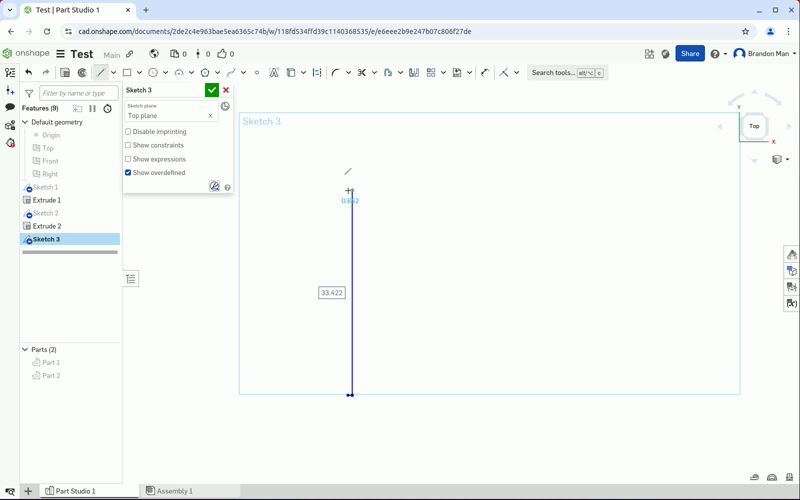
scroll(6)
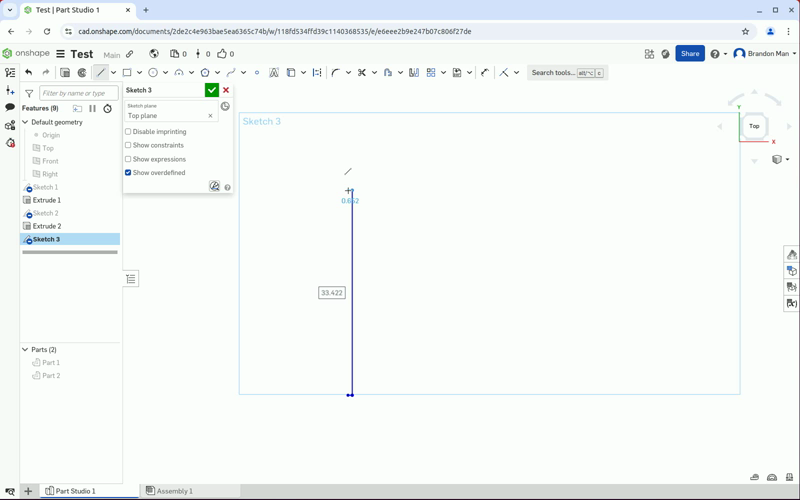
scroll(6)
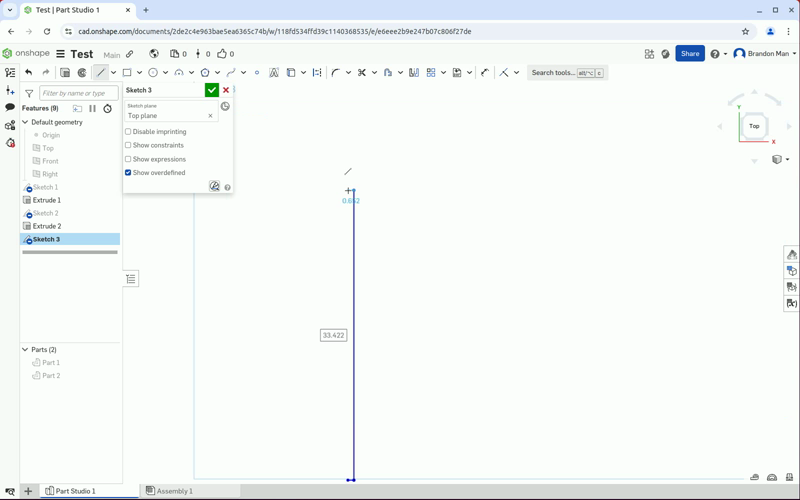
scroll(6)
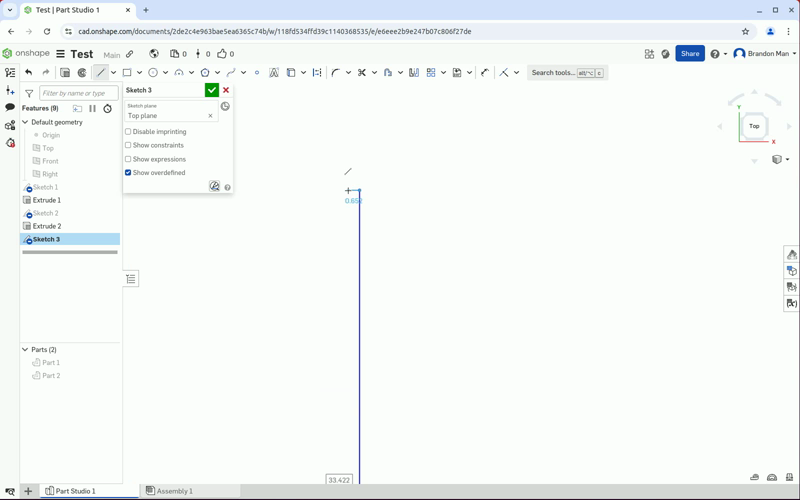
scroll(6)
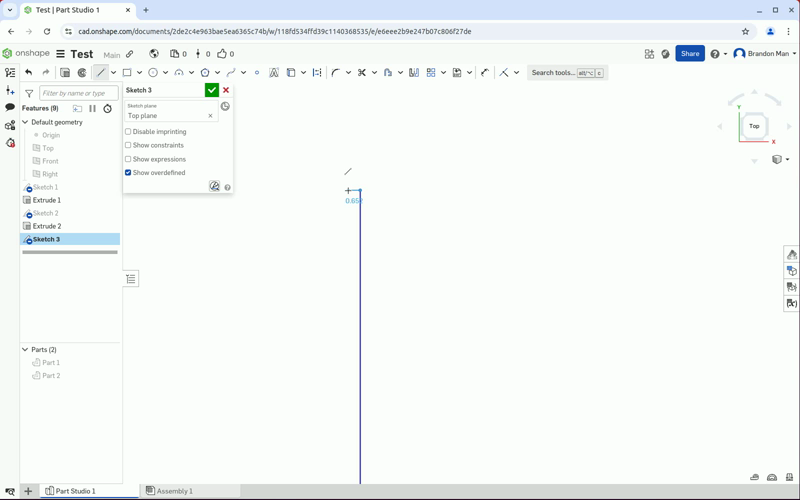
scroll(6)
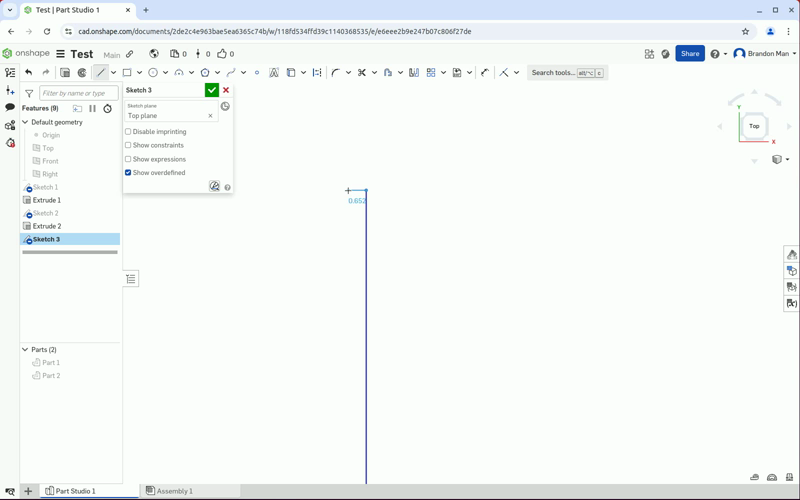
scroll(6)
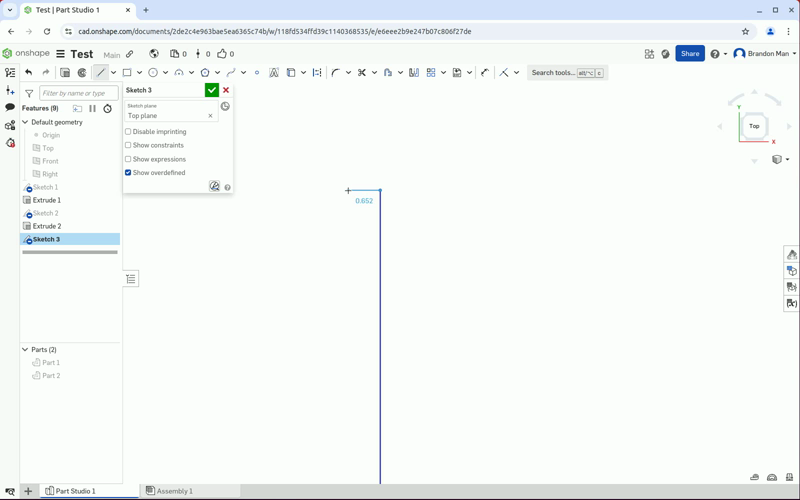
scroll(6)
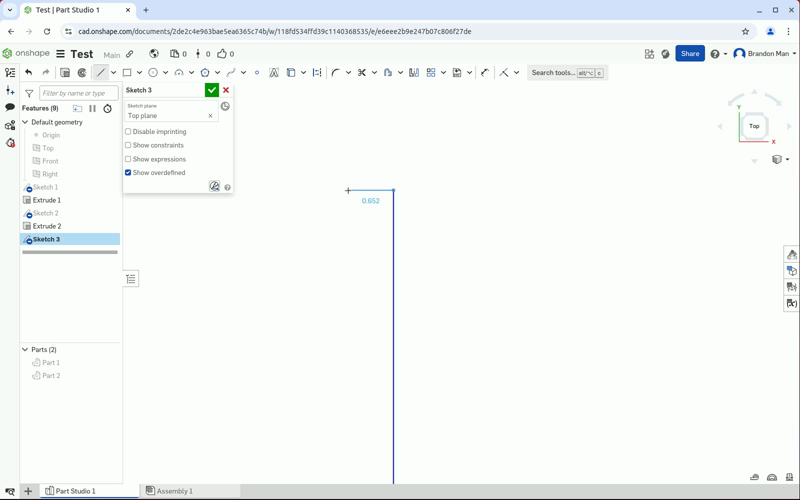
click(348, 190)
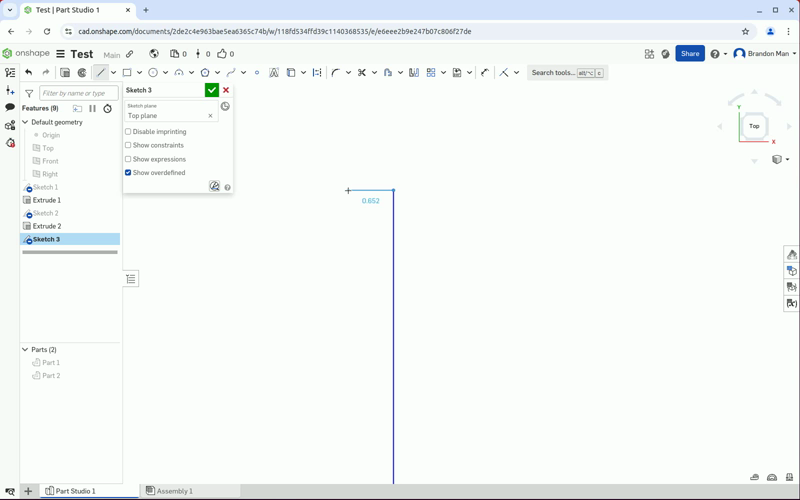
scroll(-6)
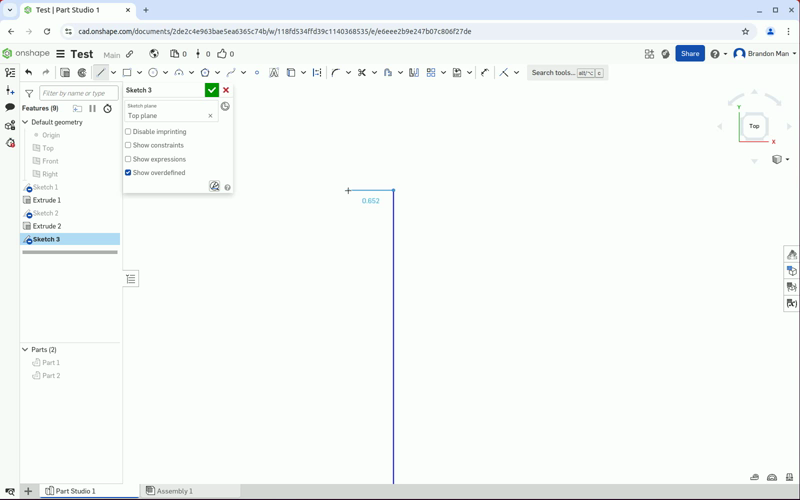
scroll(-6)
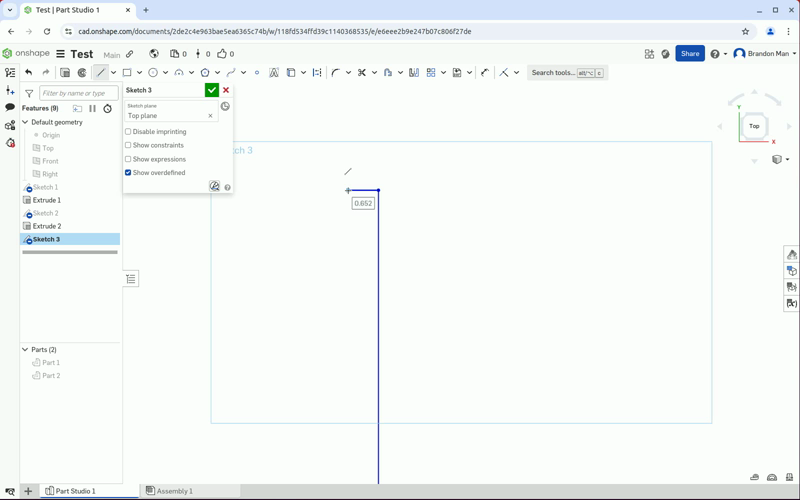
scroll(-6)
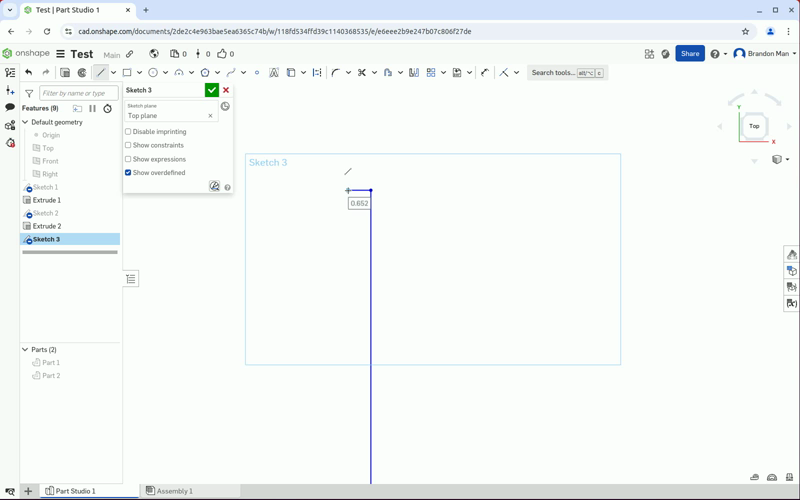
scroll(-6)
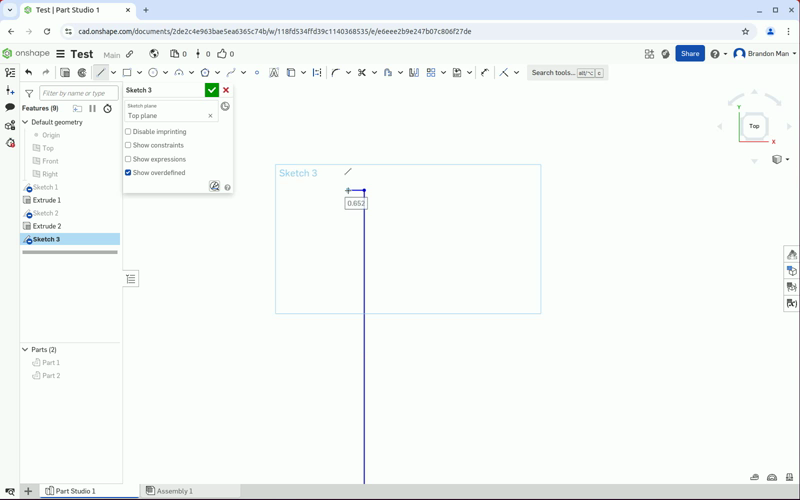
scroll(-6)
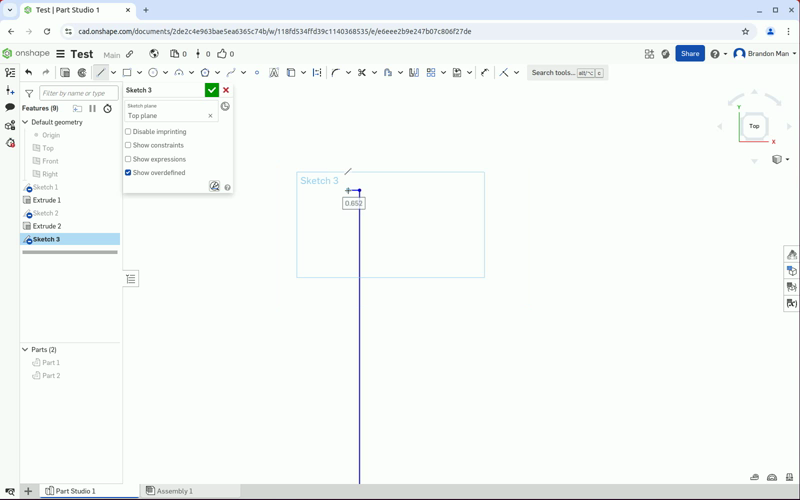
scroll(-6)
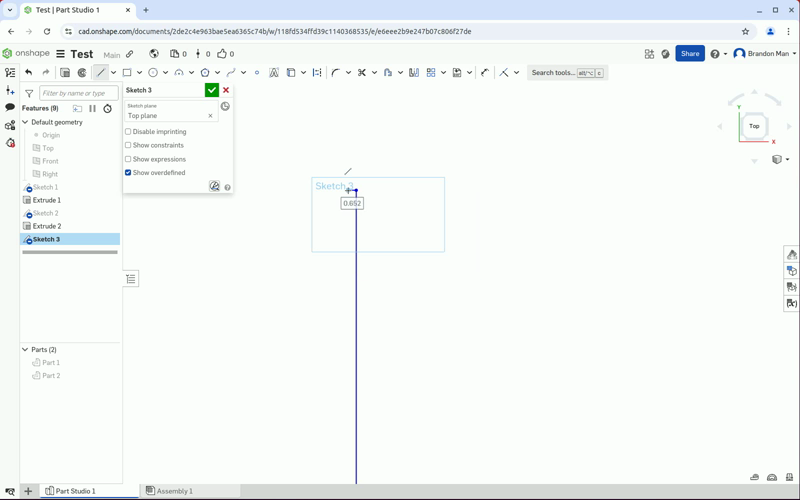
scroll(-6)
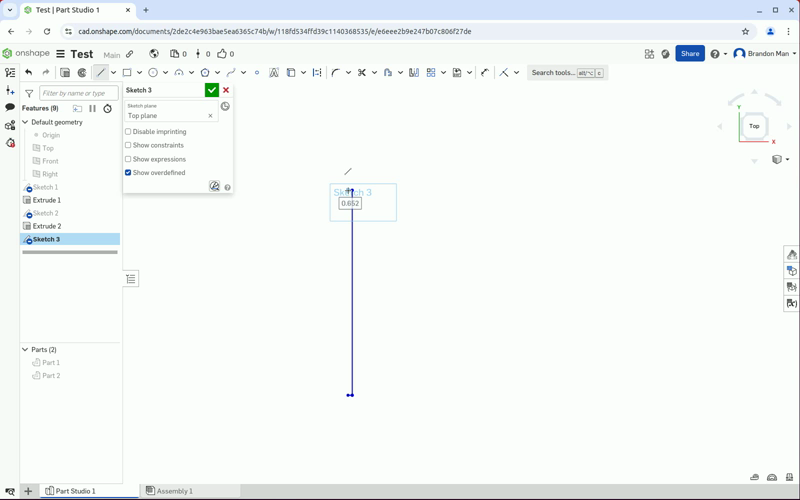
key_up(shift)
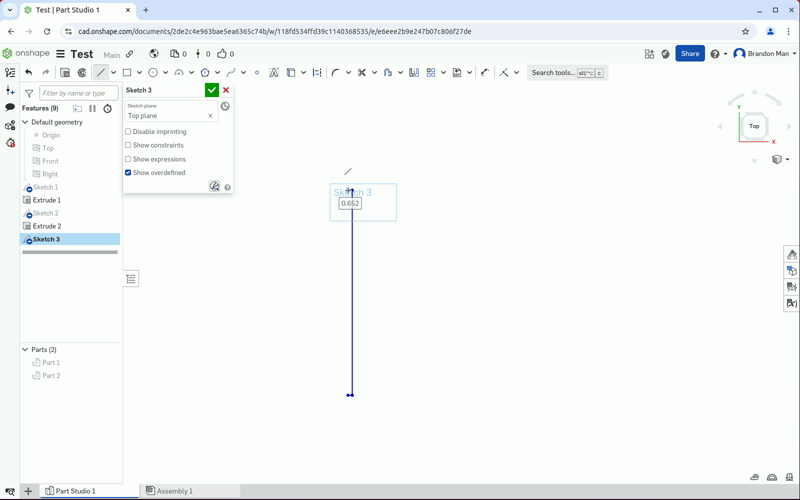
key_down(shift)
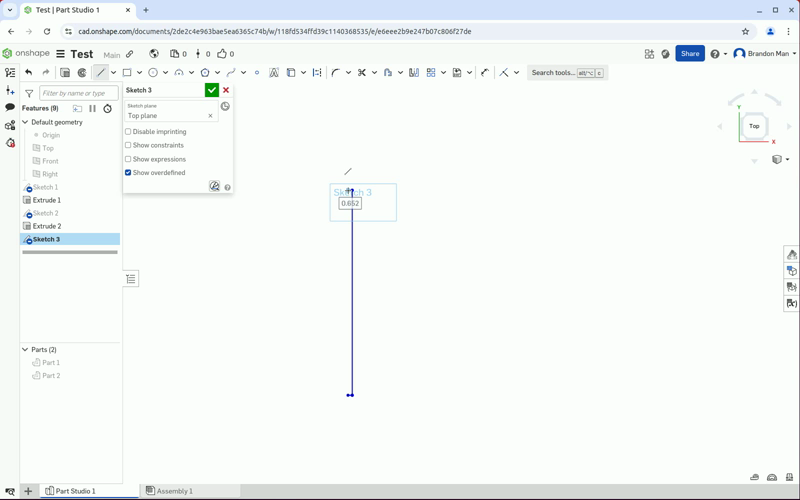
mouse_move(348, 395)
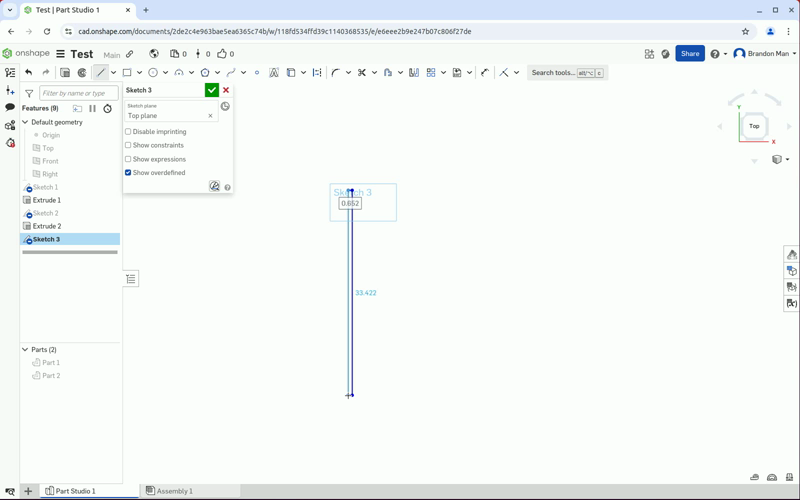
scroll(6)
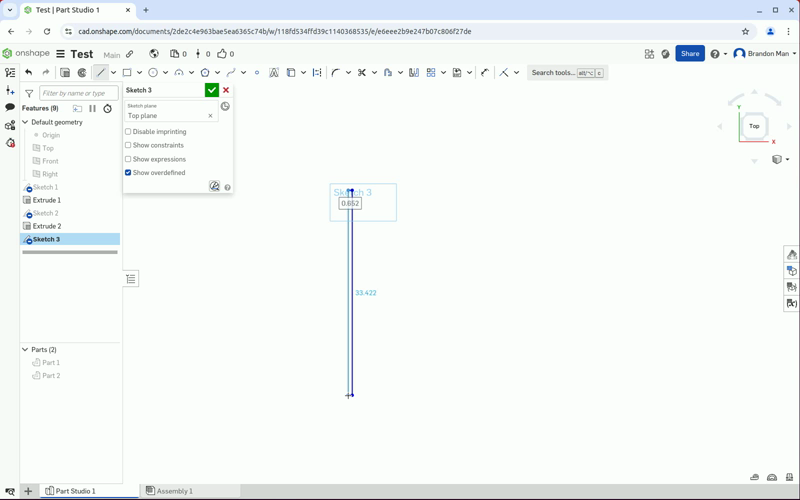
scroll(6)
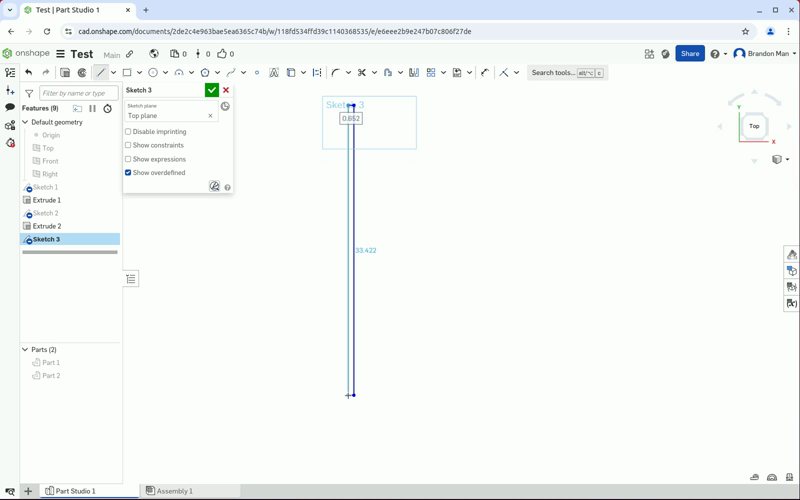
scroll(6)
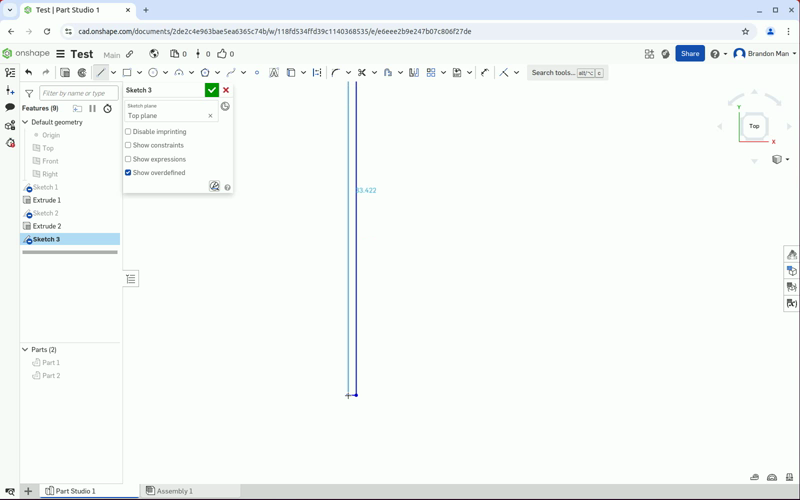
scroll(6)
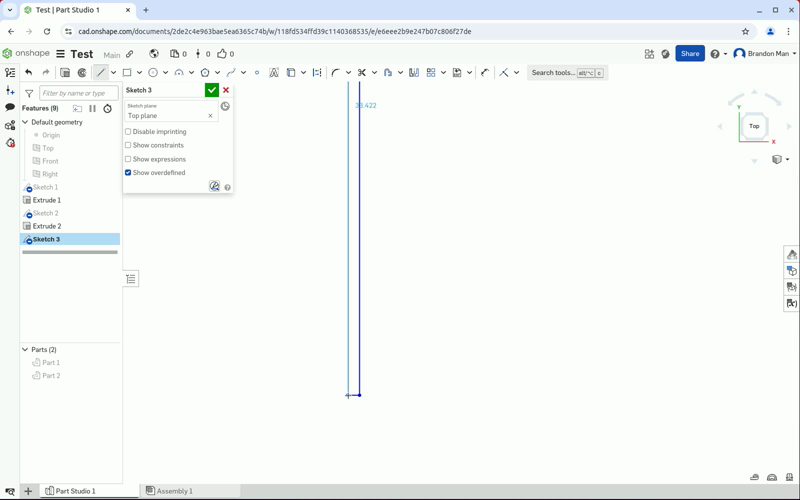
scroll(6)
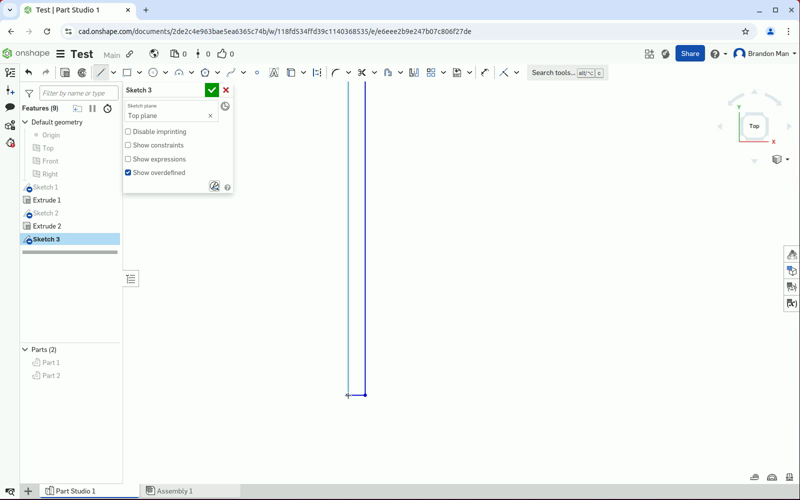
scroll(6)
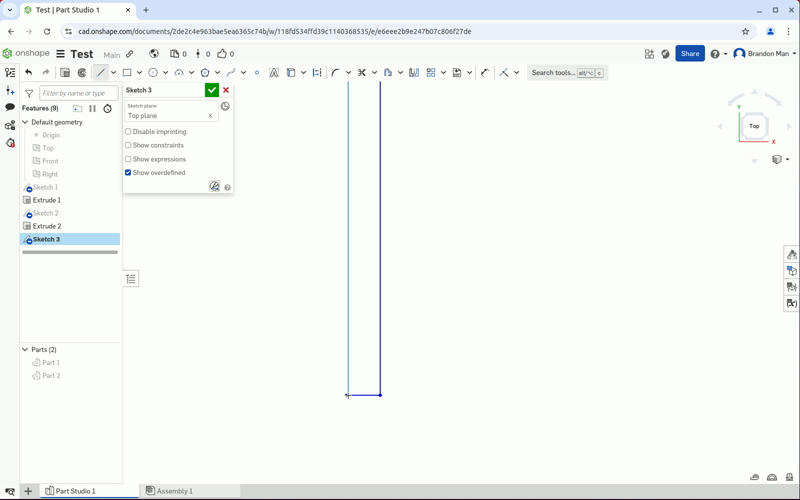
scroll(6)
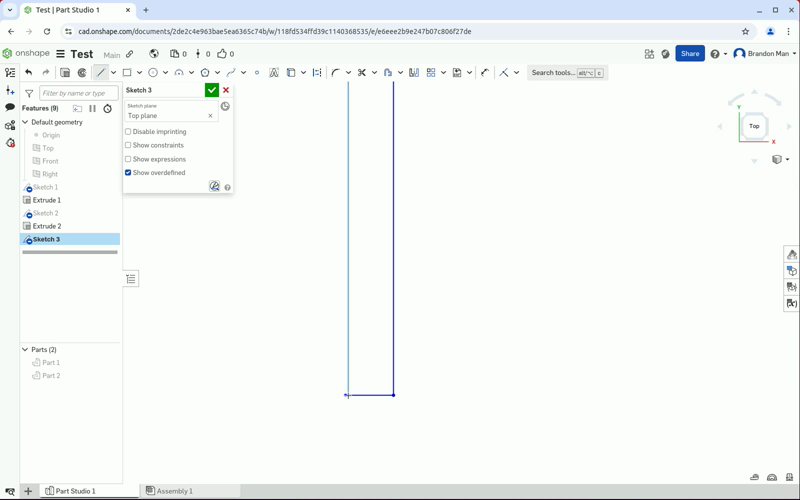
key_up(shift)
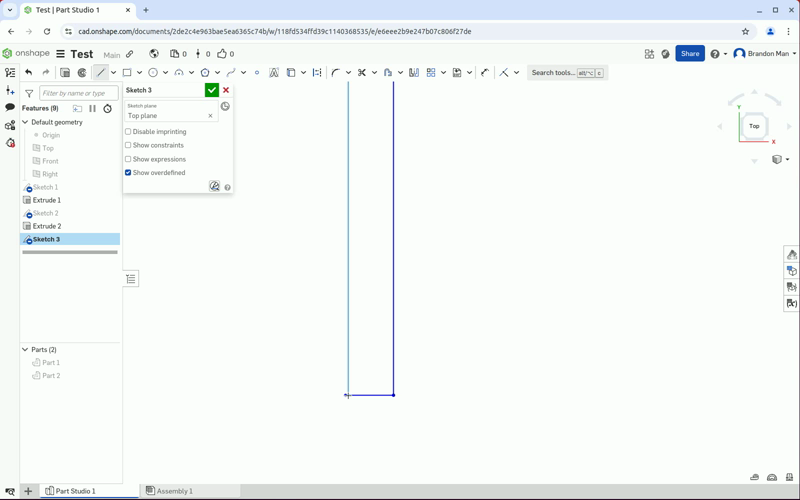
click(348, 395)
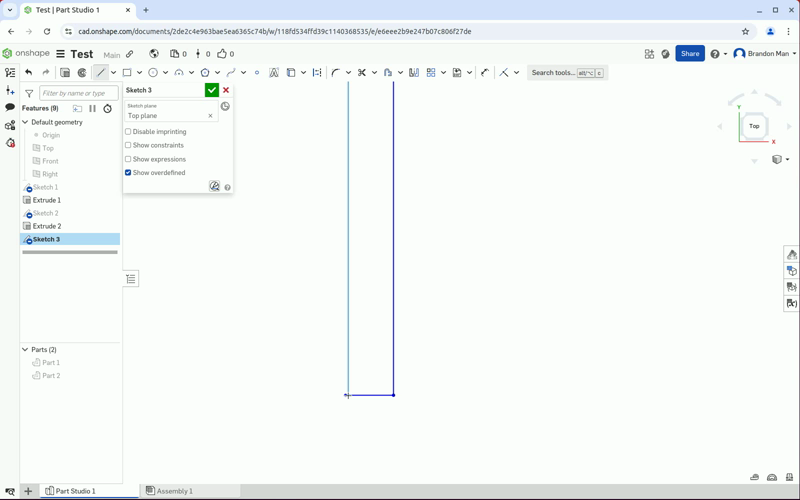
scroll(-6)
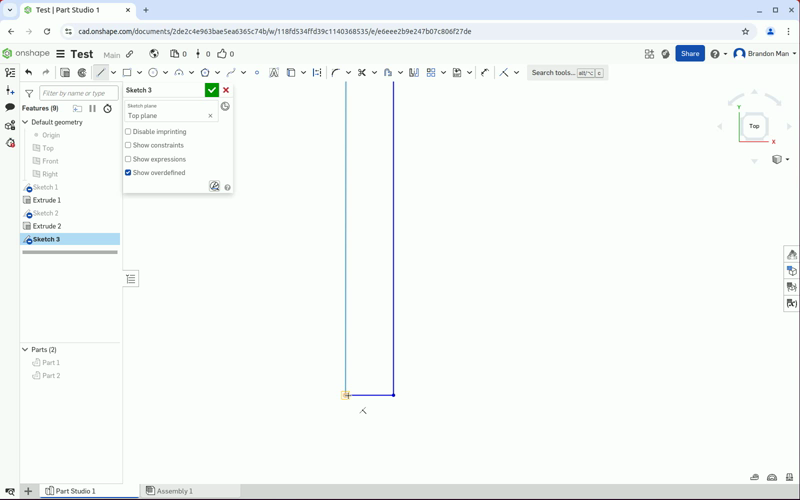
scroll(-6)
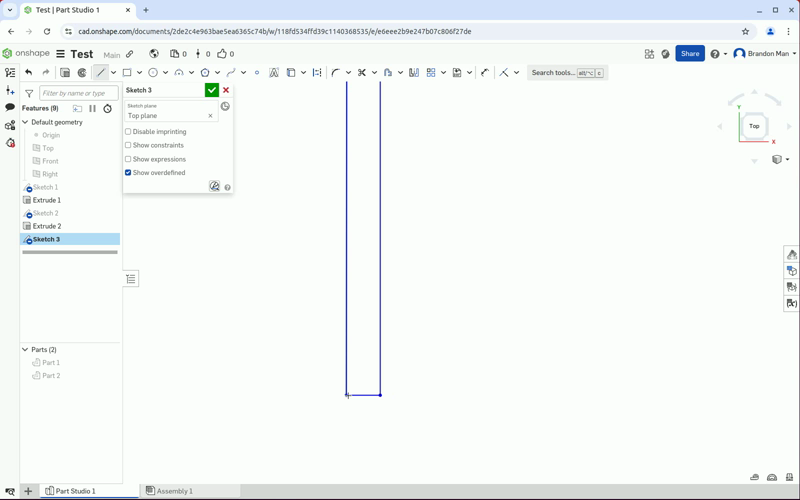
scroll(-6)
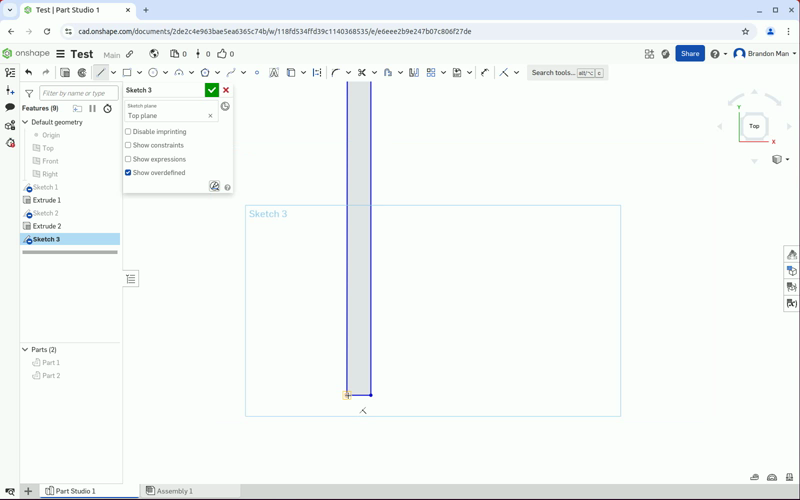
scroll(-6)
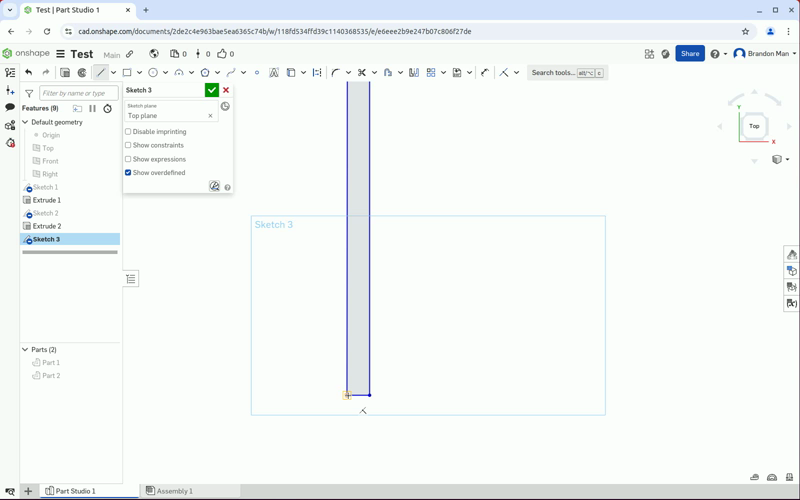
scroll(-6)
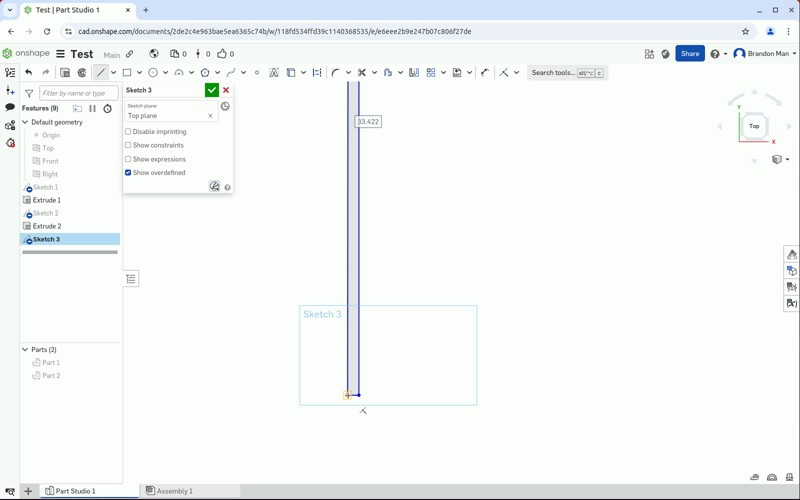
scroll(-6)
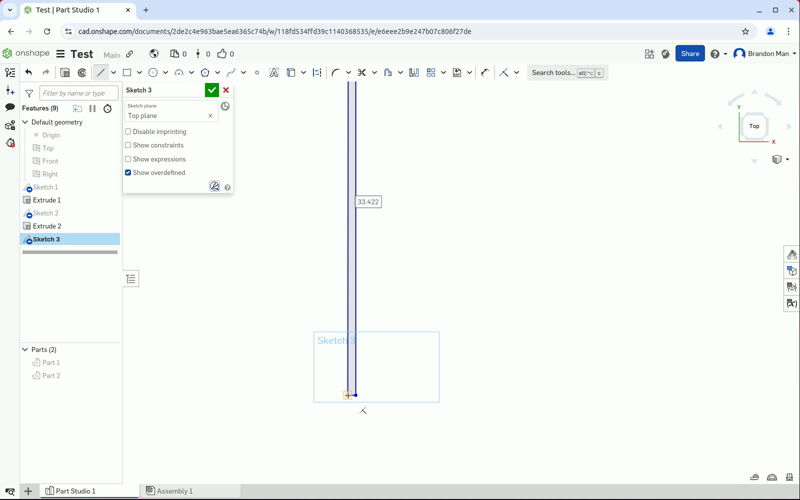
scroll(-6)
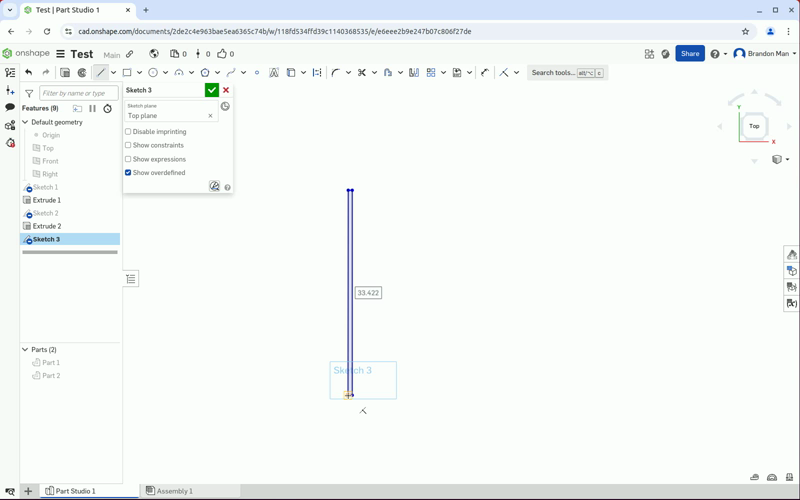
key(esc)
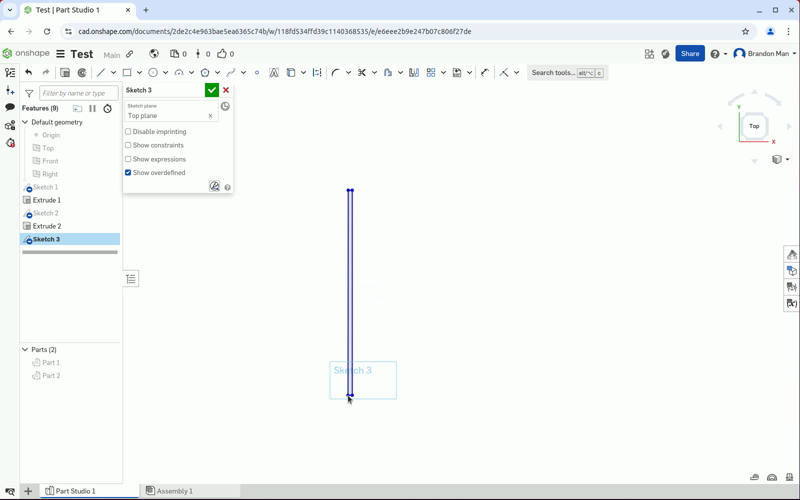
mouse_move(349, 374)
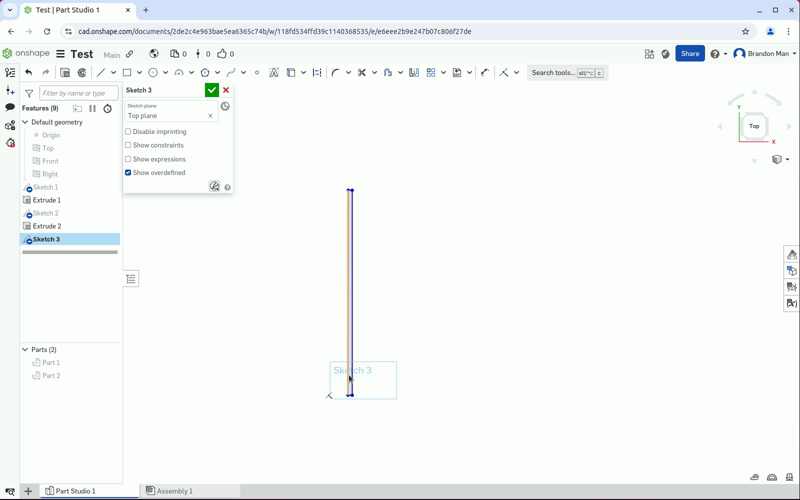
scroll(6)
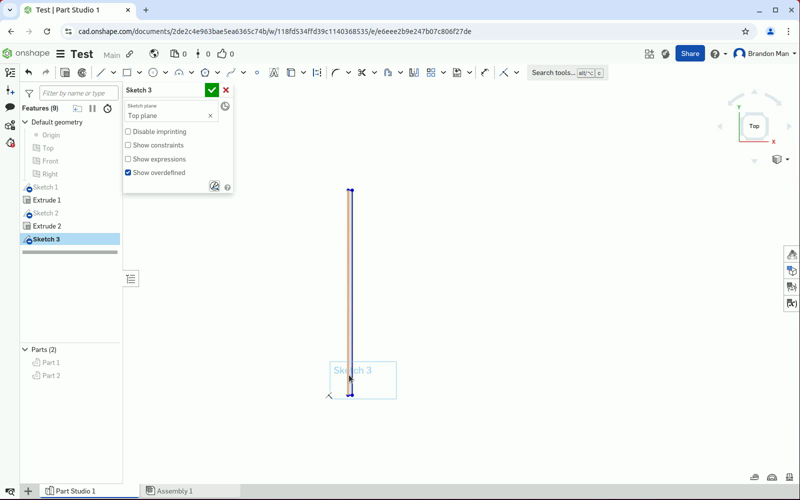
scroll(6)
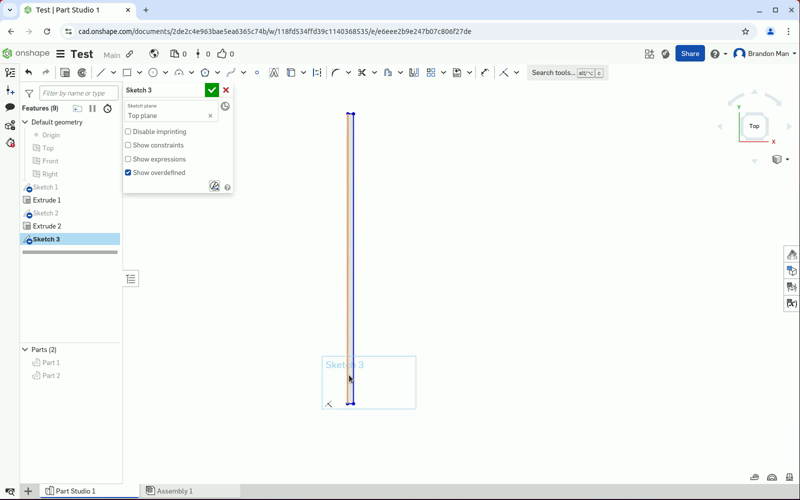
scroll(6)
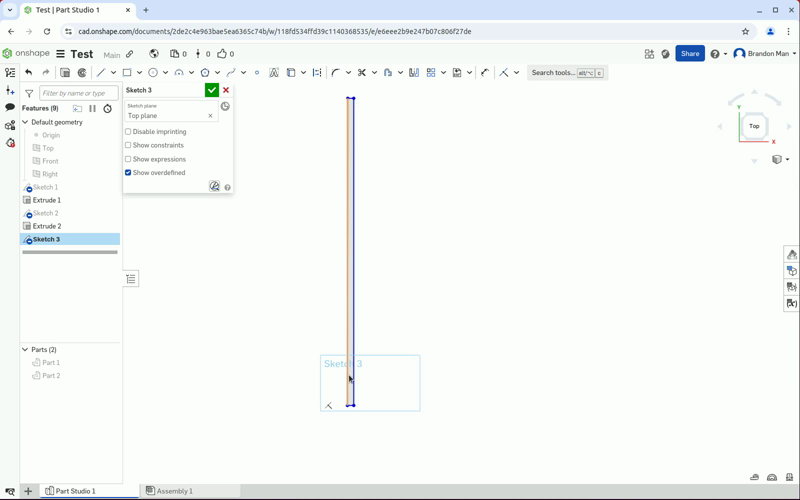
scroll(6)
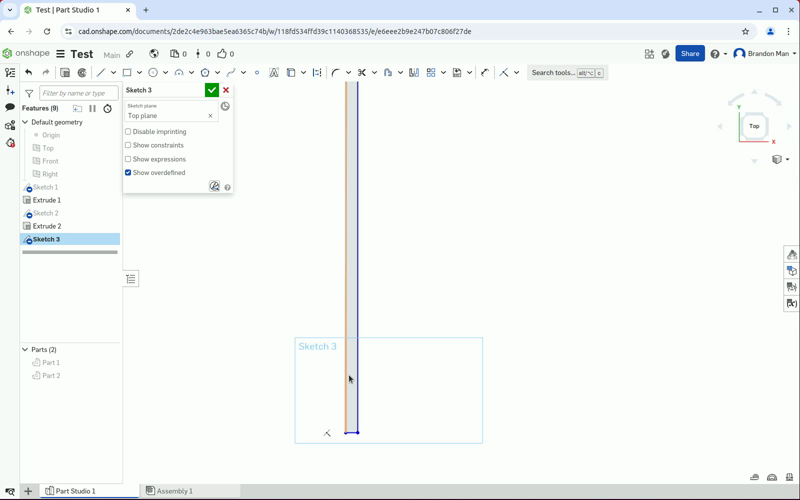
scroll(6)
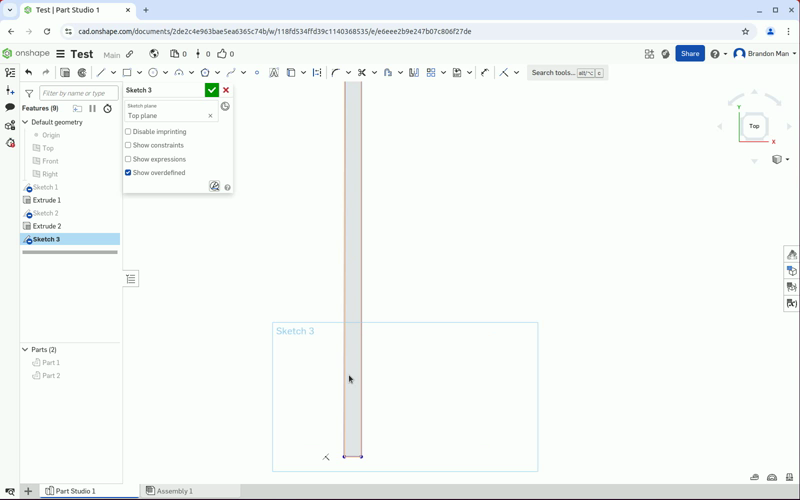
scroll(6)
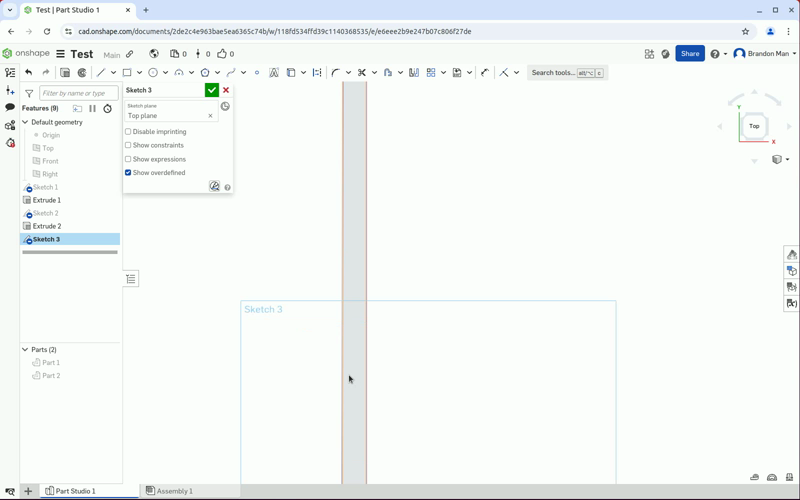
scroll(6)
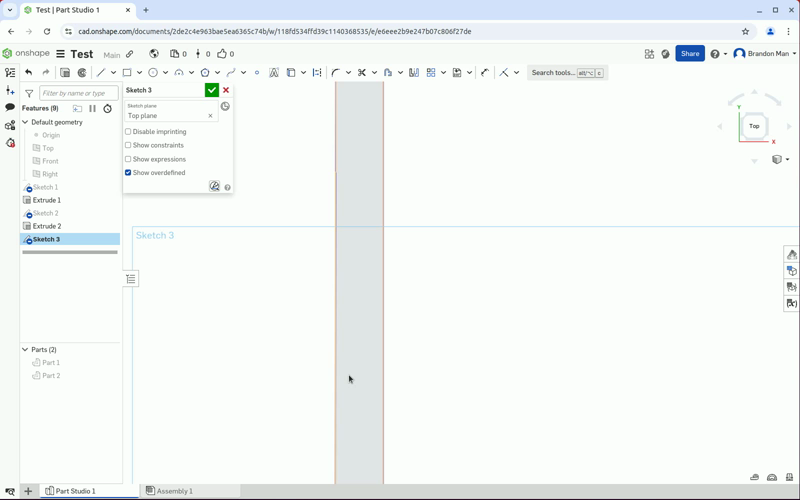
click(349, 374)
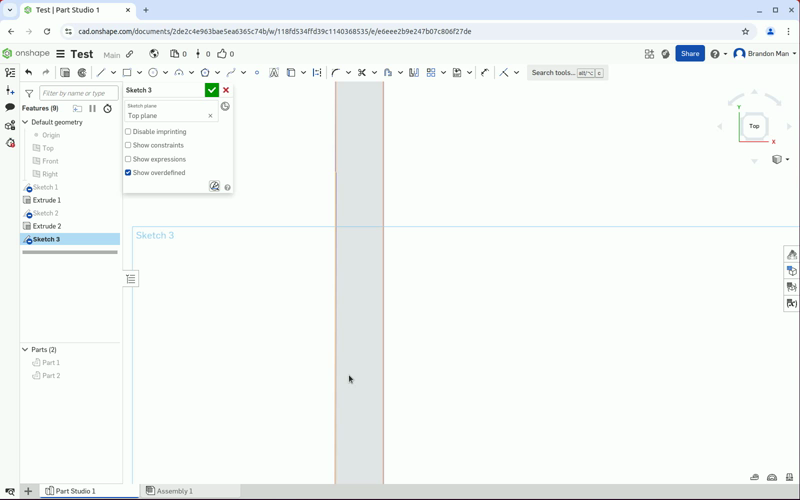
scroll(-6)
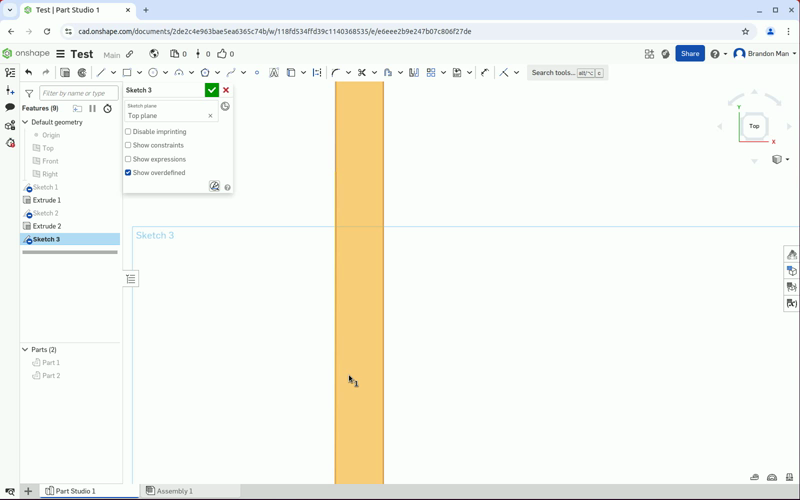
scroll(-6)
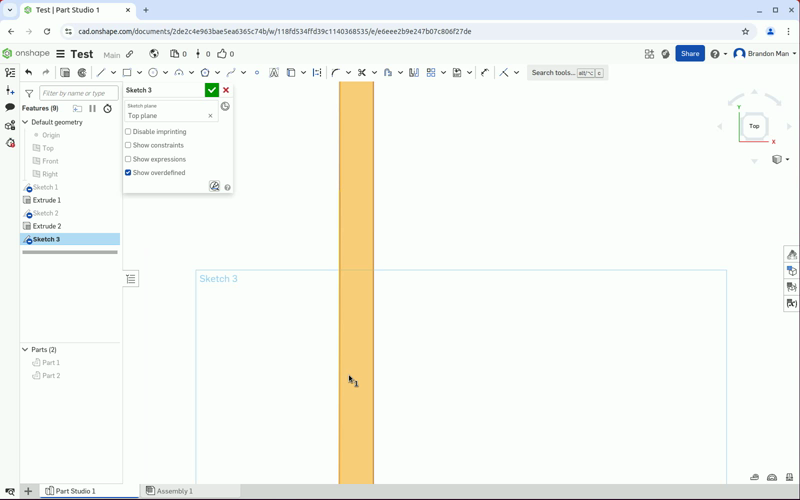
scroll(-6)
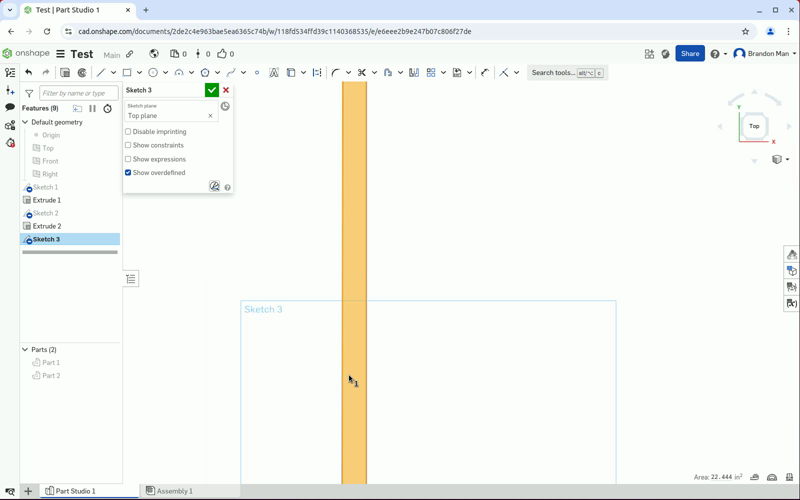
scroll(-6)
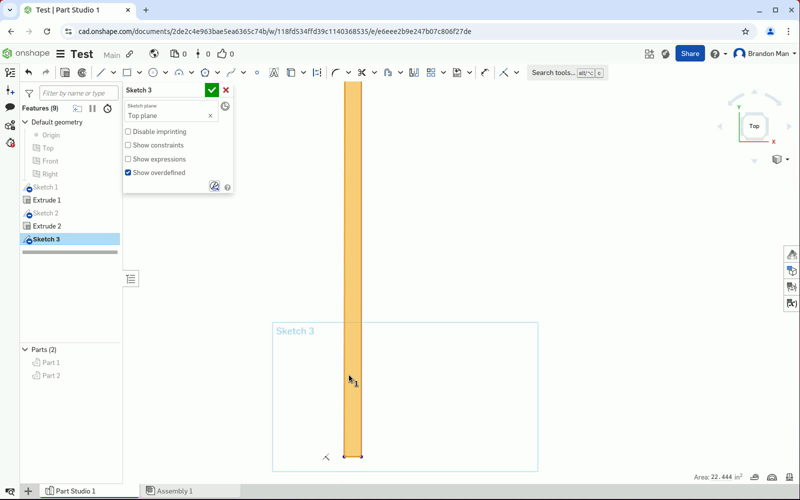
scroll(-6)
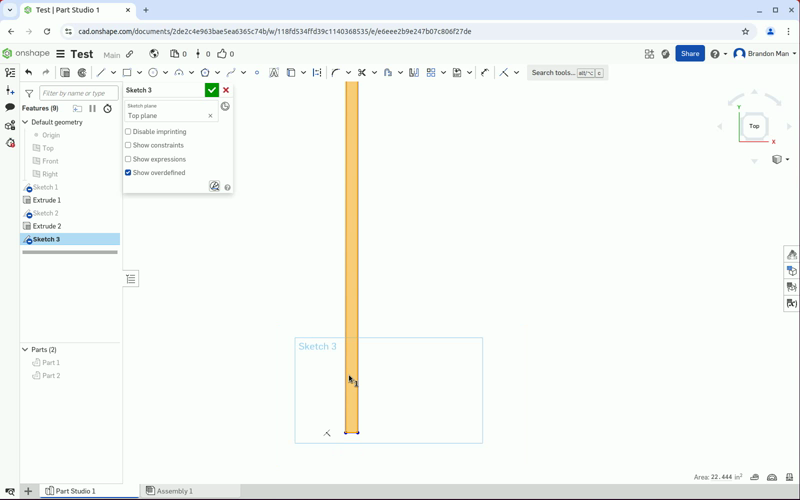
scroll(-6)
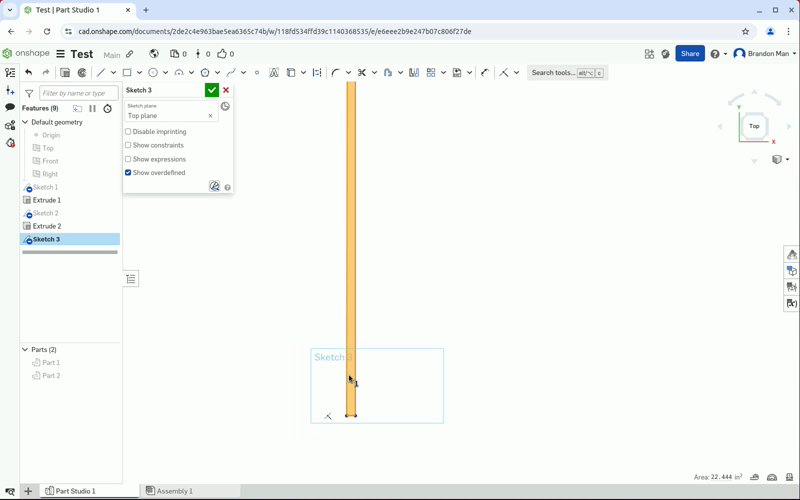
scroll(-6)
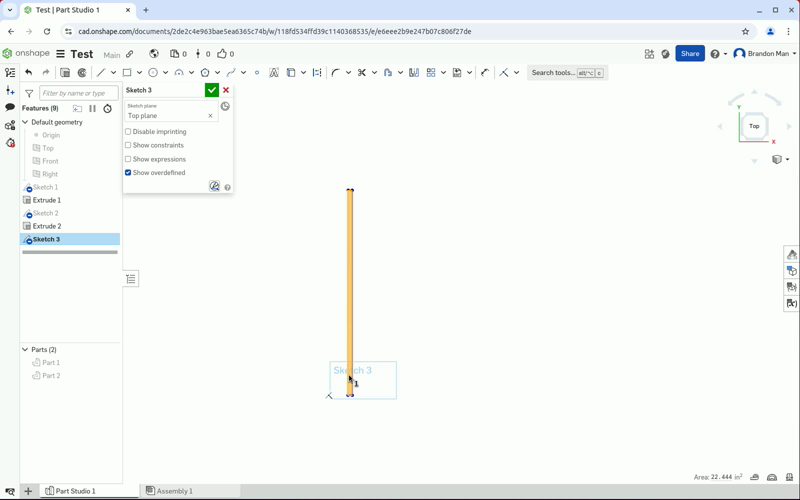
mouse_move(73, 352)
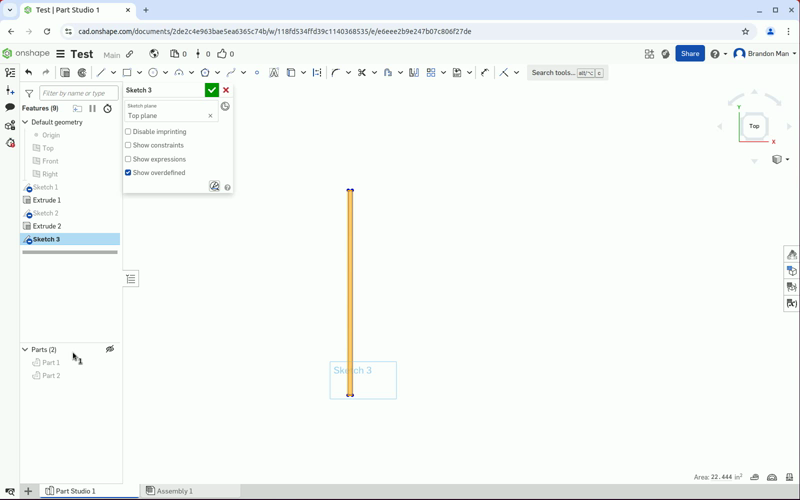
key(shift+y)
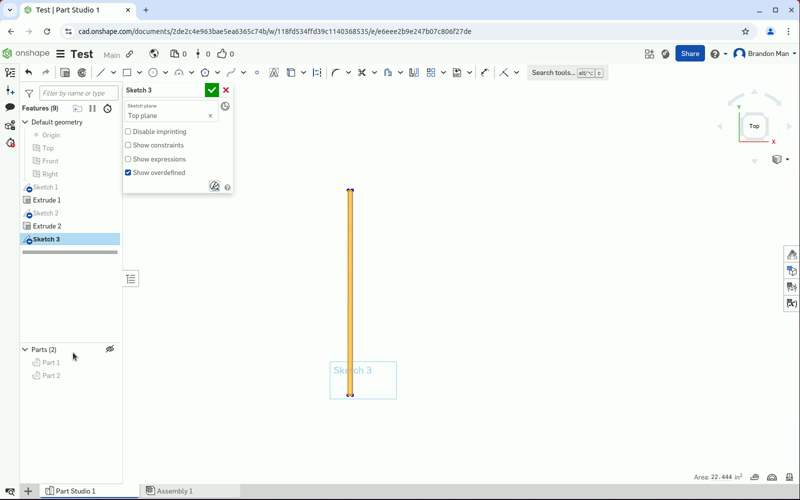
key(shift+e)
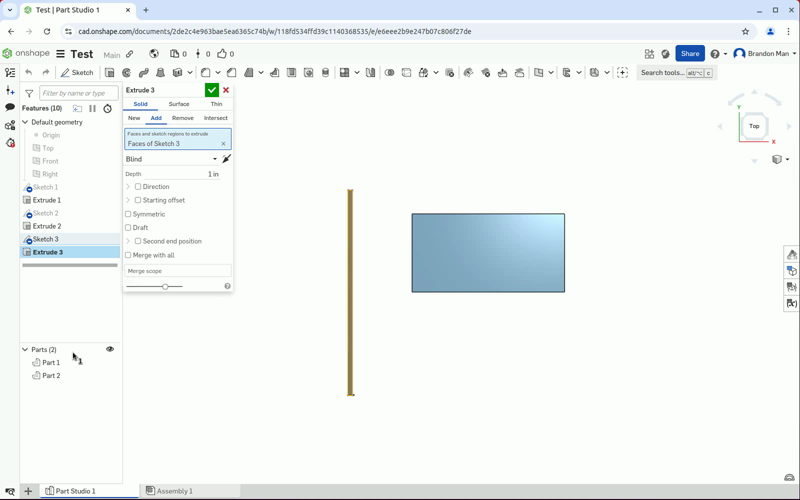
mouse_move(143, 106)
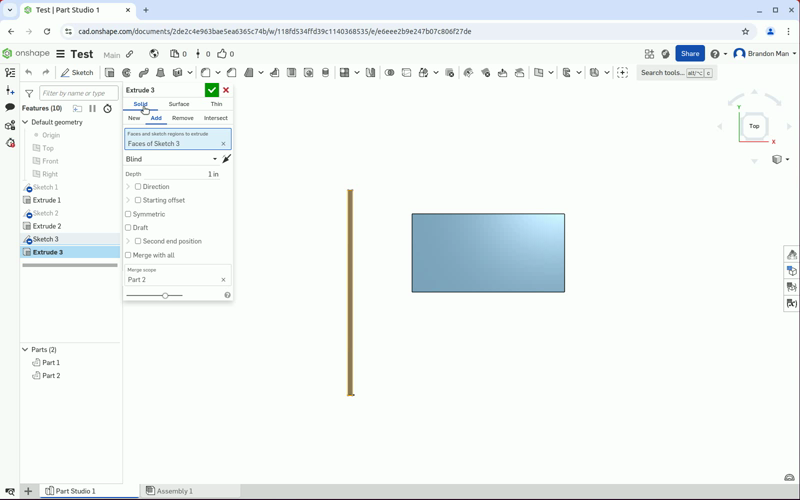
click(143, 106)
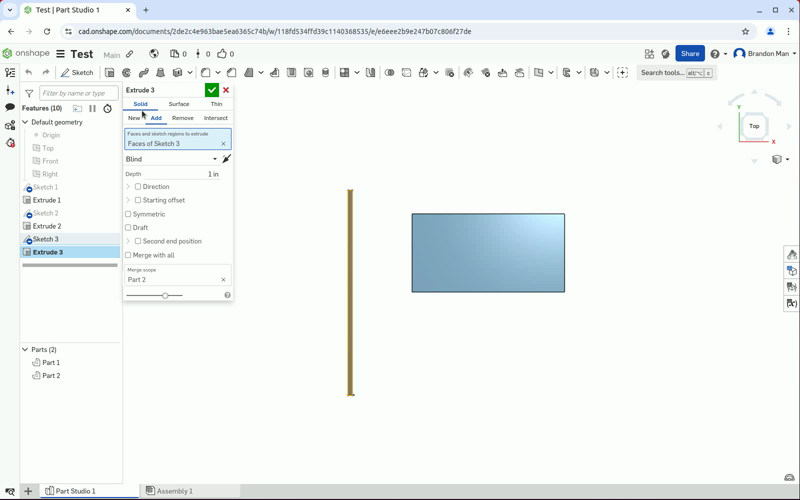
mouse_move(137, 120)
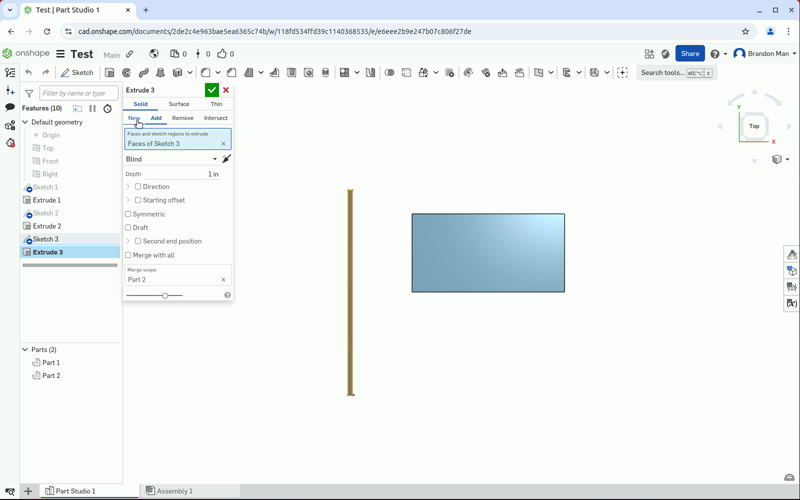
click(137, 120)
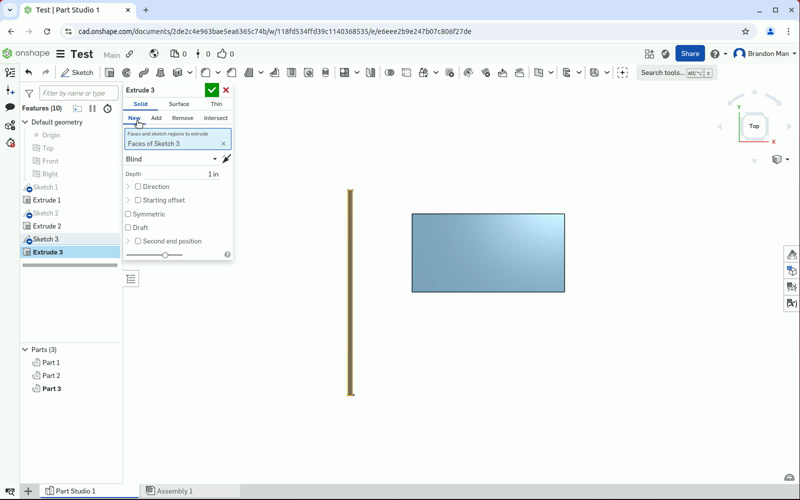
key(tab, 4)
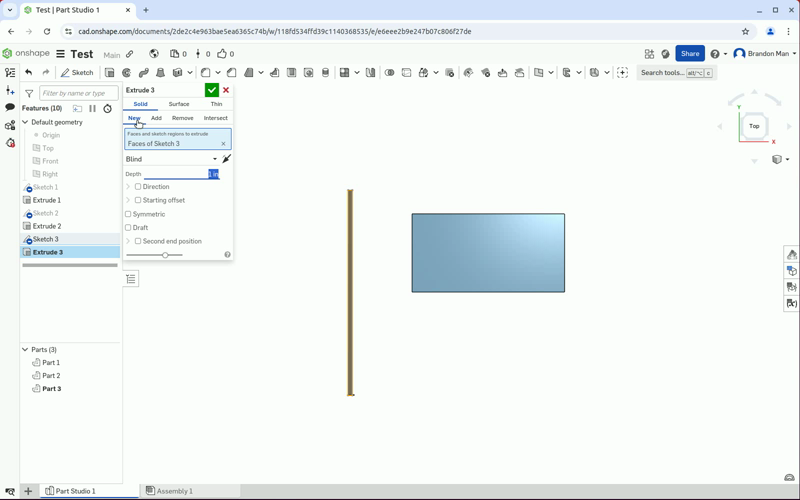
text(0.963)
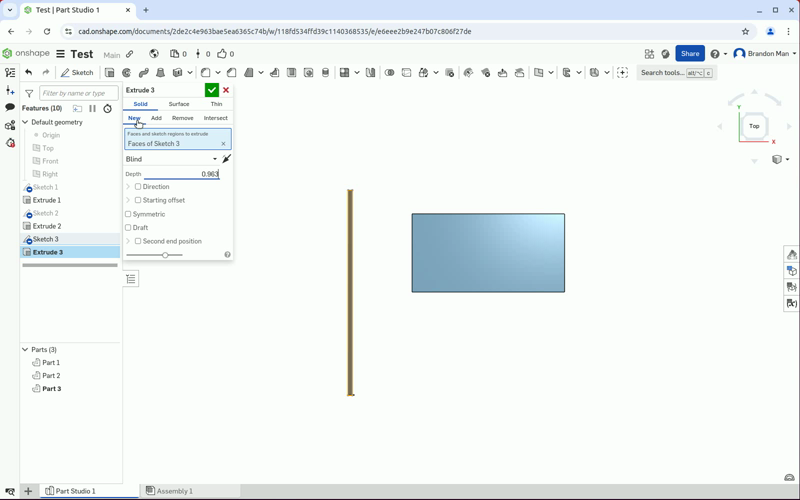
key(enter)
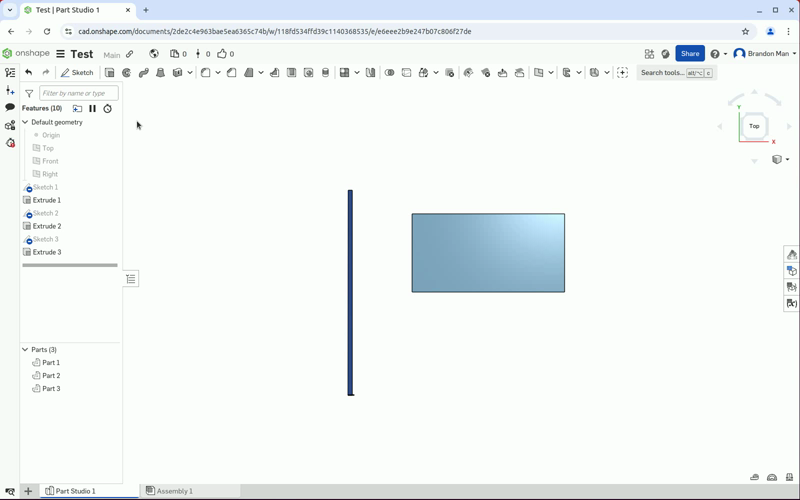
key(shift+h)
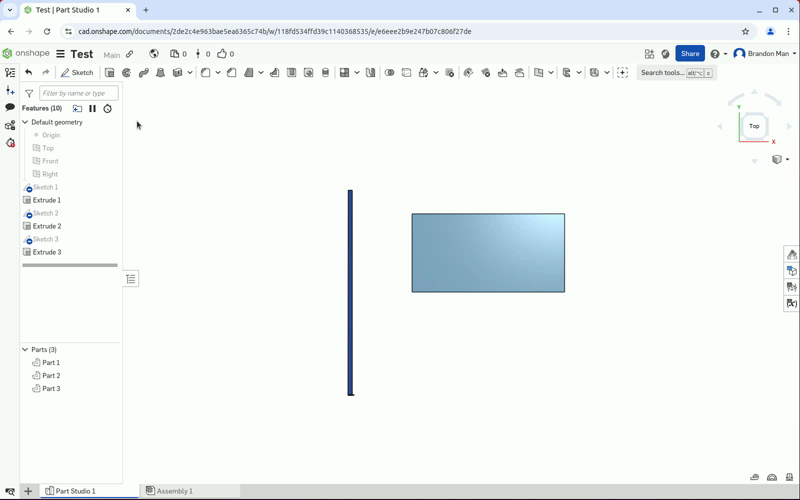
key(shift+h)
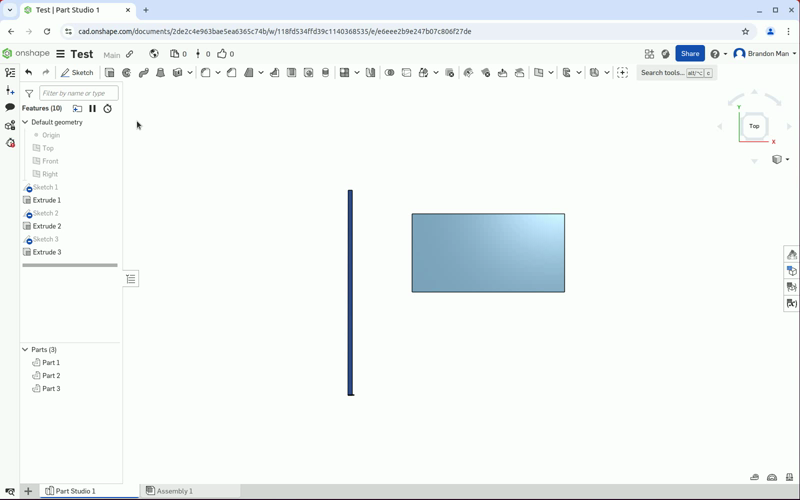
mouse_move(73, 189)
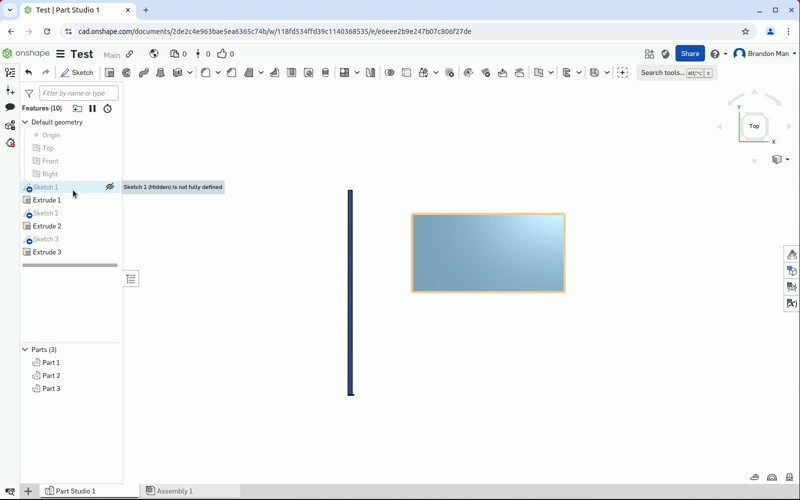
click(73, 189)
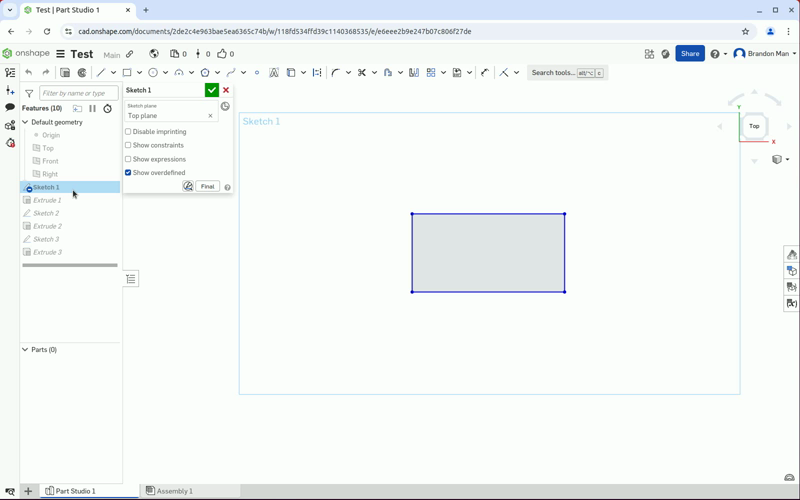
mouse_move(229, 92)
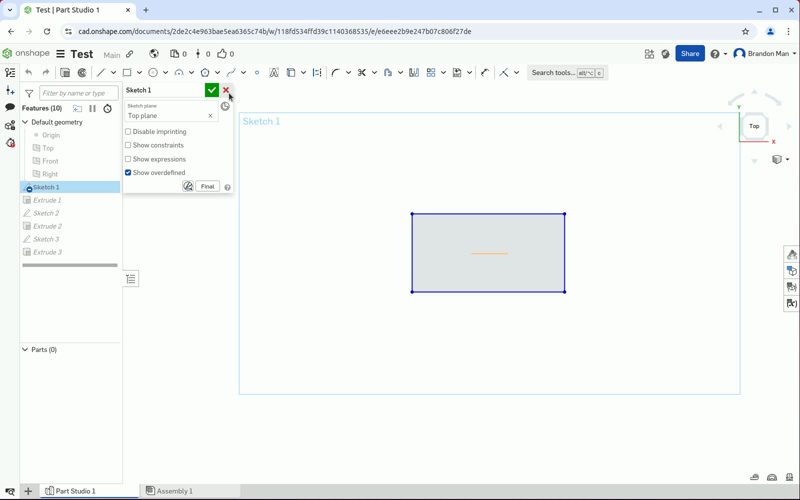
click(229, 92)
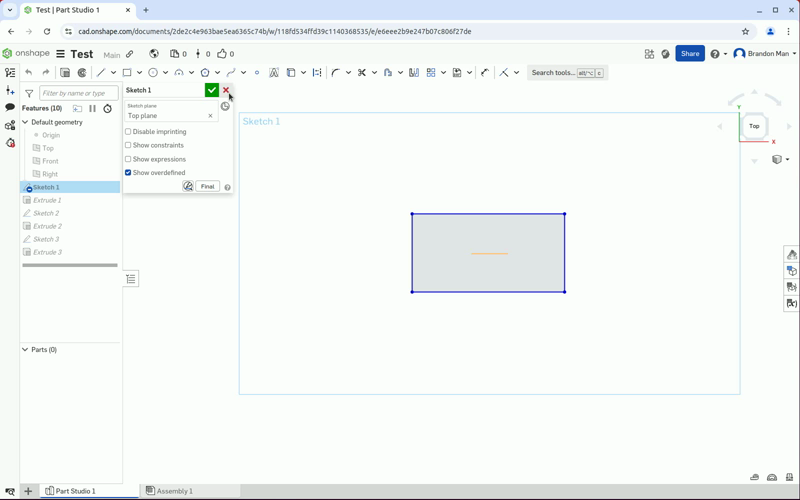
key(shift+s)
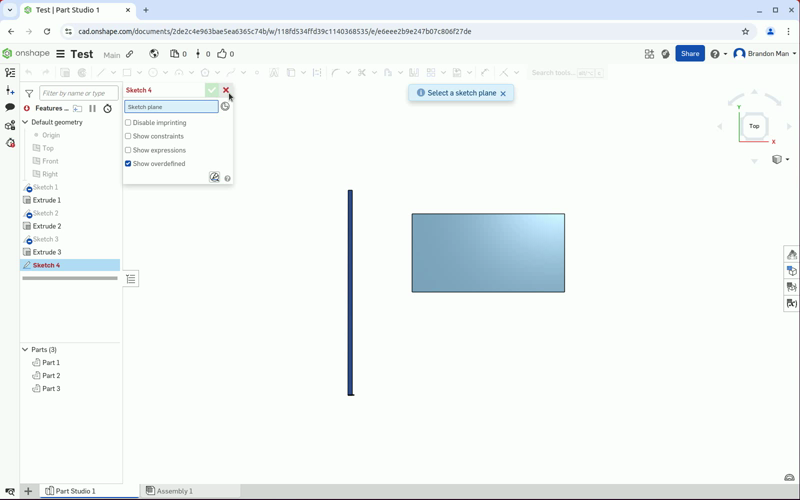
mouse_move(73, 150)
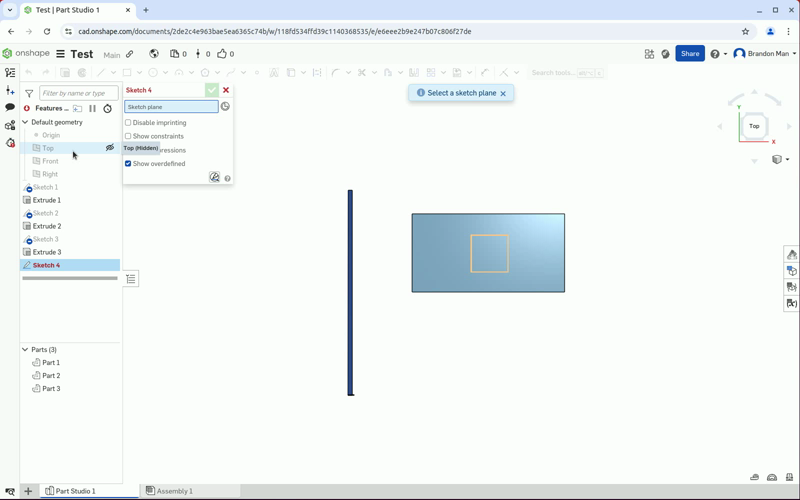
click(73, 150)
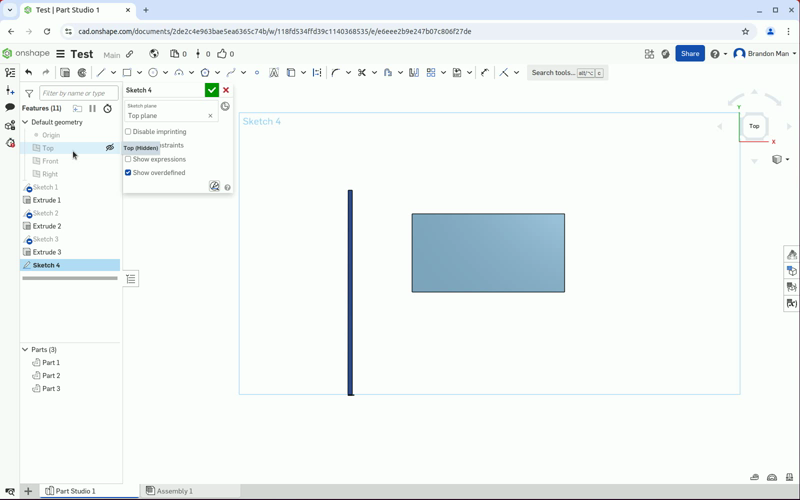
mouse_move(73, 352)
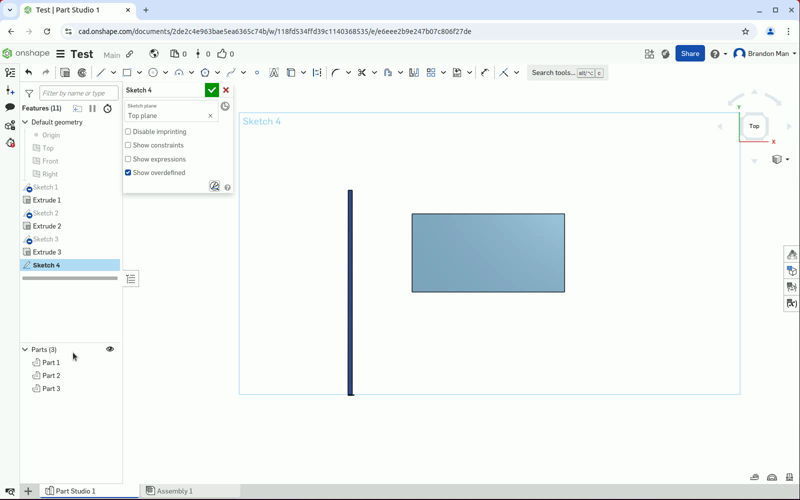
key(y)
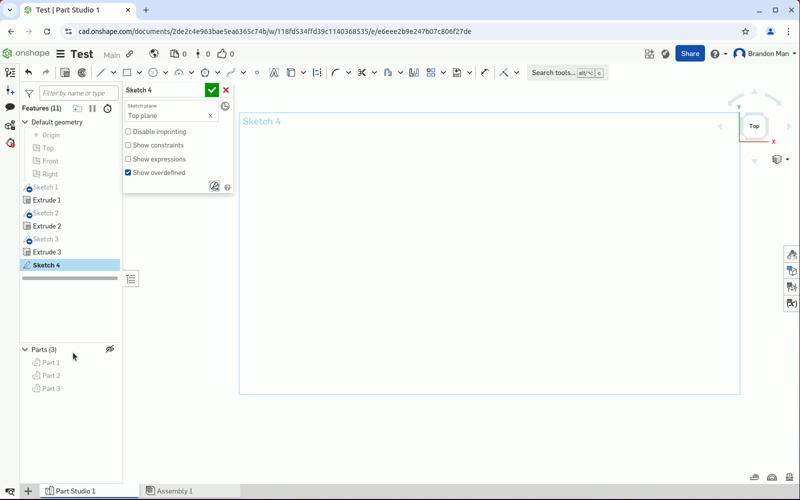
key(l)
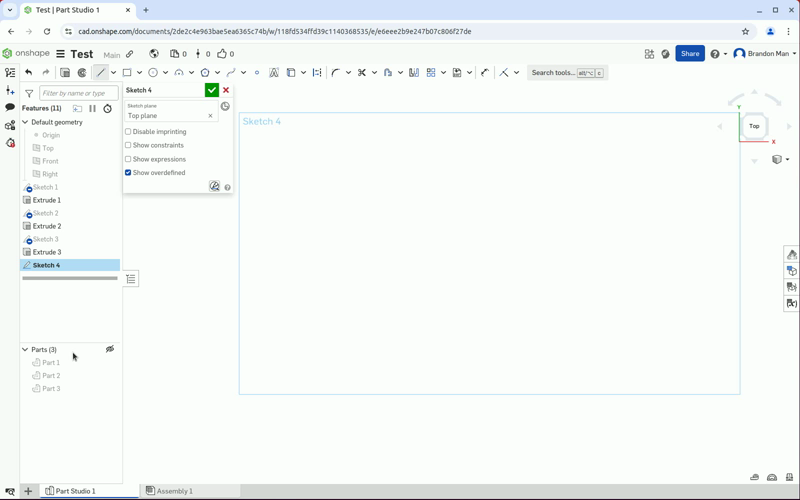
key_down(shift)
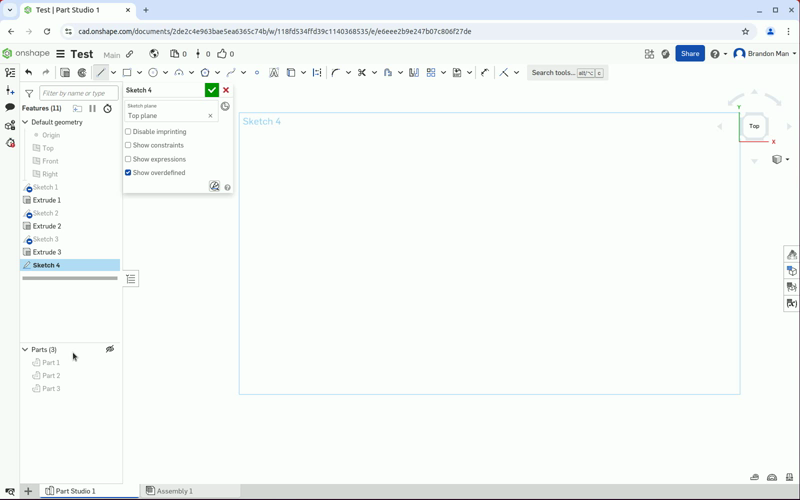
mouse_move(450, 381)
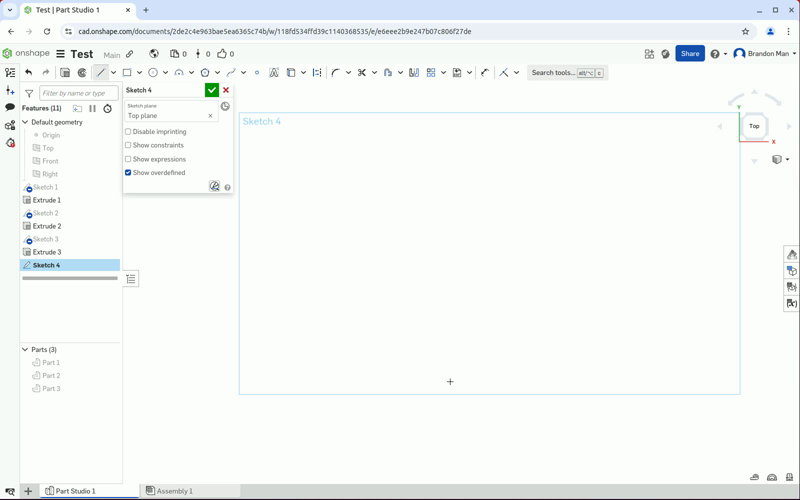
click(450, 381)
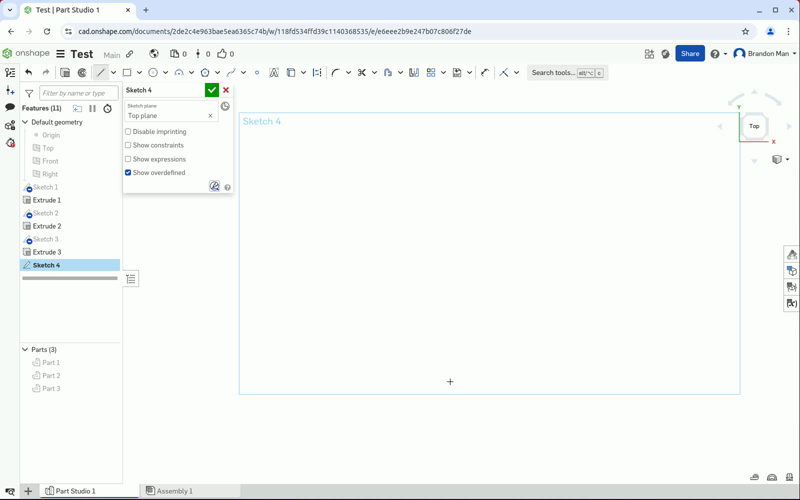
key_up(shift)
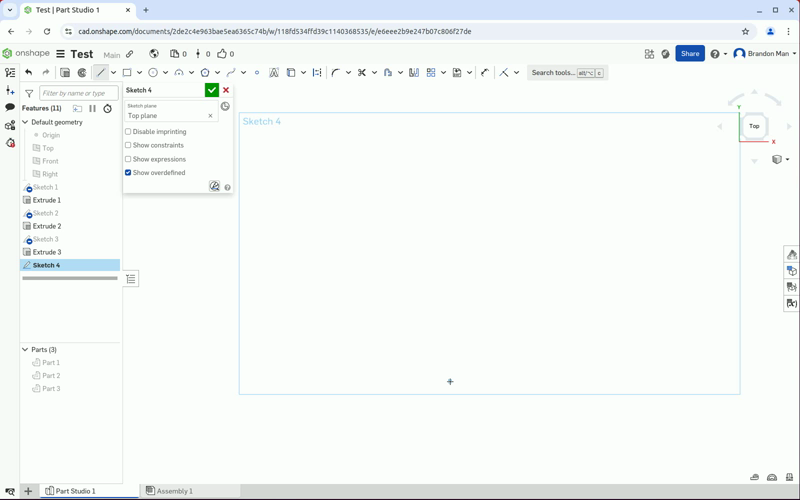
key_down(shift)
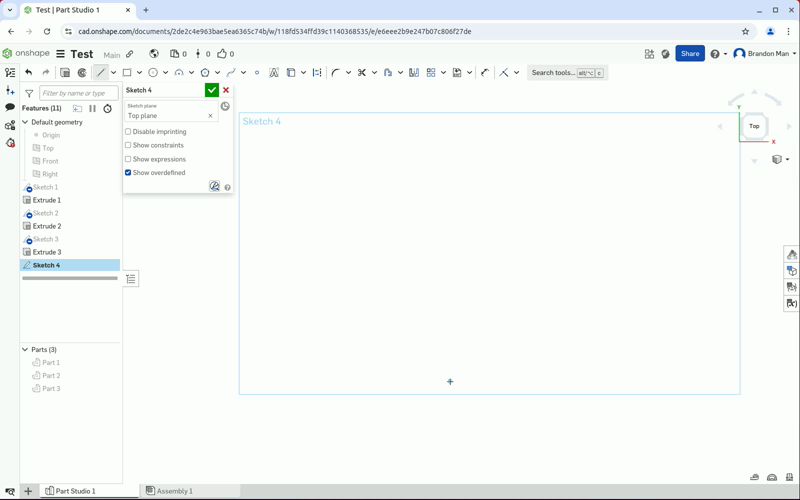
mouse_move(570, 381)
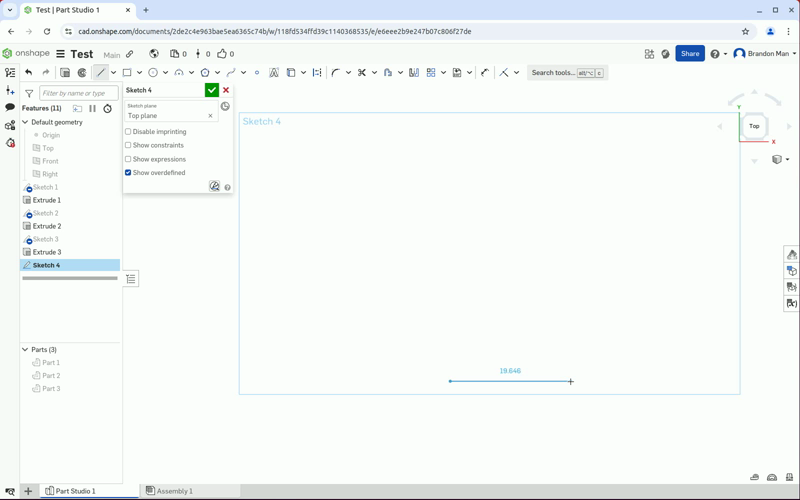
click(570, 381)
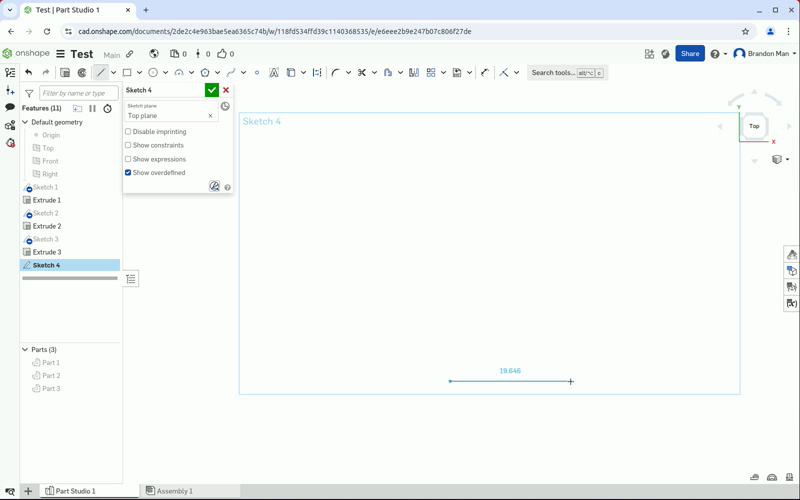
key_up(shift)
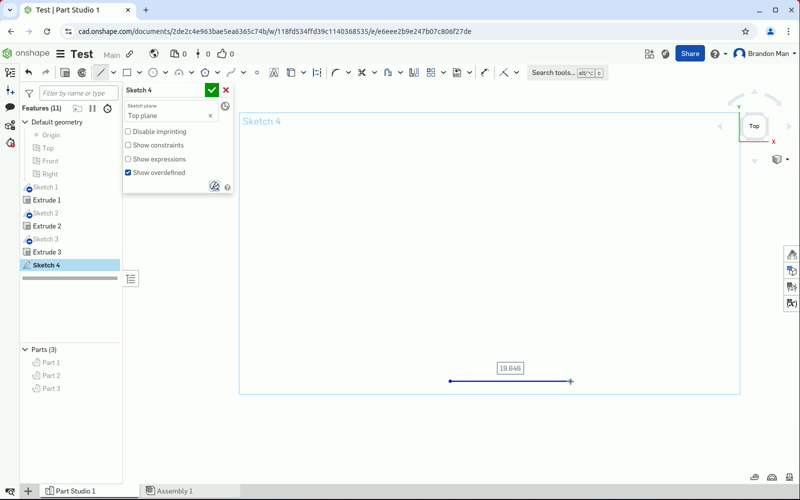
key_down(shift)
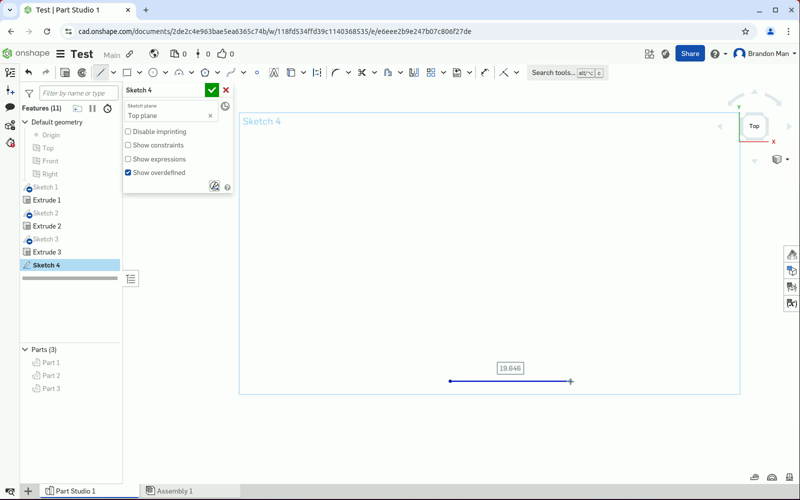
mouse_move(589, 381)
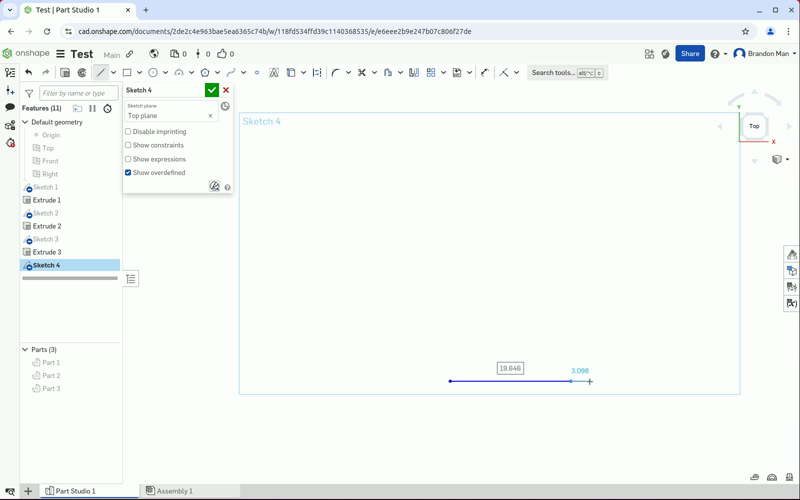
mouse_move(570, 376)
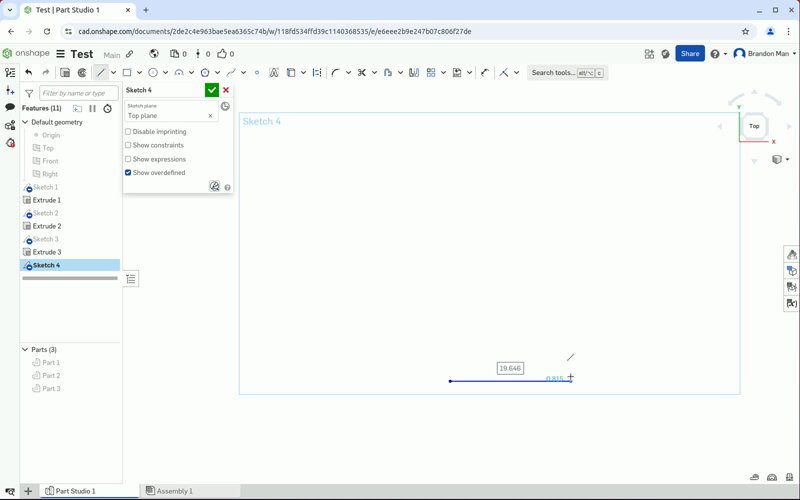
scroll(6)
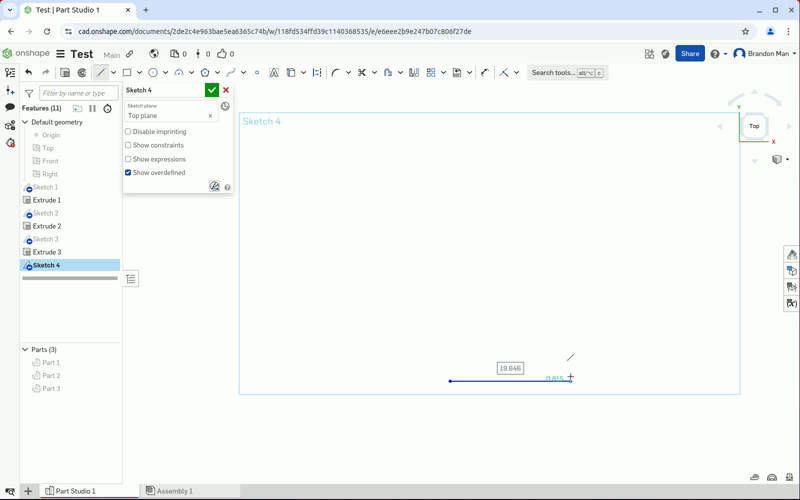
scroll(6)
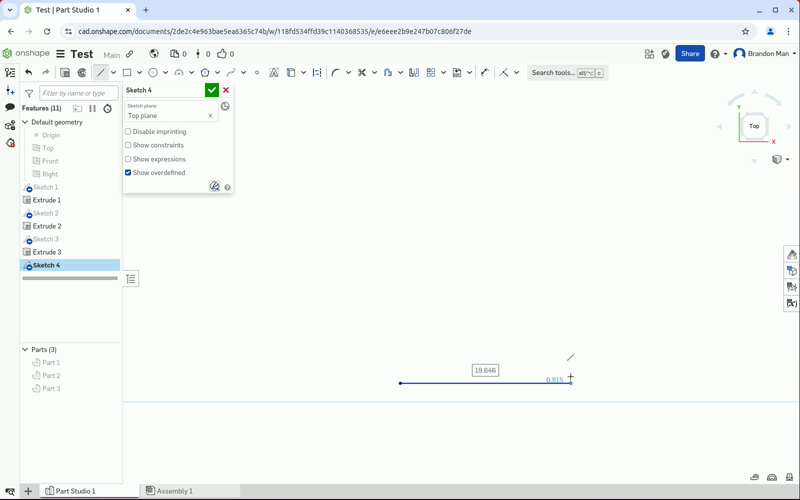
scroll(6)
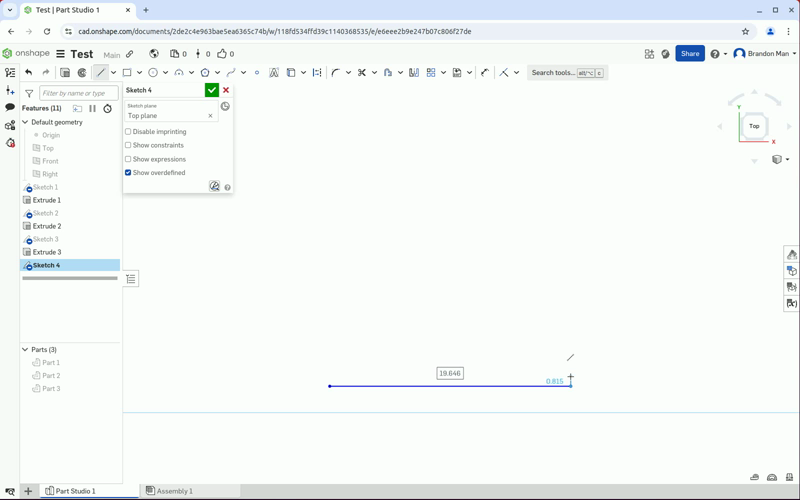
scroll(6)
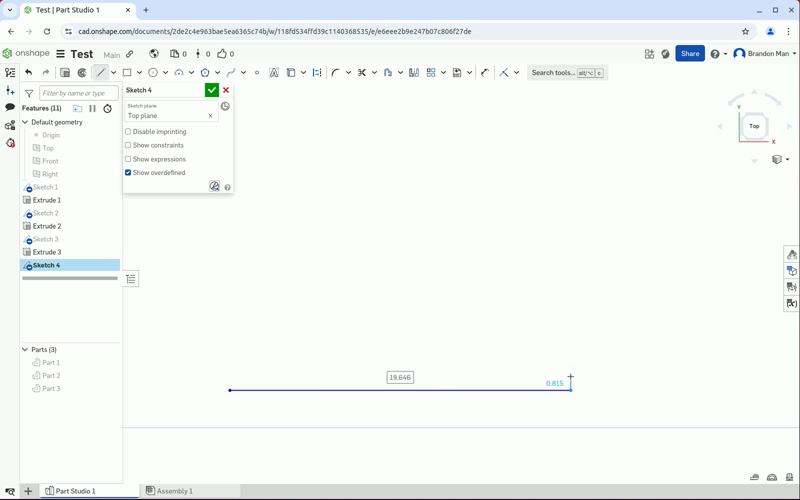
scroll(6)
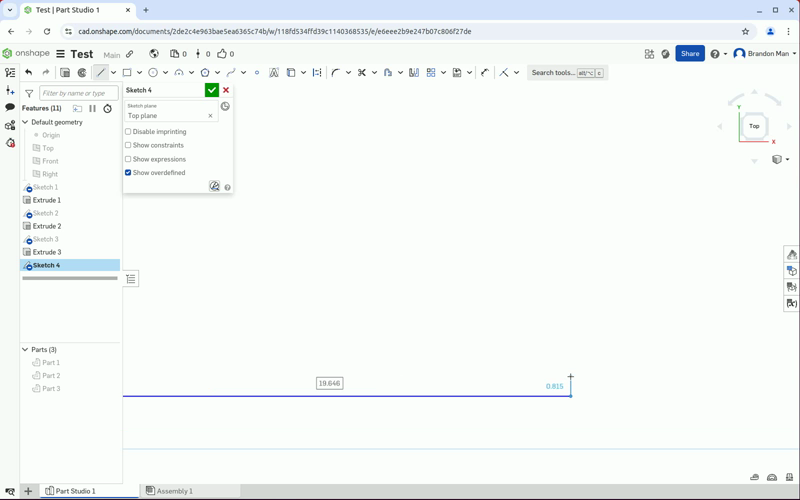
scroll(6)
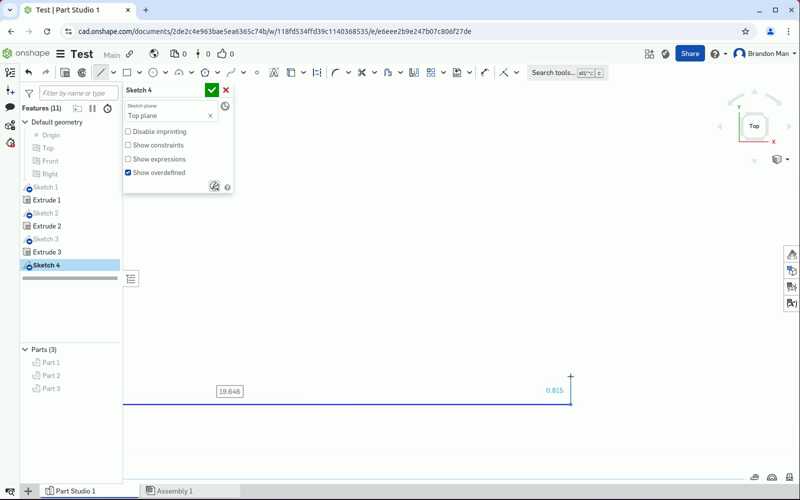
scroll(6)
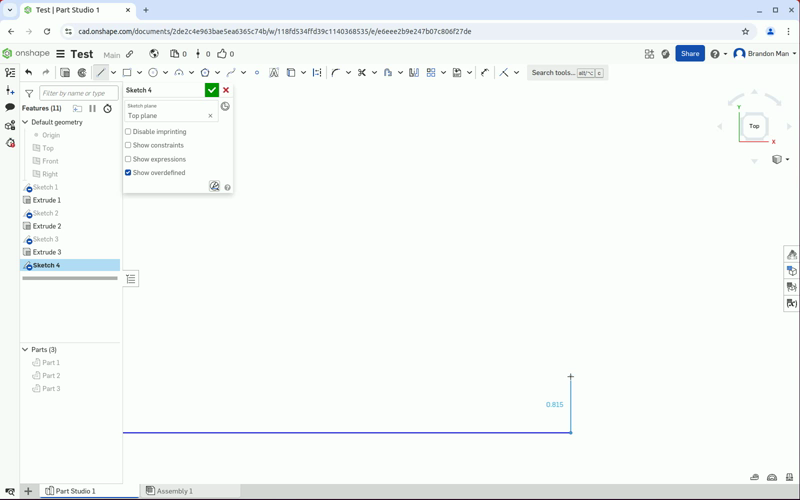
click(570, 376)
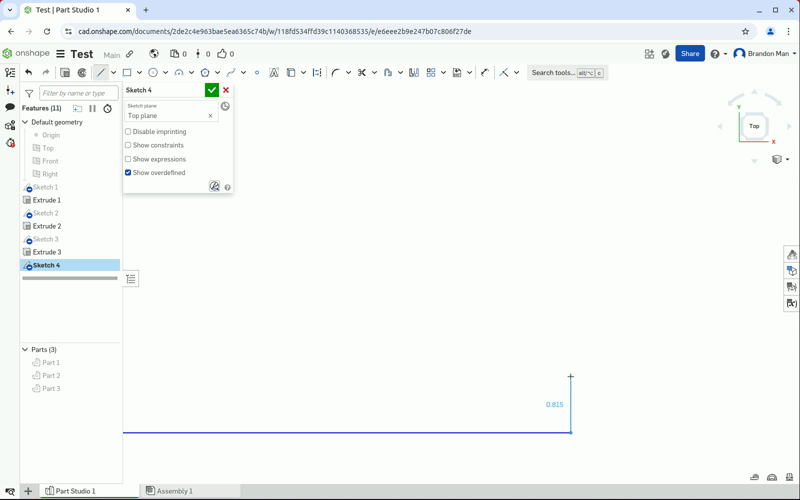
scroll(-6)
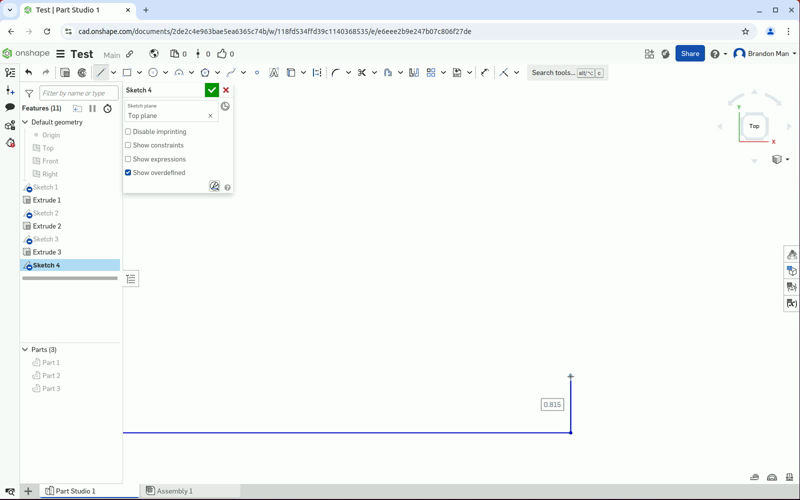
scroll(-6)
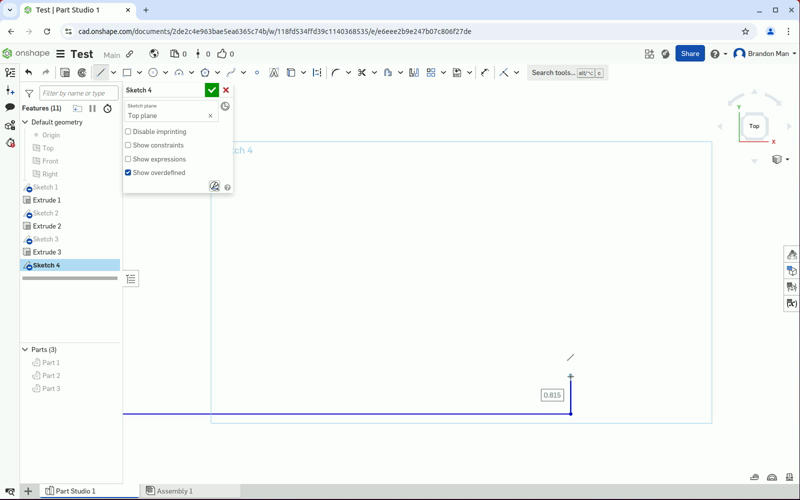
scroll(-6)
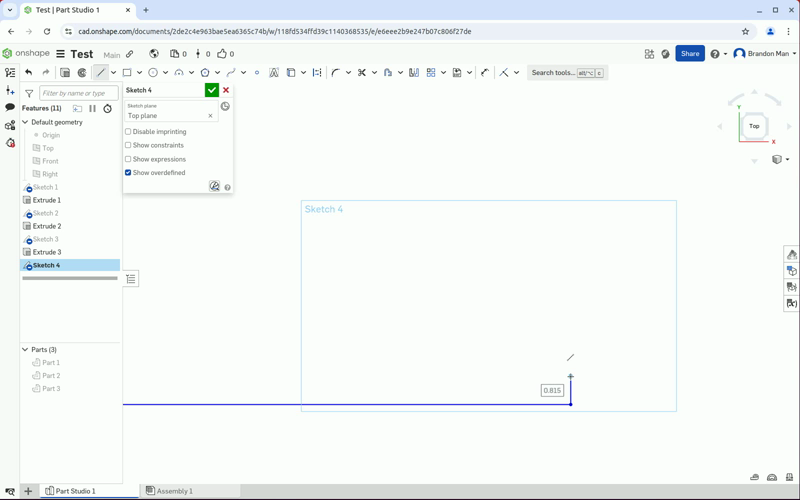
scroll(-6)
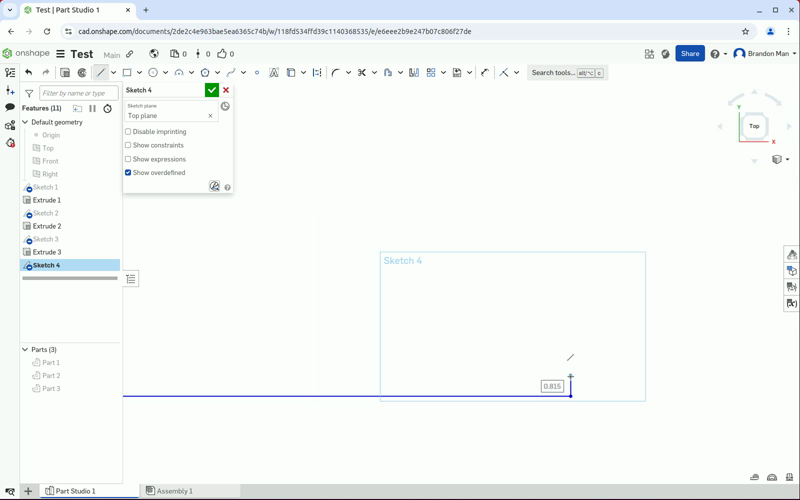
scroll(-6)
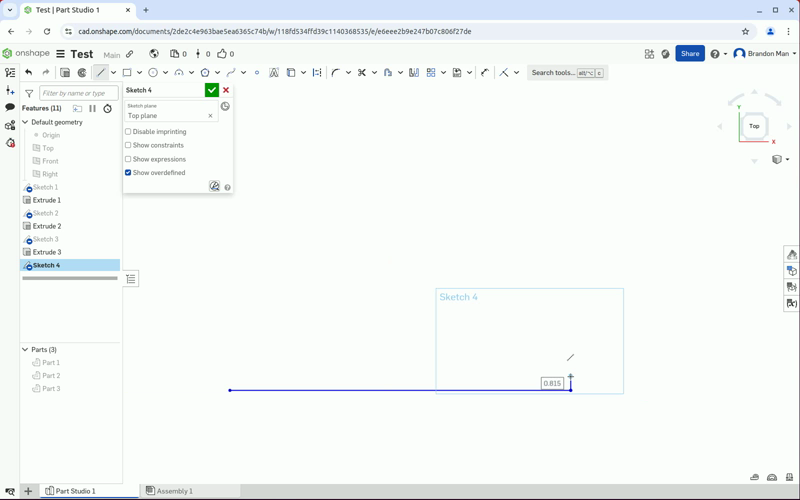
scroll(-6)
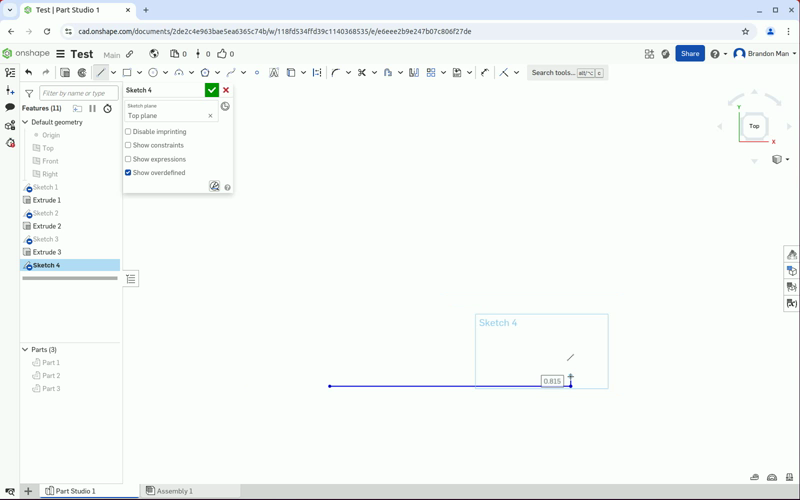
scroll(-6)
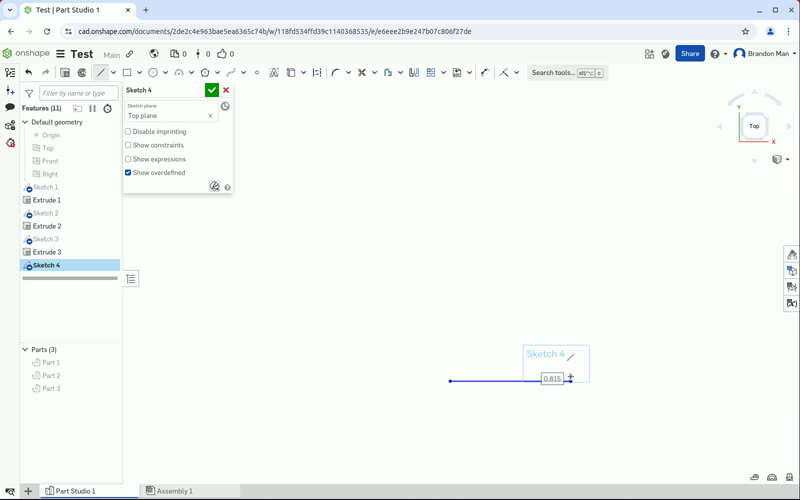
key_up(shift)
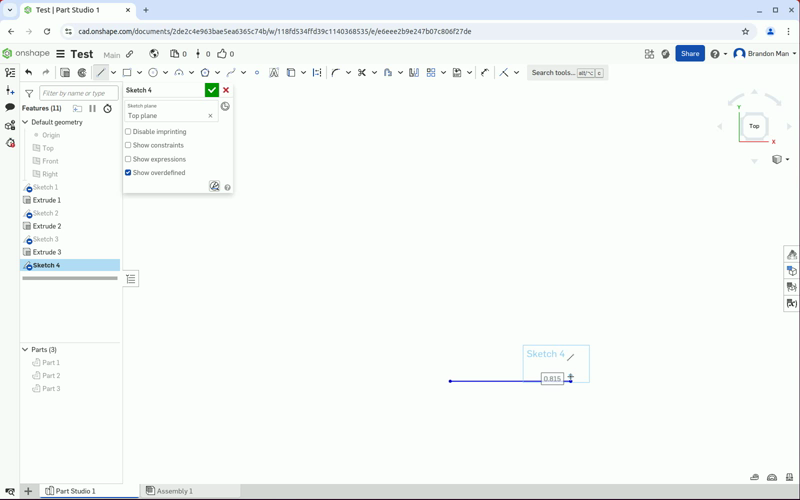
key_down(shift)
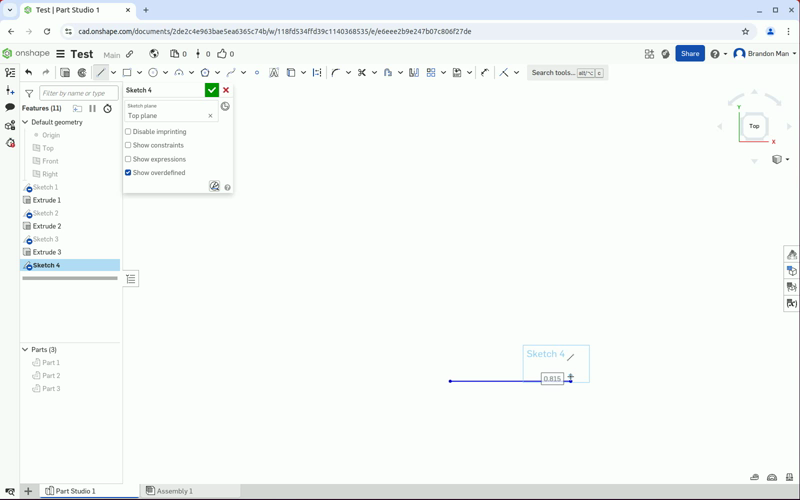
mouse_move(450, 376)
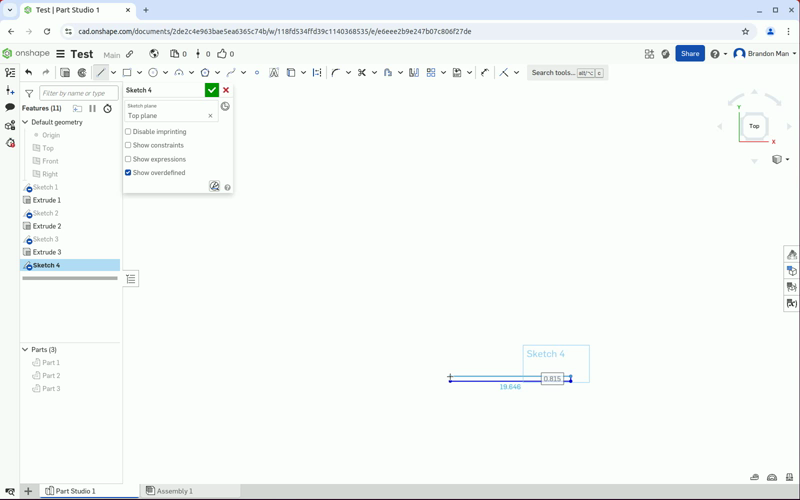
click(450, 376)
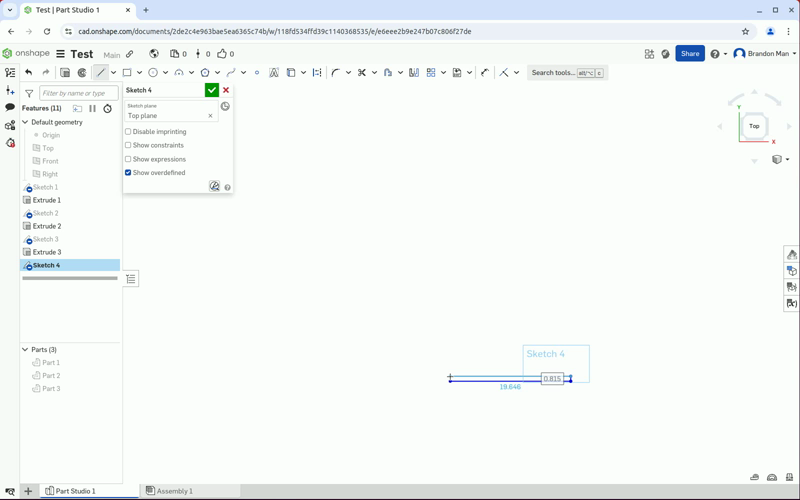
key_up(shift)
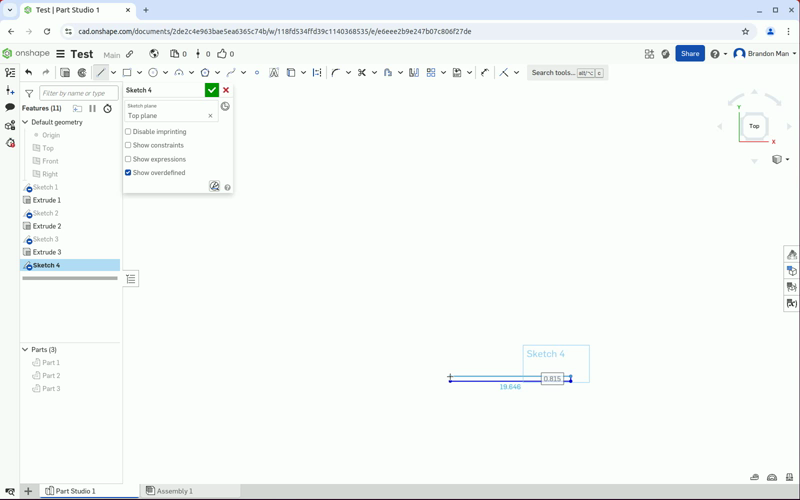
mouse_move(480, 376)
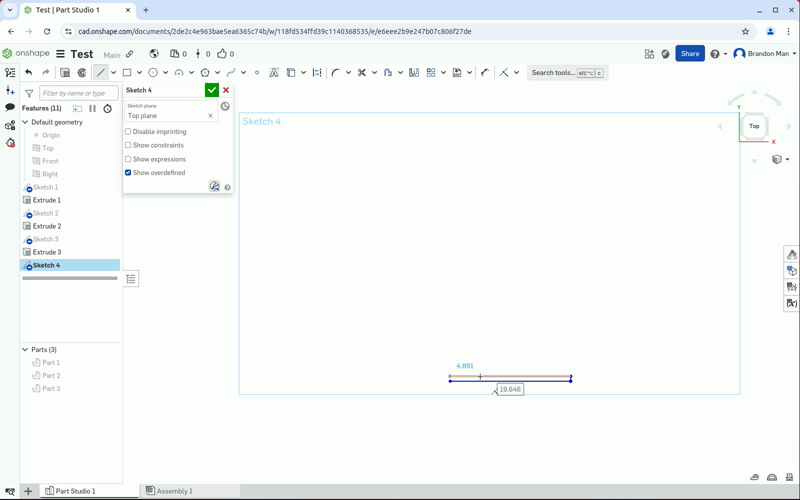
key_down(shift)
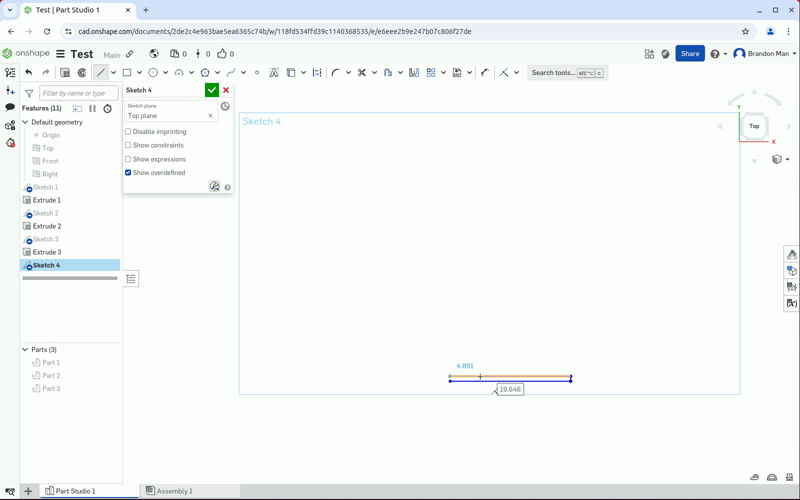
mouse_move(450, 381)
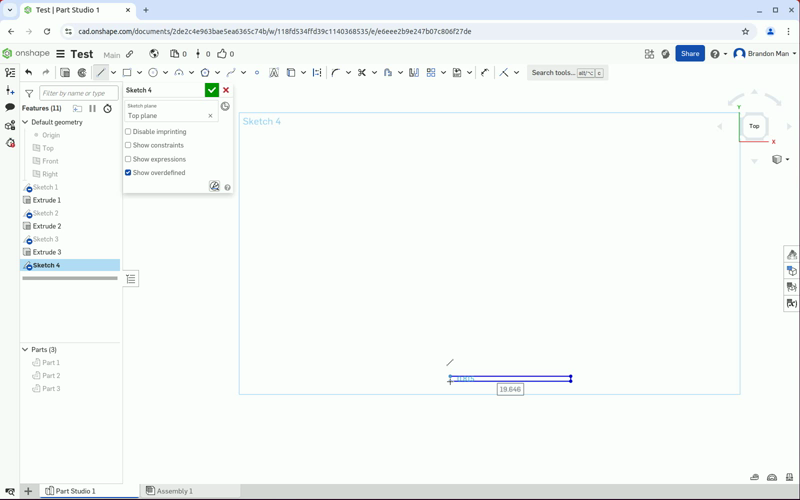
scroll(6)
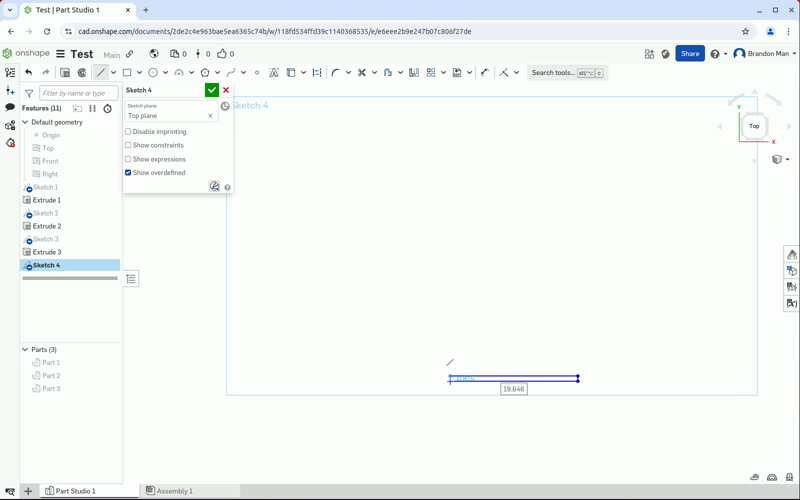
scroll(6)
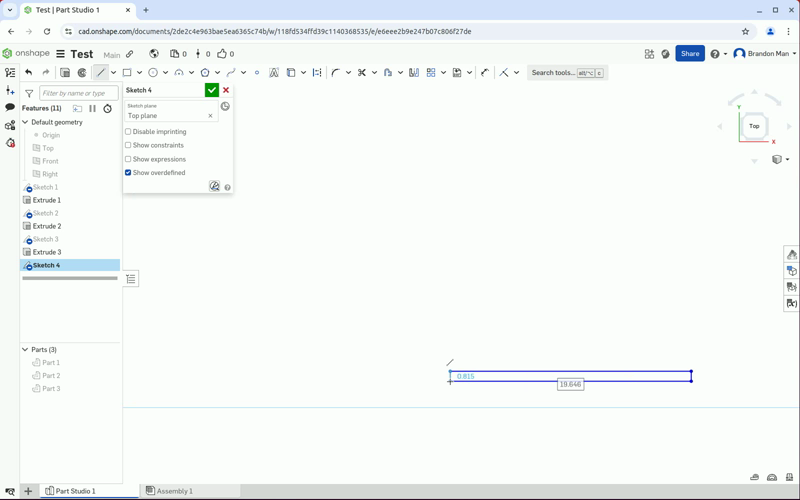
scroll(6)
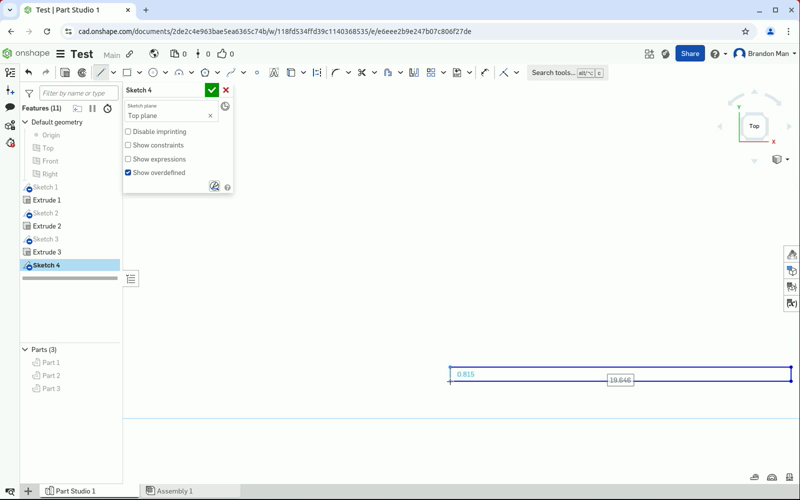
scroll(6)
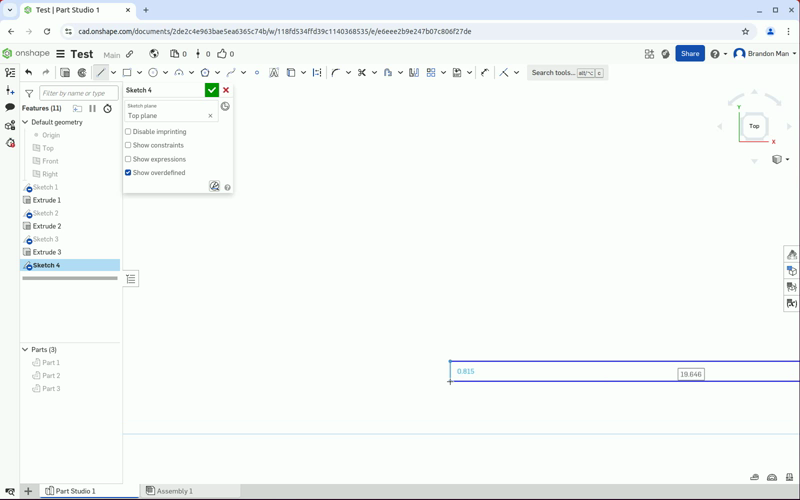
scroll(6)
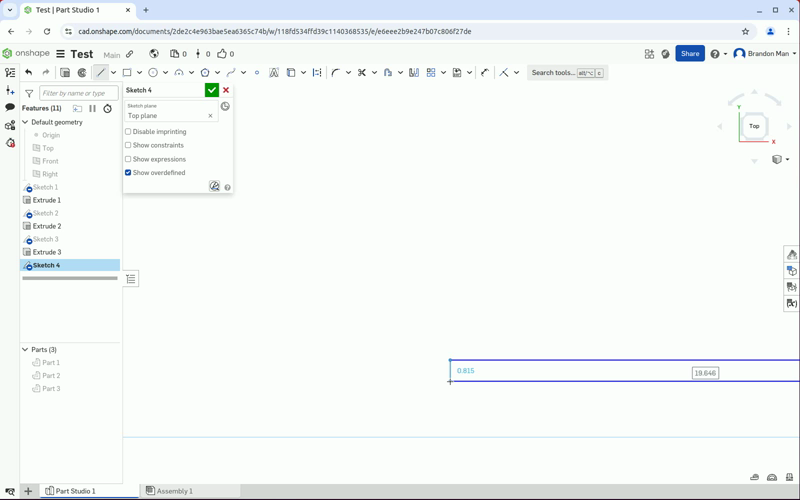
scroll(6)
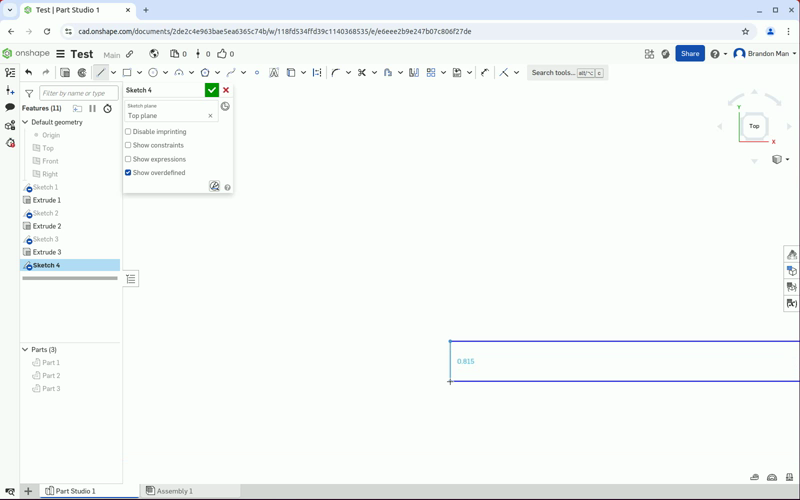
scroll(6)
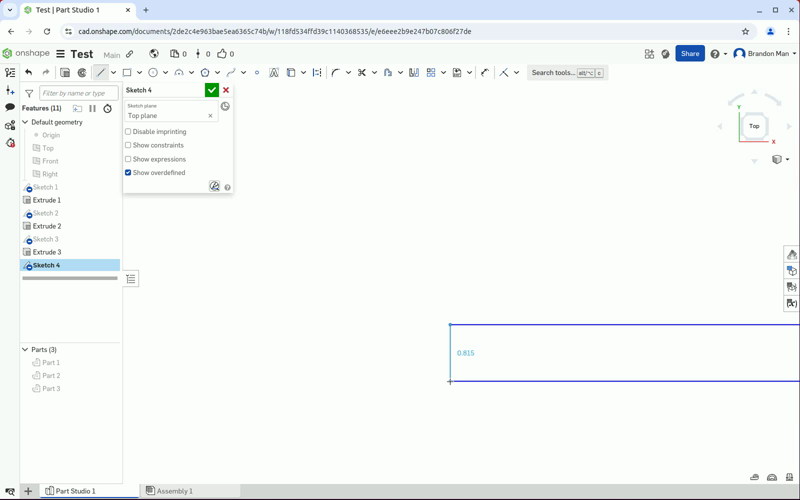
key_up(shift)
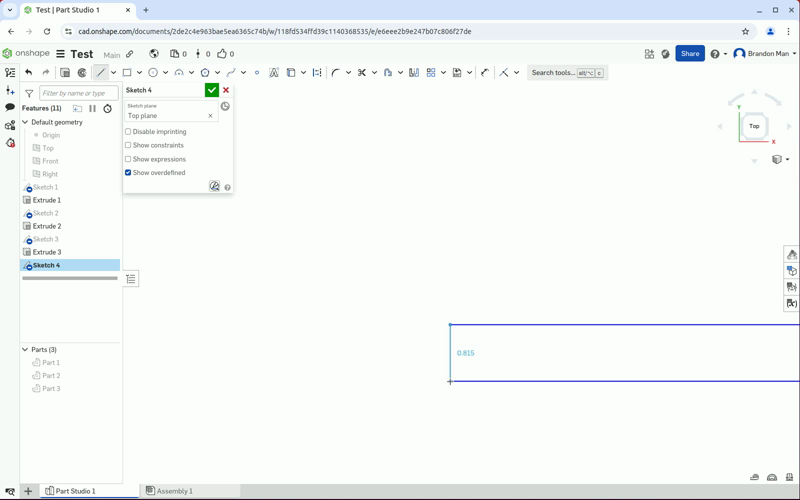
click(450, 381)
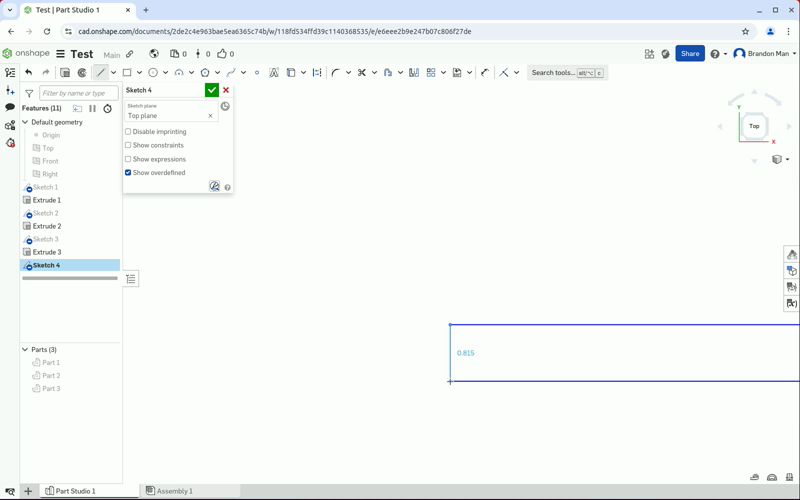
scroll(-6)
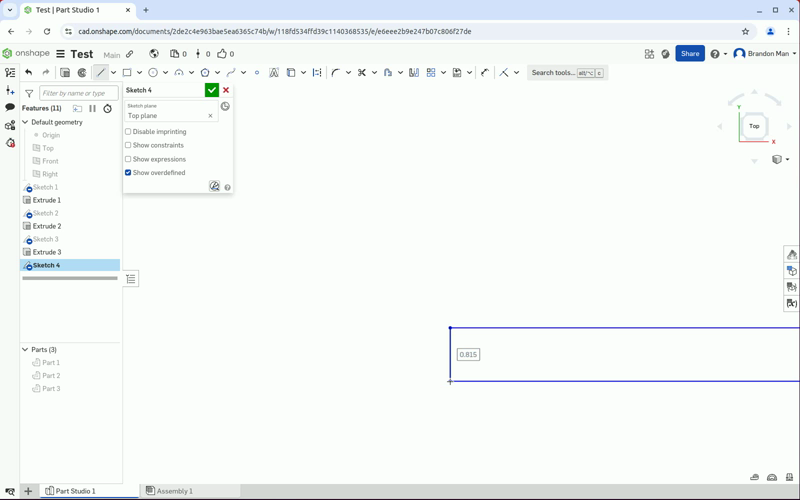
scroll(-6)
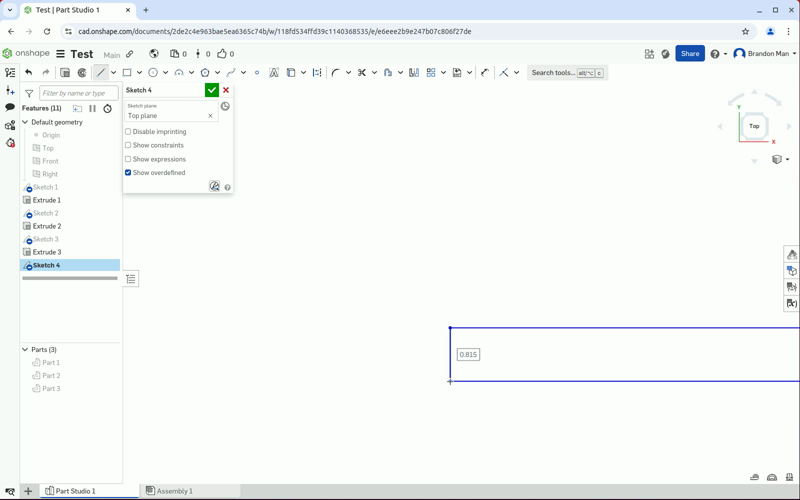
scroll(-6)
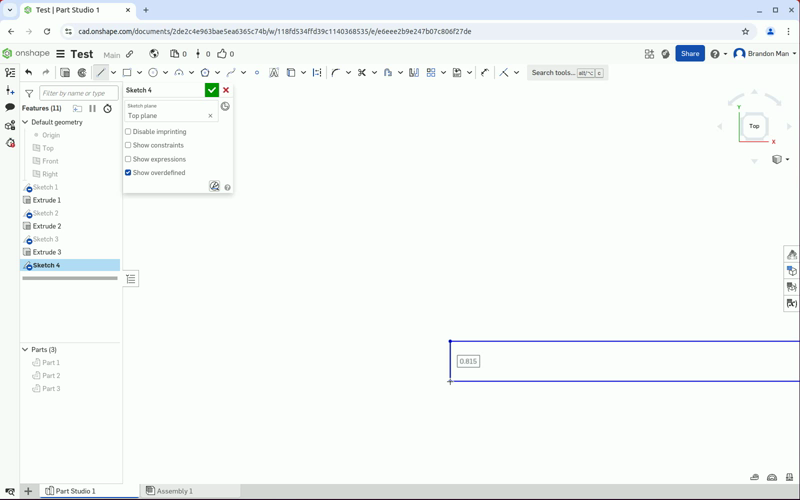
scroll(-6)
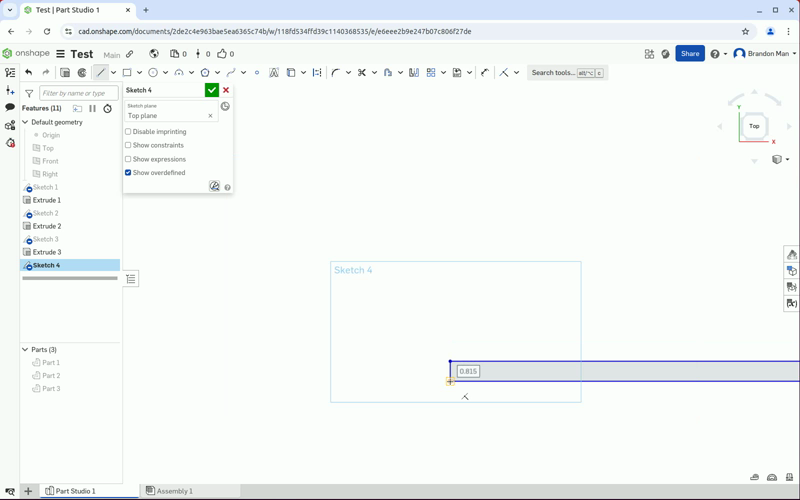
scroll(-6)
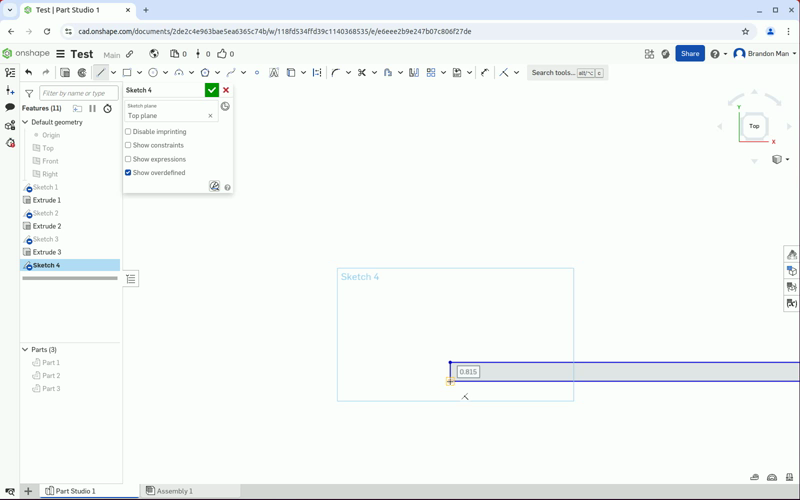
scroll(-6)
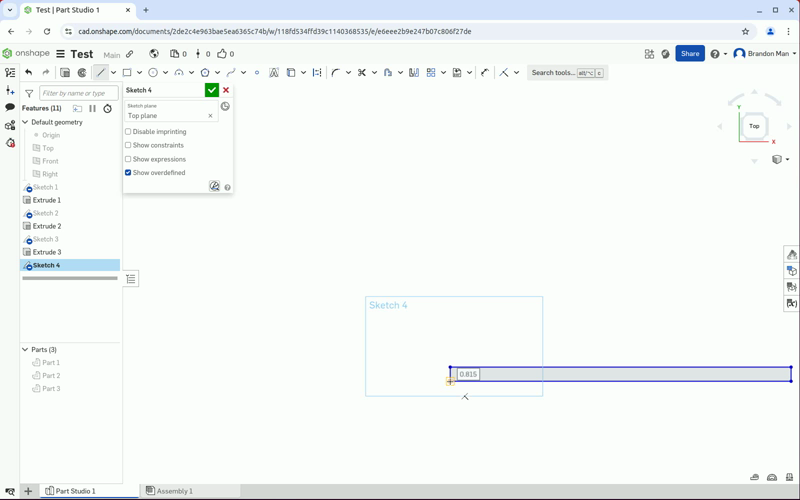
scroll(-6)
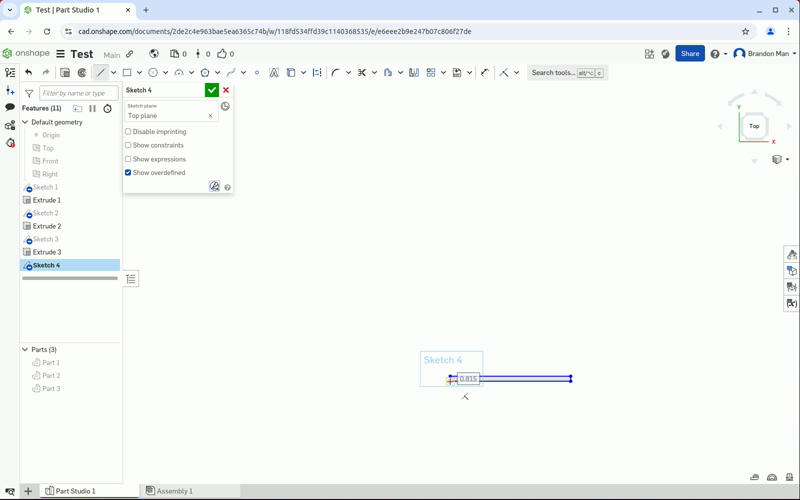
key(esc)
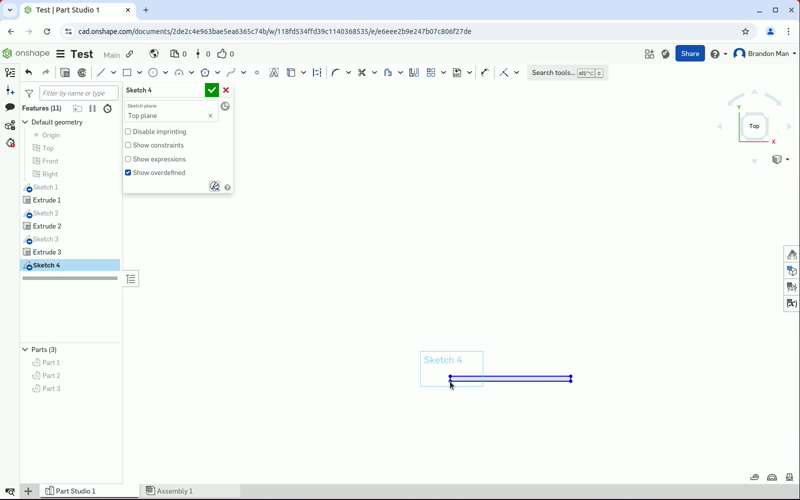
mouse_move(488, 378)
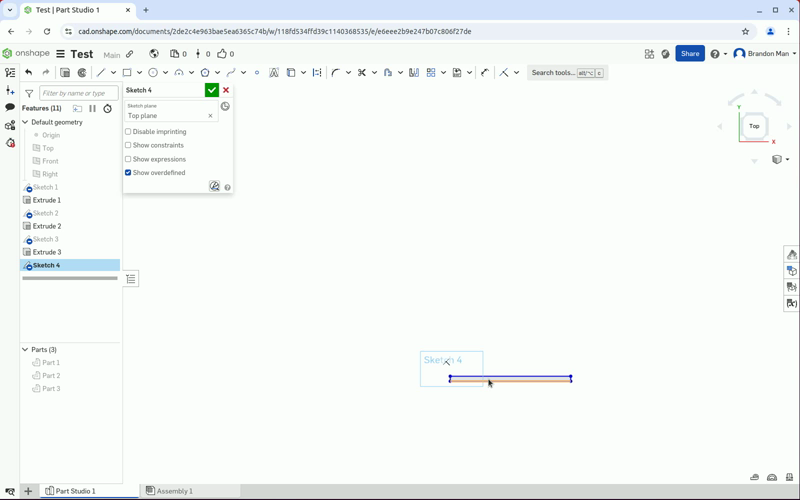
scroll(6)
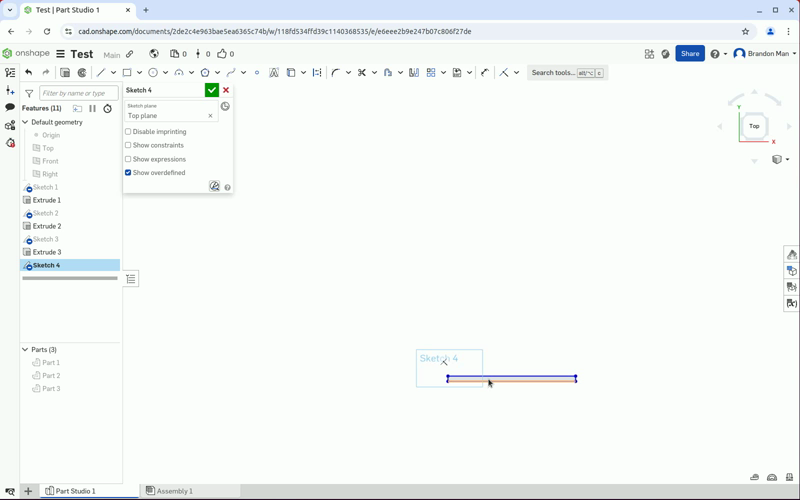
scroll(6)
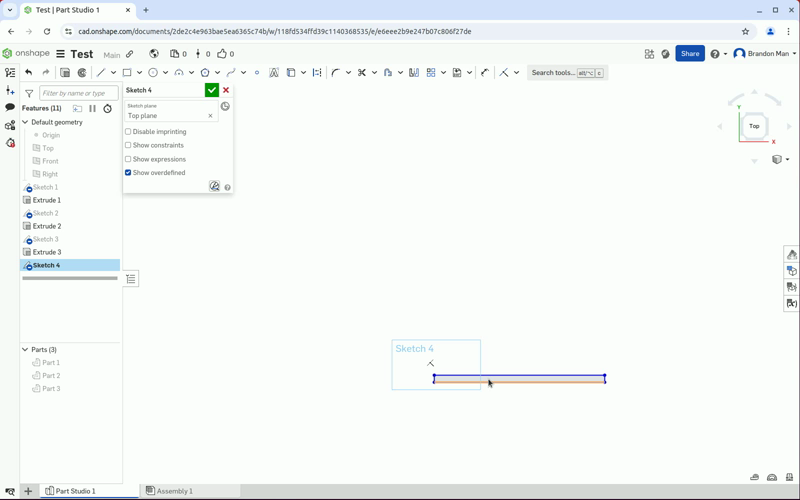
scroll(6)
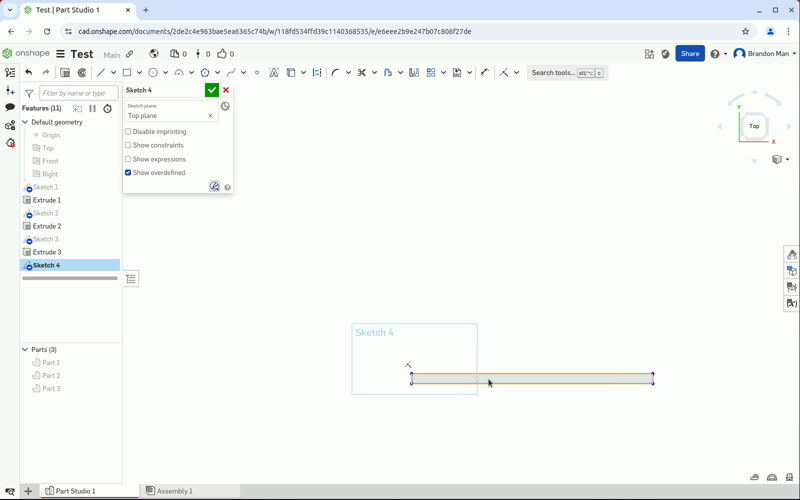
scroll(6)
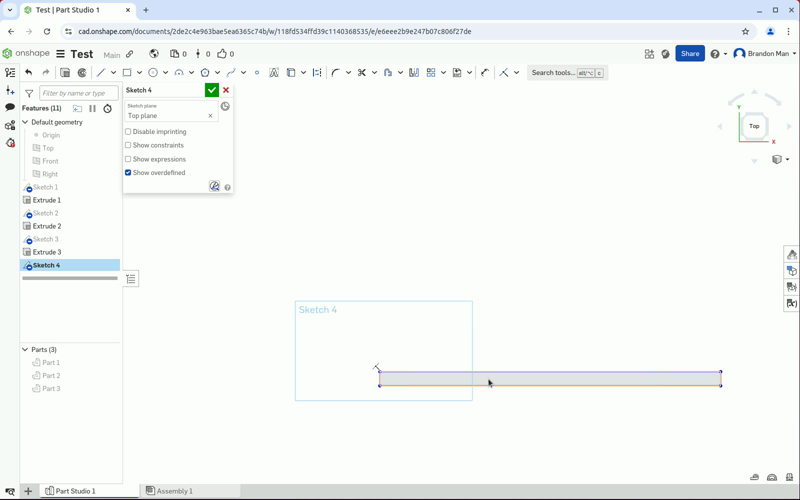
scroll(6)
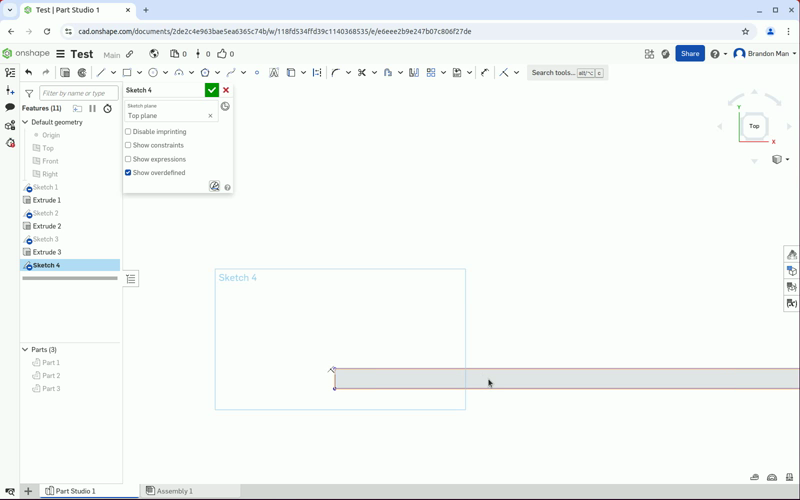
scroll(6)
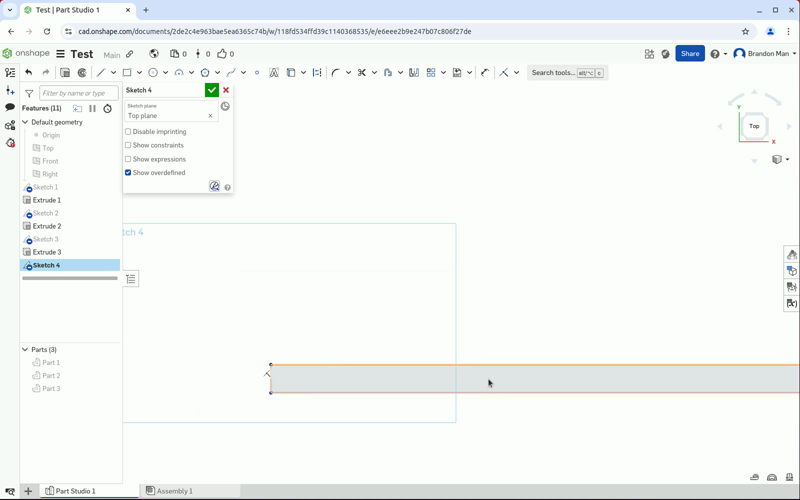
scroll(6)
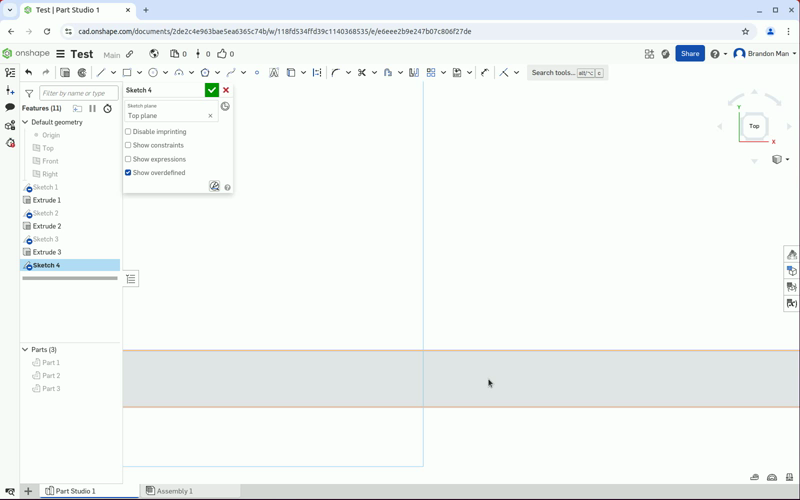
click(488, 378)
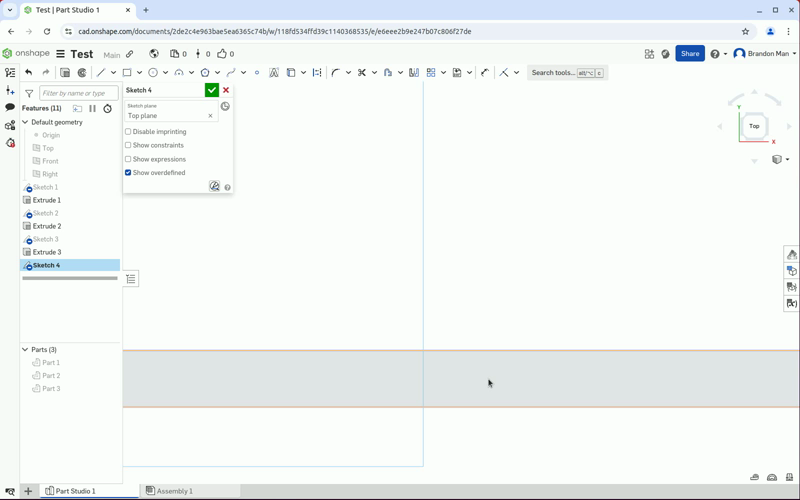
scroll(-6)
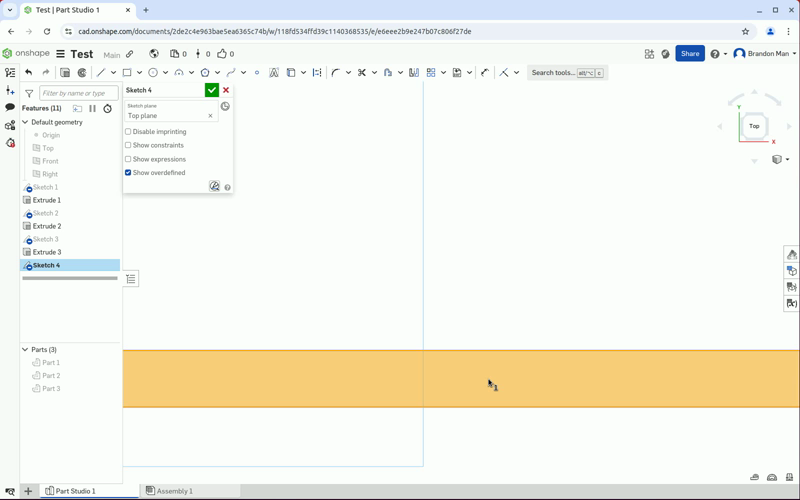
scroll(-6)
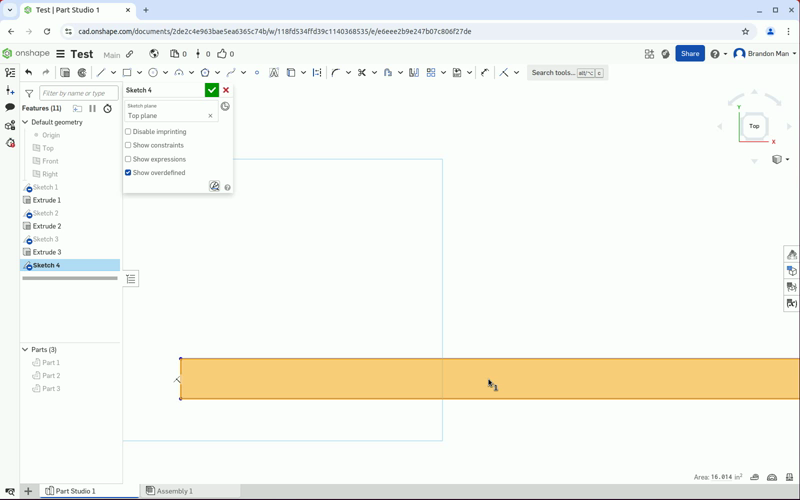
scroll(-6)
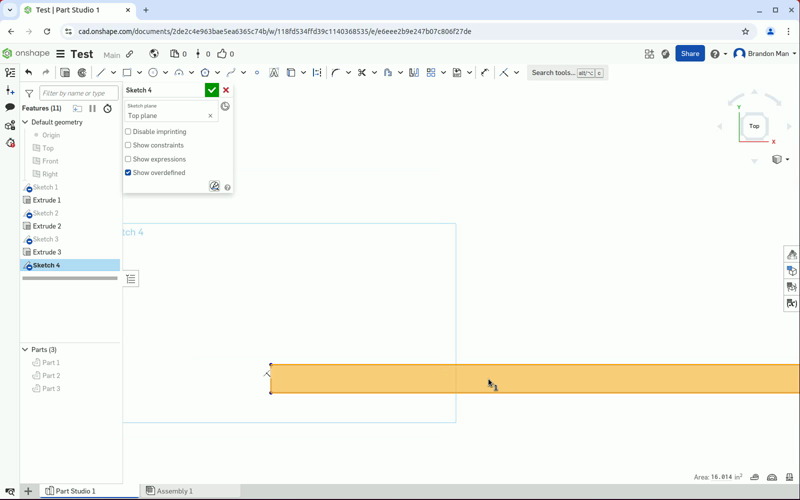
scroll(-6)
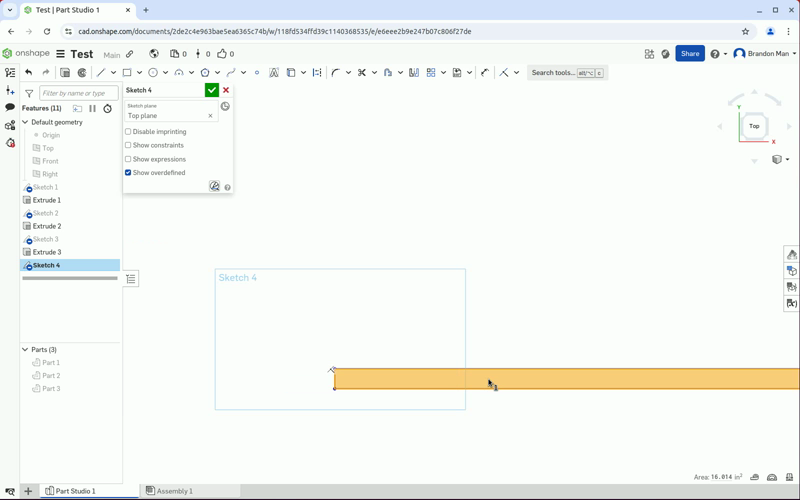
scroll(-6)
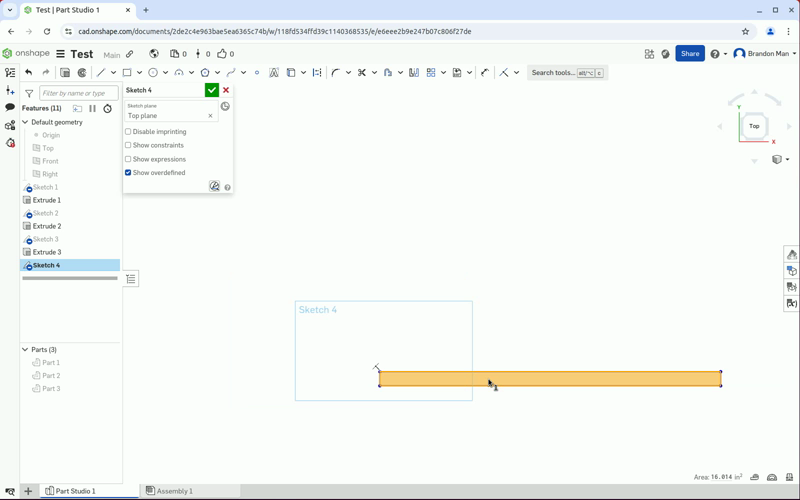
scroll(-6)
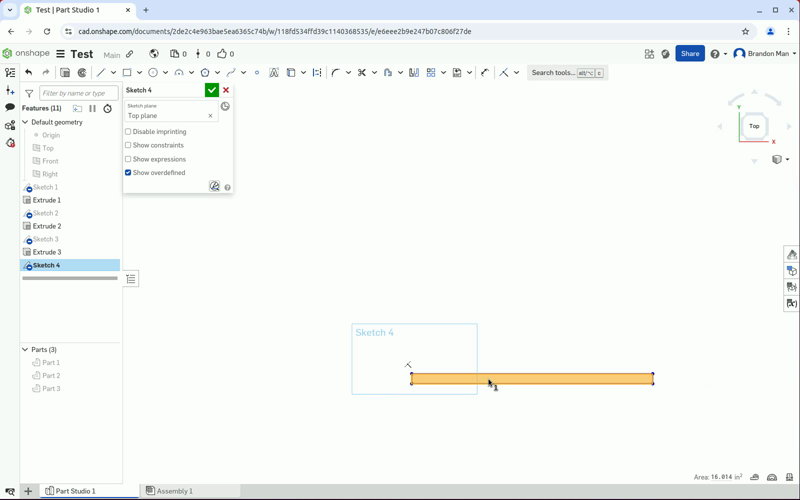
scroll(-6)
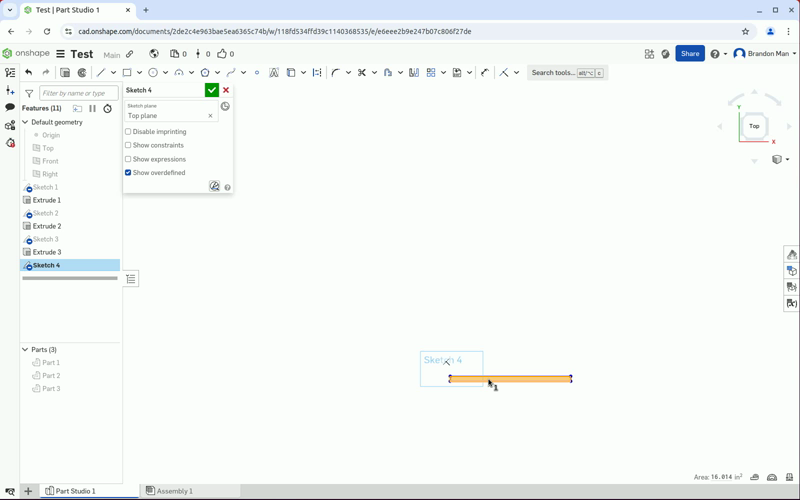
mouse_move(73, 352)
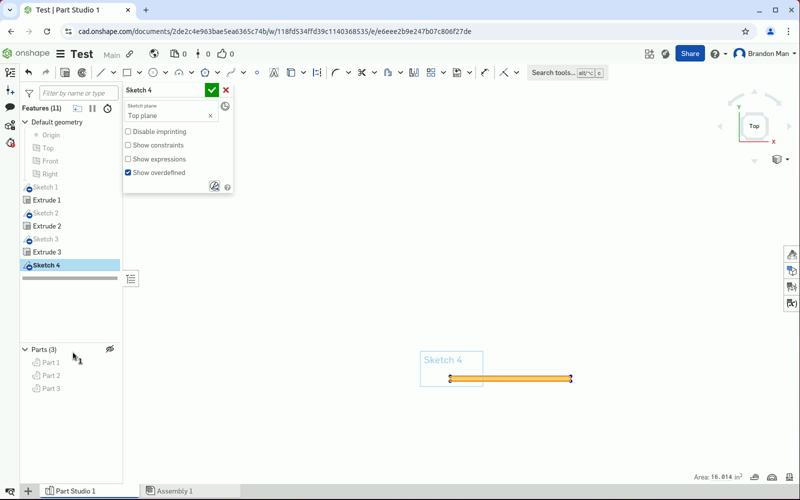
key(shift+y)
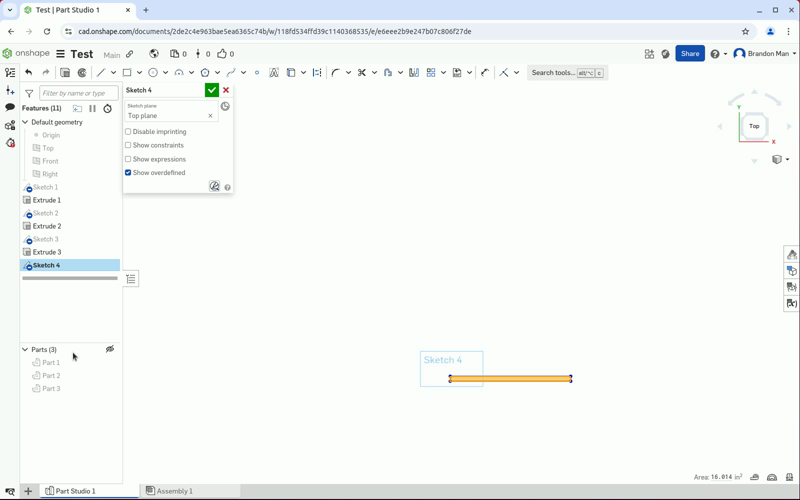
key(shift+e)
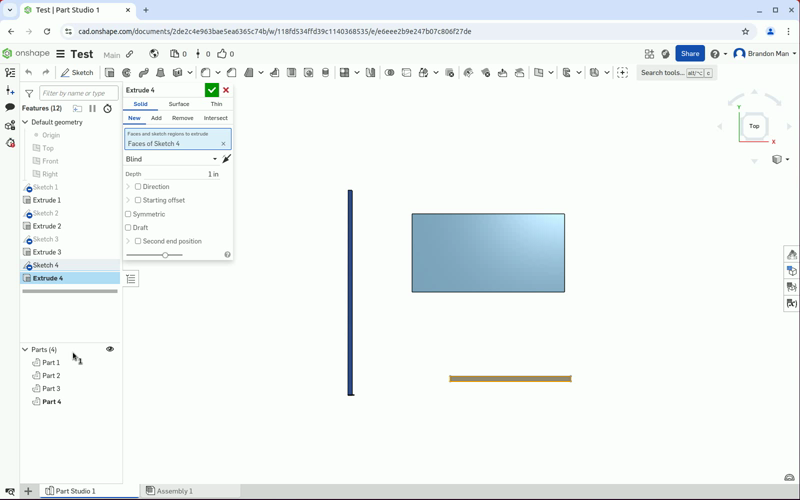
mouse_move(143, 106)
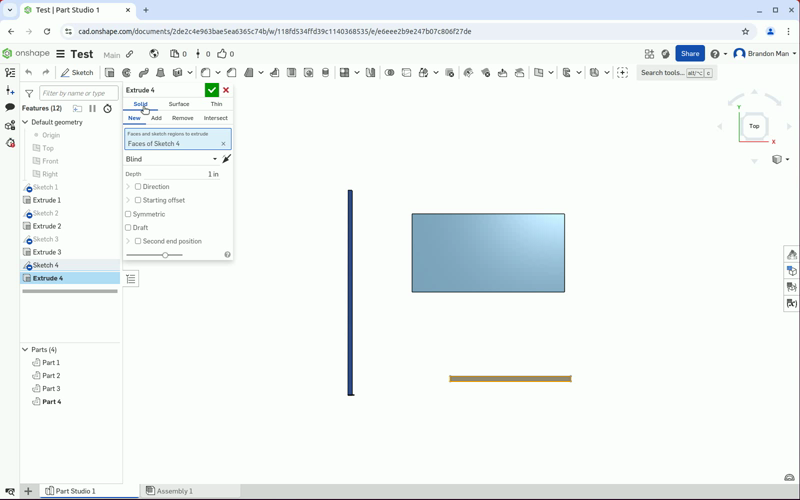
click(143, 106)
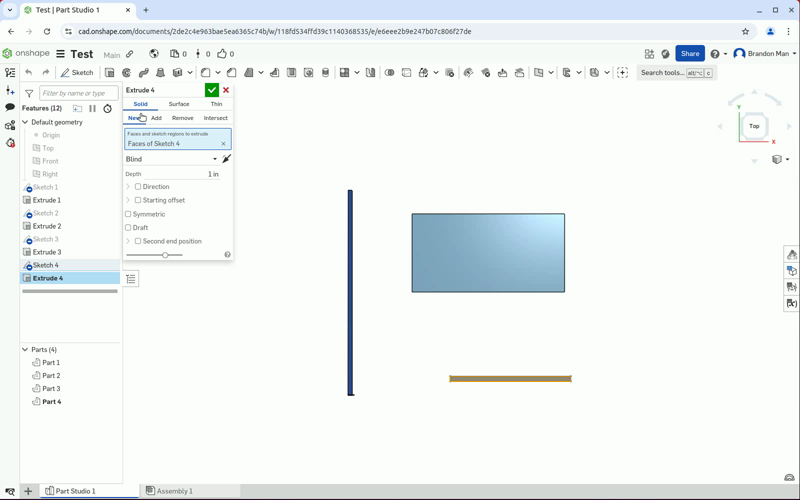
mouse_move(137, 120)
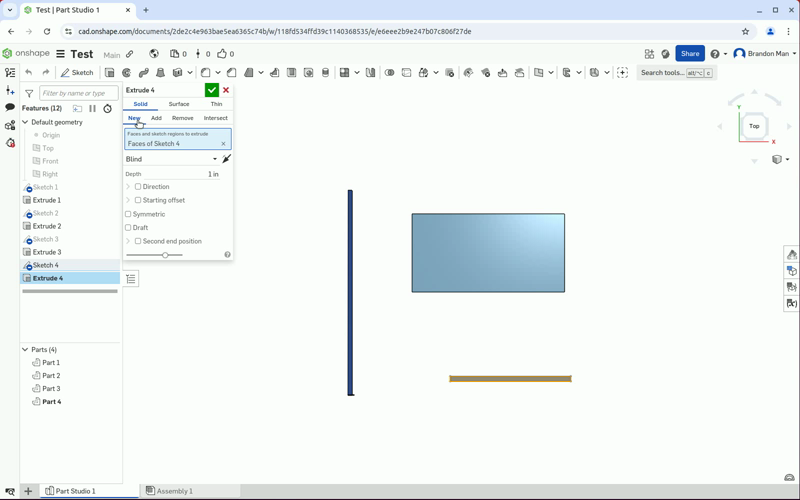
click(137, 120)
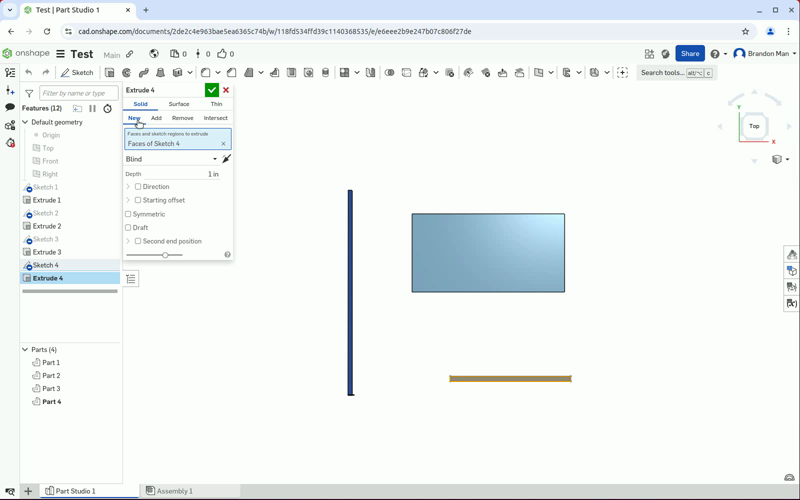
key(tab, 4)
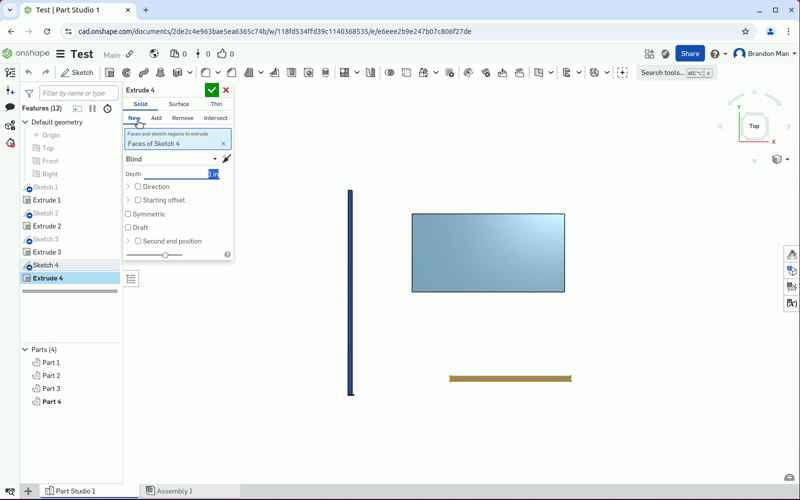
text(0.963)
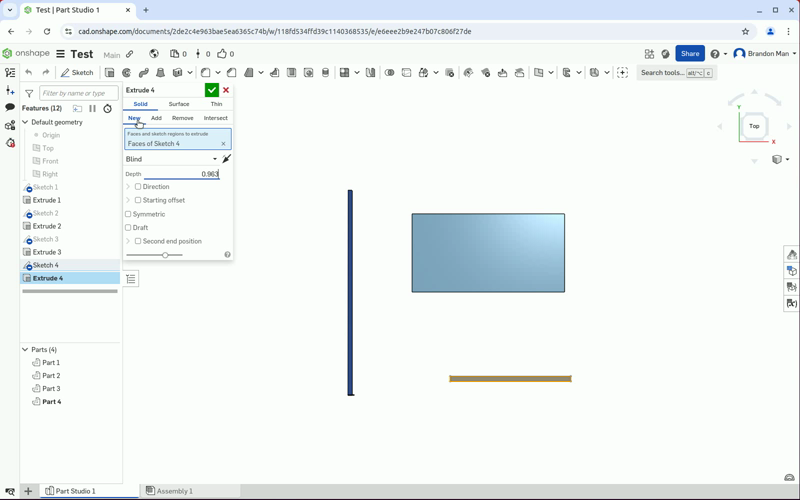
key(enter)
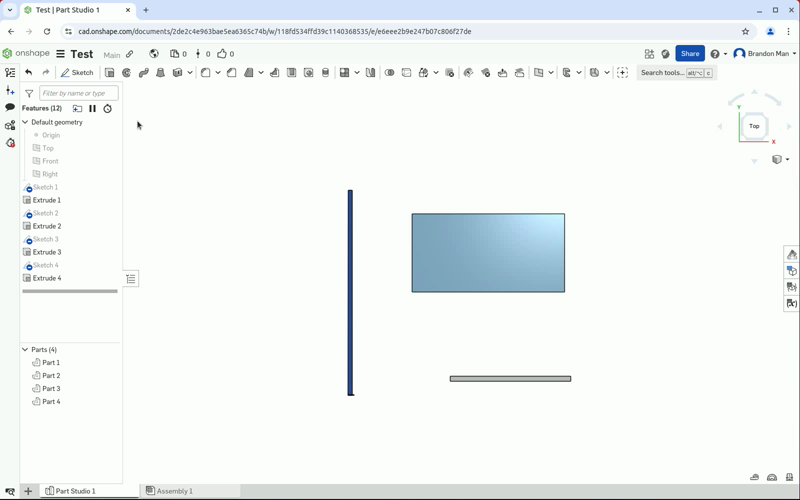
key(shift+h)
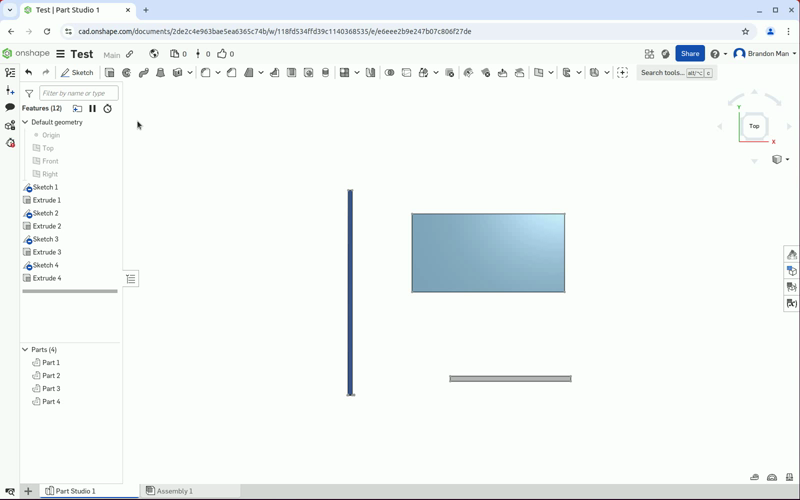
key(shift+h)
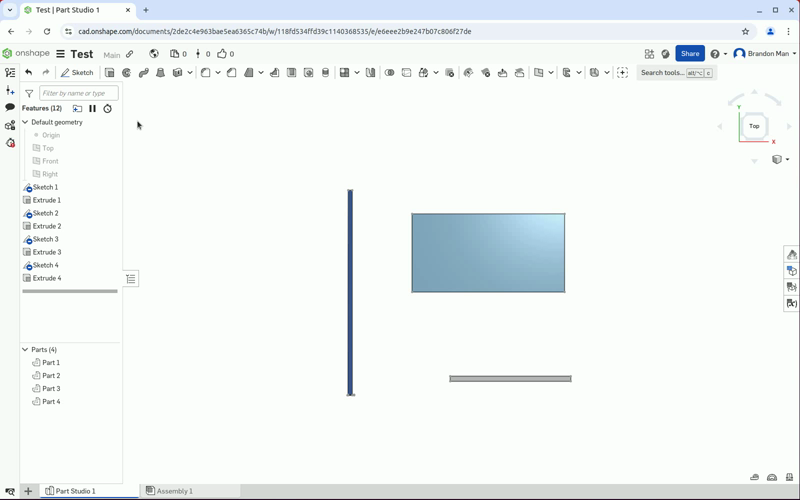
key(shift+7)
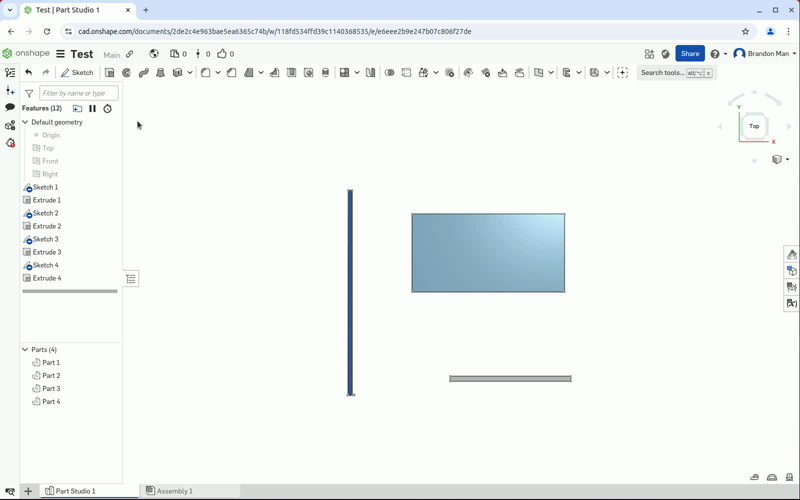
key(up, 3)
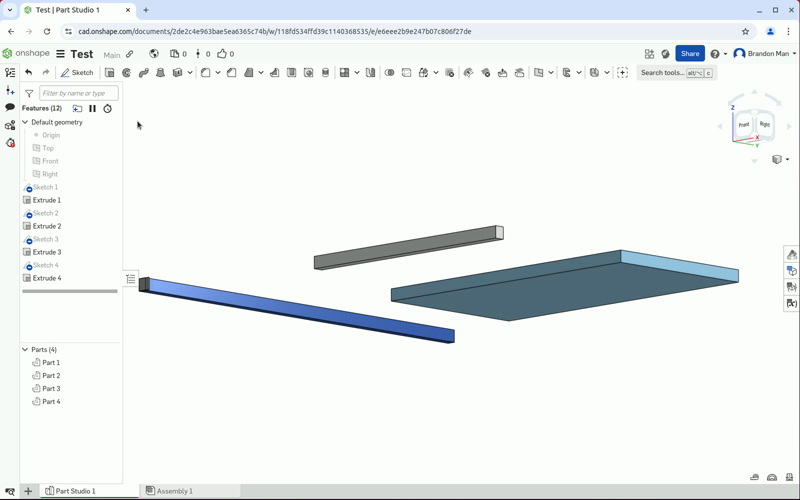
key(left, 3)
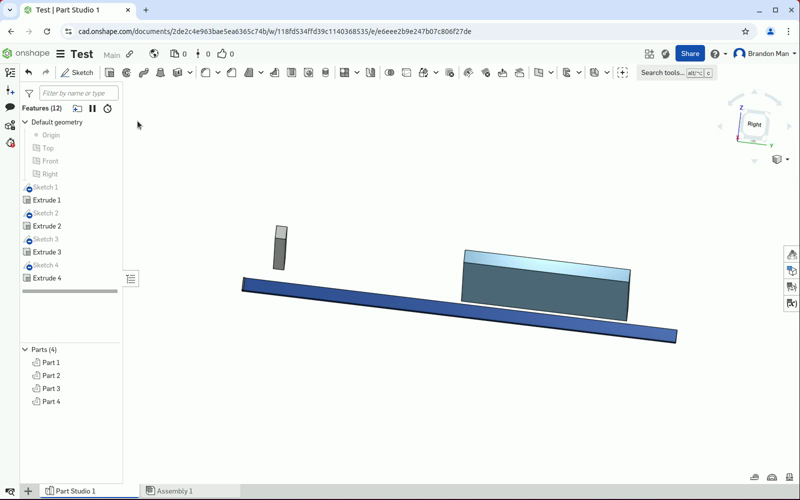
key(right, 3)
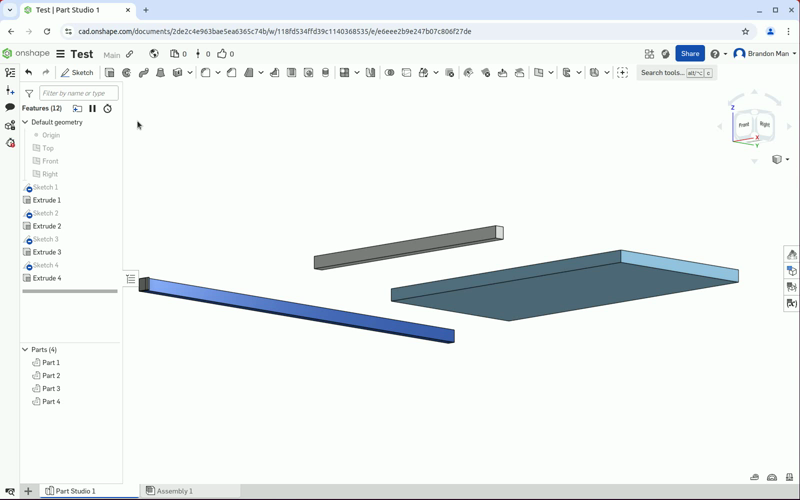
key(down, 3)
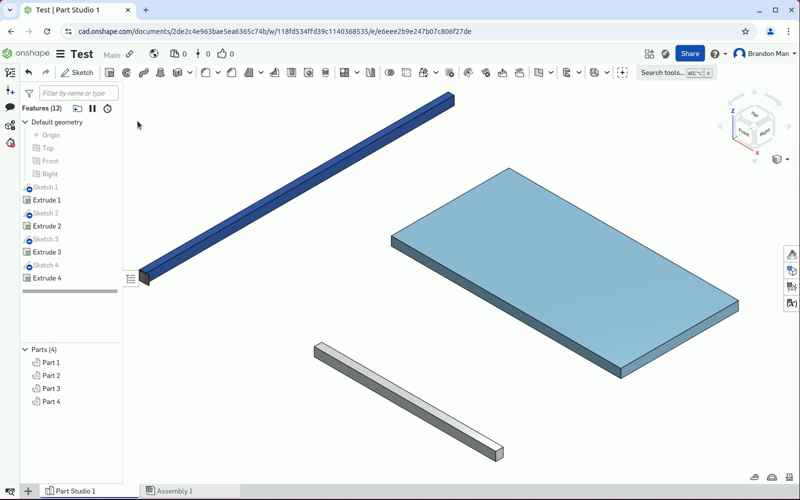
mouse_move(73, 189)
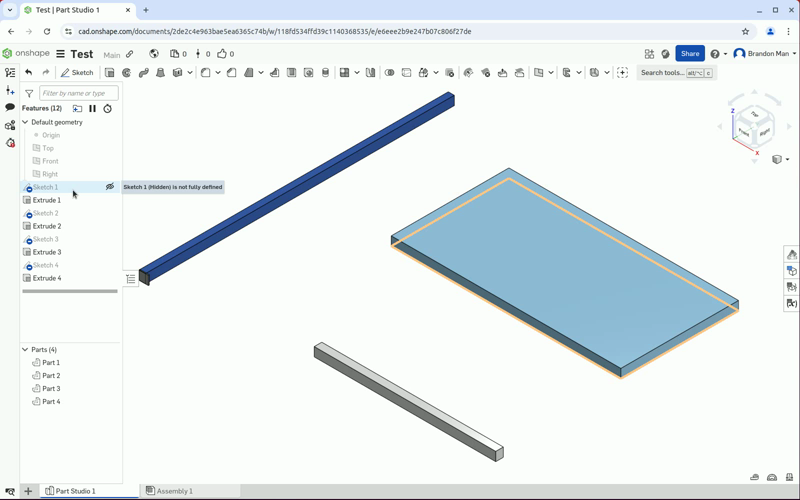
click(73, 189)